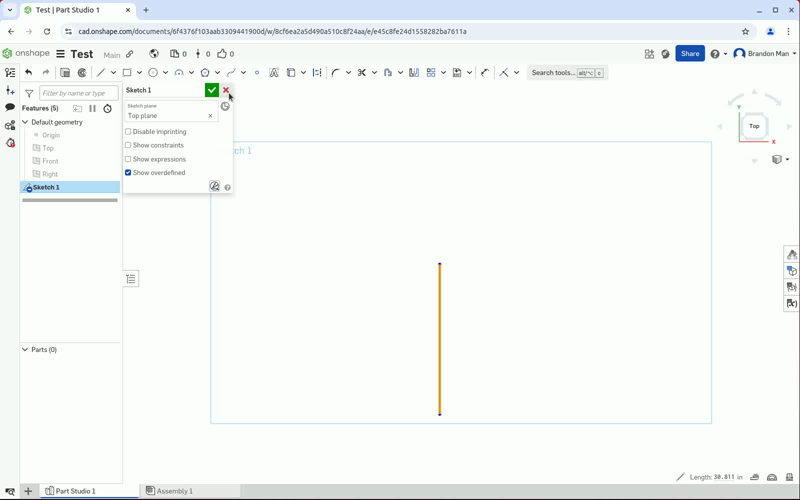
key(shift+h)
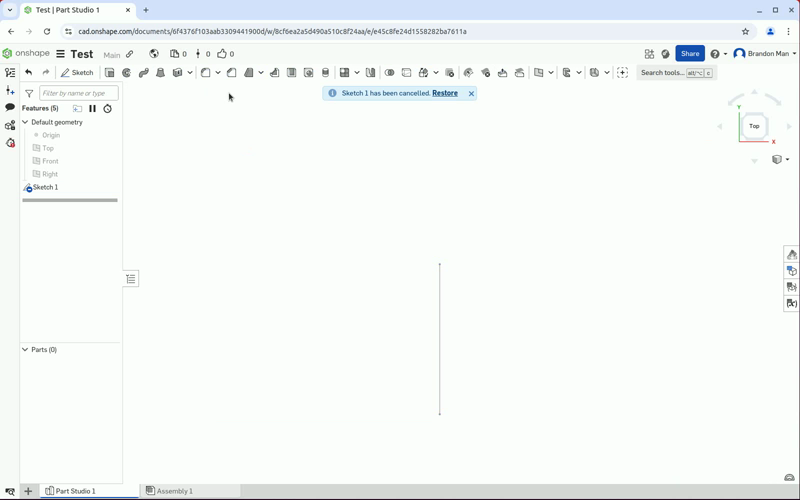
key(shift+s)
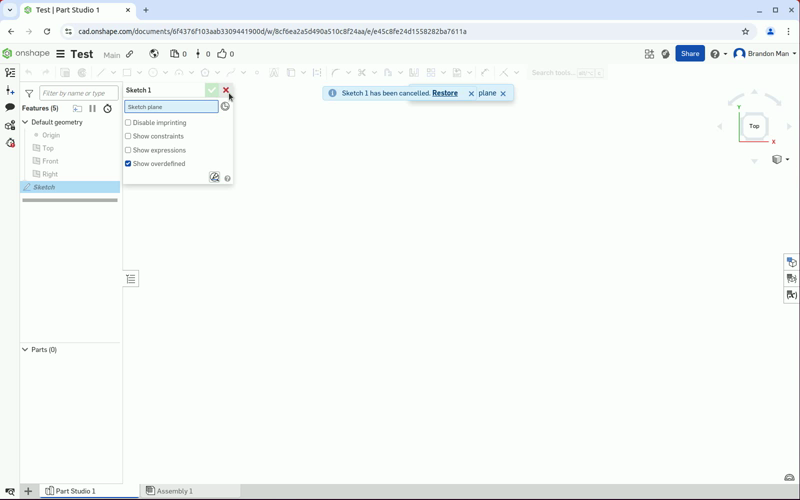
mouse_move(73, 150)
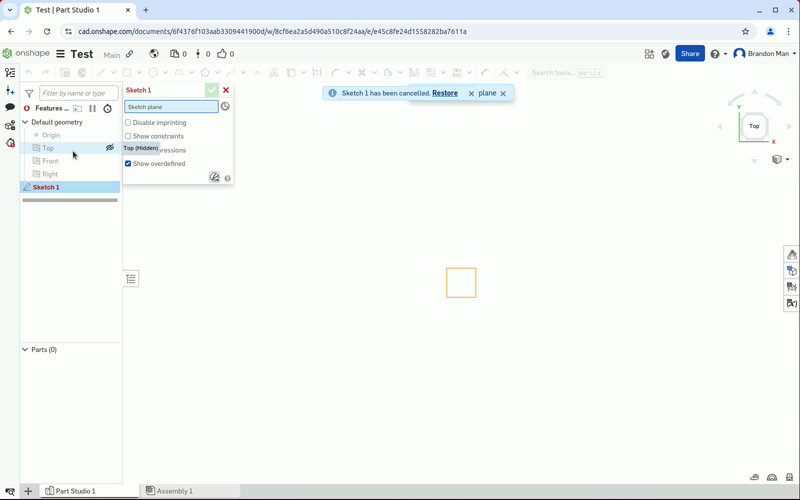
click(73, 150)
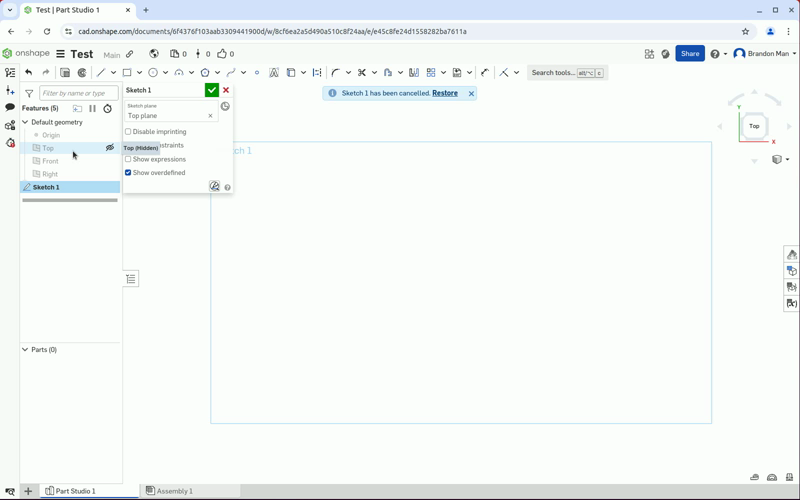
mouse_move(73, 352)
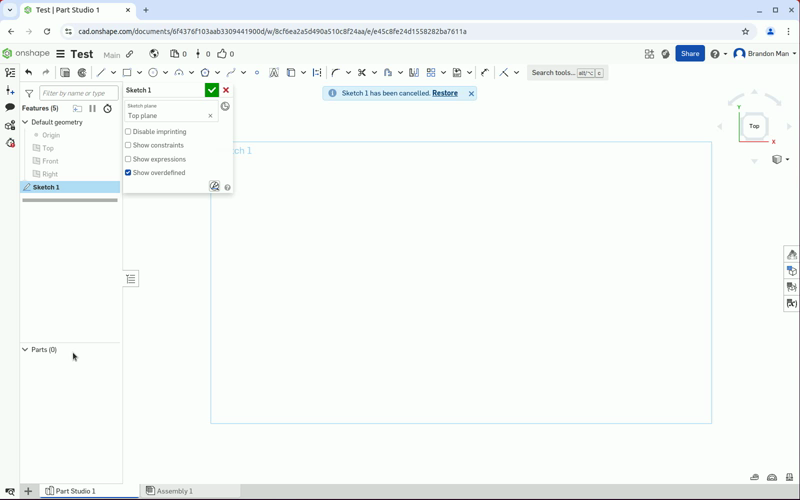
key(y)
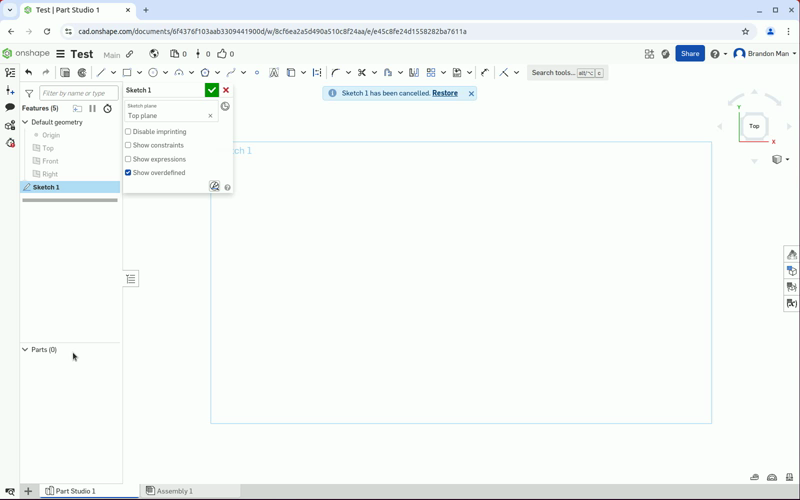
key(l)
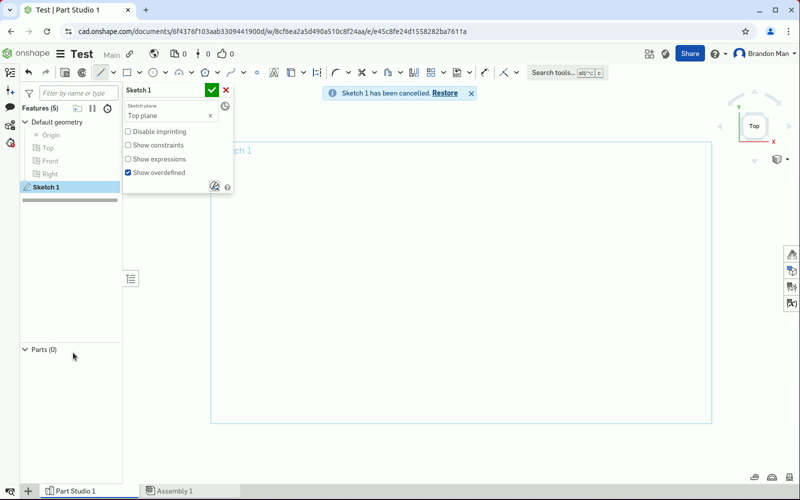
key_down(shift)
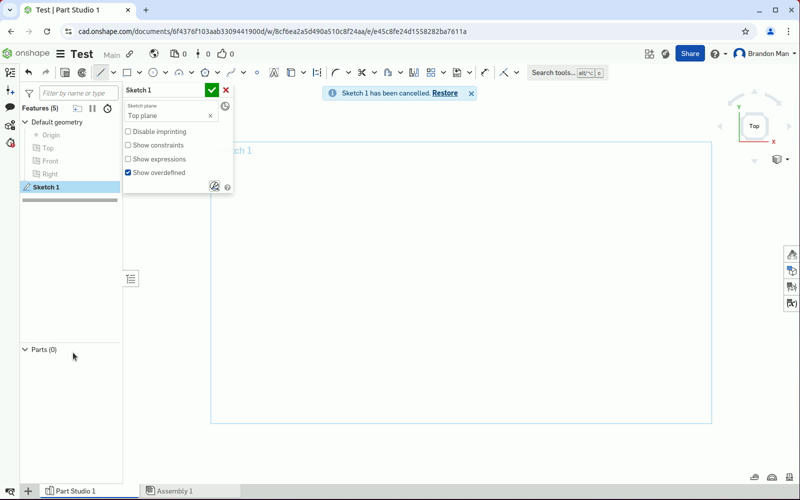
mouse_move(348, 285)
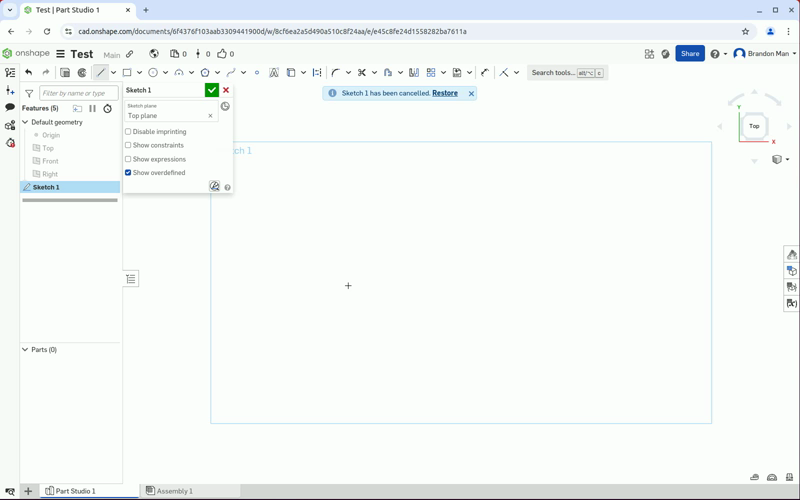
click(348, 285)
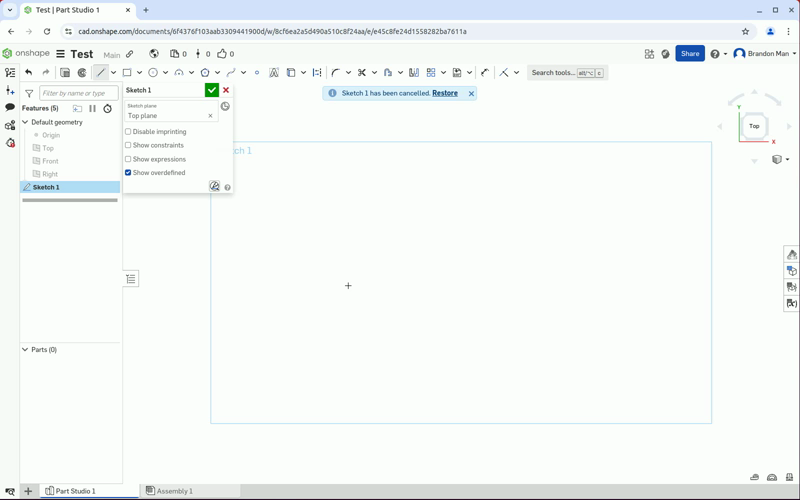
key_up(shift)
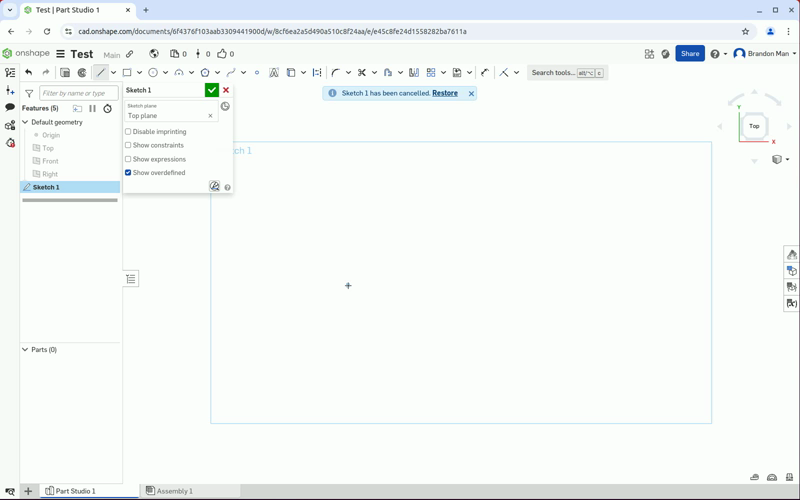
key_down(shift)
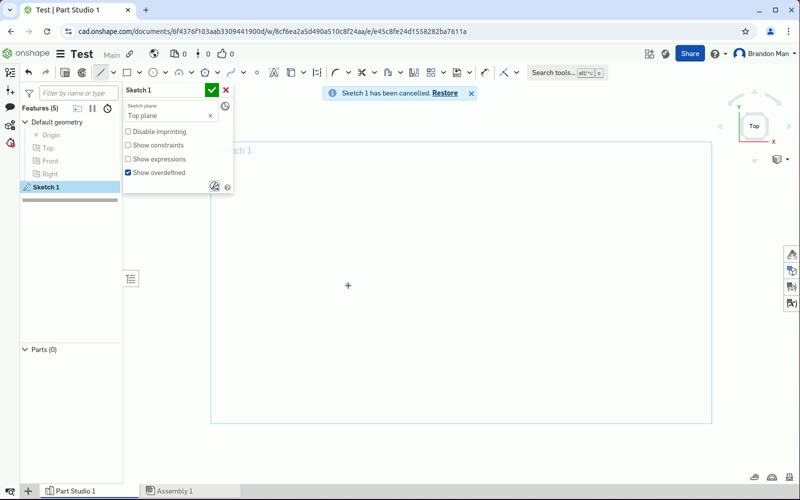
mouse_move(378, 285)
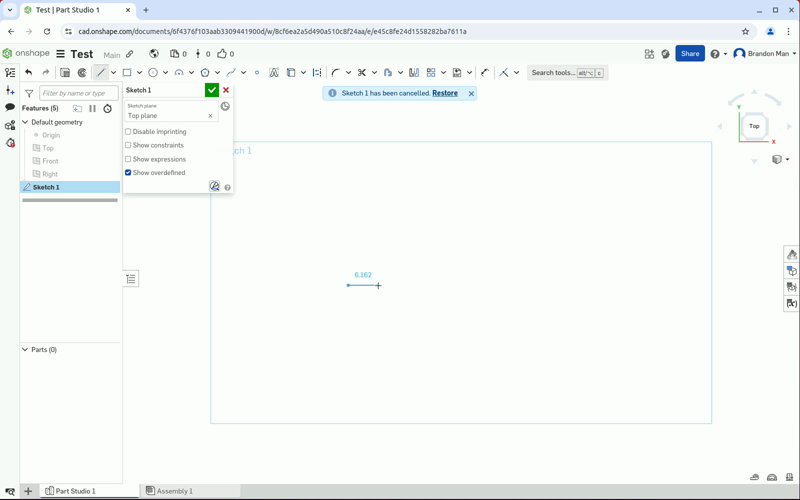
mouse_move(361, 285)
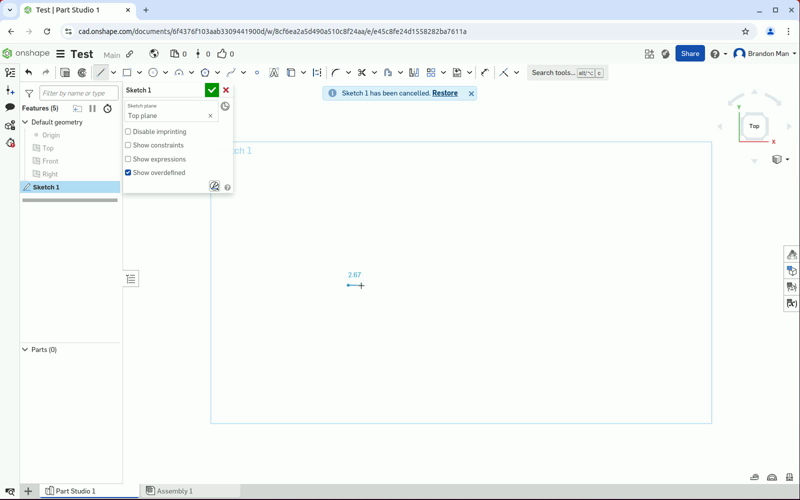
click(361, 285)
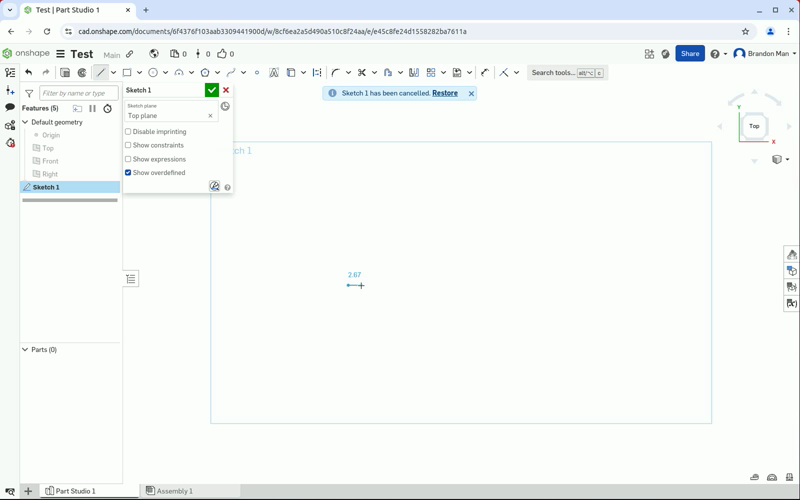
key_up(shift)
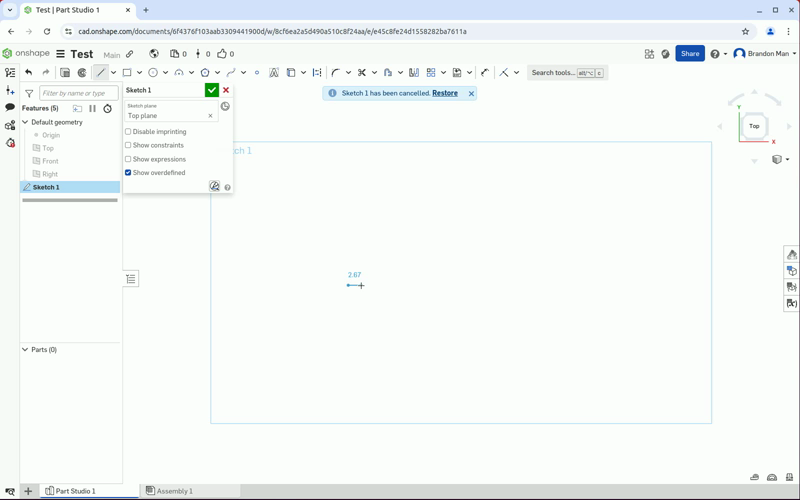
key_down(shift)
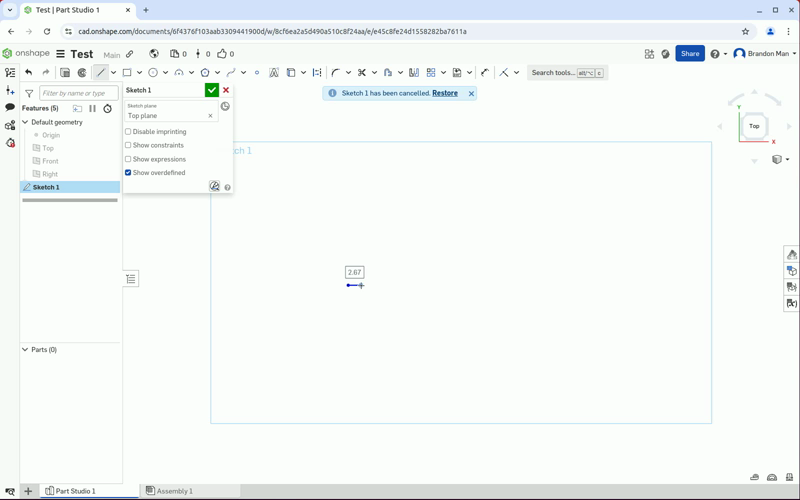
mouse_move(391, 285)
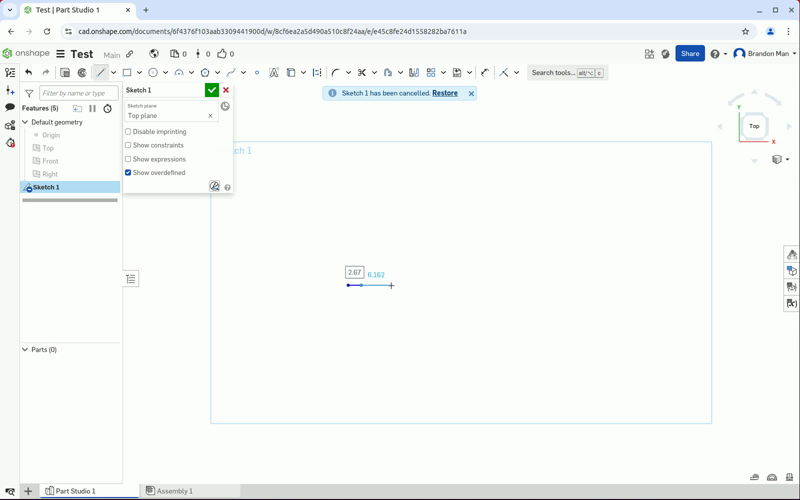
mouse_move(361, 282)
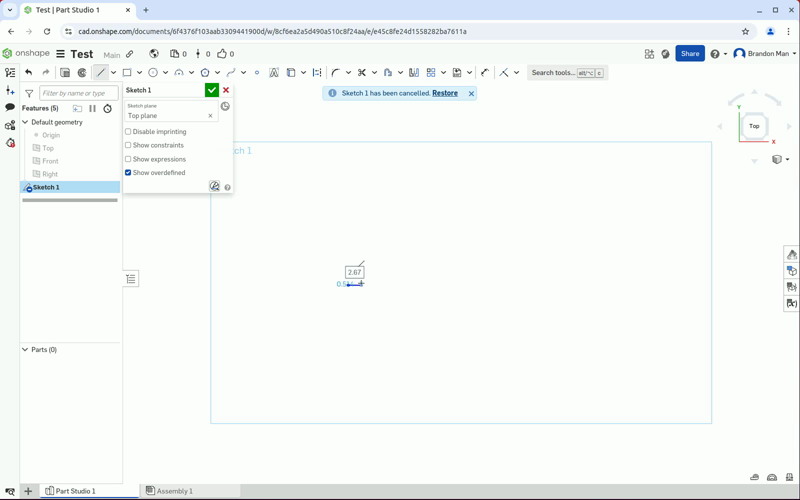
scroll(6)
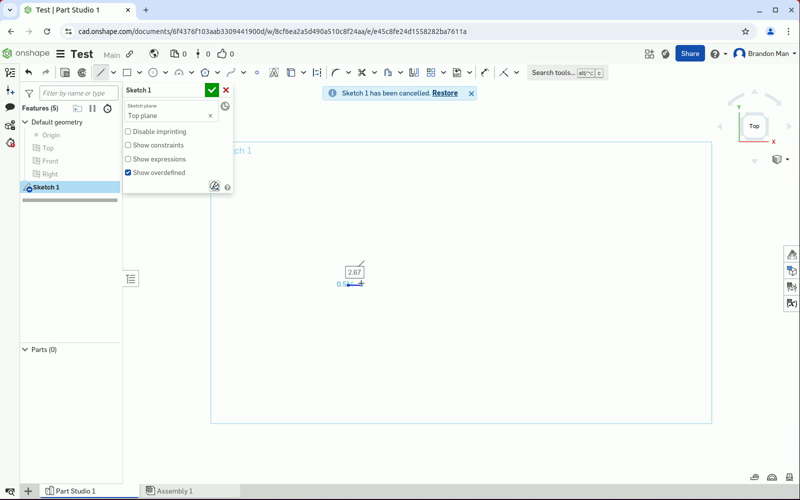
scroll(6)
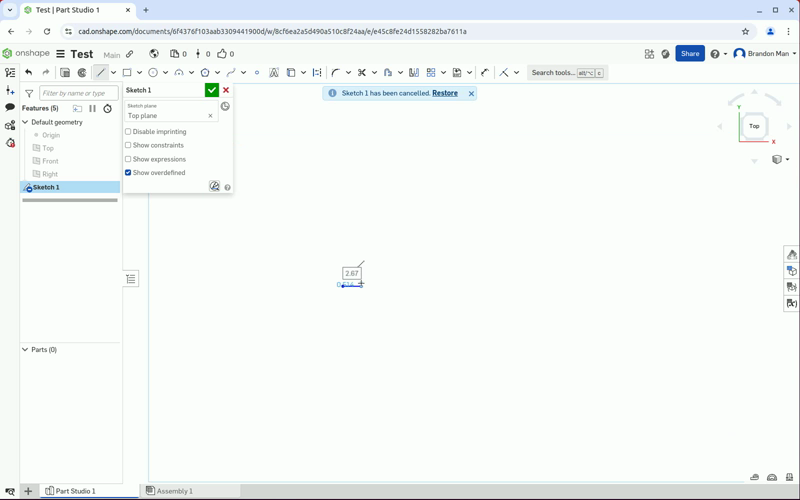
scroll(6)
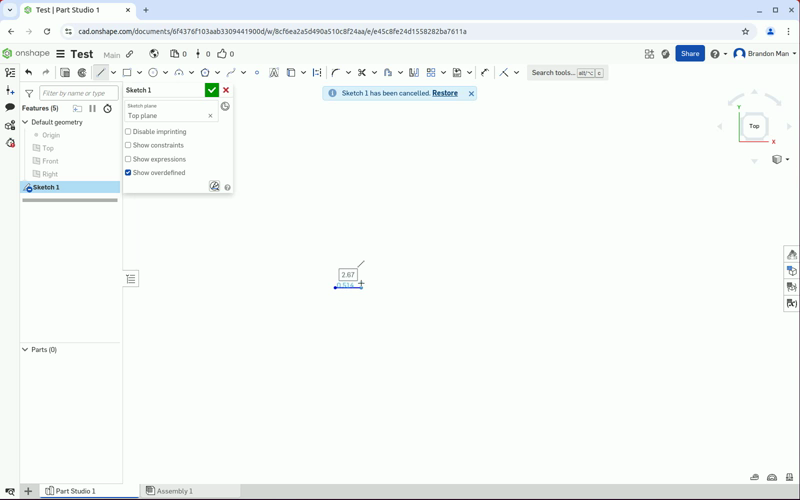
scroll(6)
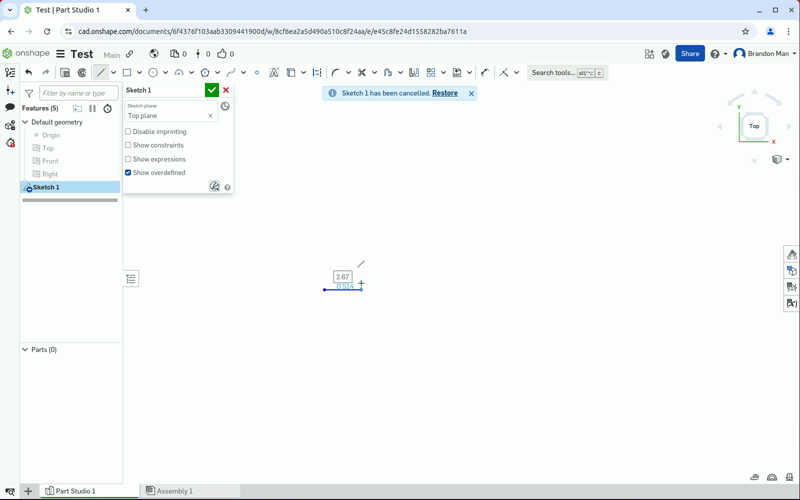
scroll(6)
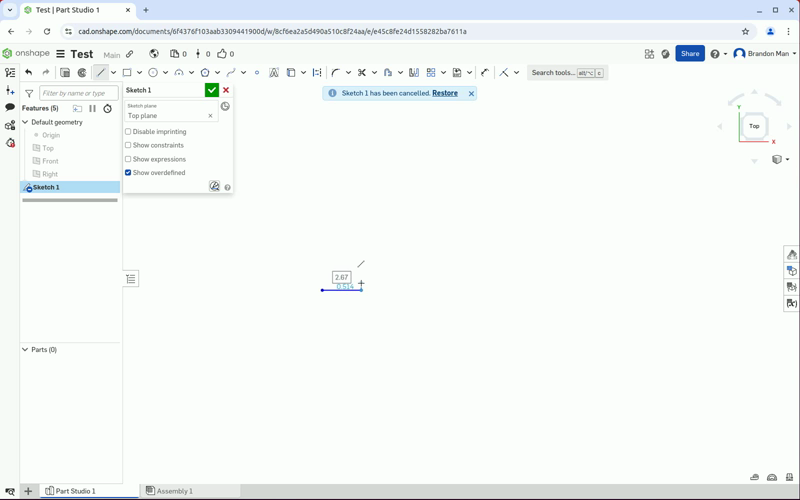
scroll(6)
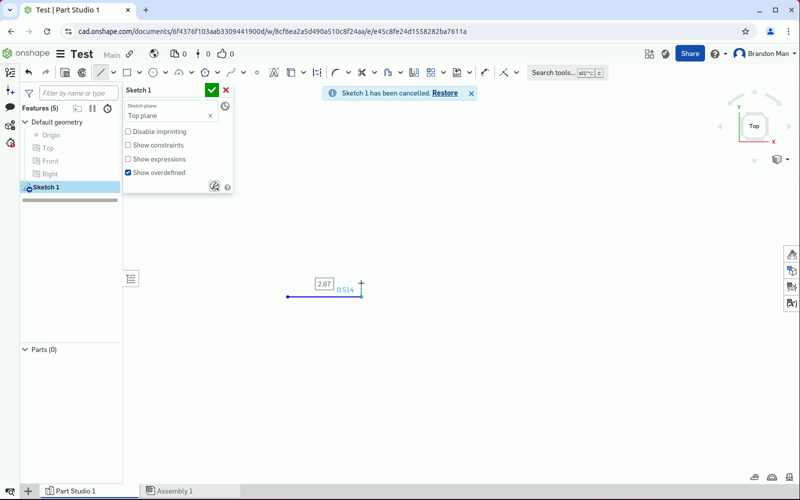
scroll(6)
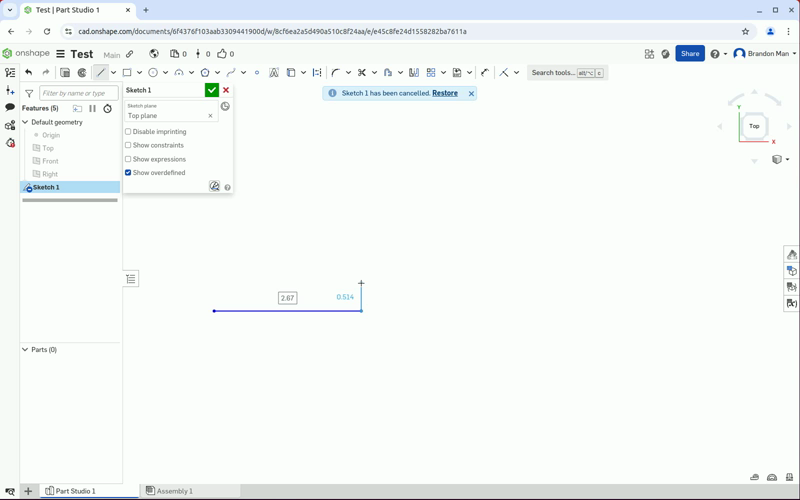
click(361, 282)
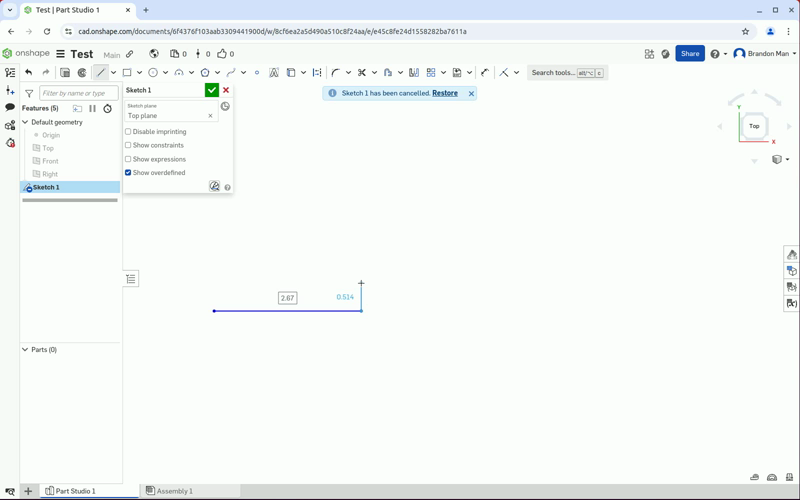
scroll(-6)
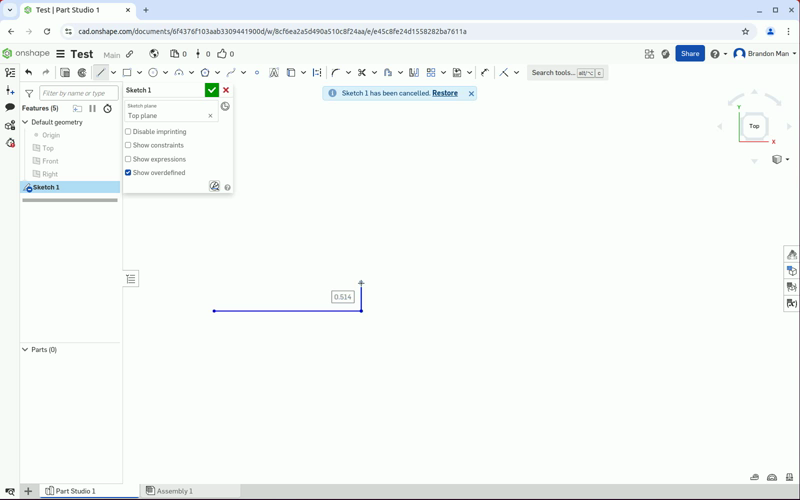
scroll(-6)
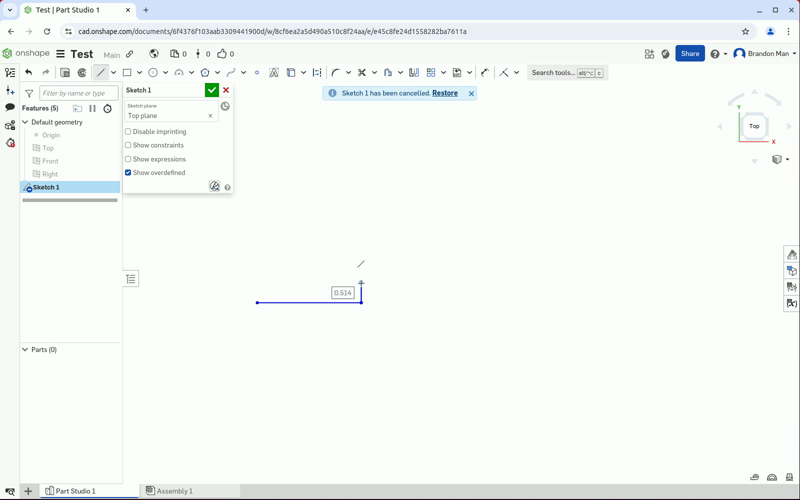
scroll(-6)
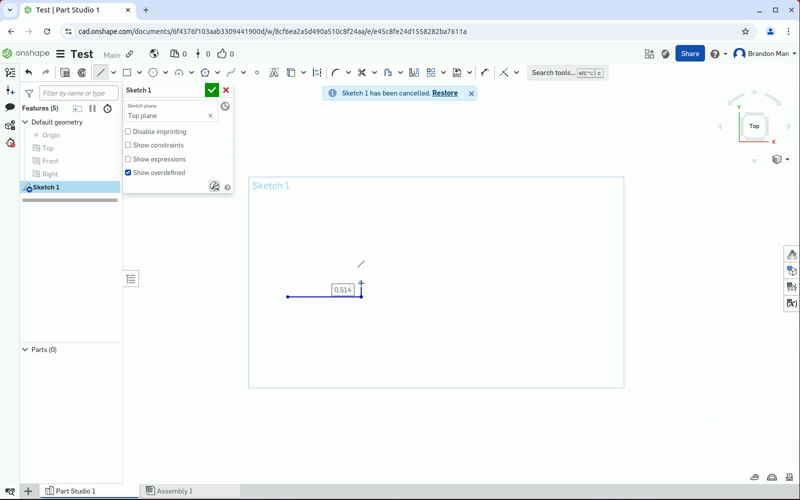
scroll(-6)
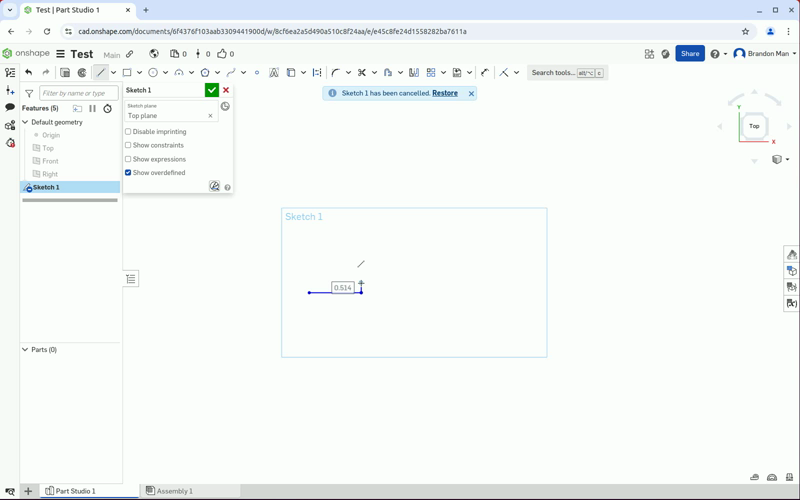
scroll(-6)
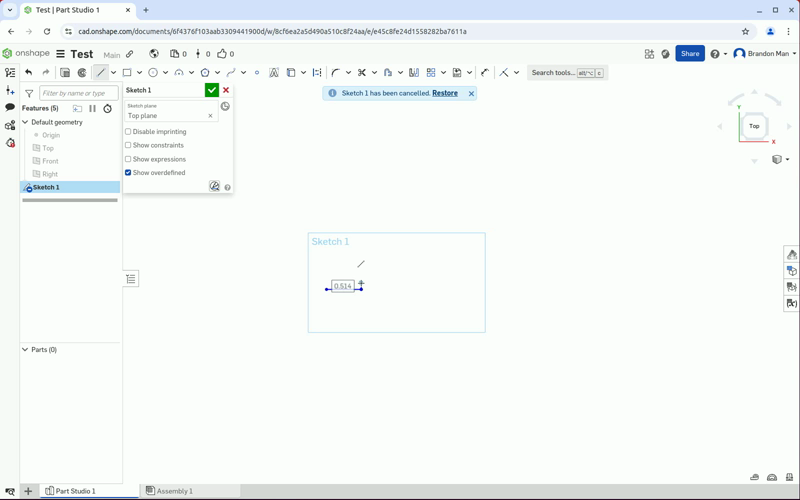
scroll(-6)
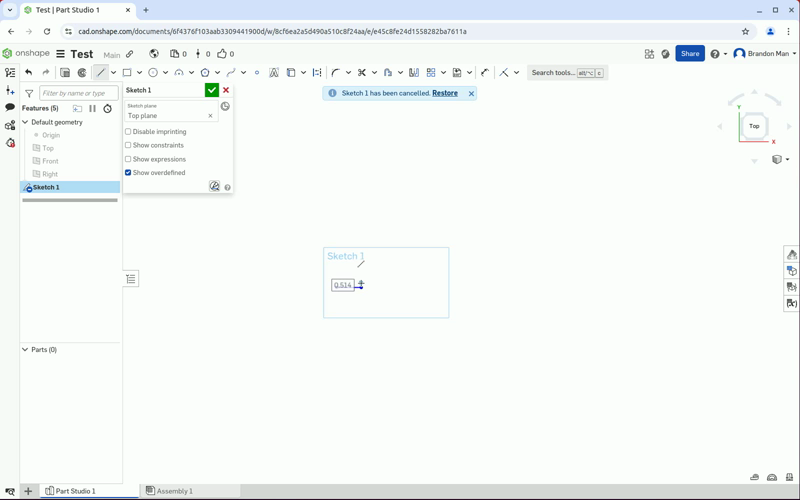
scroll(-6)
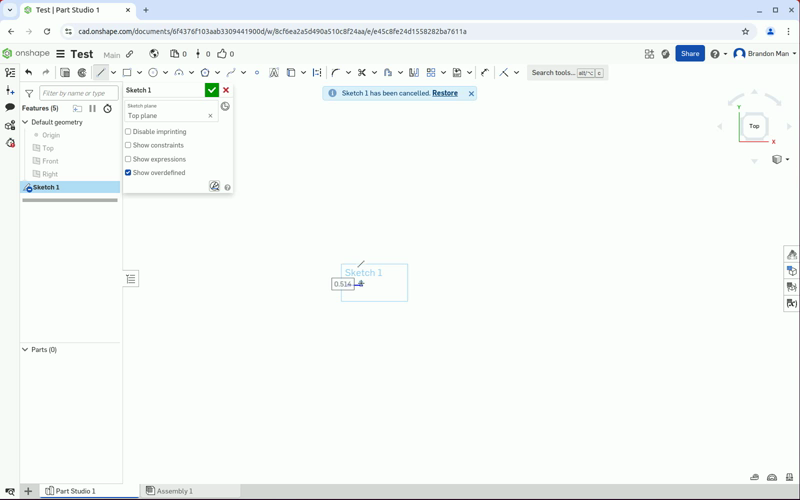
key_up(shift)
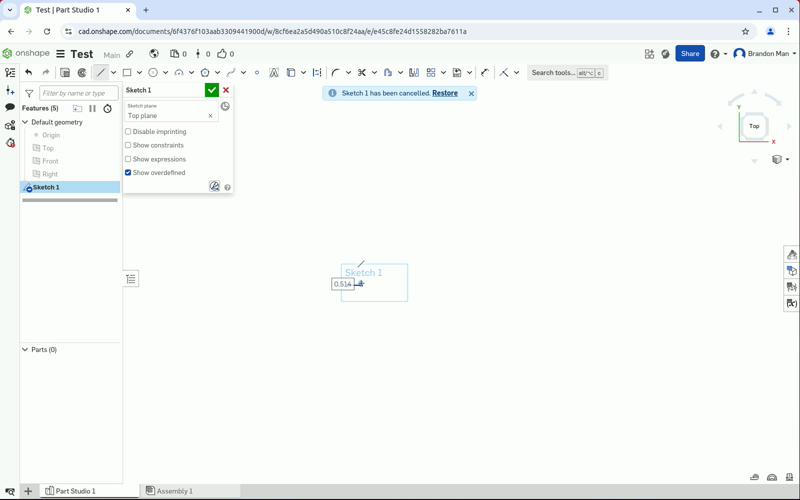
key_down(shift)
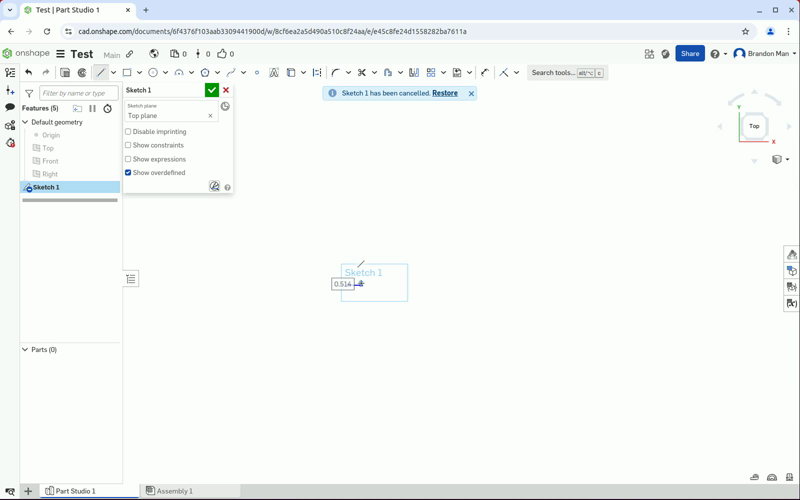
mouse_move(391, 282)
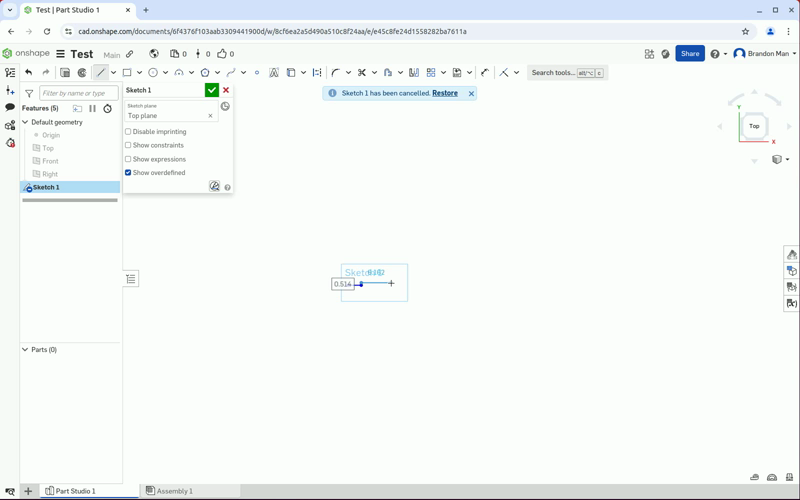
mouse_move(354, 282)
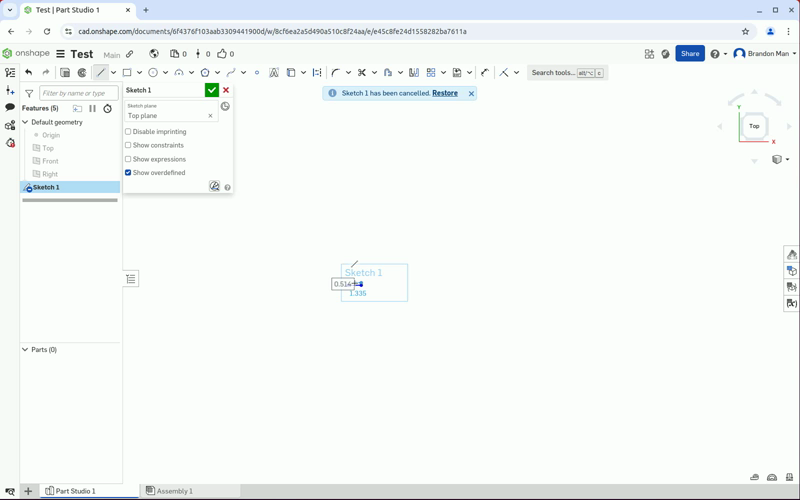
scroll(6)
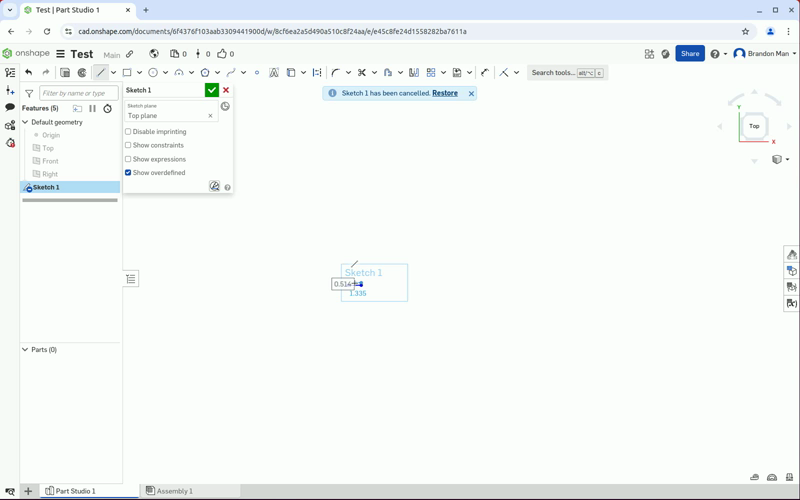
scroll(6)
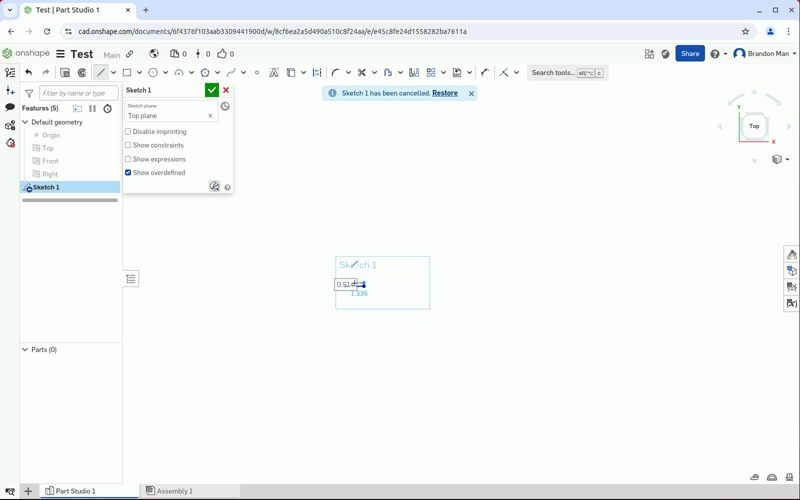
scroll(6)
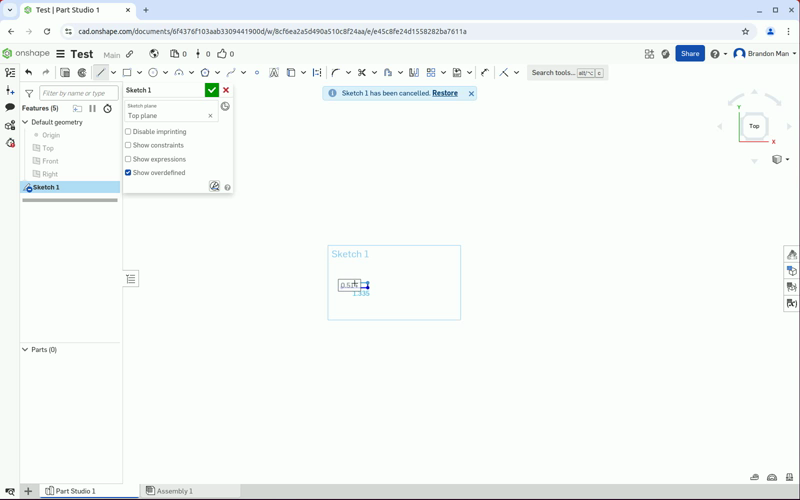
scroll(6)
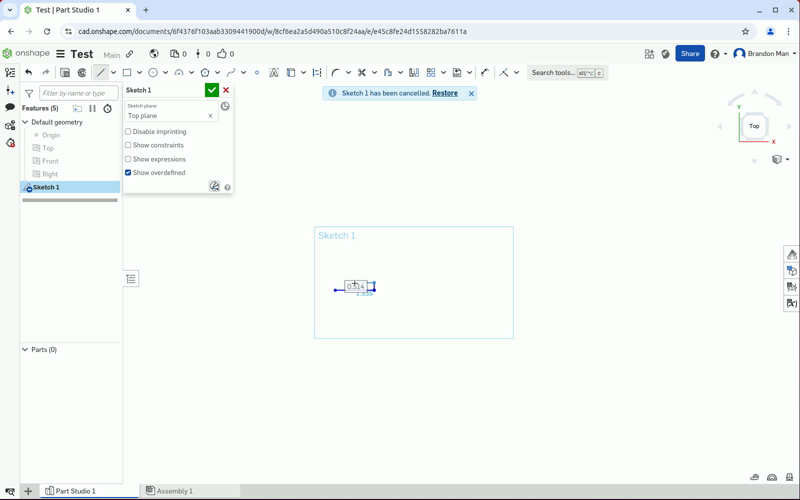
scroll(6)
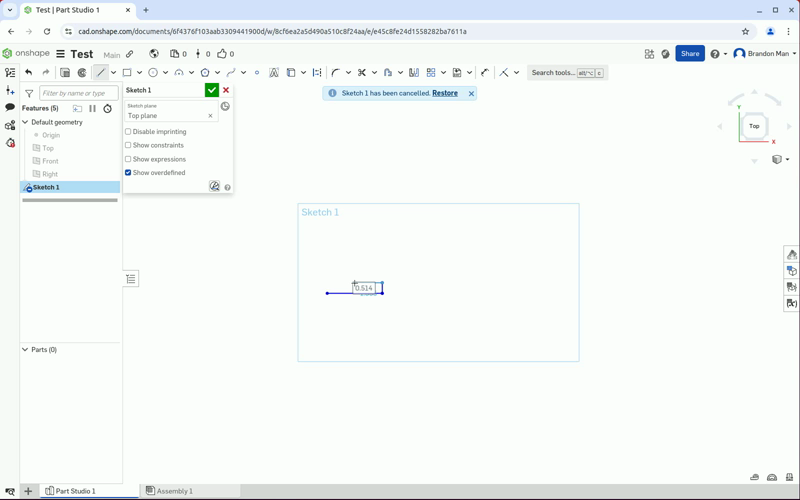
scroll(6)
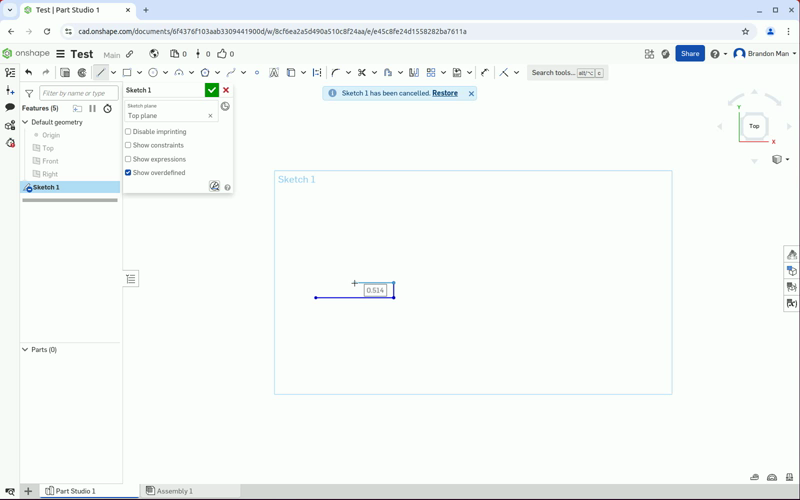
scroll(6)
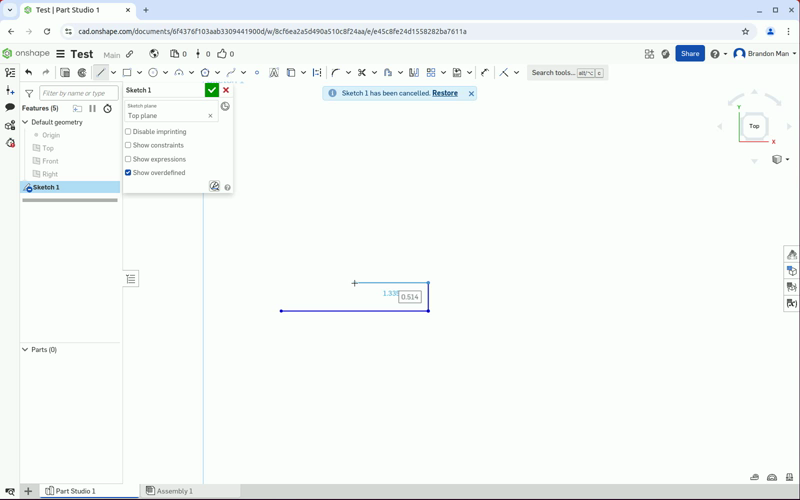
click(354, 282)
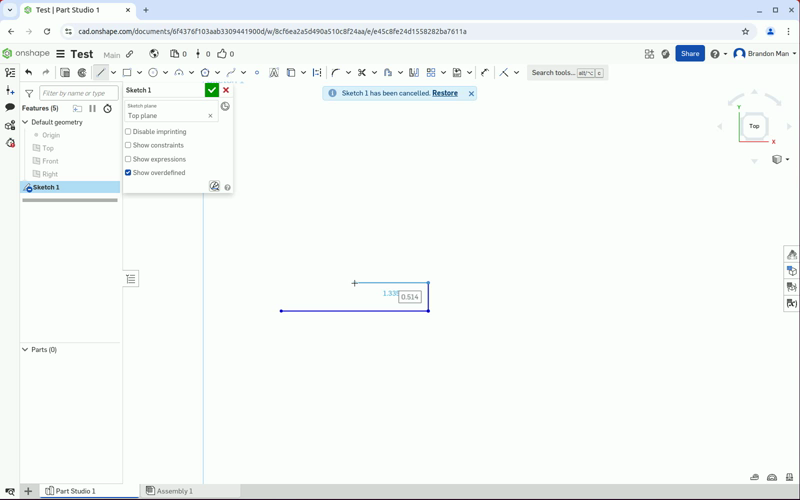
scroll(-6)
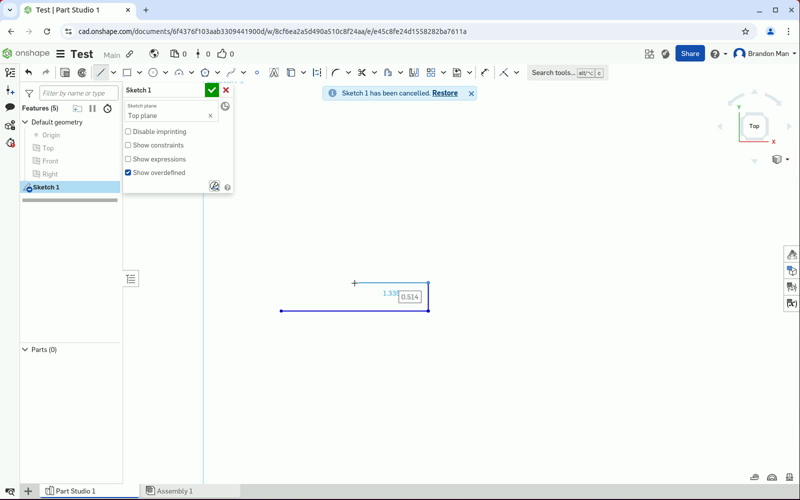
scroll(-6)
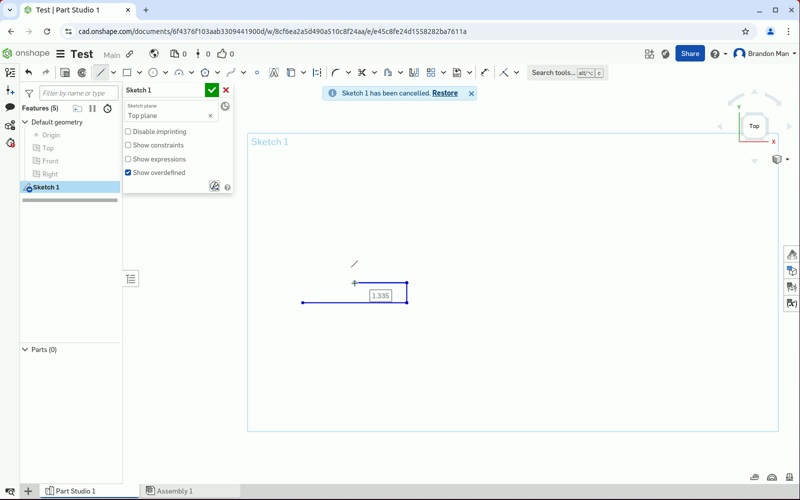
scroll(-6)
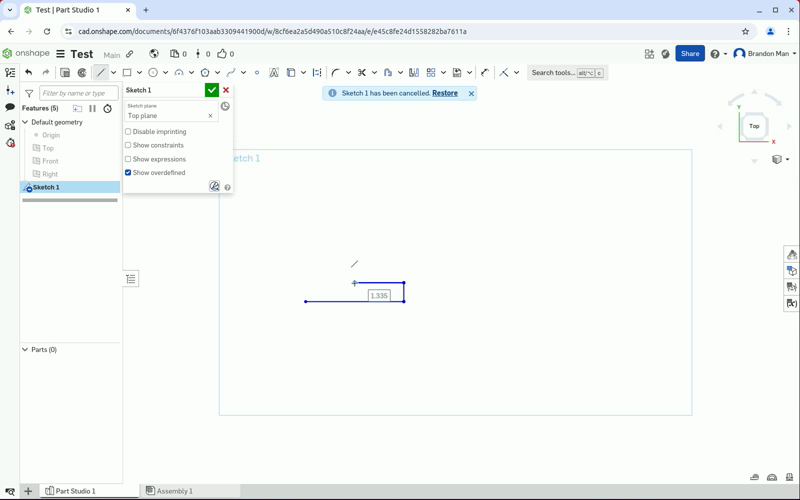
scroll(-6)
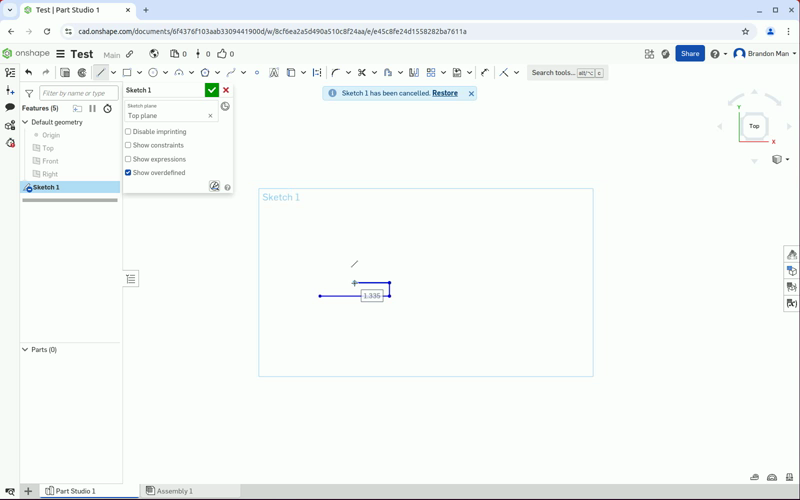
scroll(-6)
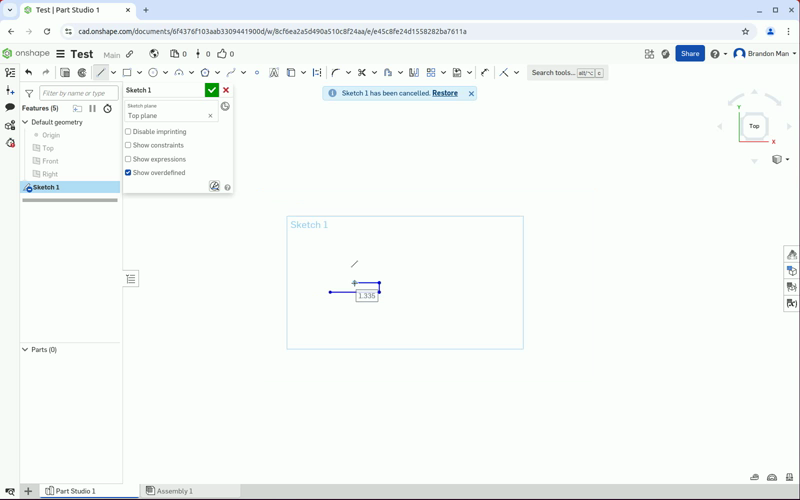
scroll(-6)
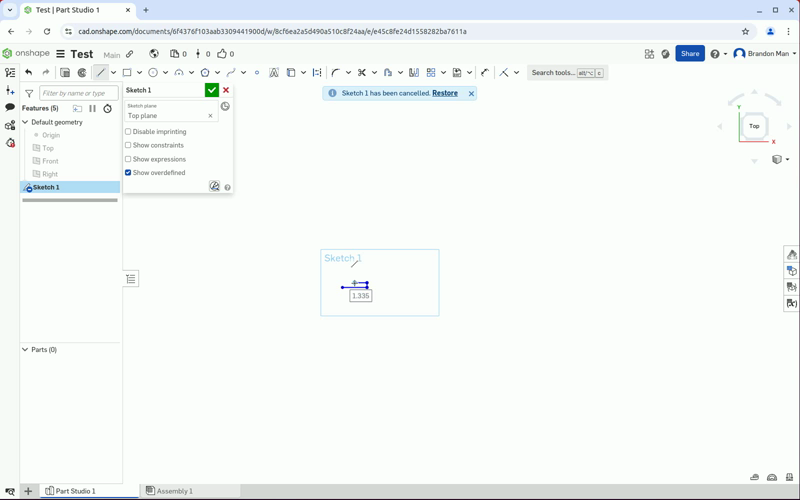
scroll(-6)
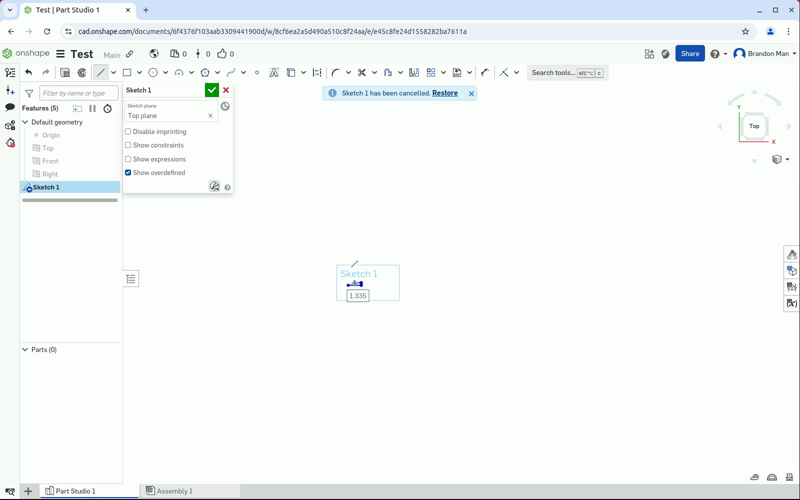
key_up(shift)
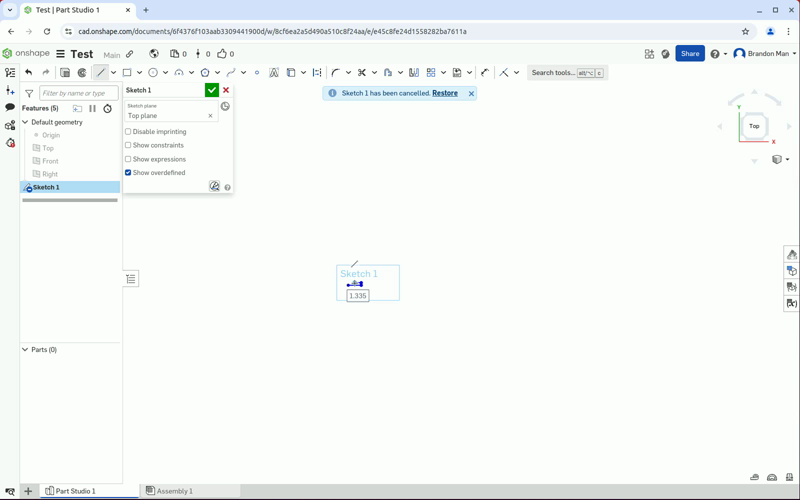
key_down(shift)
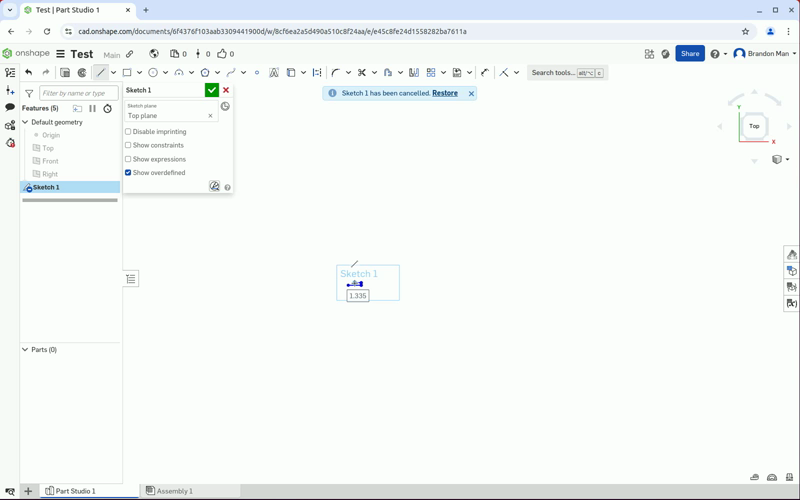
mouse_move(384, 282)
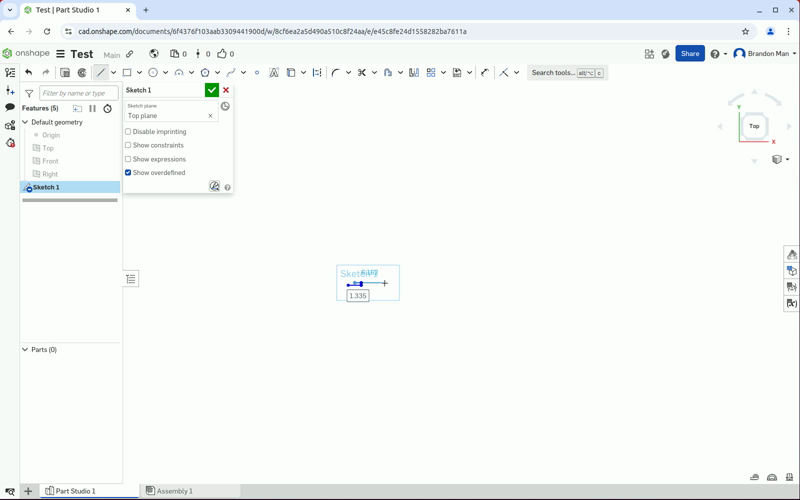
mouse_move(348, 282)
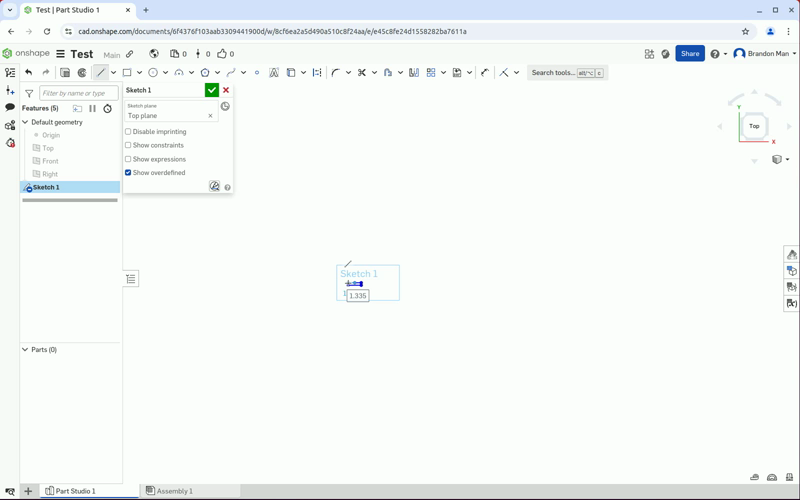
scroll(6)
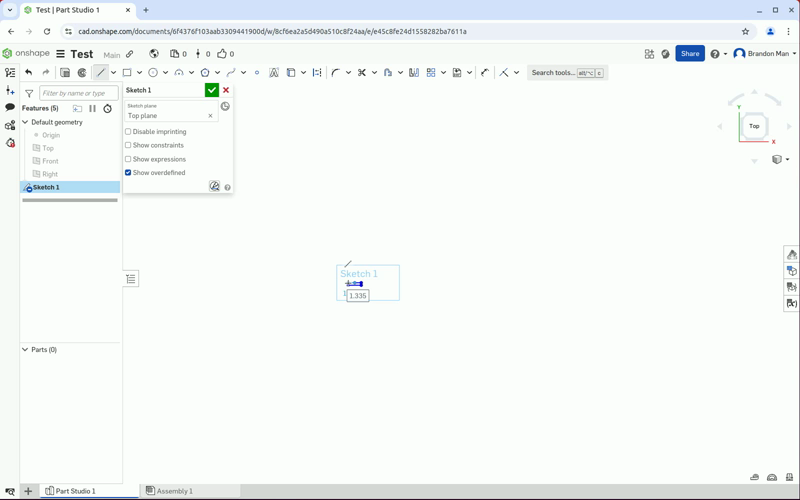
scroll(6)
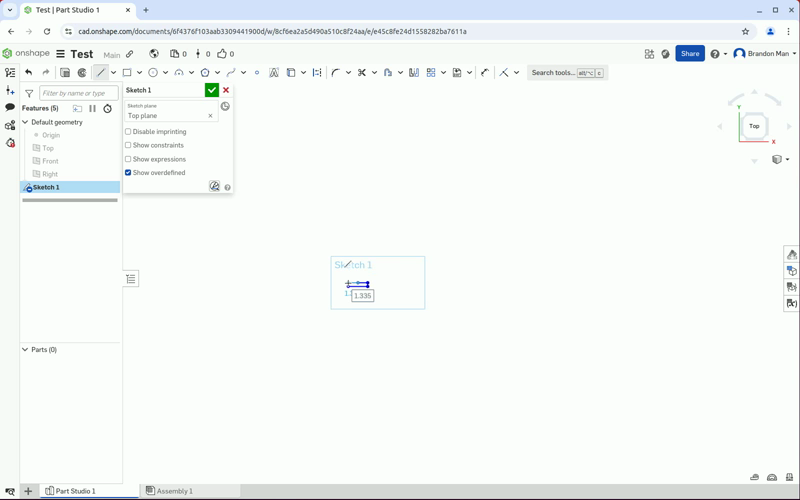
scroll(6)
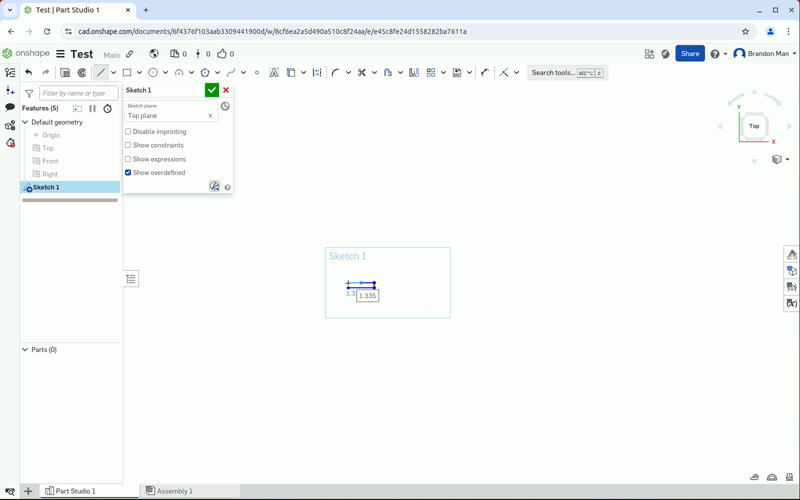
scroll(6)
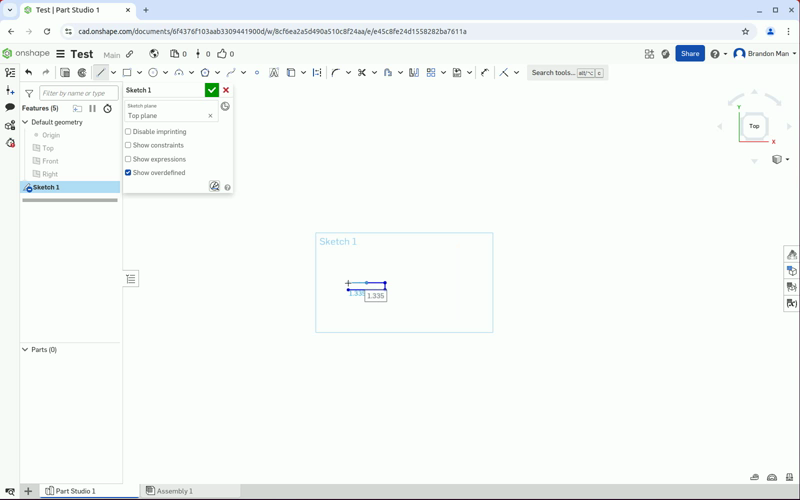
scroll(6)
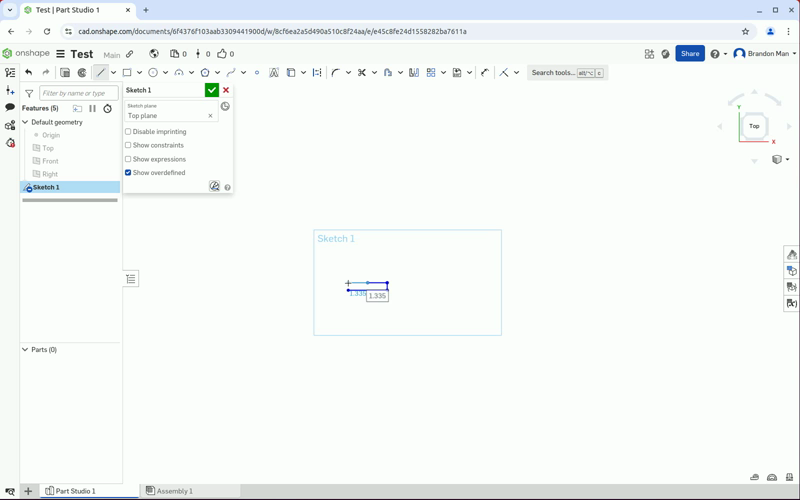
scroll(6)
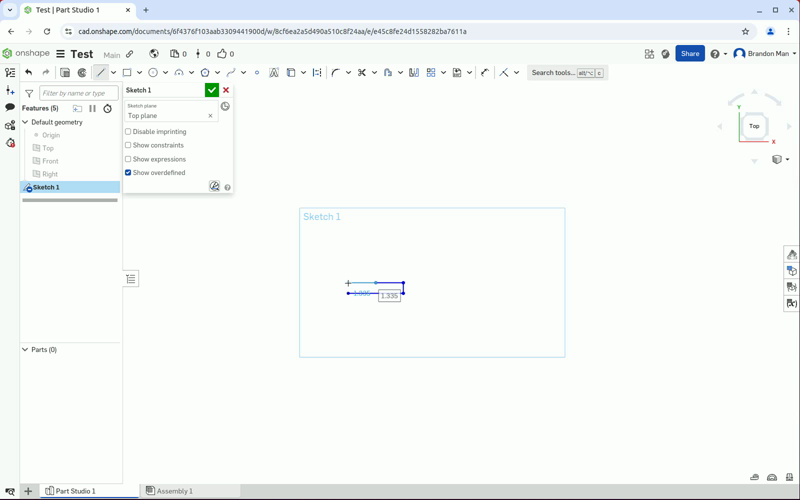
scroll(6)
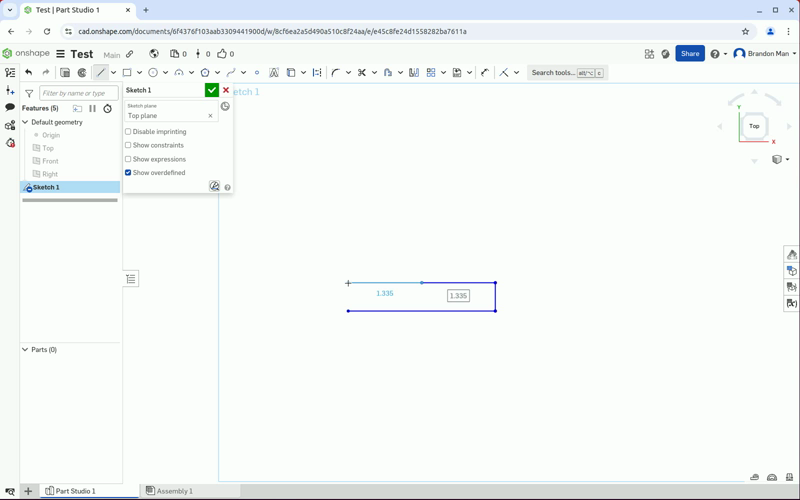
click(348, 282)
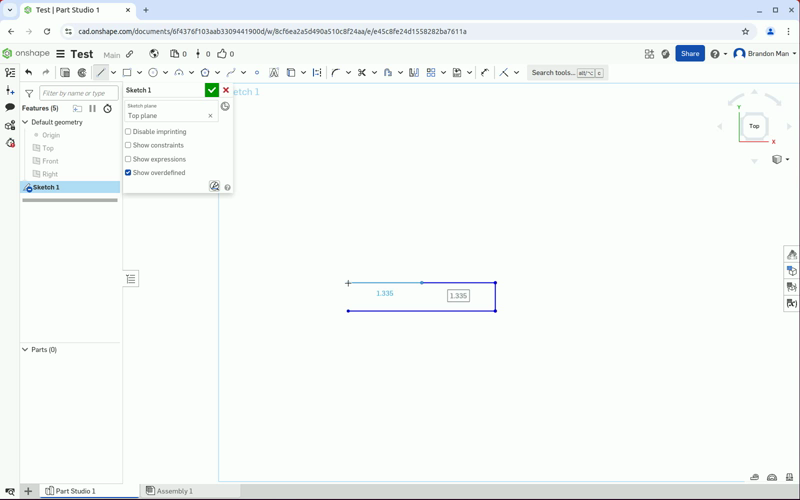
scroll(-6)
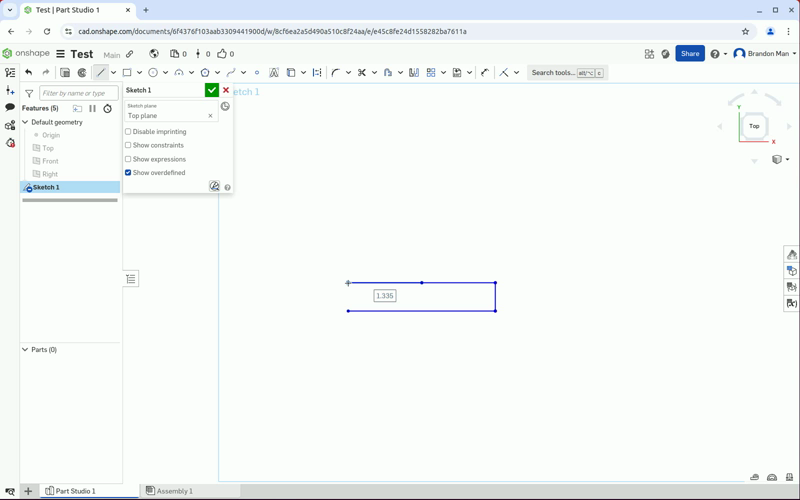
scroll(-6)
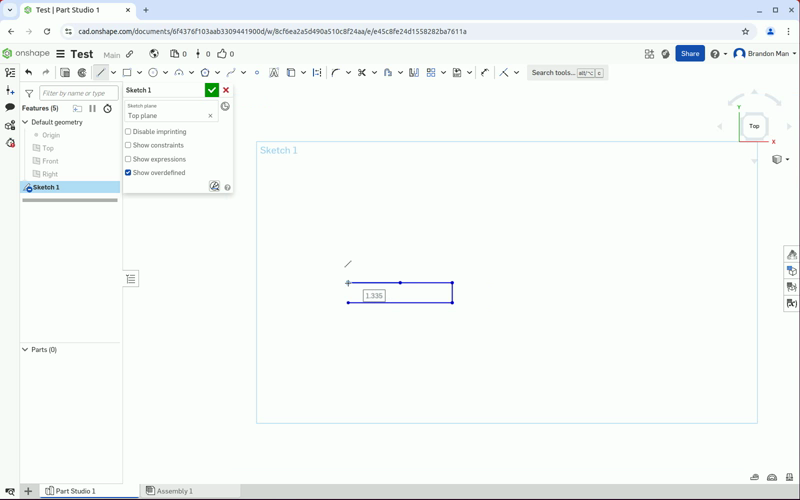
scroll(-6)
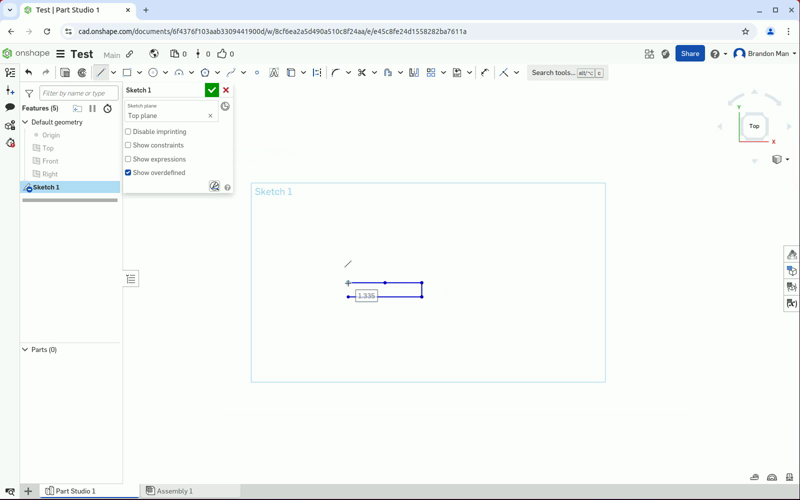
scroll(-6)
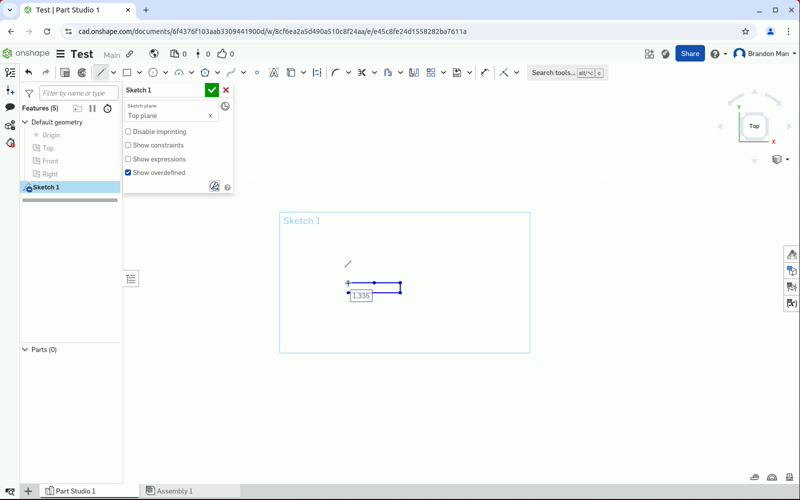
scroll(-6)
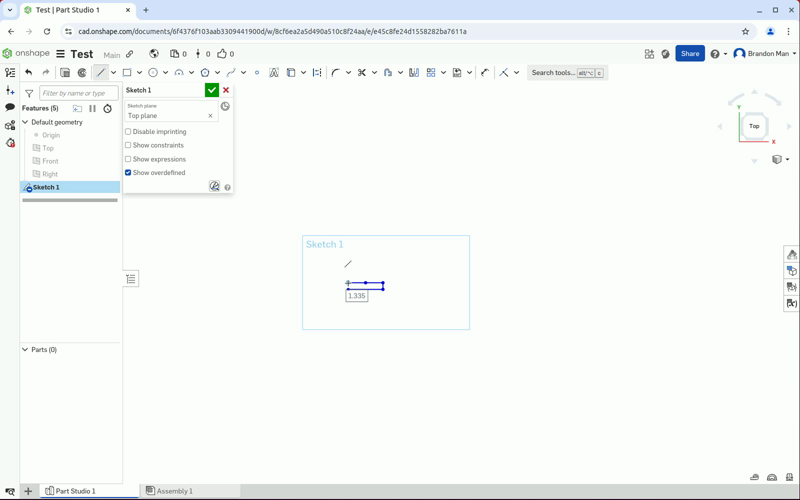
scroll(-6)
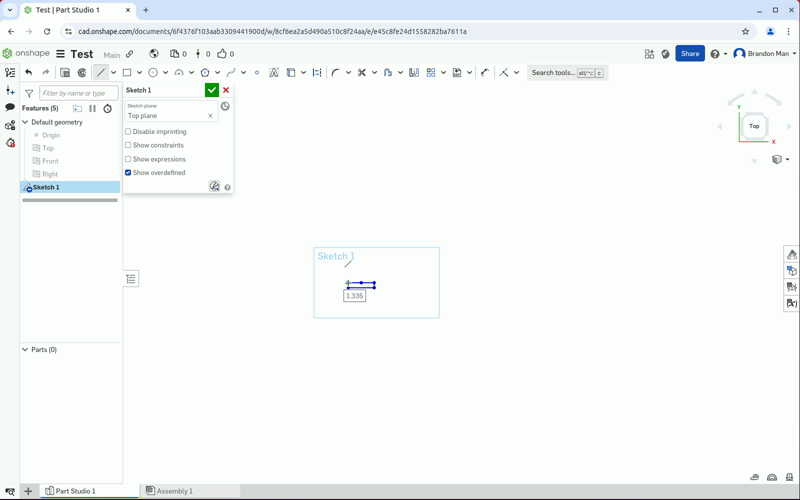
scroll(-6)
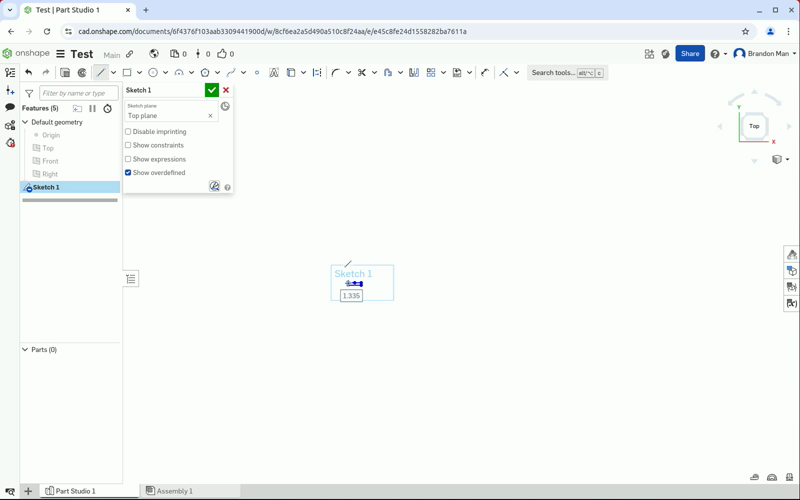
key_up(shift)
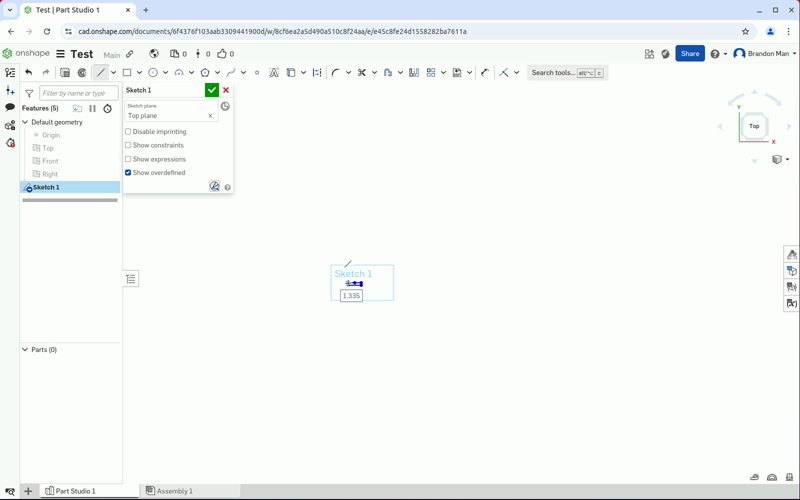
mouse_move(378, 282)
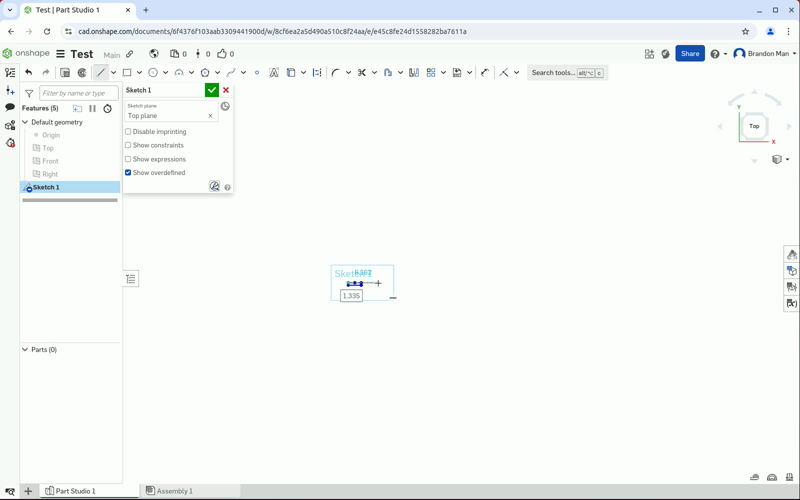
key_down(shift)
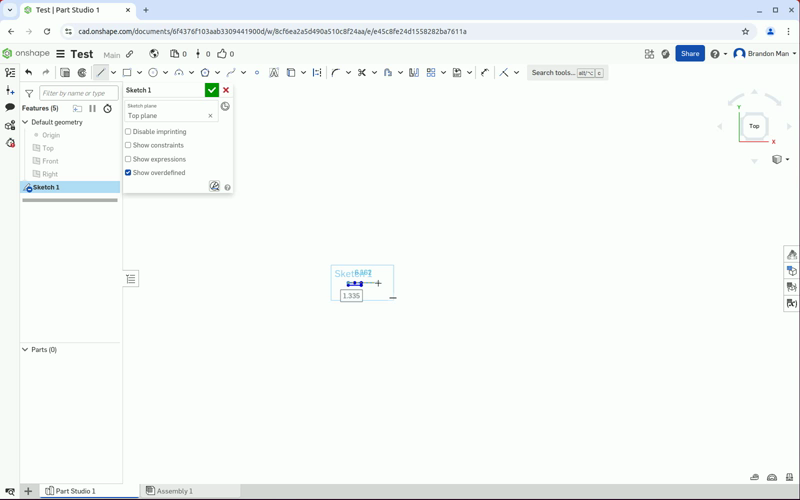
mouse_move(348, 285)
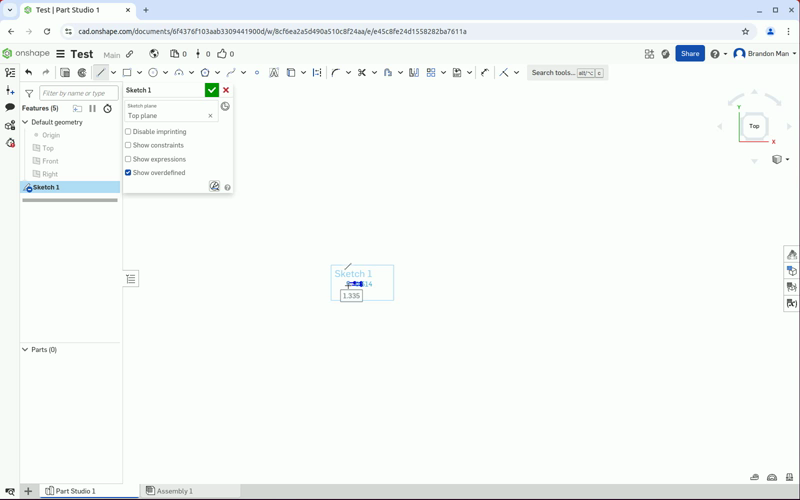
scroll(6)
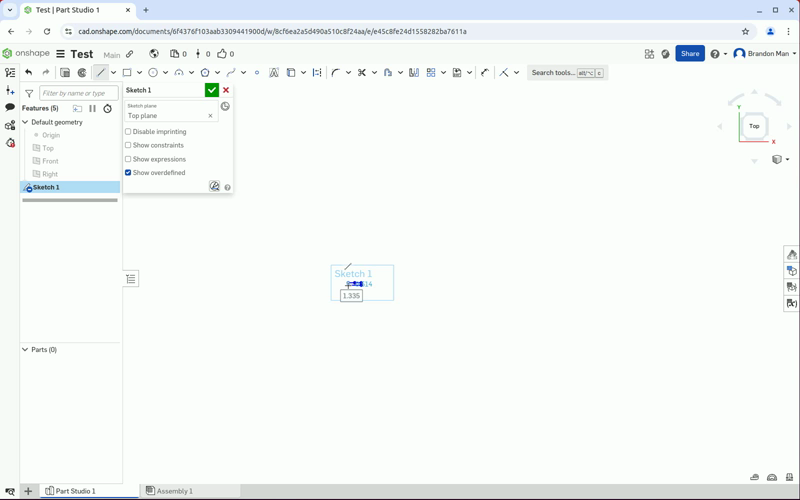
scroll(6)
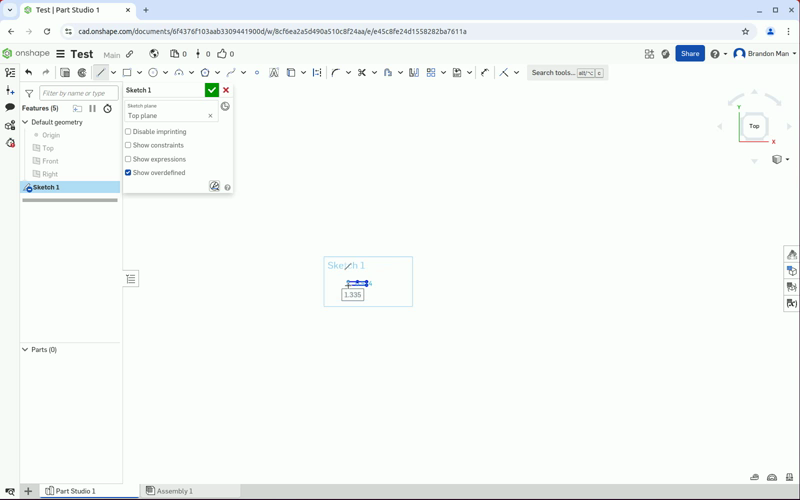
scroll(6)
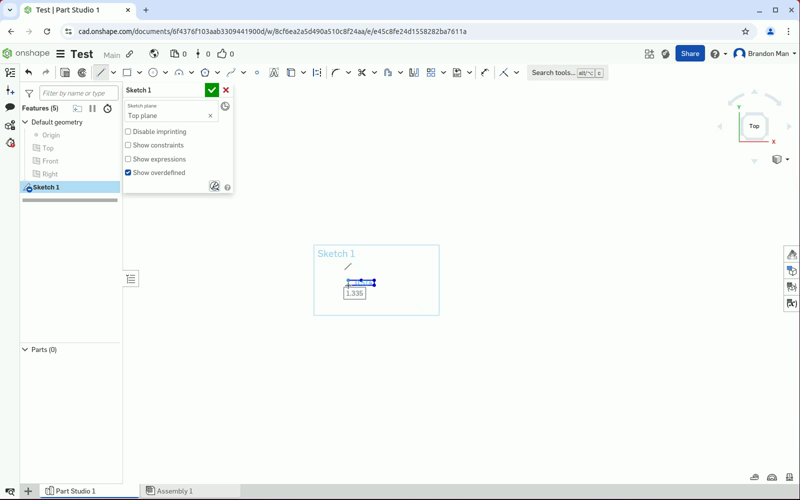
scroll(6)
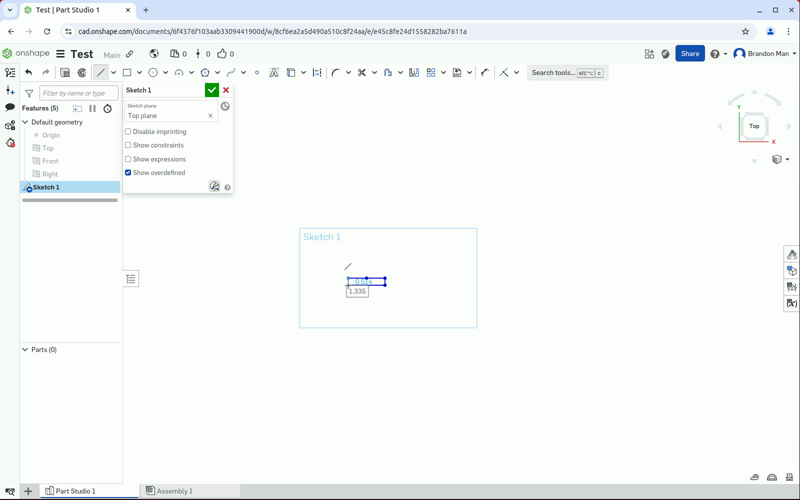
scroll(6)
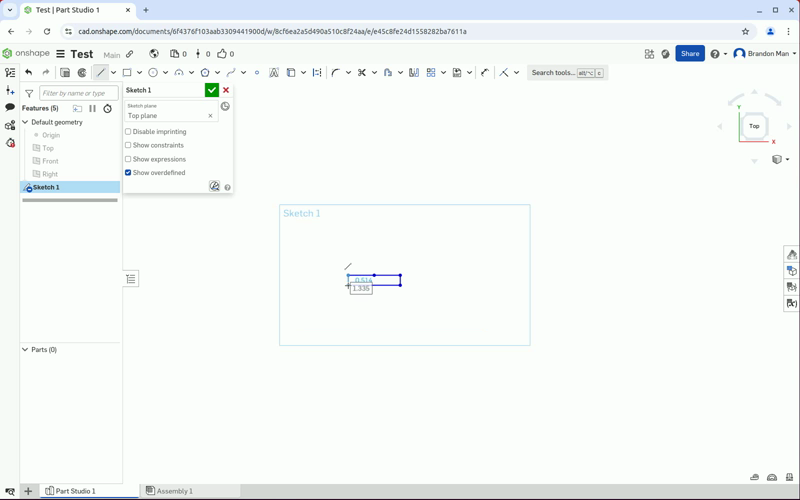
scroll(6)
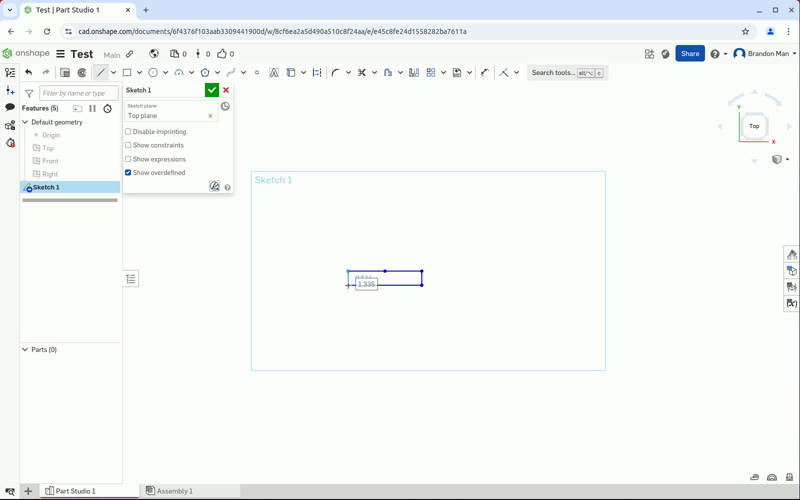
scroll(6)
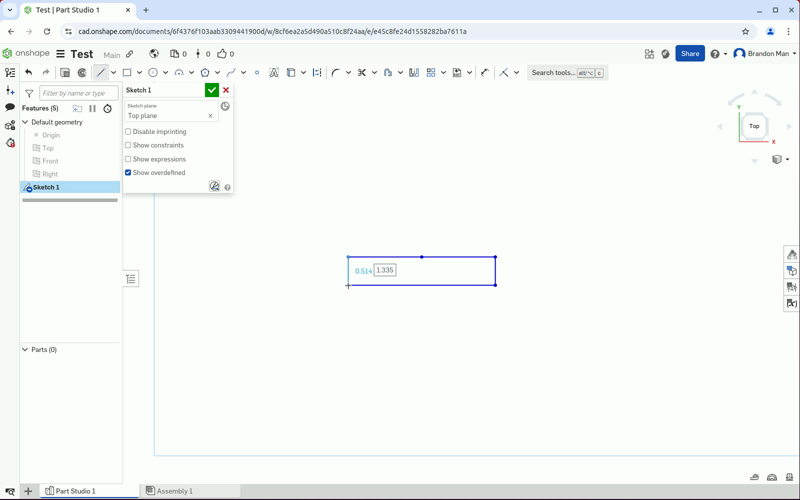
key_up(shift)
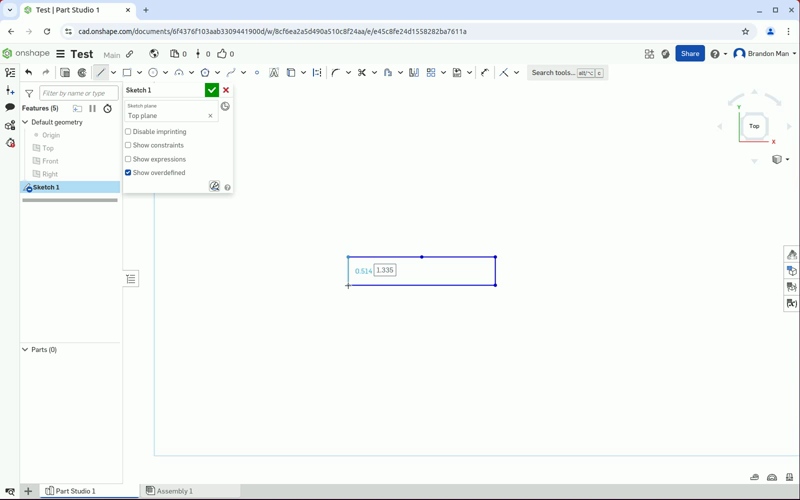
click(348, 285)
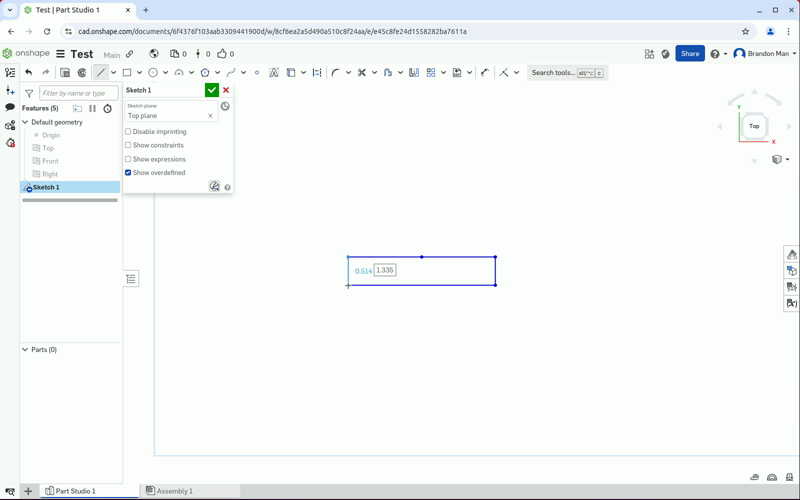
scroll(-6)
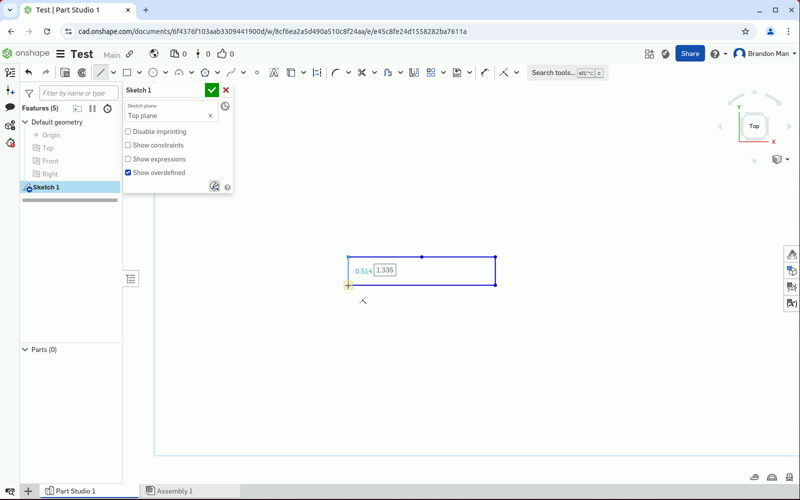
scroll(-6)
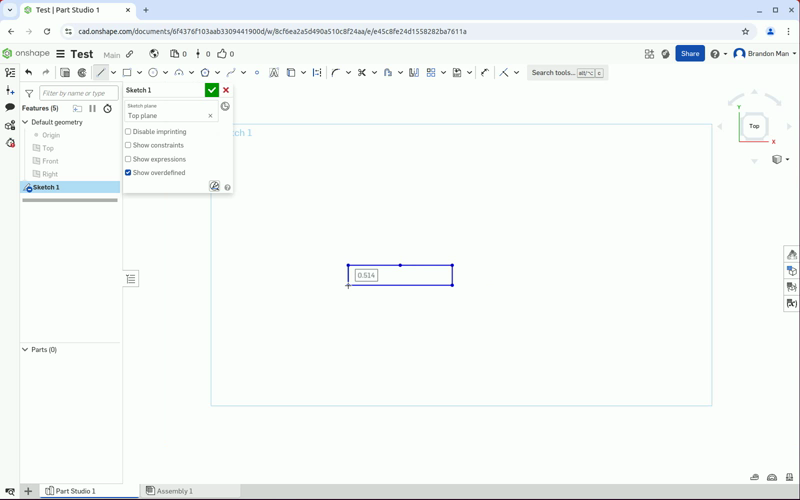
scroll(-6)
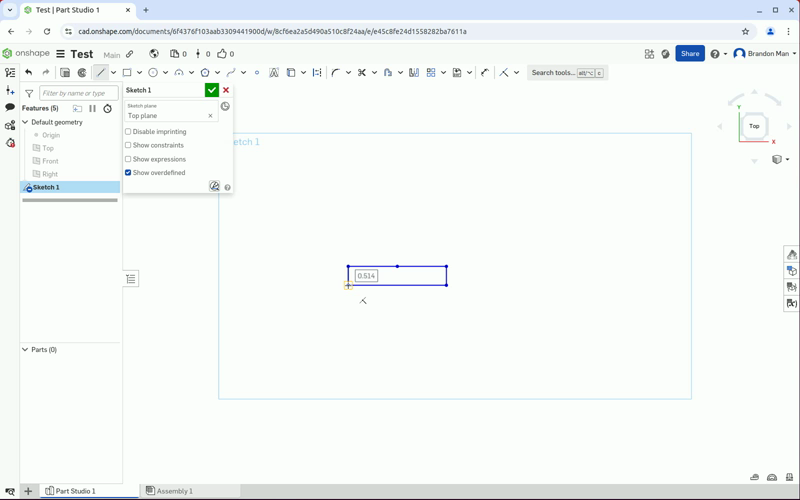
scroll(-6)
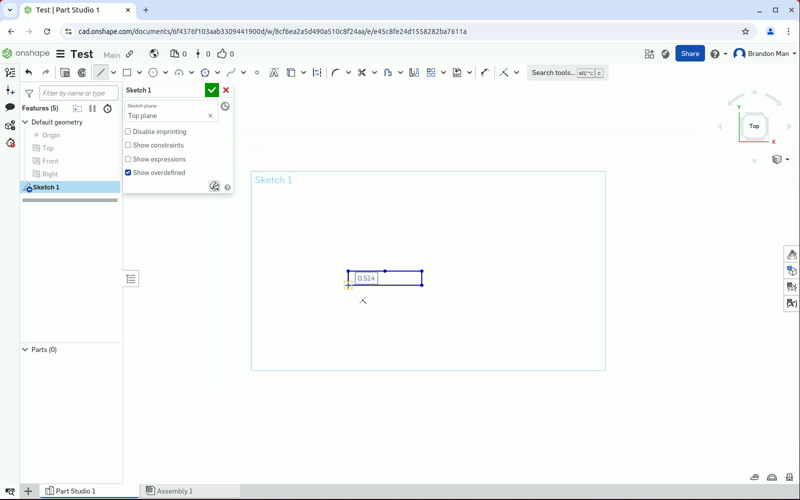
scroll(-6)
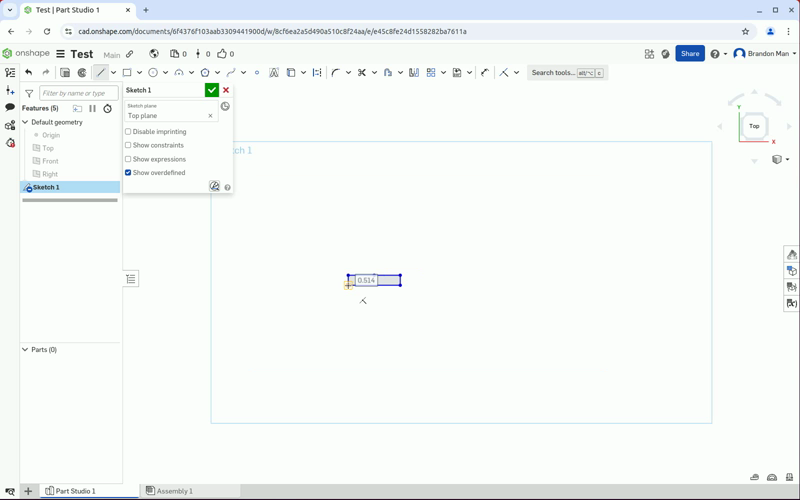
scroll(-6)
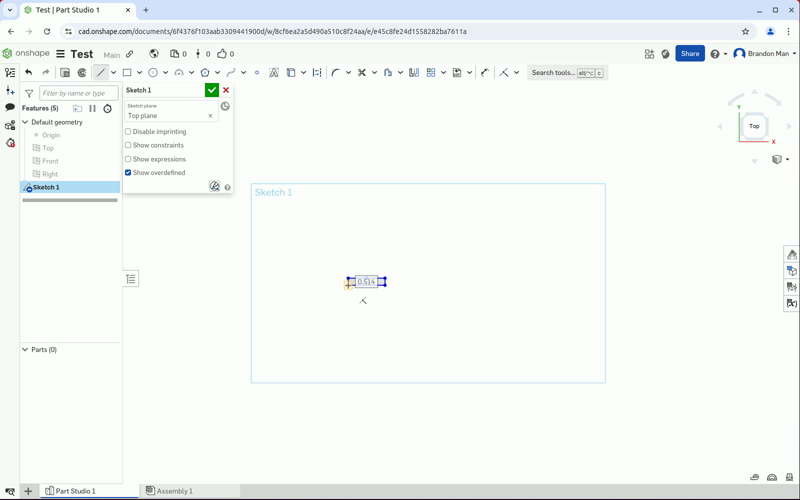
scroll(-6)
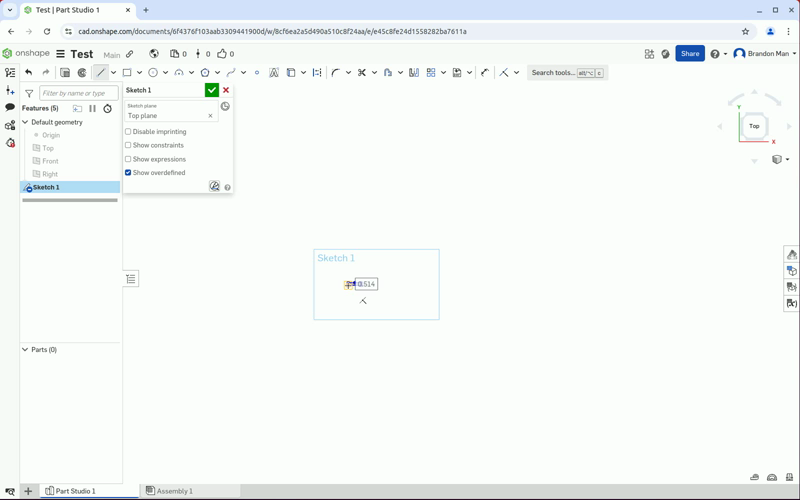
key(esc)
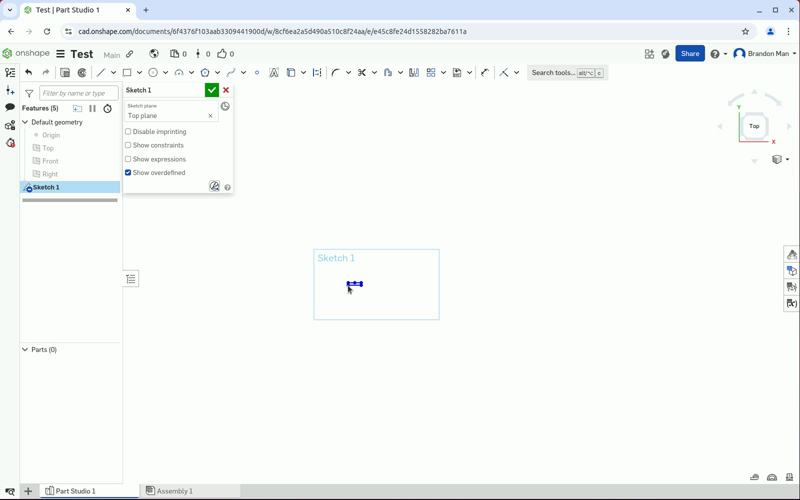
mouse_move(356, 283)
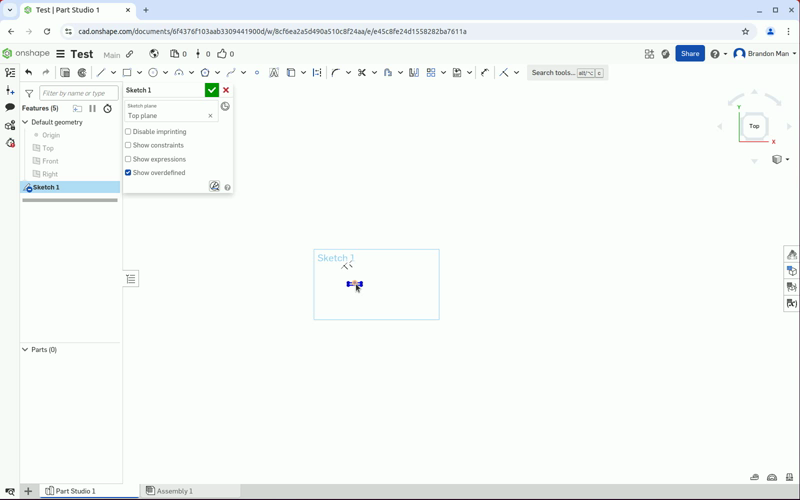
scroll(6)
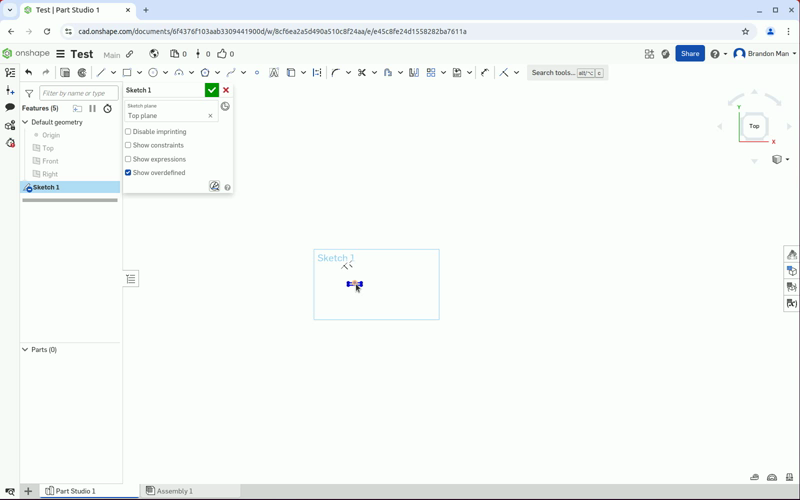
scroll(6)
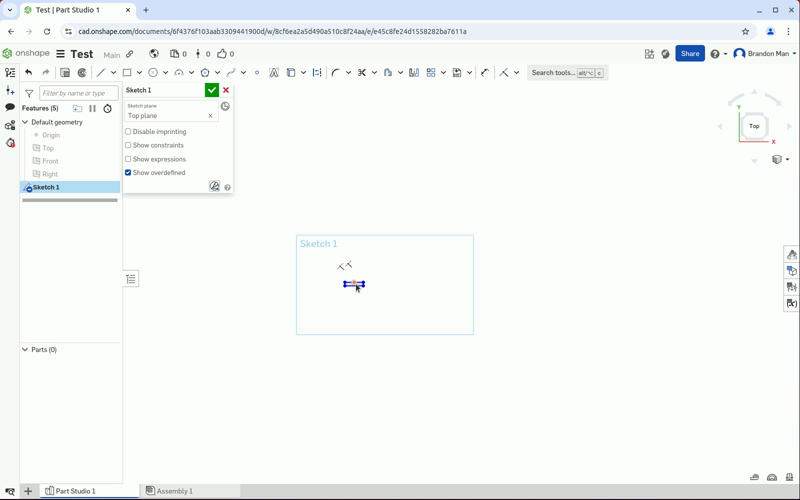
scroll(6)
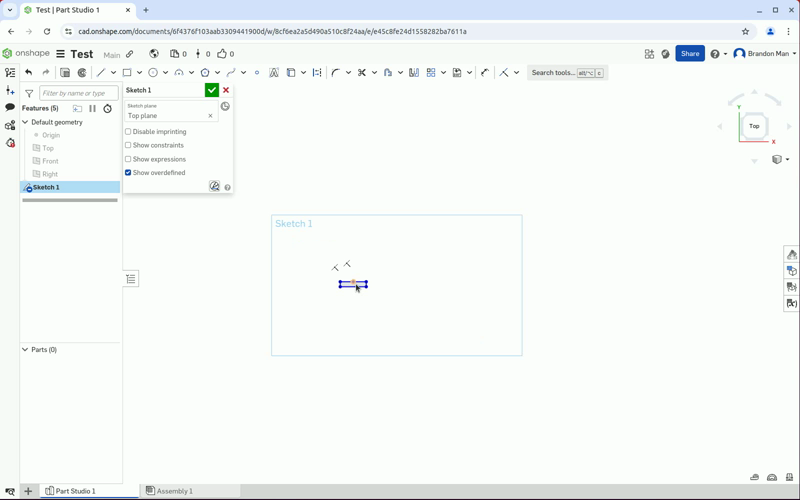
scroll(6)
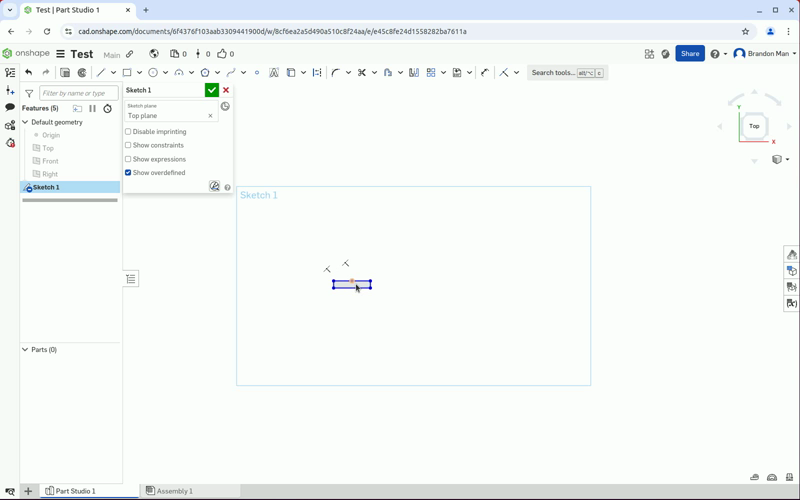
scroll(6)
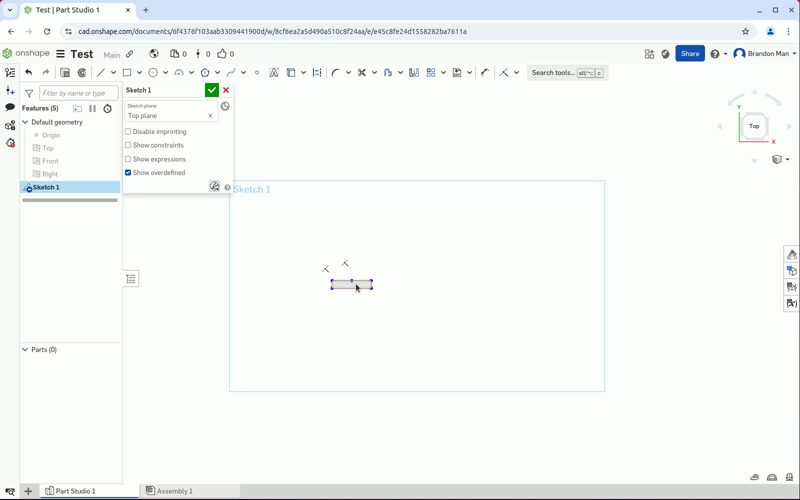
scroll(6)
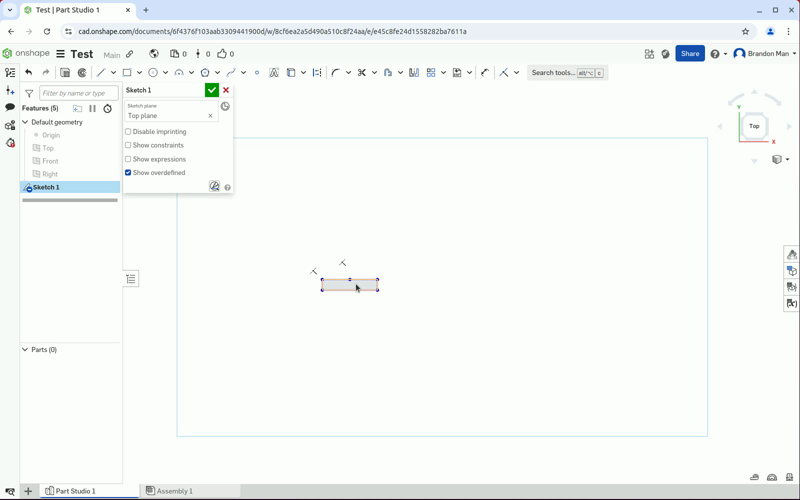
scroll(6)
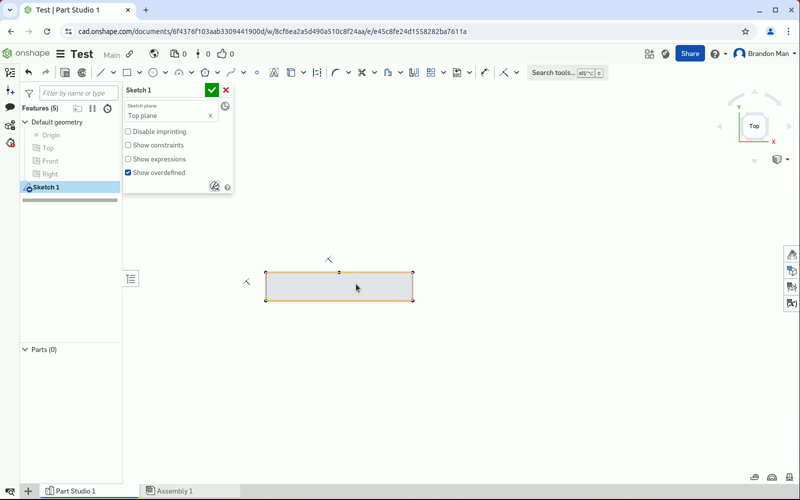
click(356, 283)
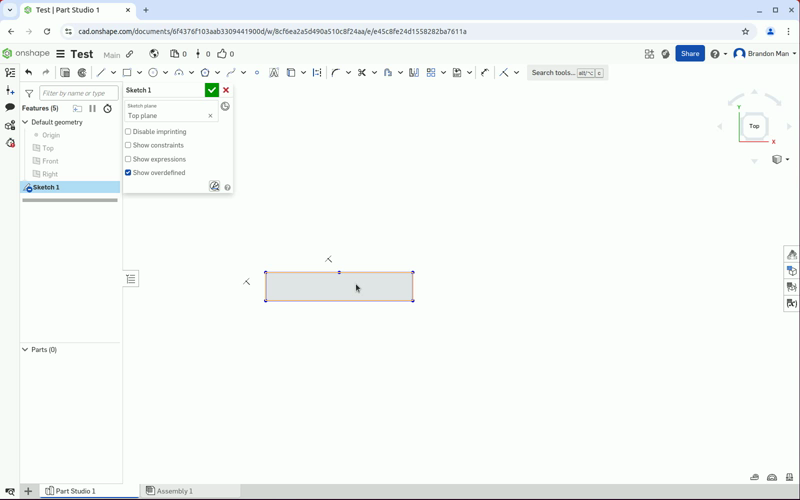
scroll(-6)
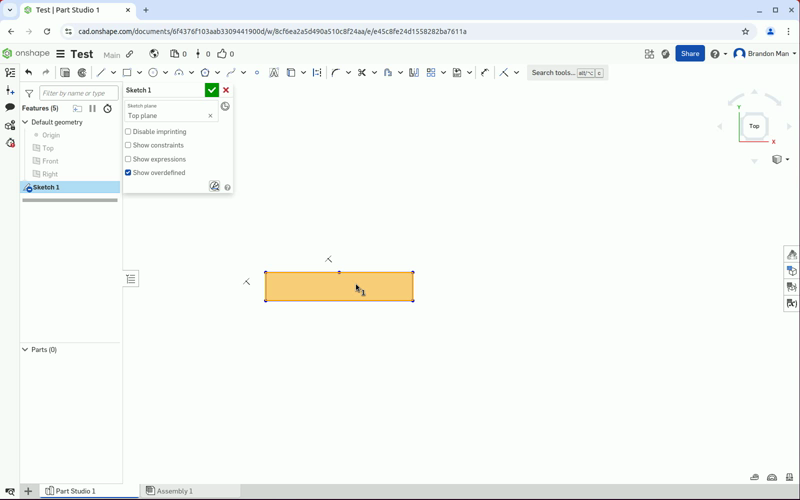
scroll(-6)
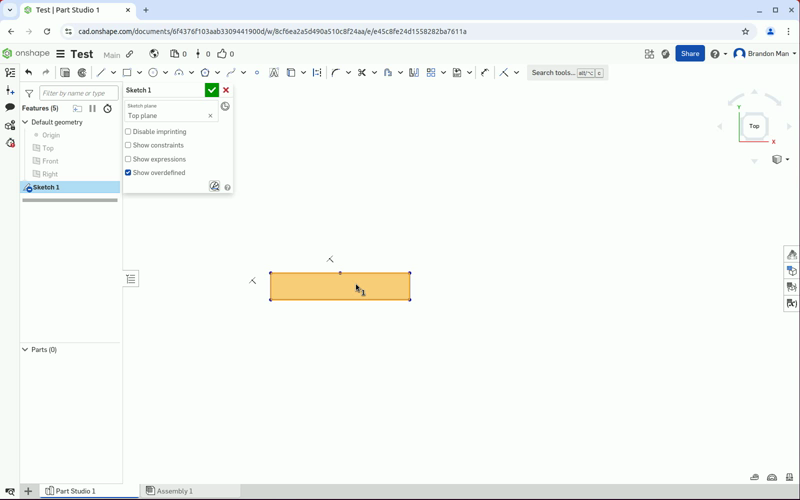
scroll(-6)
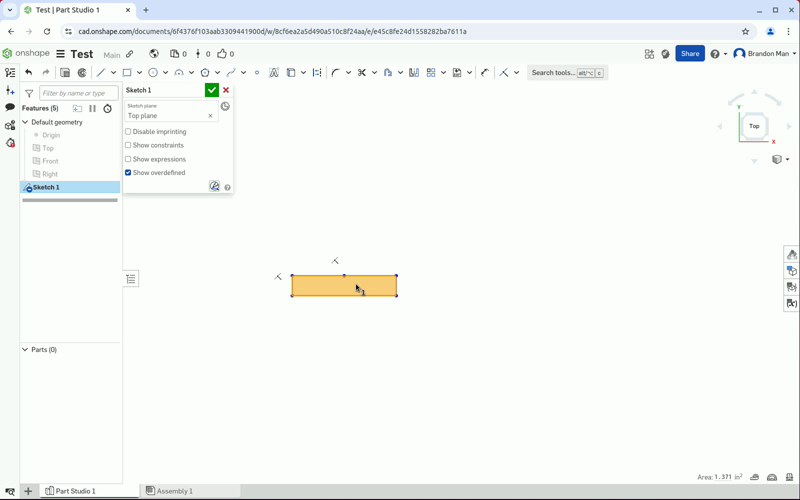
scroll(-6)
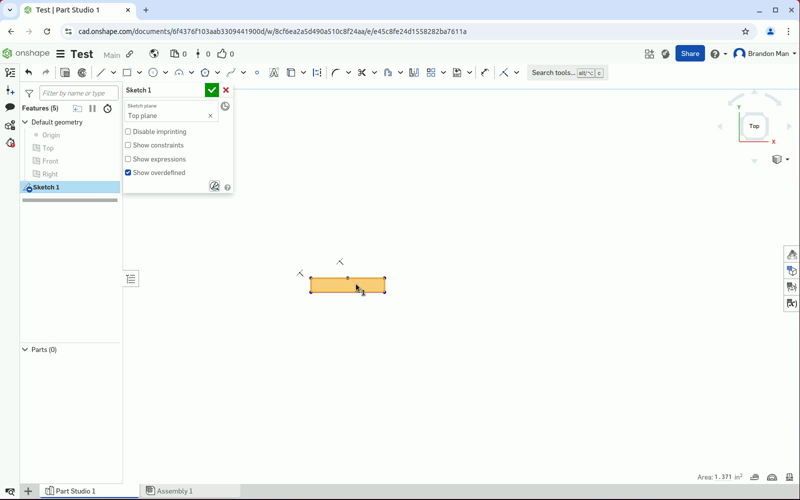
scroll(-6)
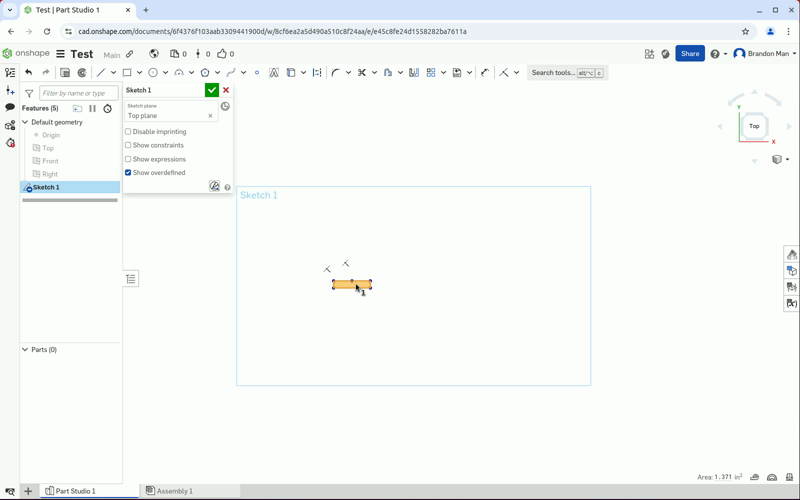
scroll(-6)
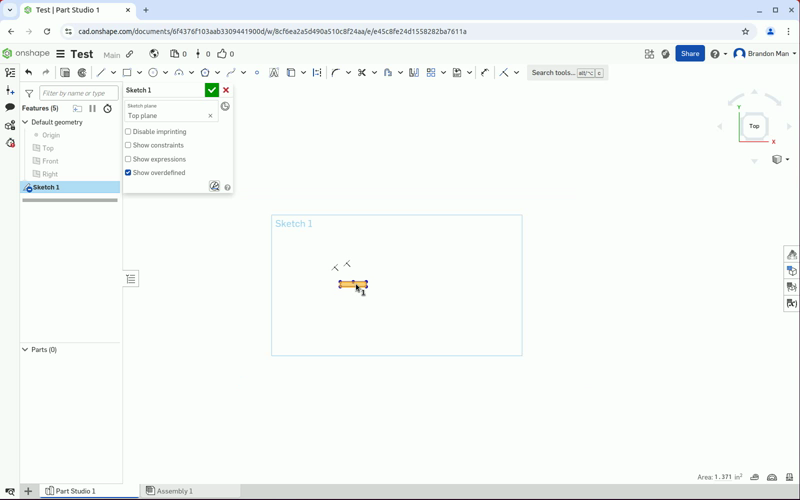
scroll(-6)
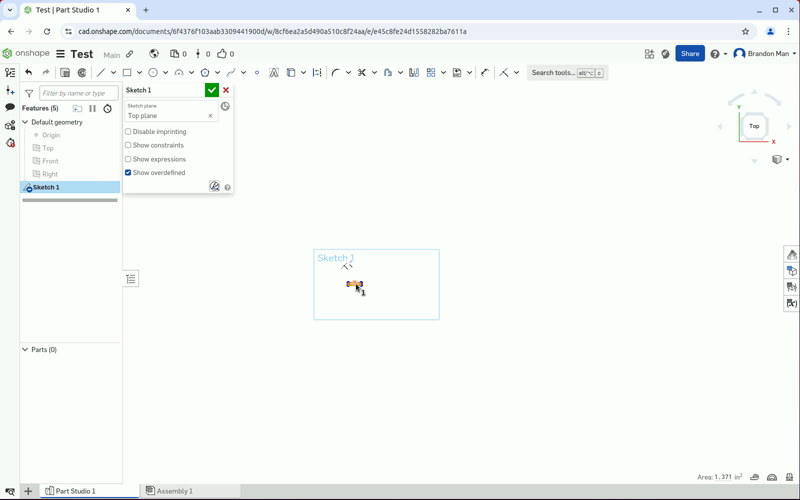
mouse_move(73, 352)
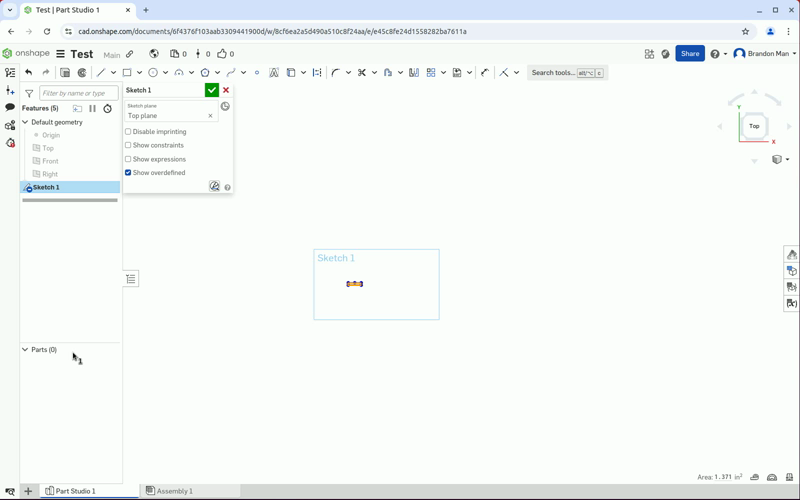
key(shift+y)
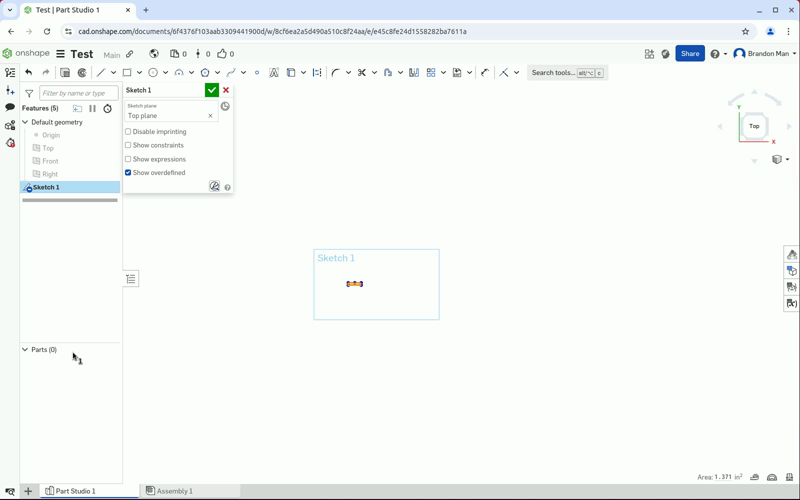
key(shift+e)
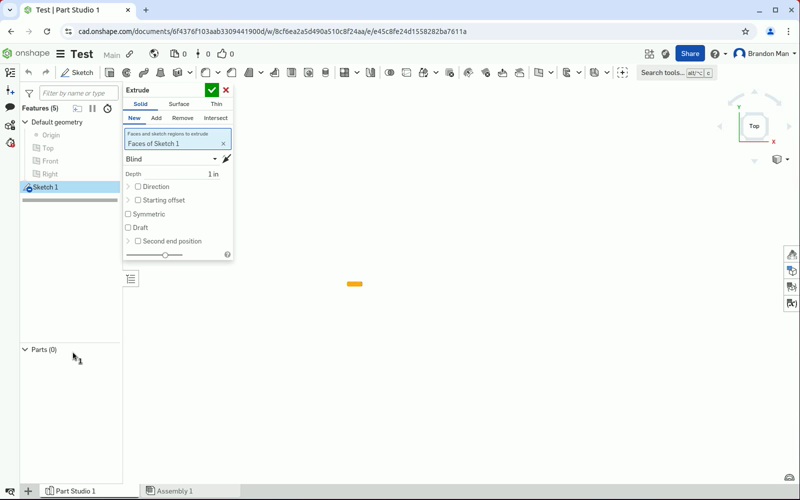
mouse_move(143, 106)
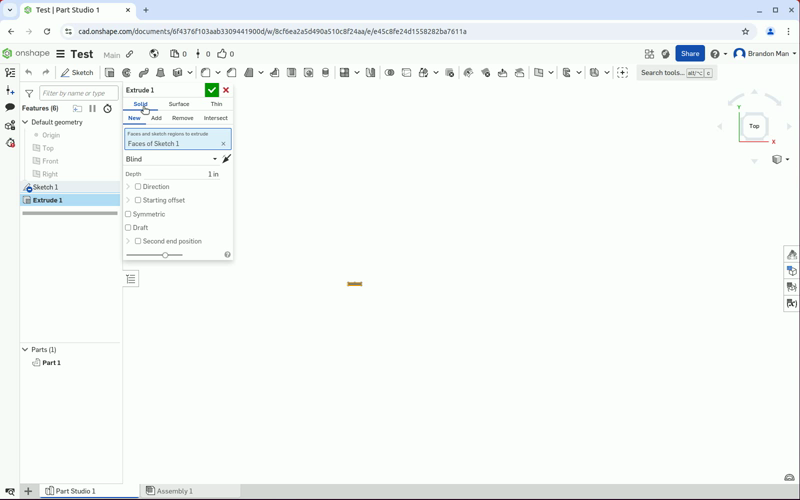
click(143, 106)
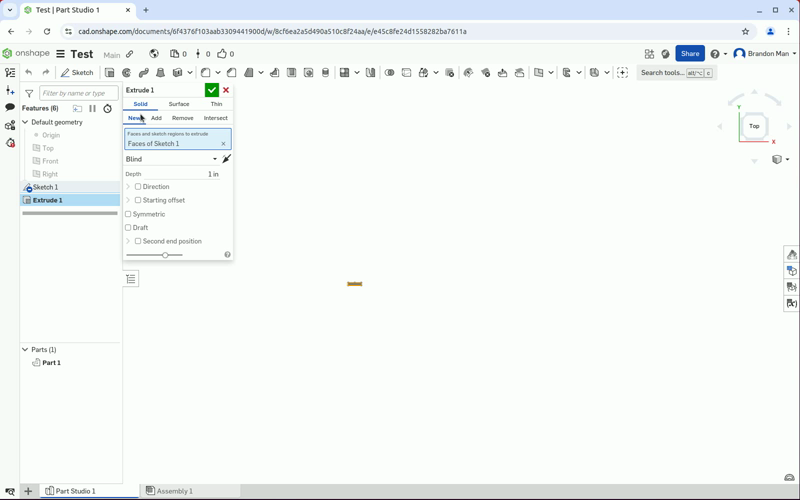
mouse_move(137, 120)
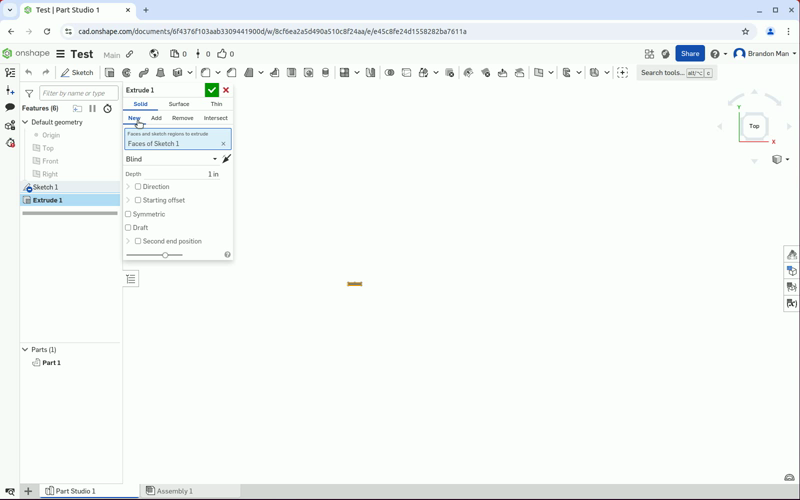
click(137, 120)
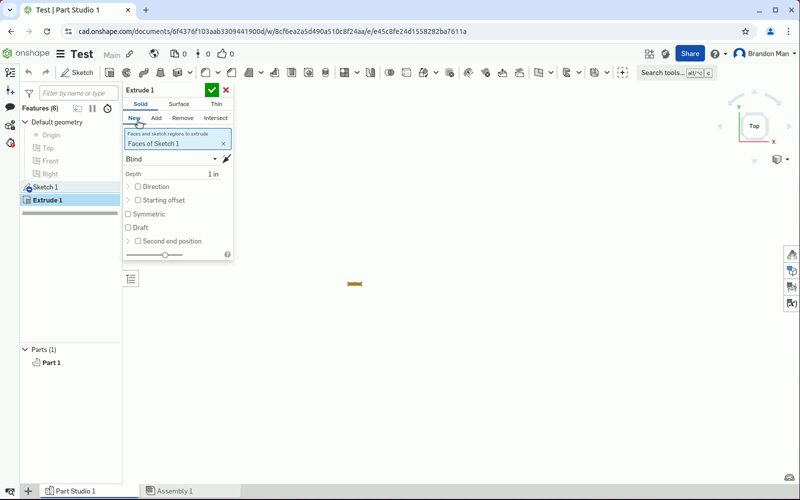
key(tab, 4)
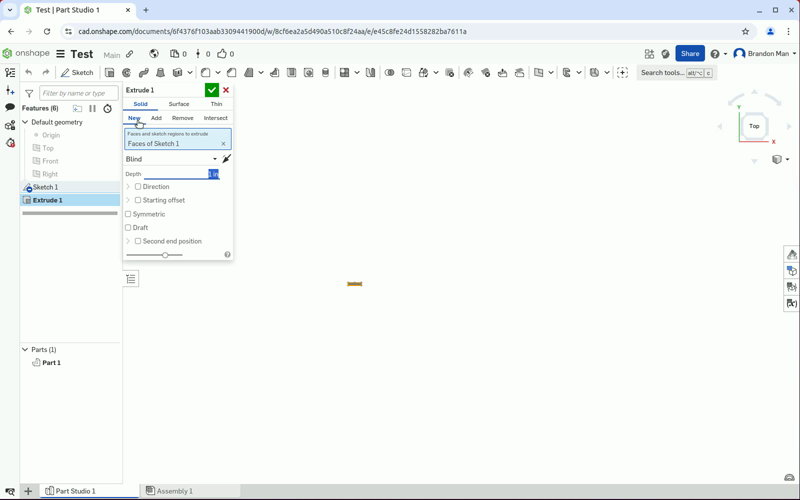
text(2.407)
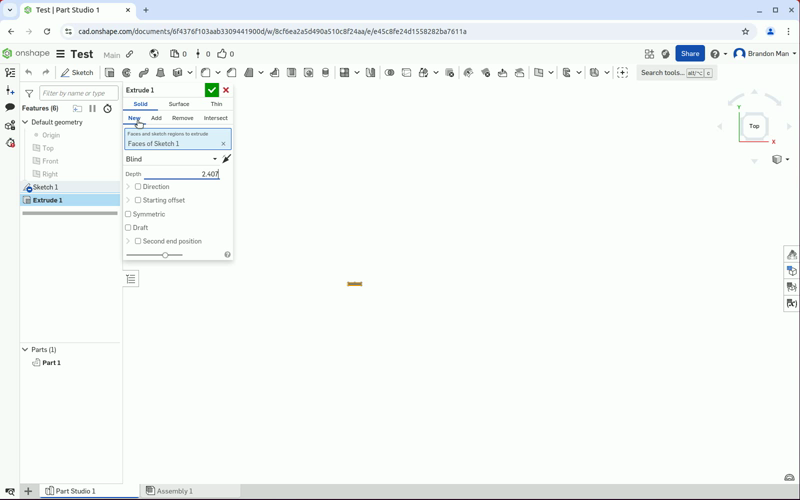
key(enter)
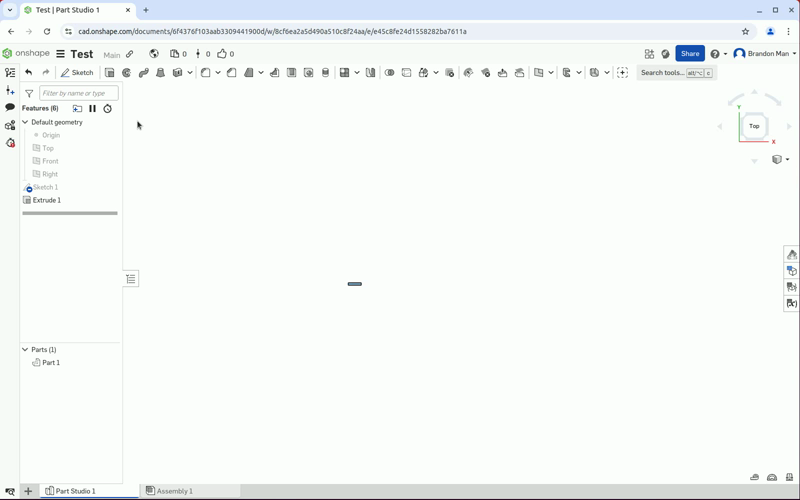
key(shift+h)
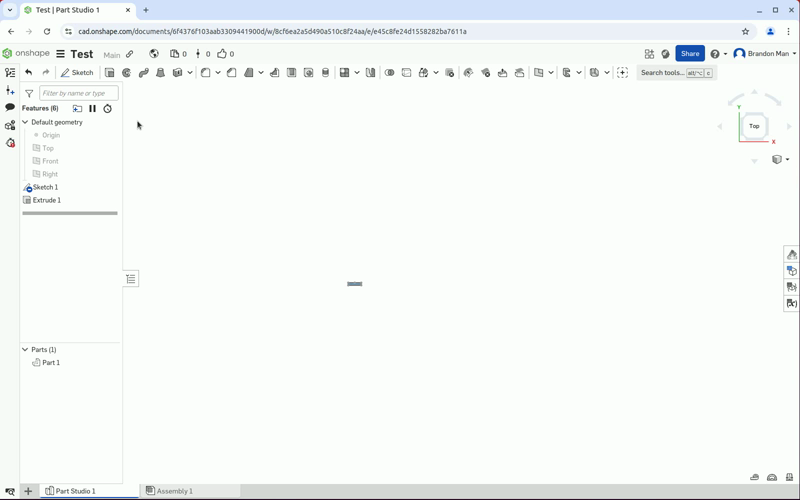
key(shift+h)
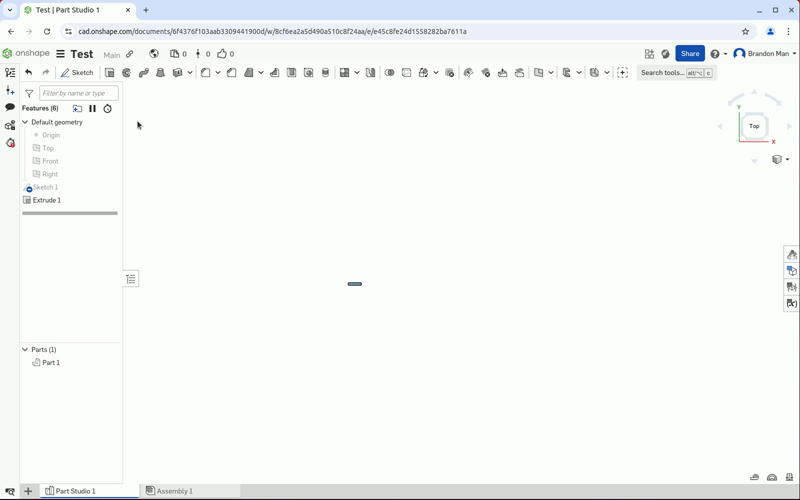
mouse_move(73, 189)
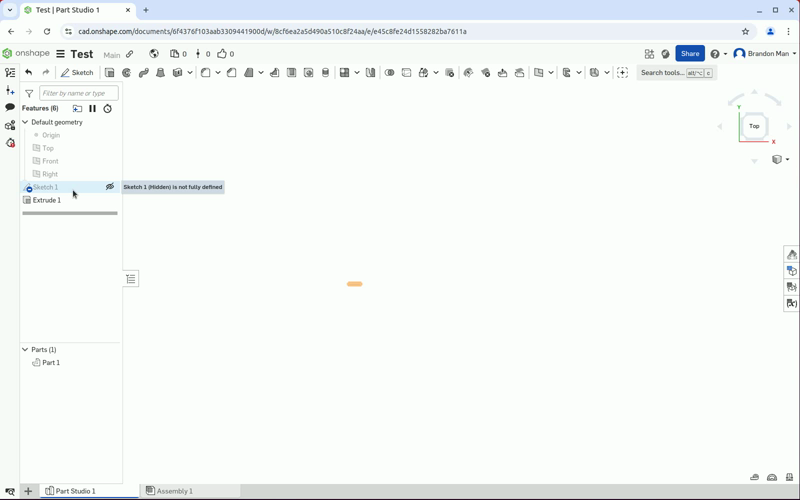
click(73, 189)
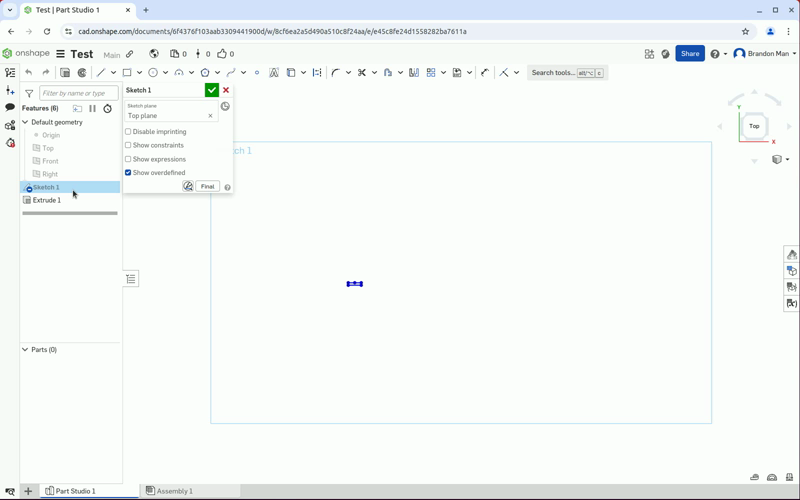
mouse_move(229, 92)
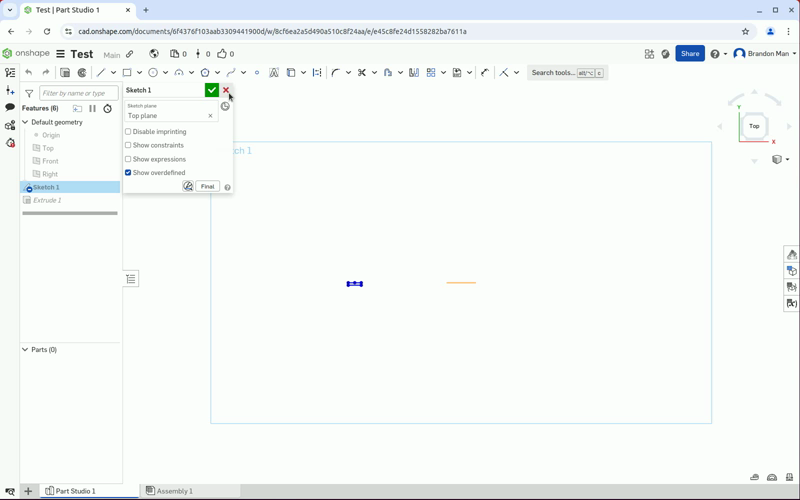
click(229, 92)
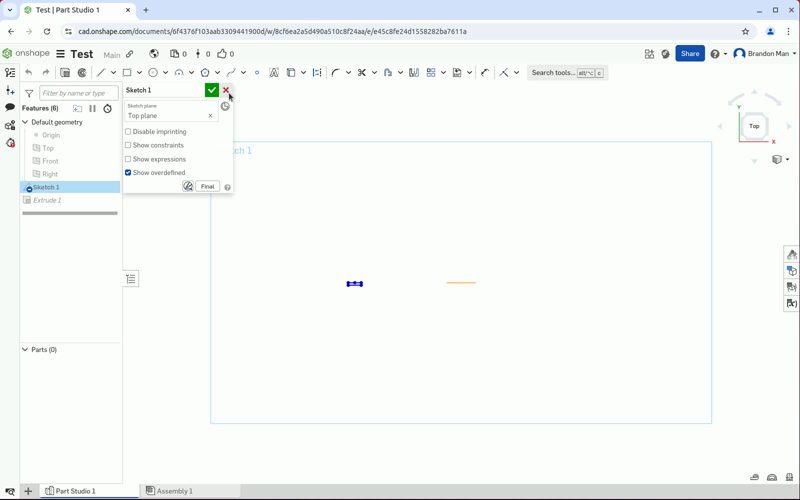
key(shift+s)
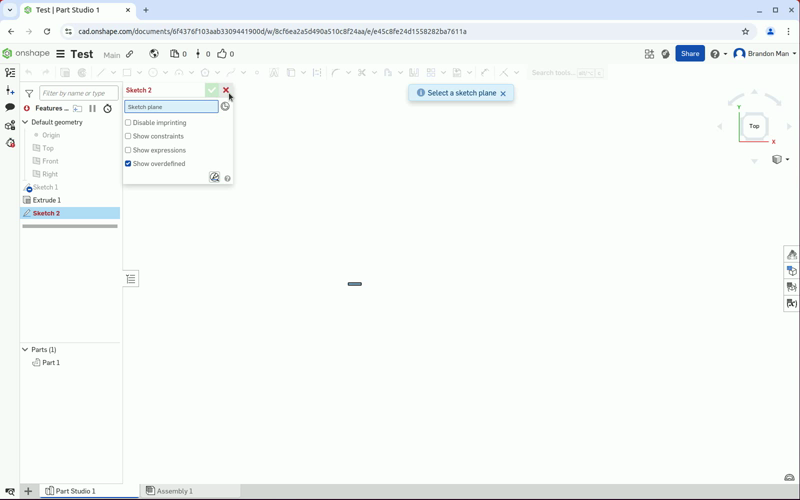
mouse_move(73, 150)
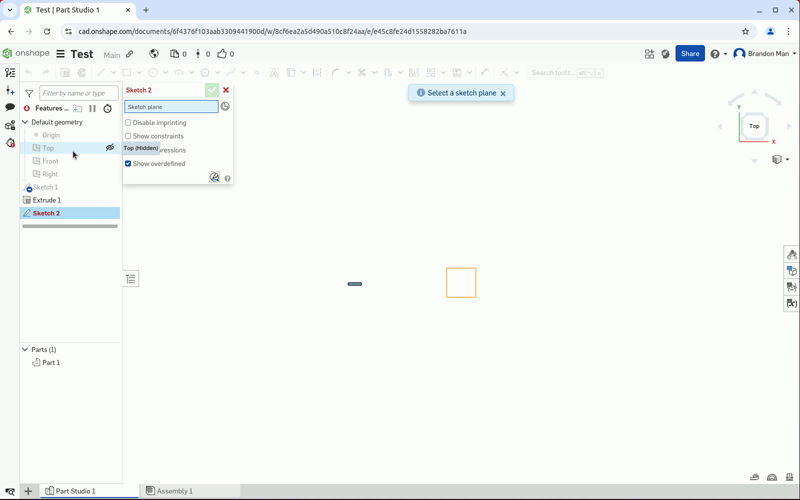
click(73, 150)
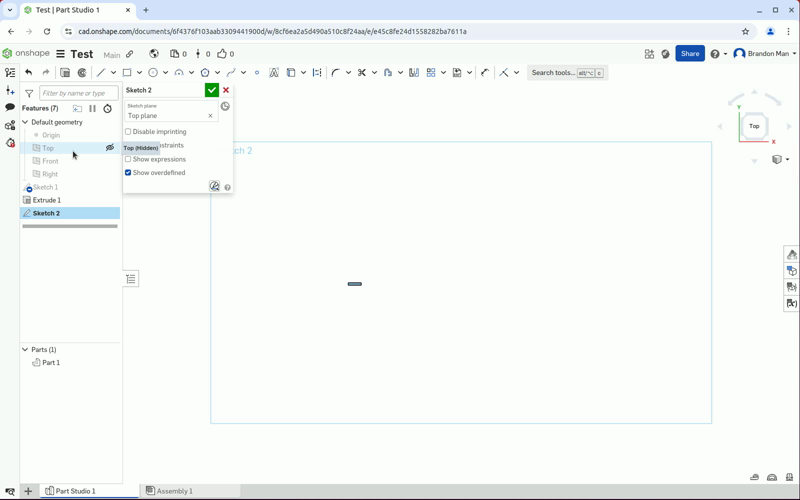
mouse_move(73, 352)
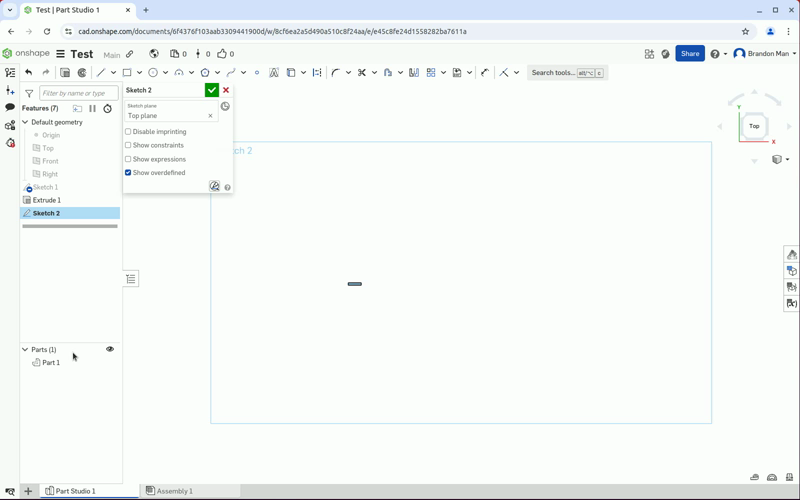
key(y)
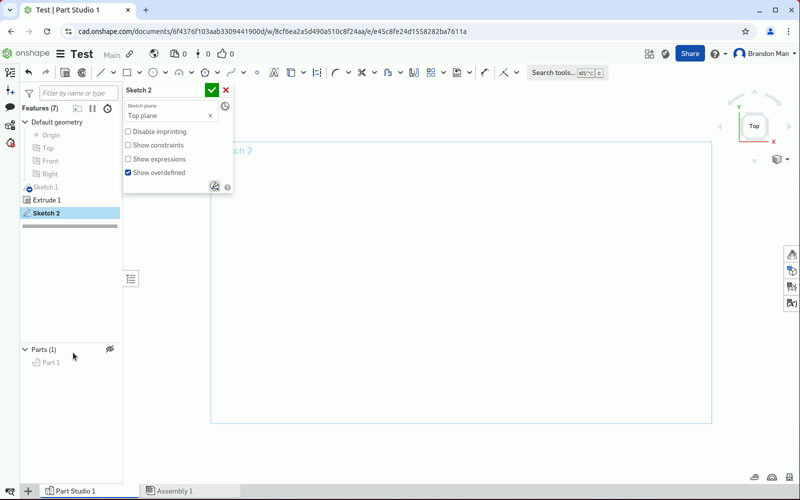
key(l)
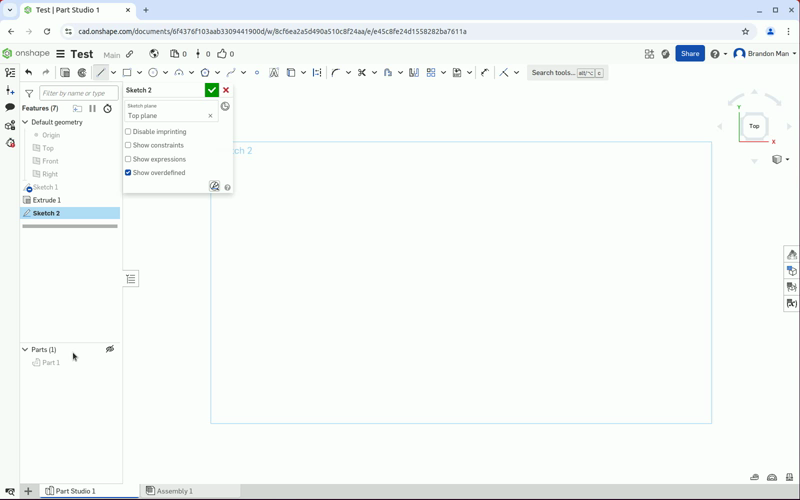
key_down(shift)
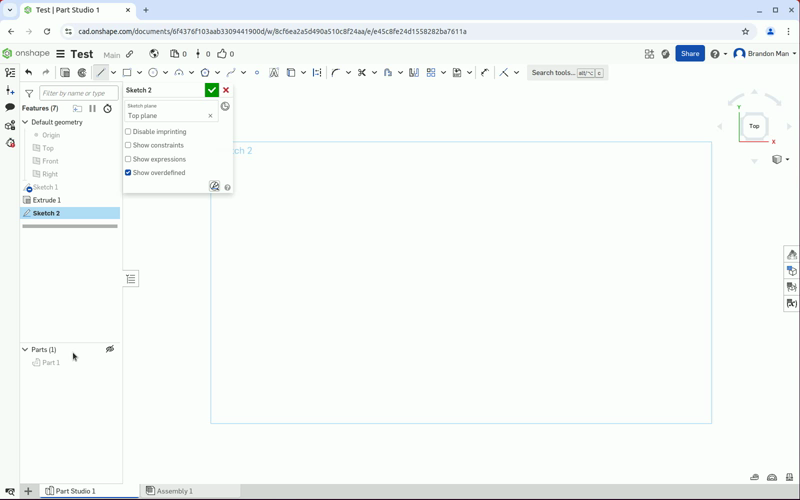
mouse_move(542, 285)
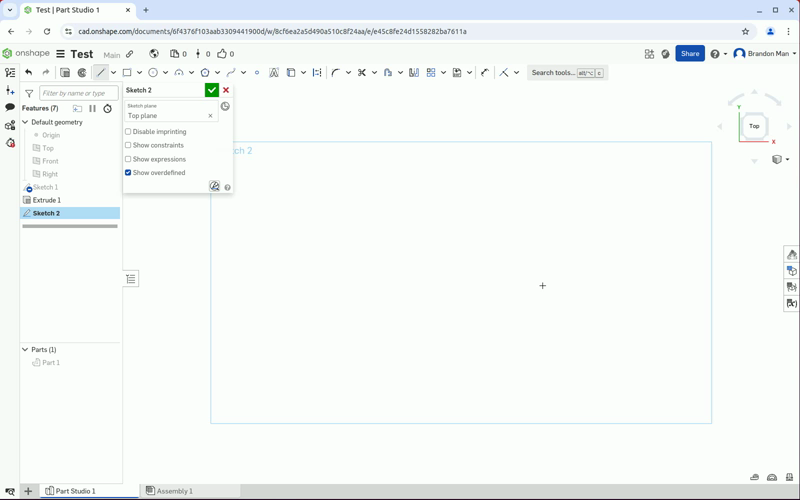
click(542, 285)
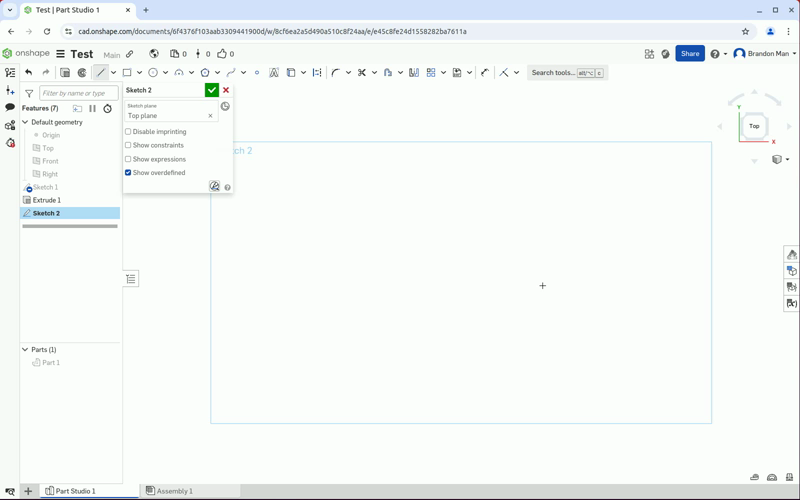
key_up(shift)
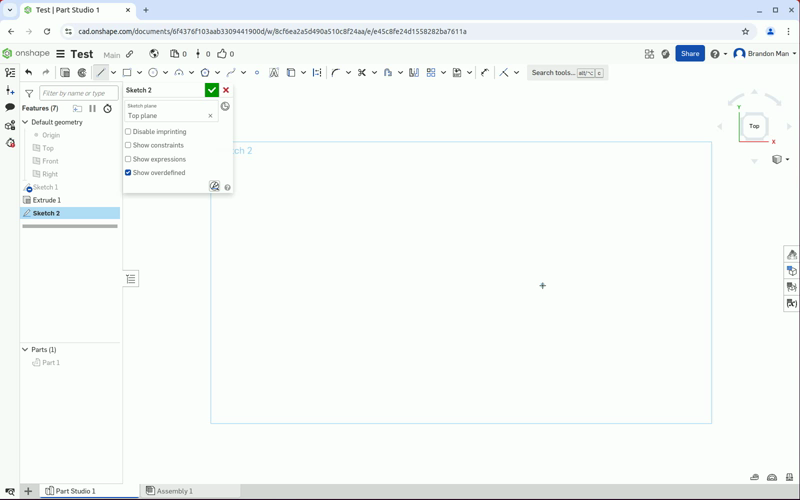
key_down(shift)
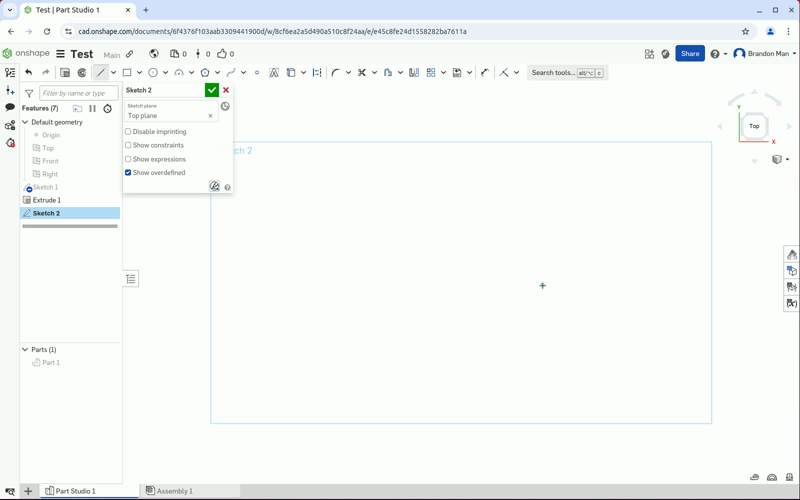
mouse_move(572, 285)
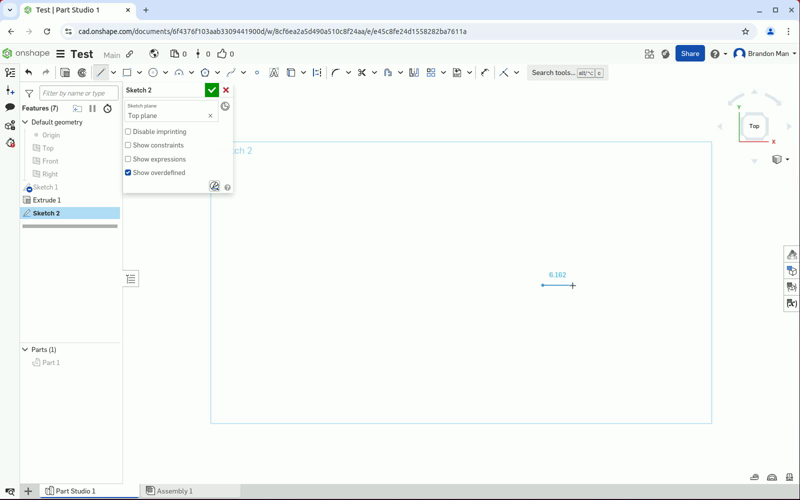
mouse_move(555, 285)
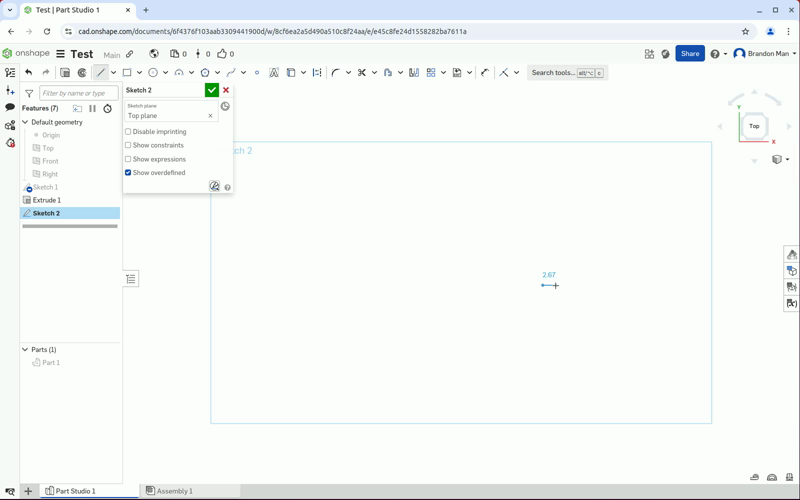
click(555, 285)
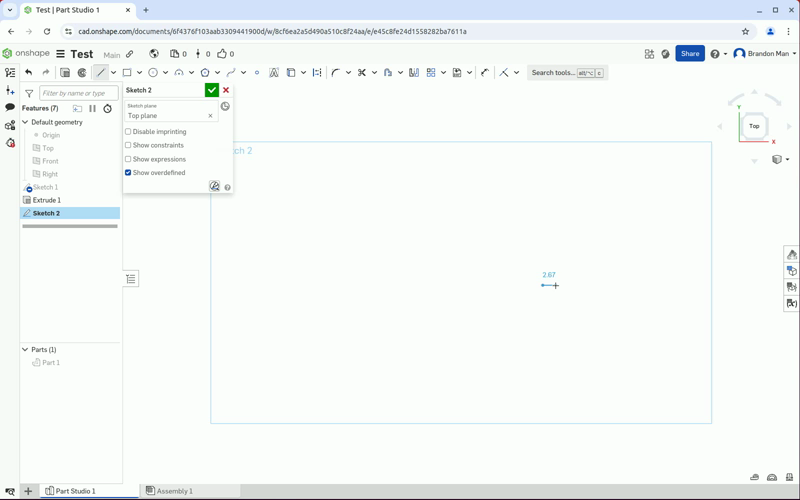
key_up(shift)
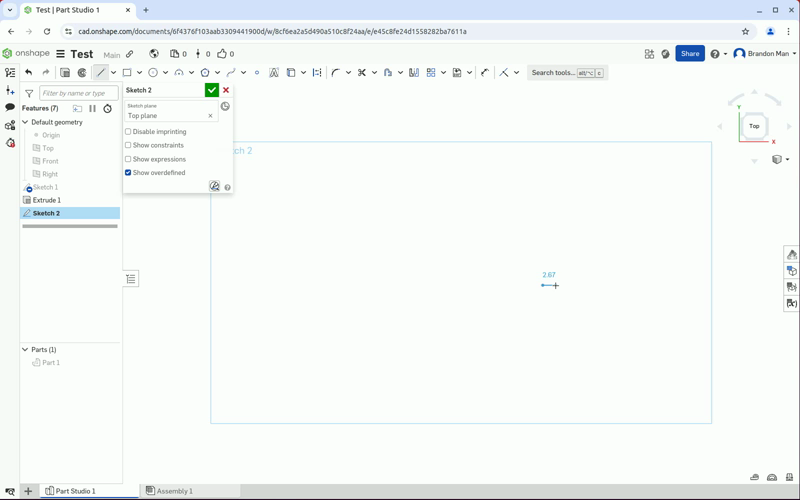
key_down(shift)
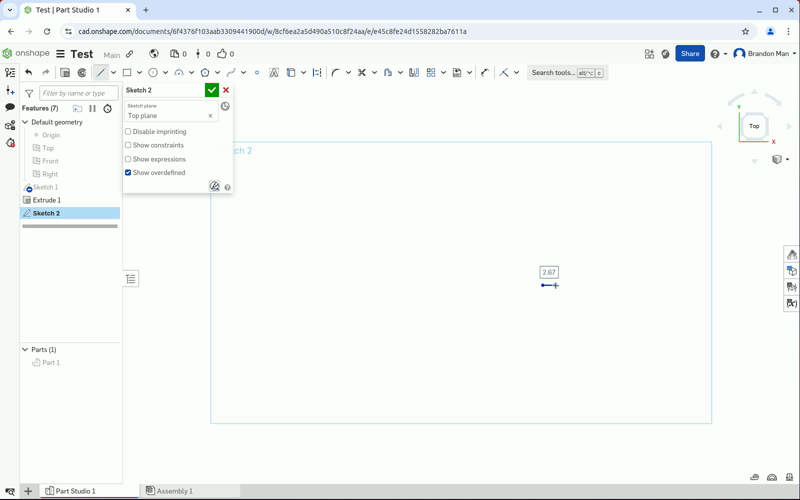
mouse_move(585, 285)
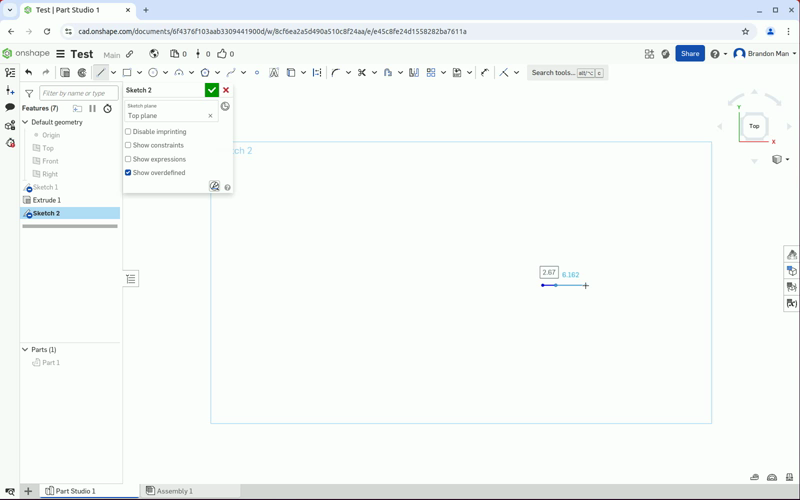
mouse_move(555, 282)
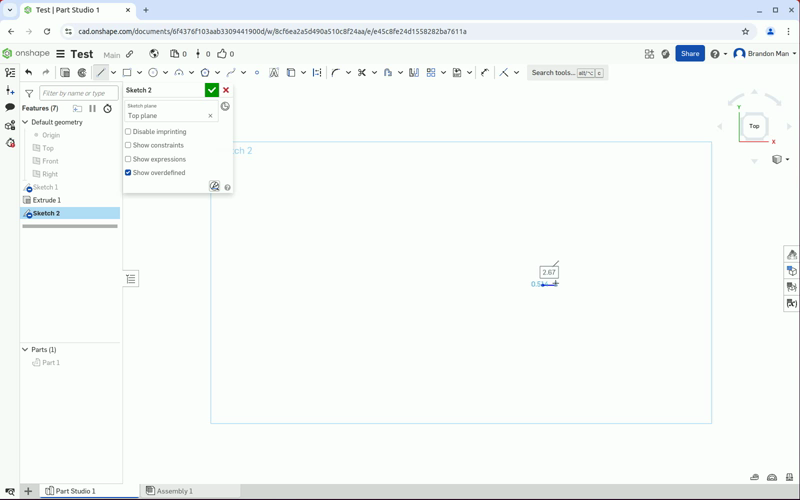
scroll(6)
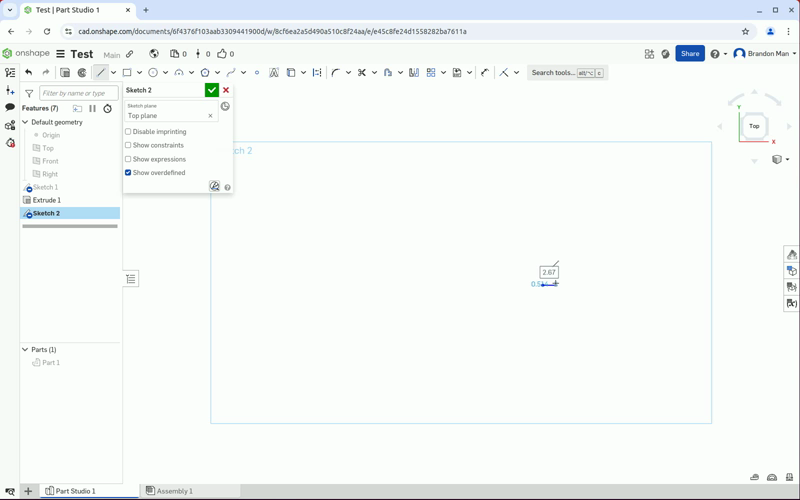
scroll(6)
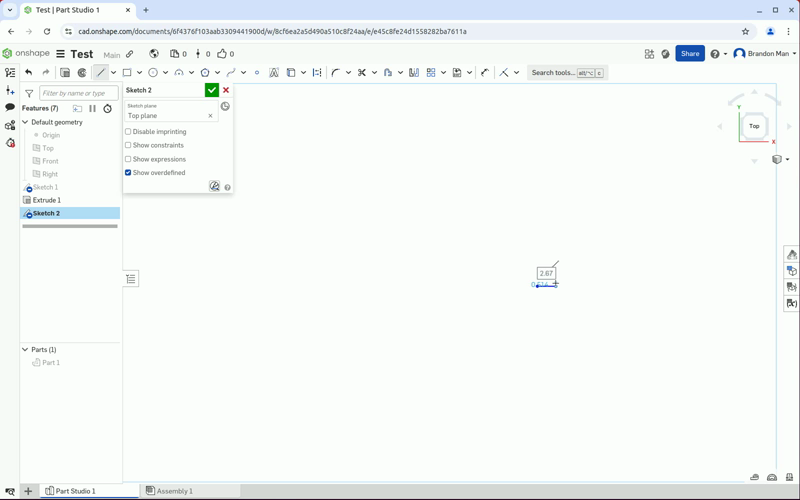
scroll(6)
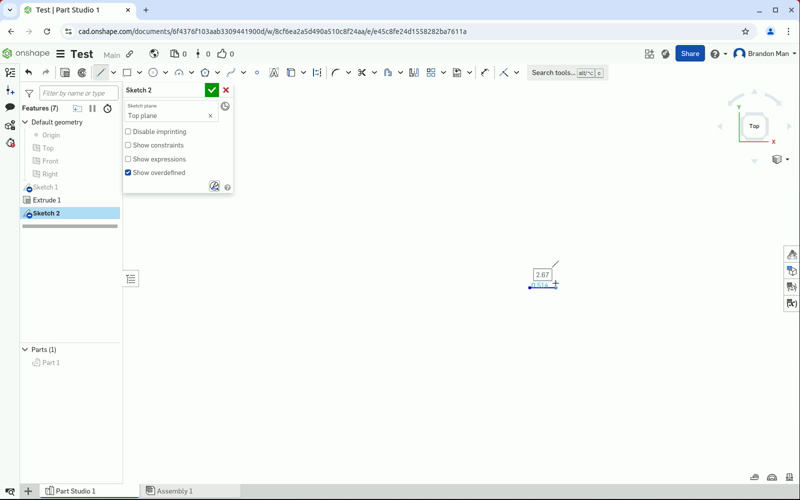
scroll(6)
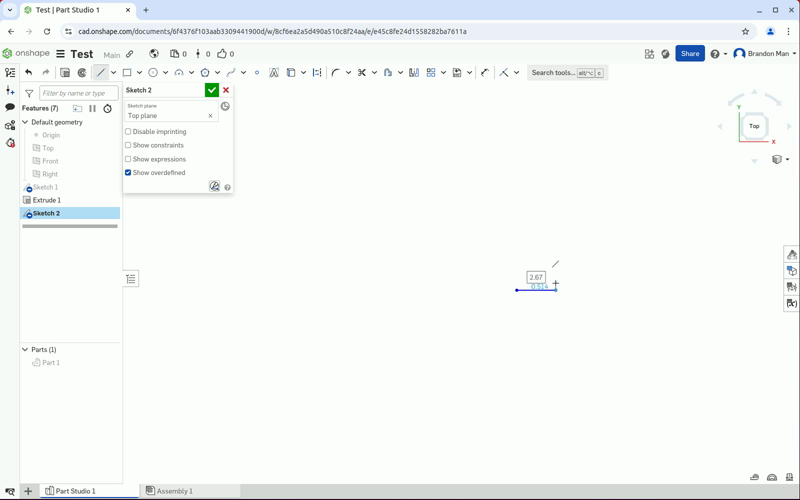
scroll(6)
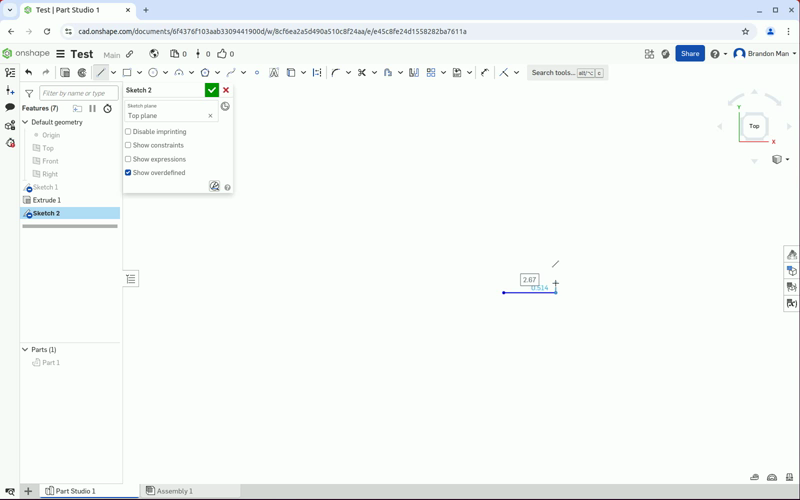
scroll(6)
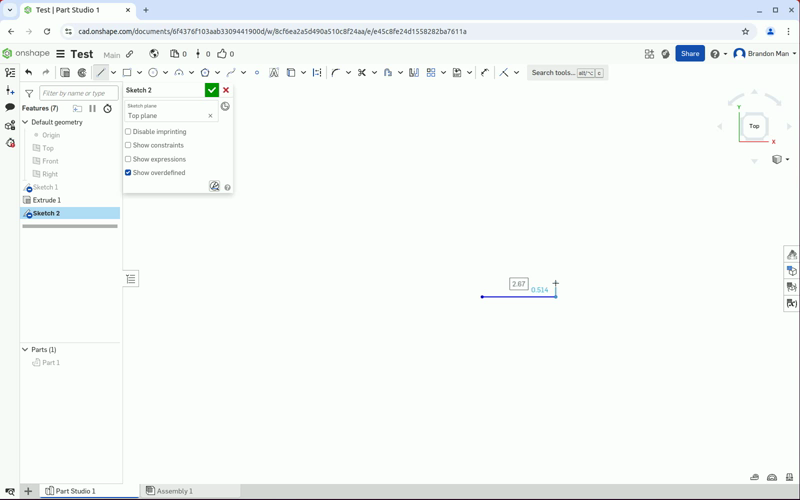
scroll(6)
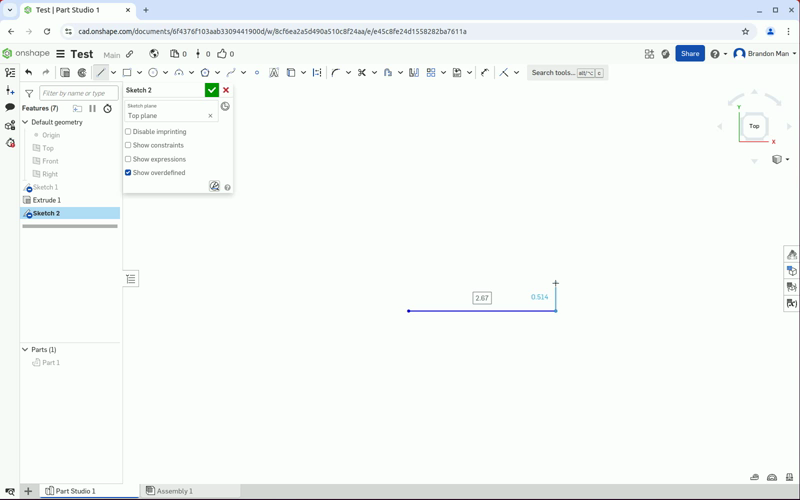
click(555, 282)
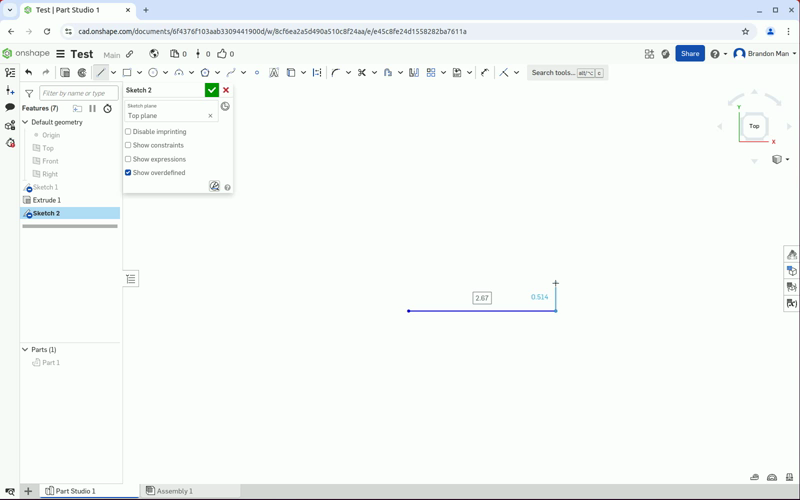
scroll(-6)
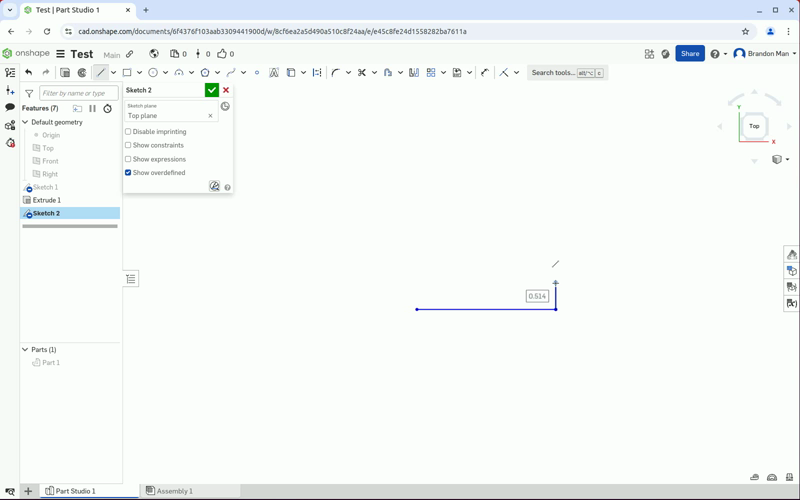
scroll(-6)
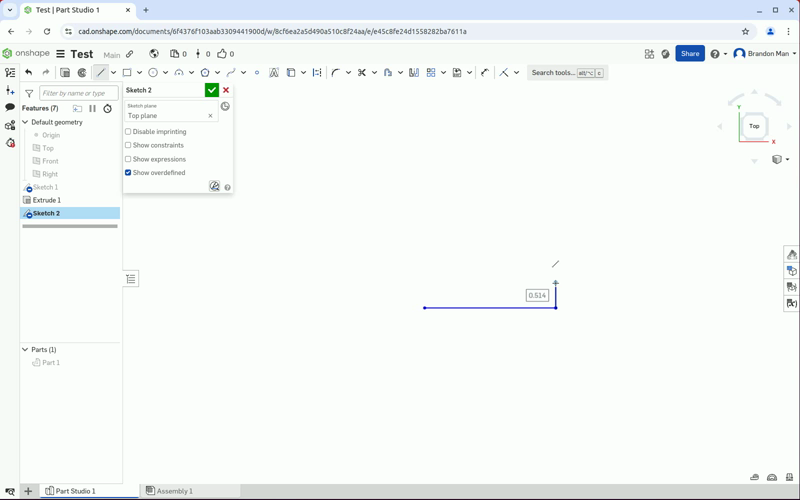
scroll(-6)
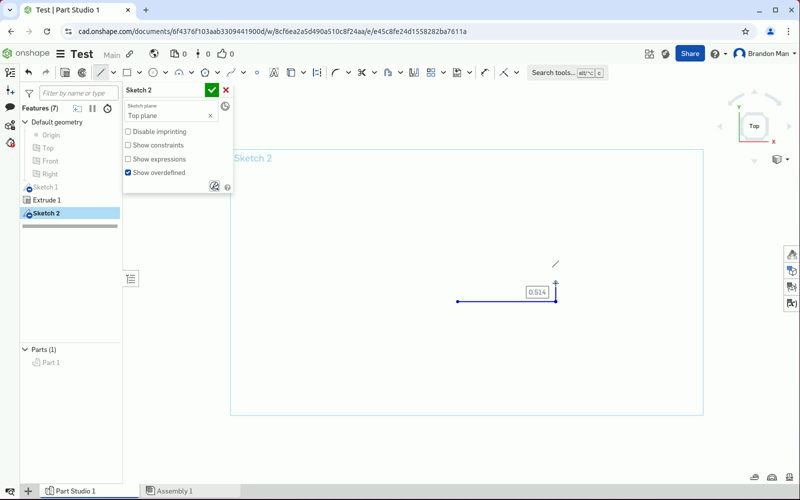
scroll(-6)
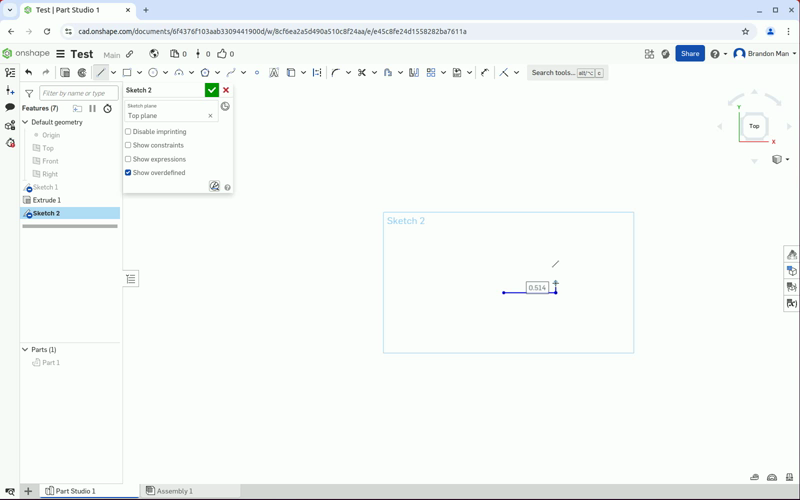
scroll(-6)
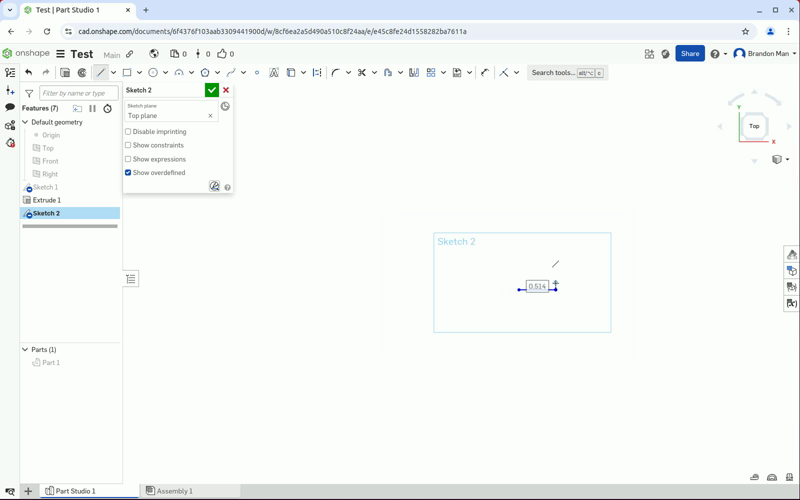
scroll(-6)
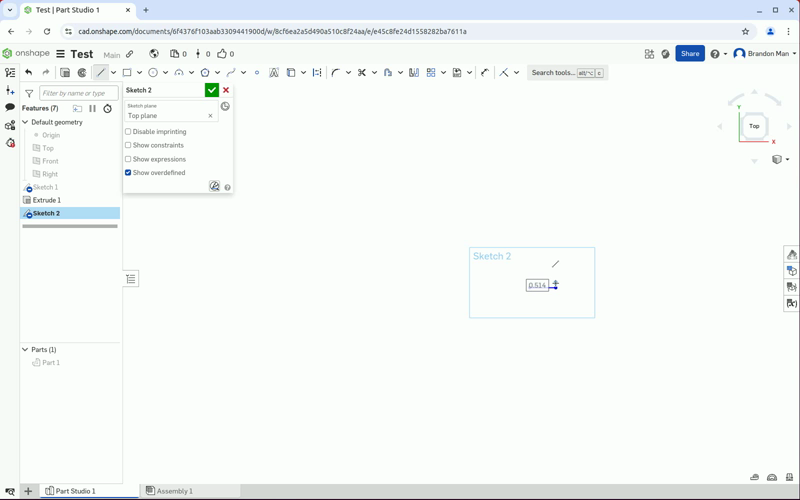
scroll(-6)
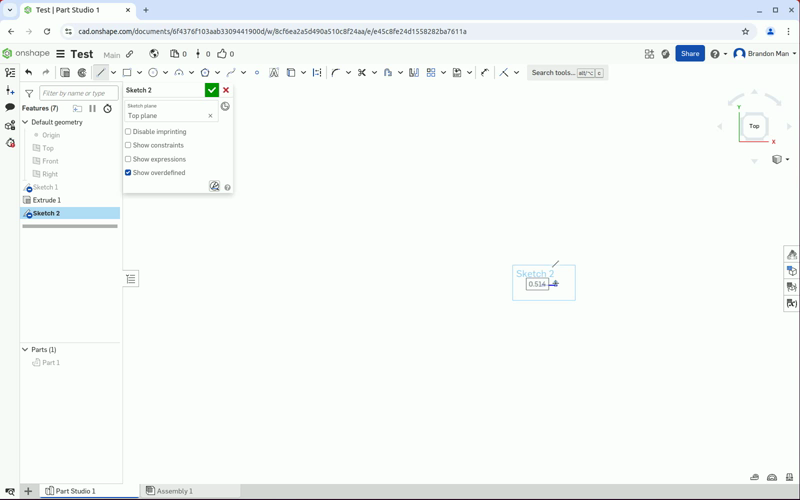
key_up(shift)
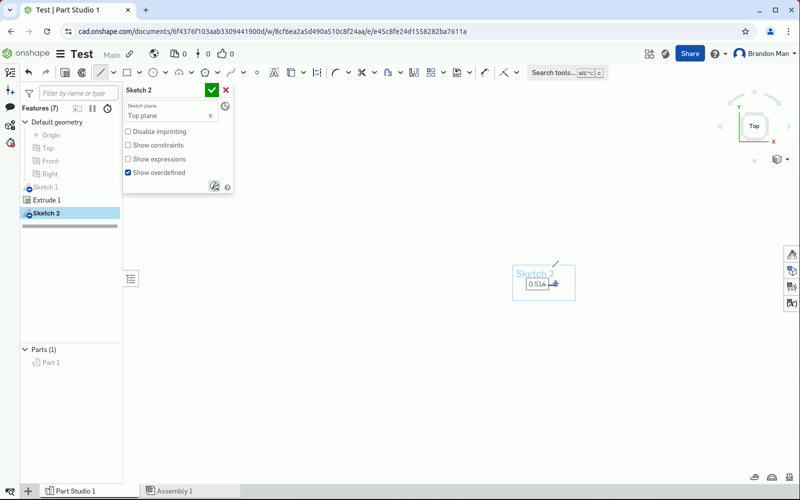
key_down(shift)
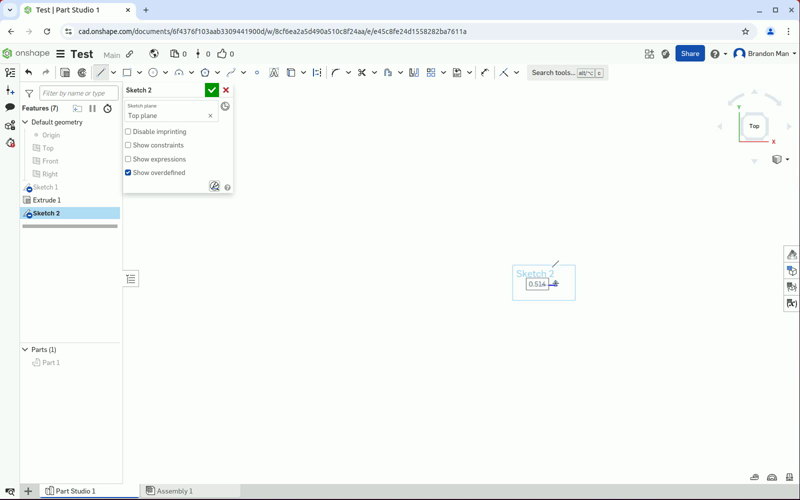
mouse_move(585, 282)
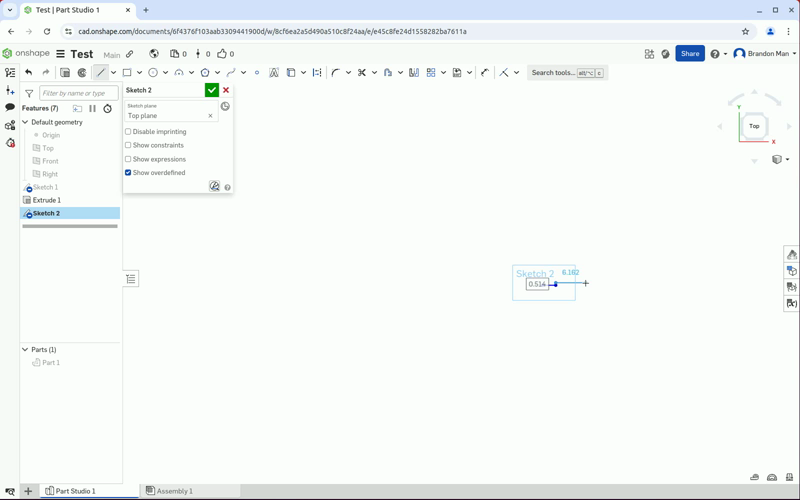
mouse_move(549, 282)
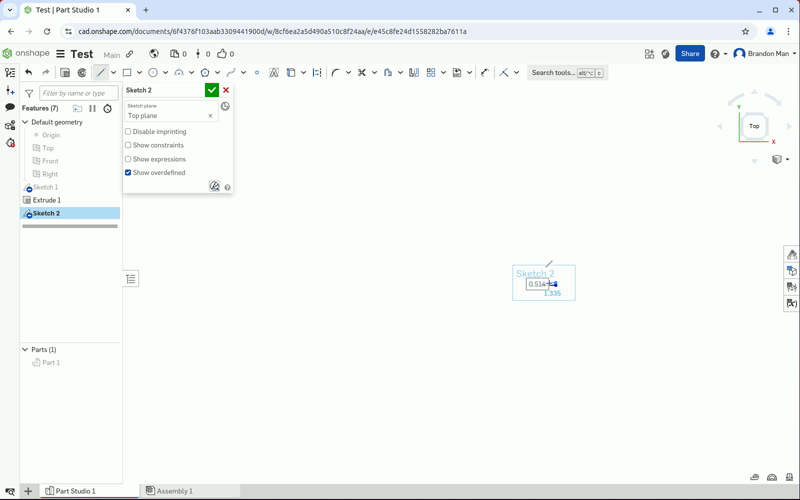
scroll(6)
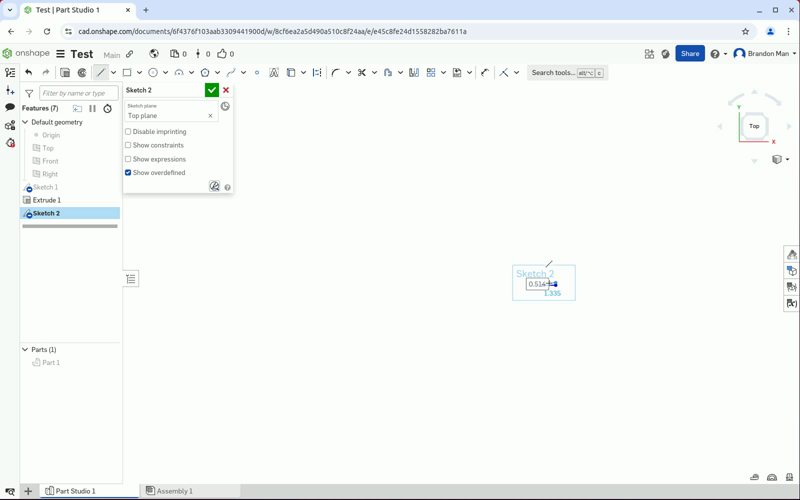
scroll(6)
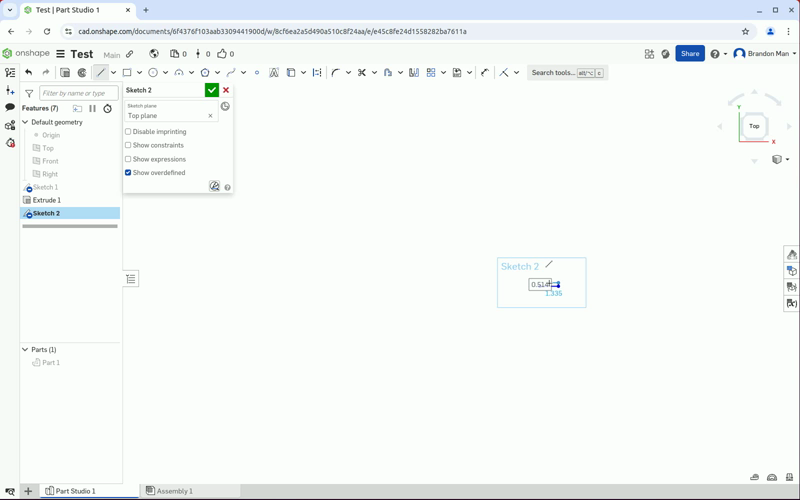
scroll(6)
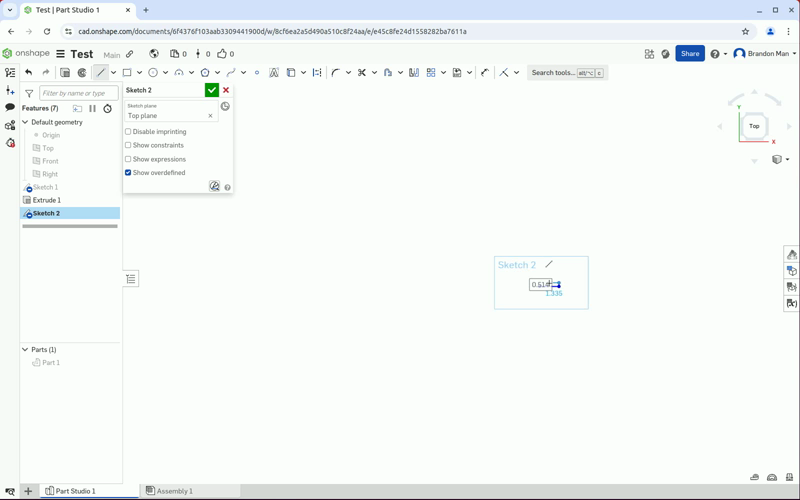
scroll(6)
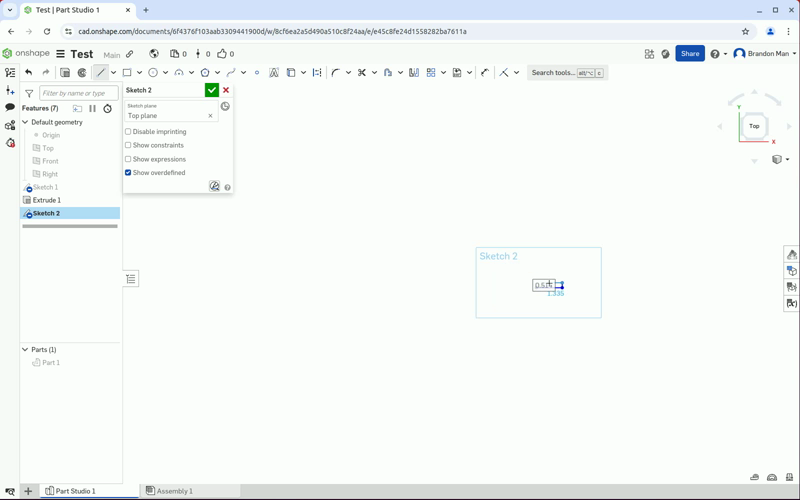
scroll(6)
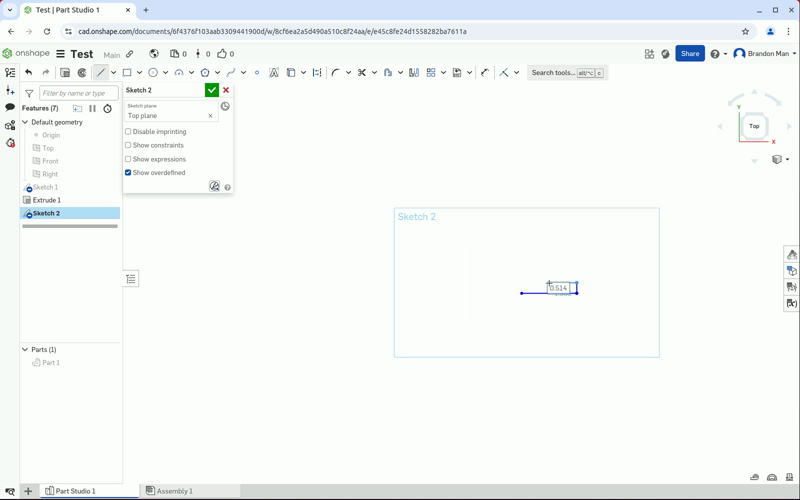
scroll(6)
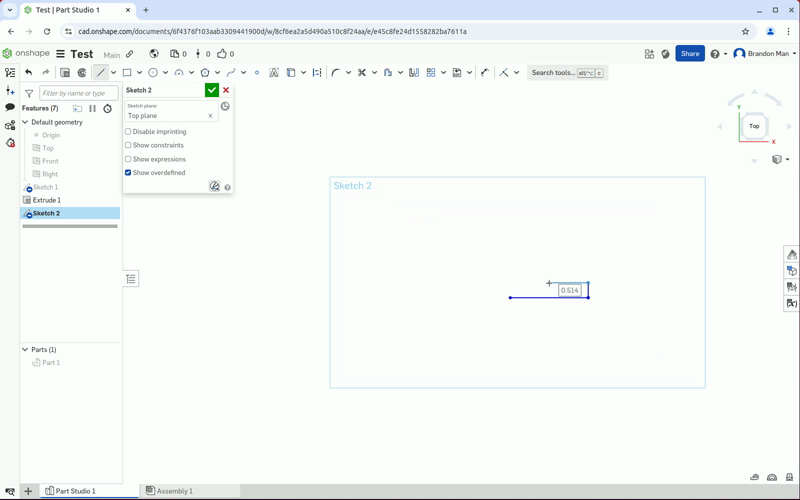
scroll(6)
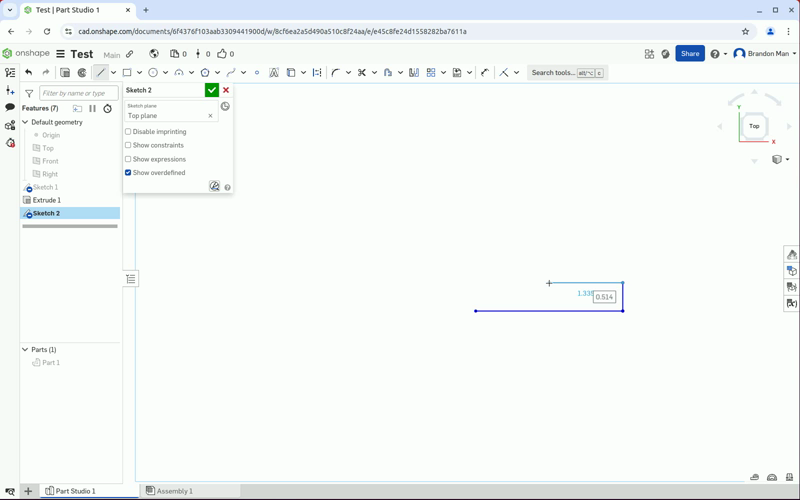
click(549, 282)
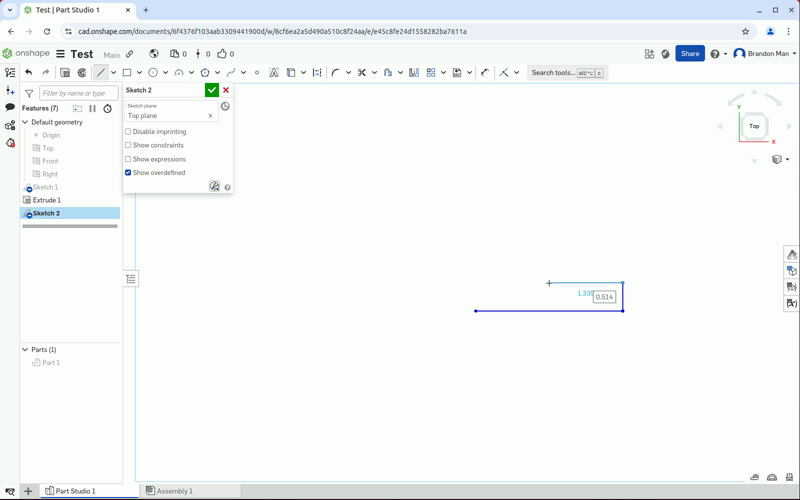
scroll(-6)
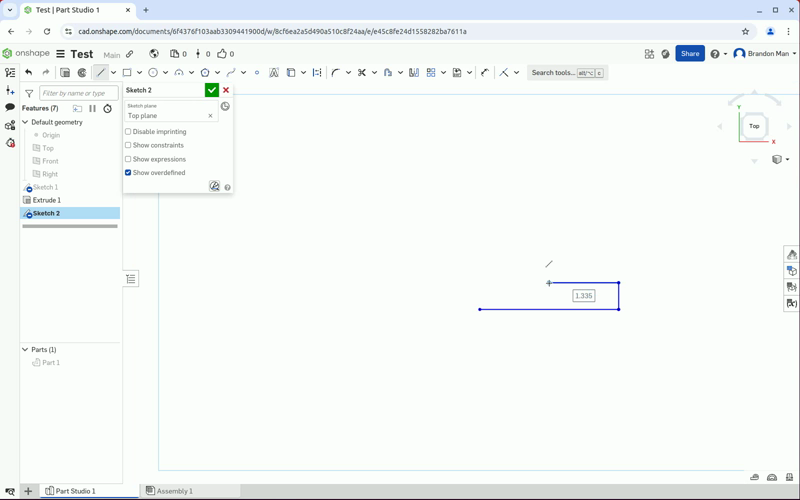
scroll(-6)
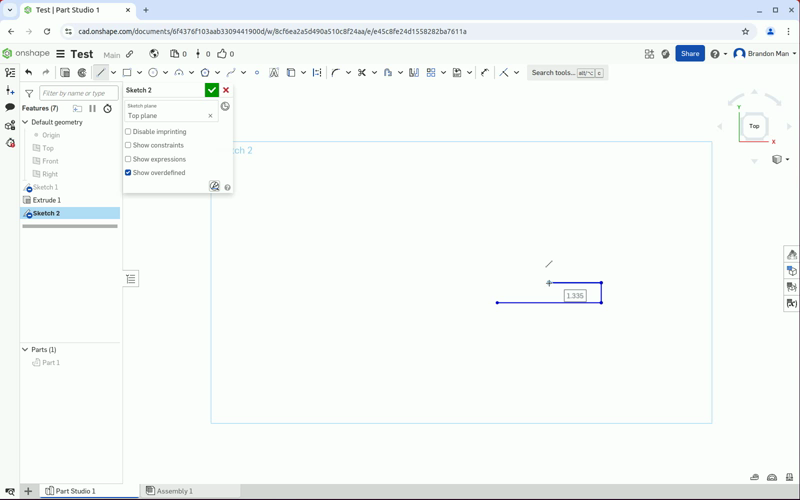
scroll(-6)
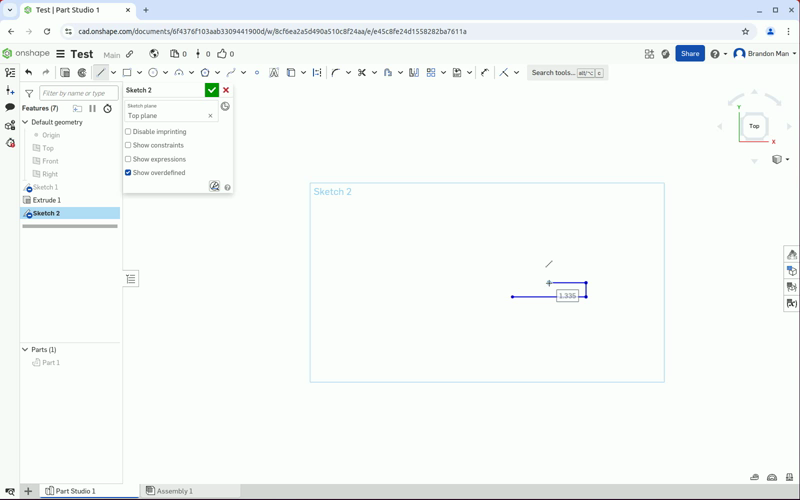
scroll(-6)
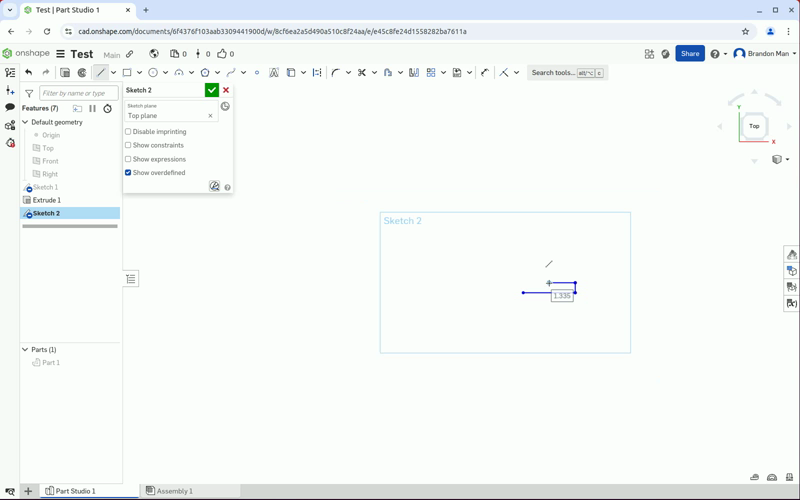
scroll(-6)
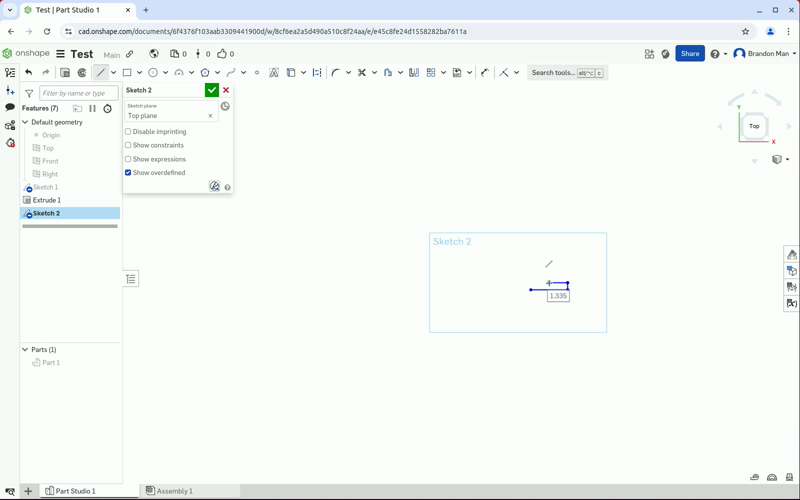
scroll(-6)
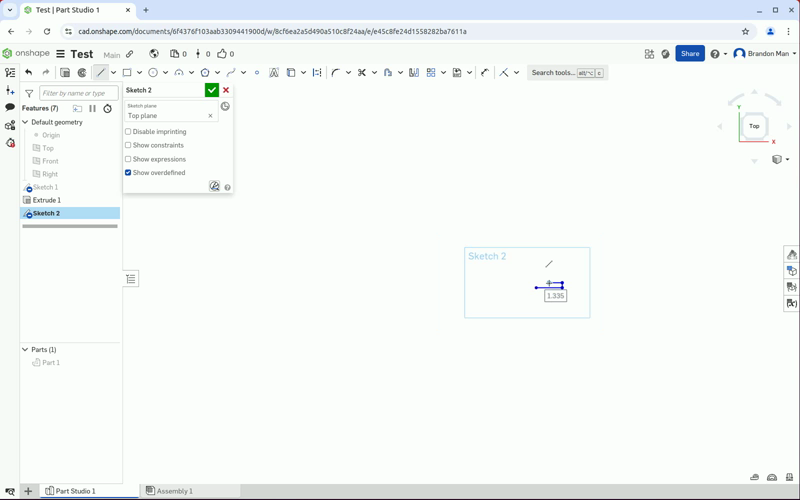
scroll(-6)
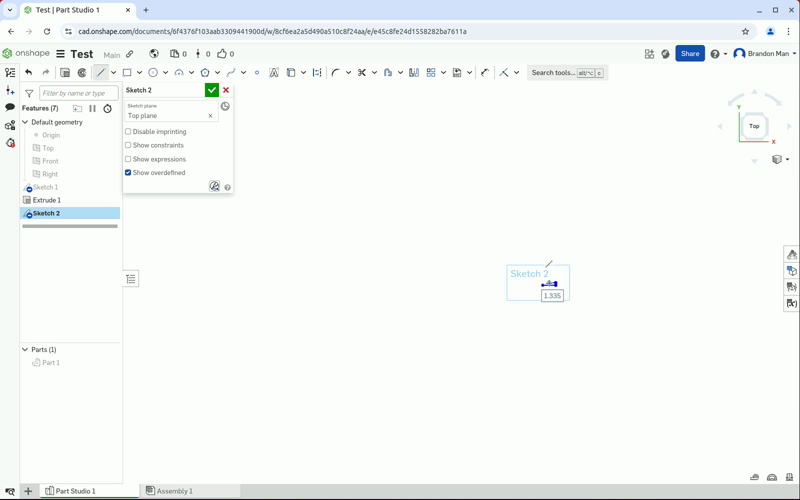
key_up(shift)
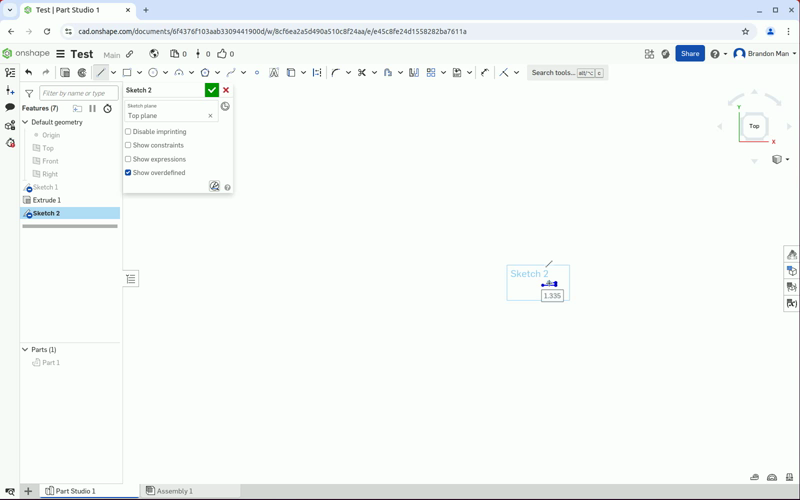
key_down(shift)
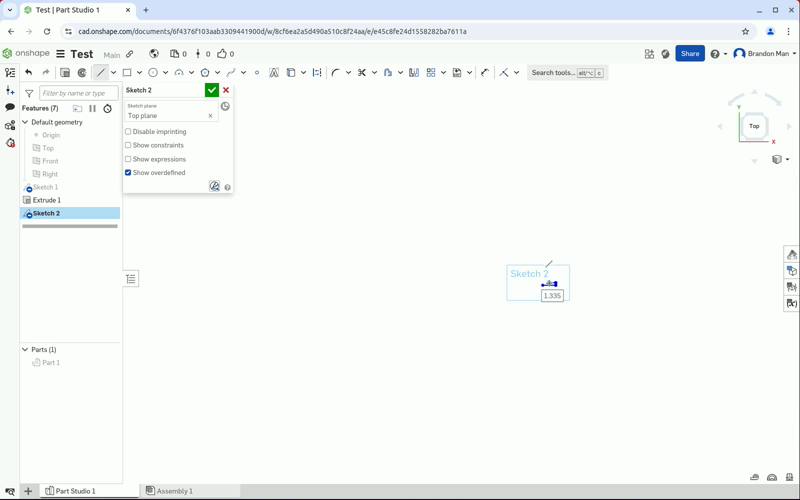
mouse_move(579, 282)
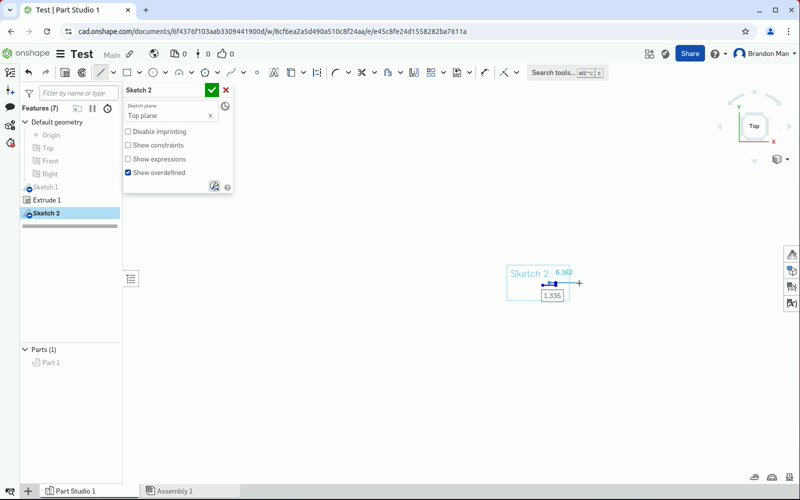
mouse_move(542, 282)
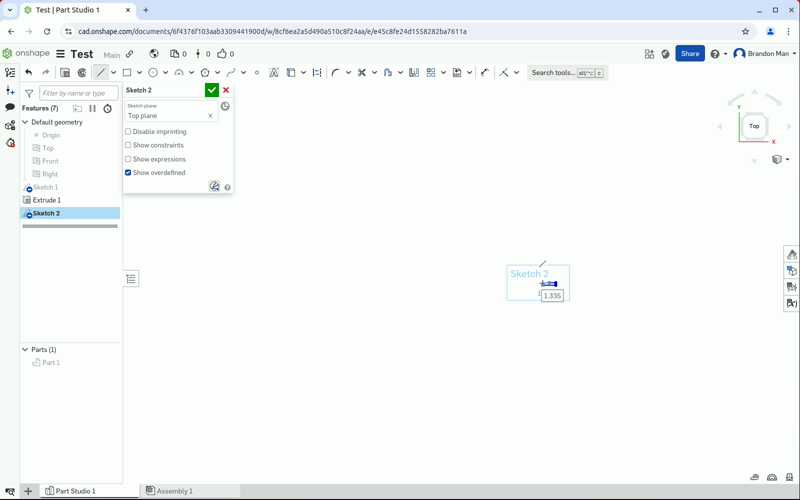
scroll(6)
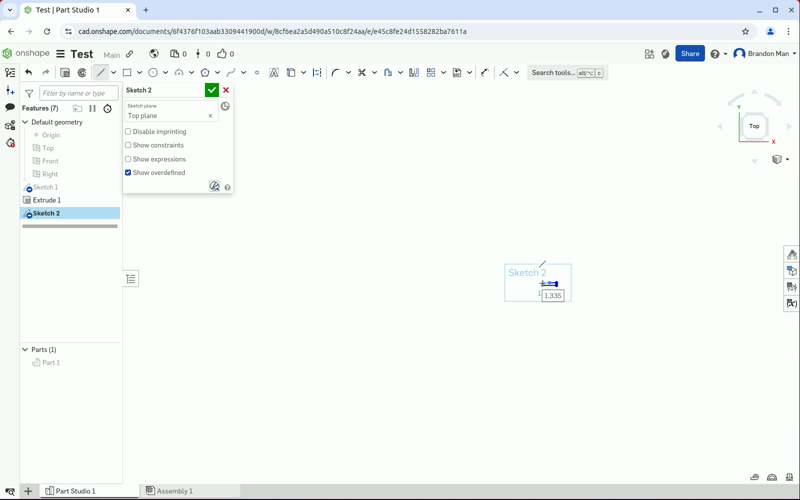
scroll(6)
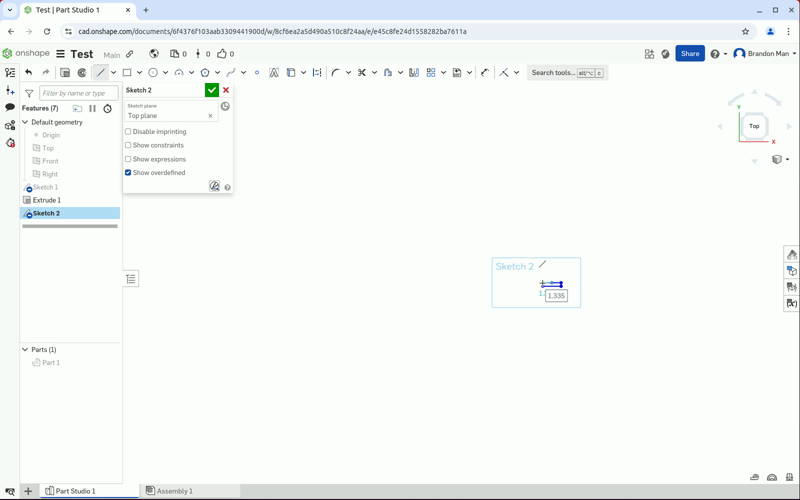
scroll(6)
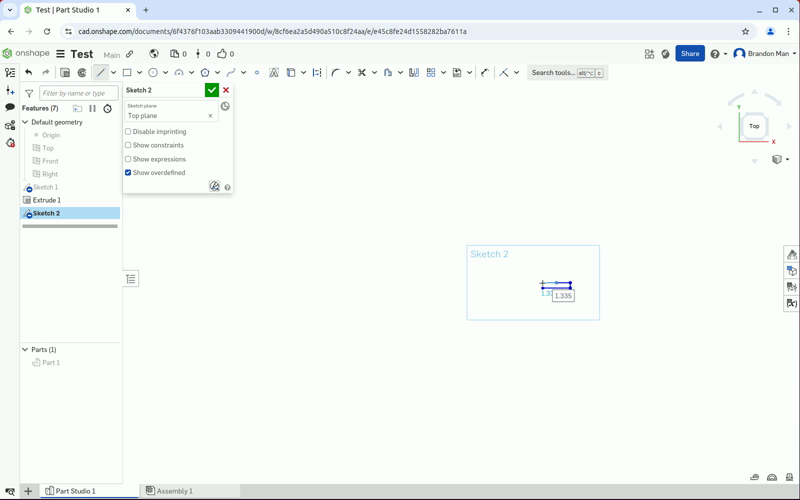
scroll(6)
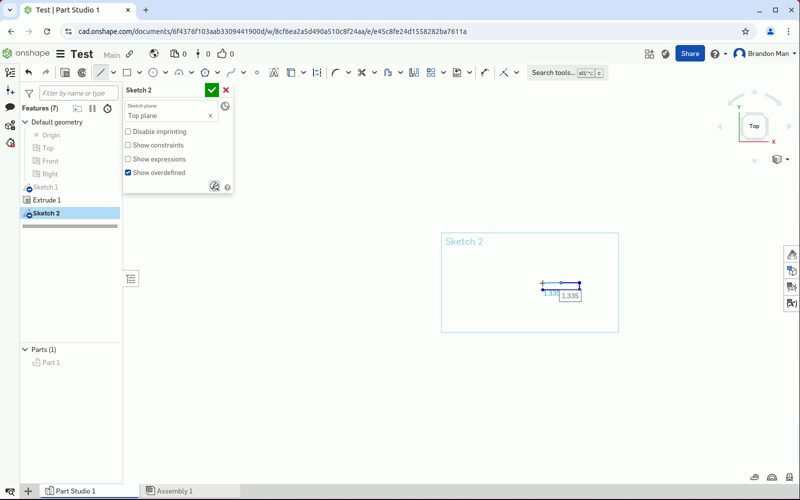
scroll(6)
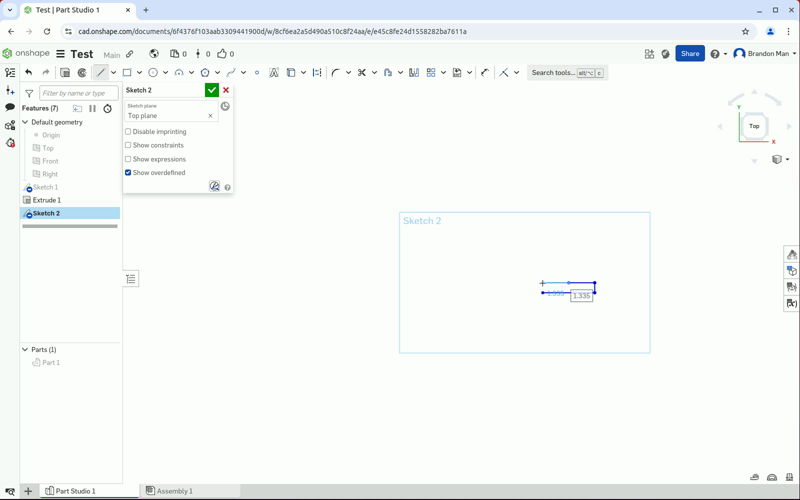
scroll(6)
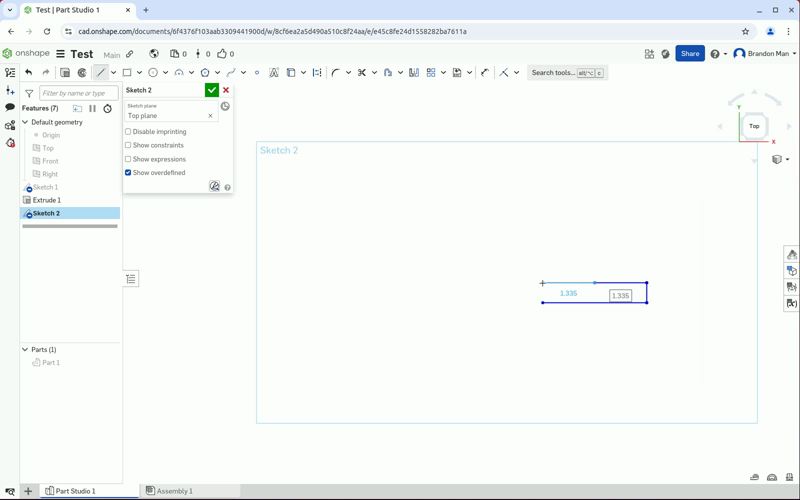
scroll(6)
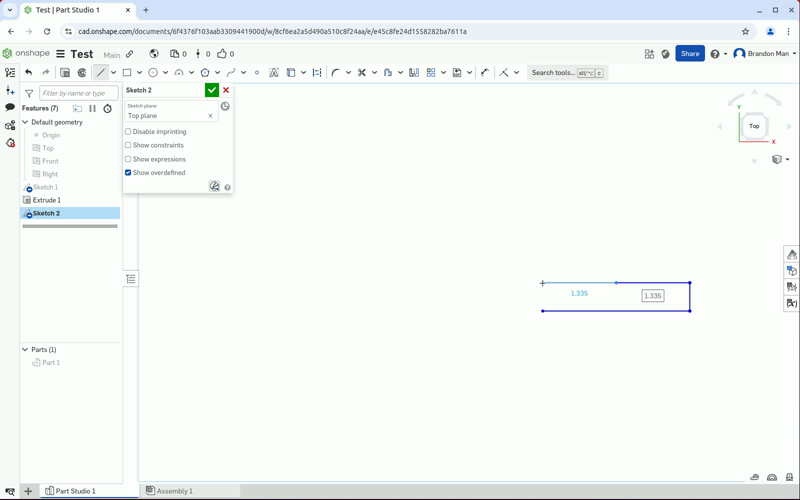
click(542, 282)
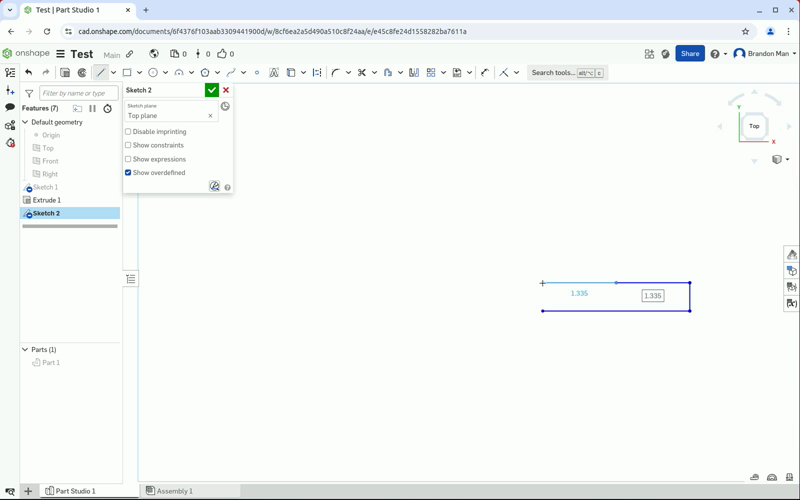
scroll(-6)
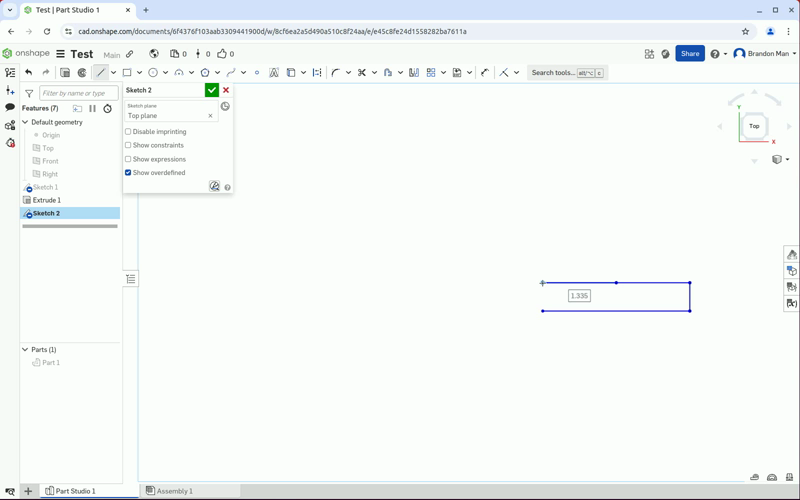
scroll(-6)
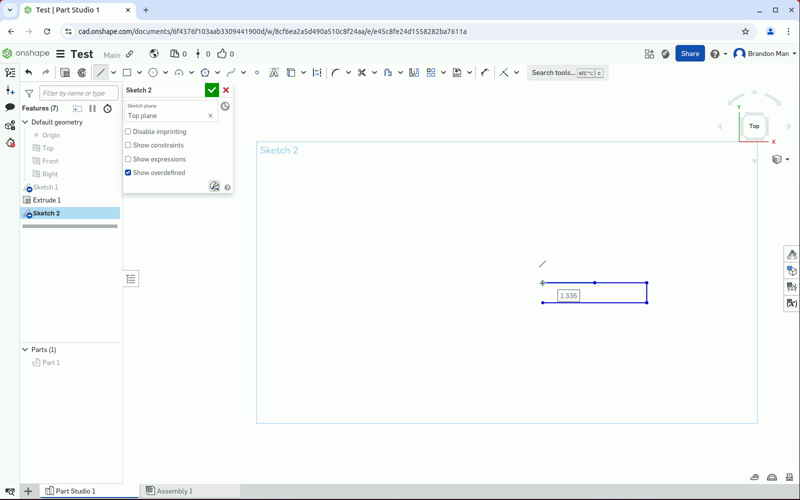
scroll(-6)
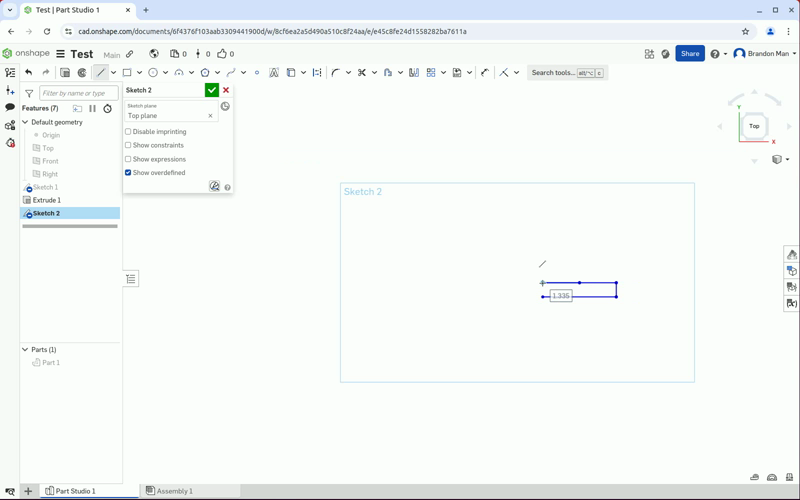
scroll(-6)
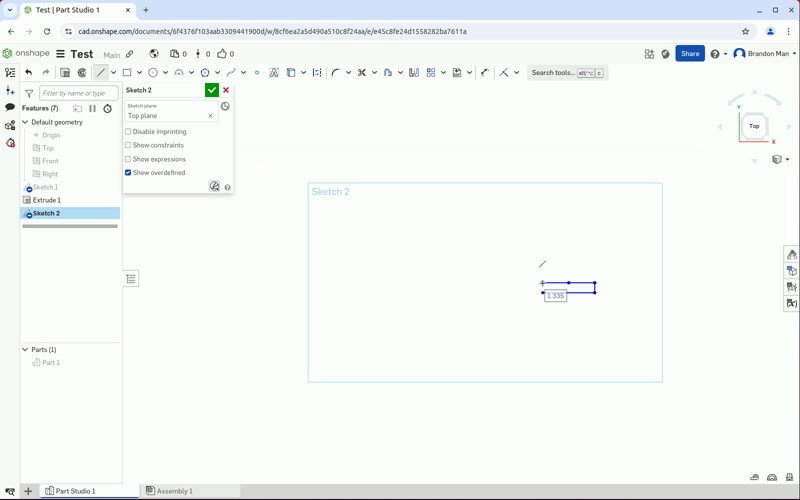
scroll(-6)
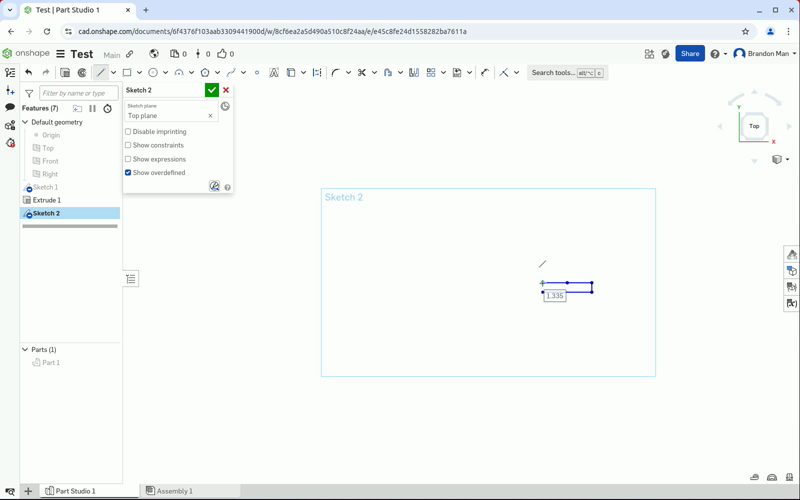
scroll(-6)
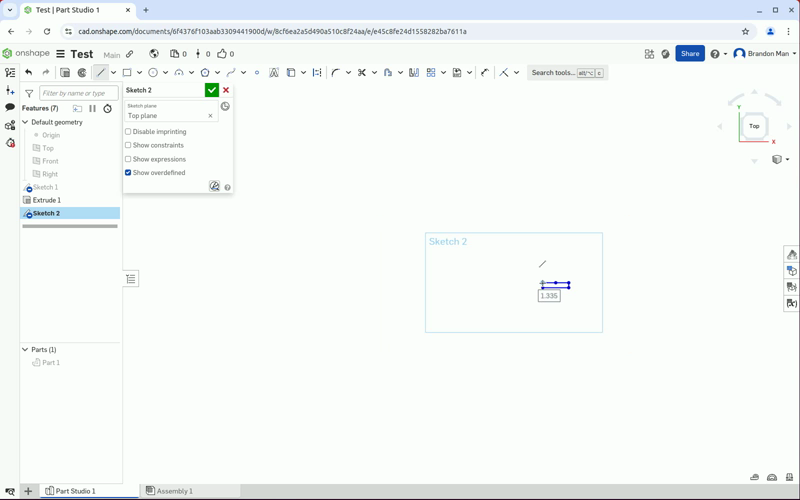
scroll(-6)
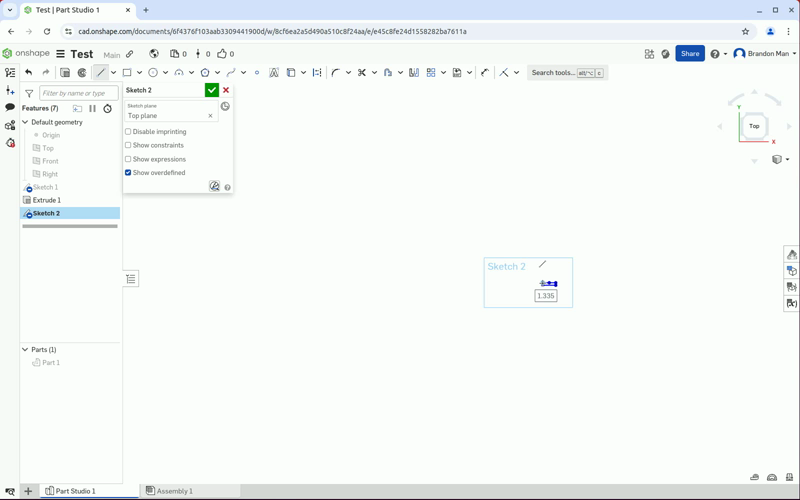
key_up(shift)
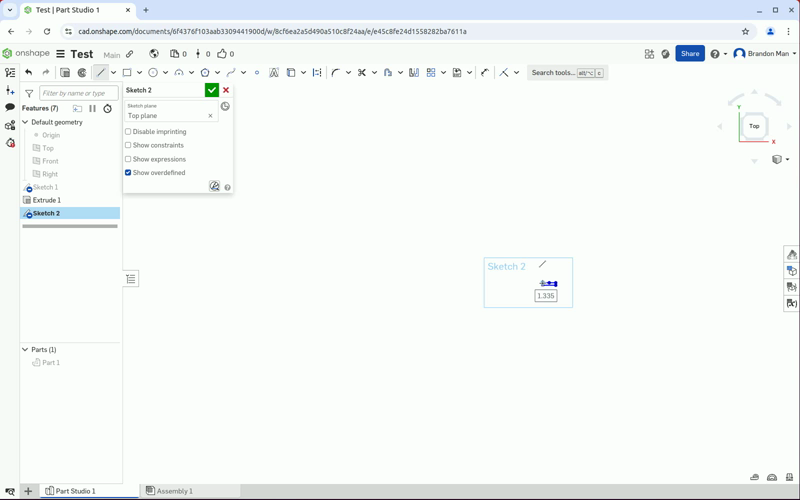
mouse_move(572, 282)
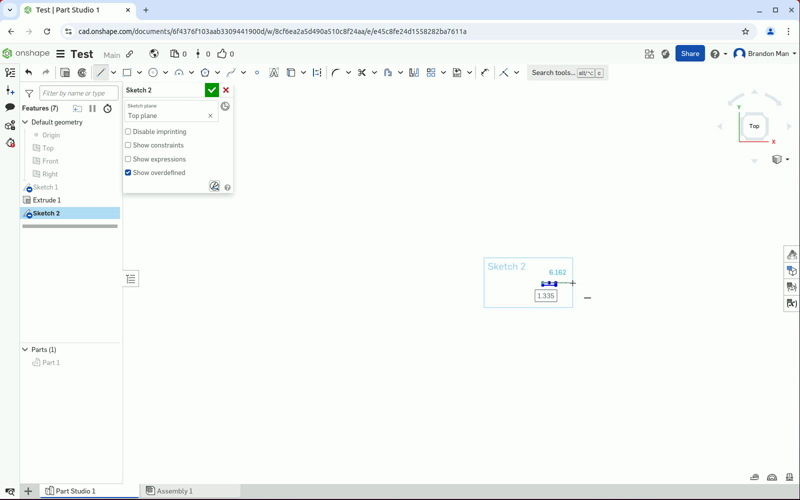
key_down(shift)
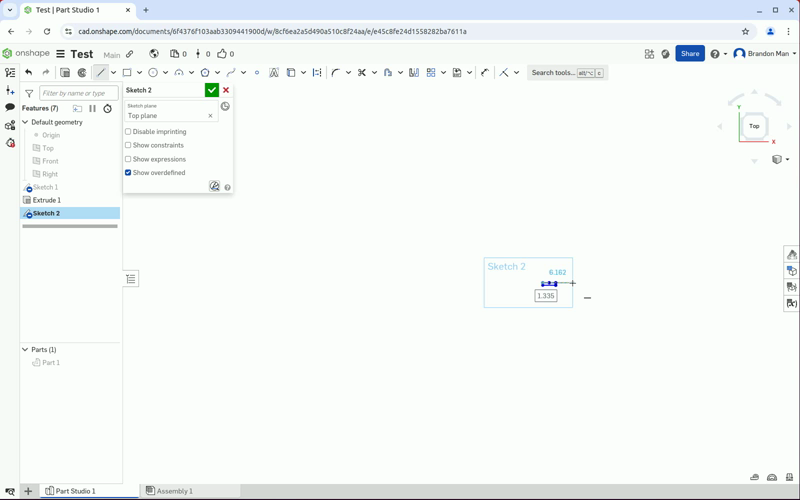
mouse_move(542, 285)
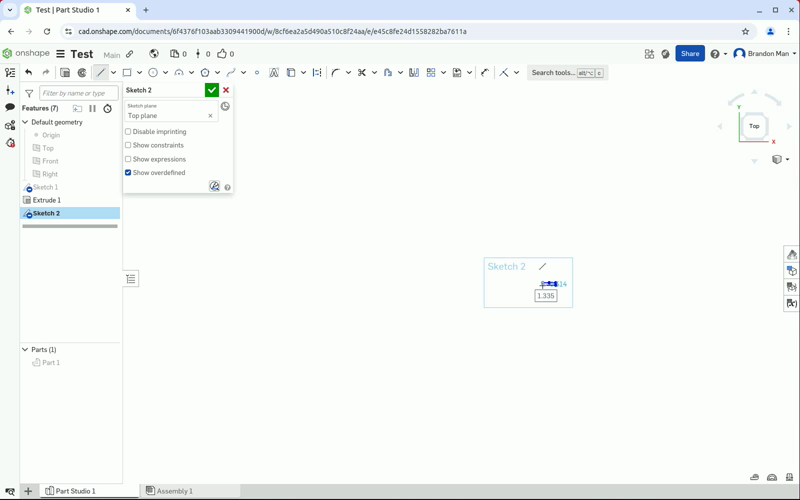
scroll(6)
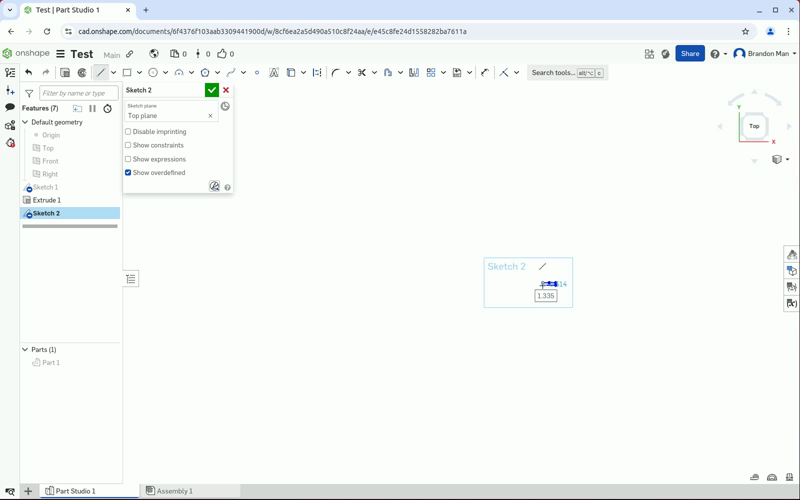
scroll(6)
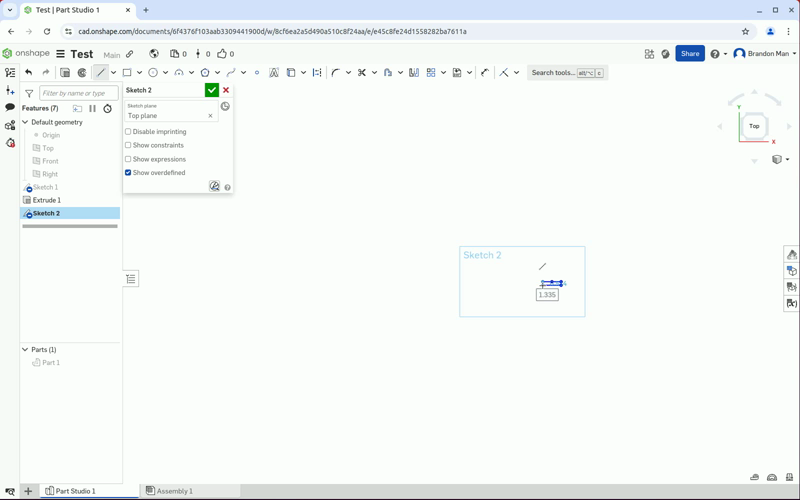
scroll(6)
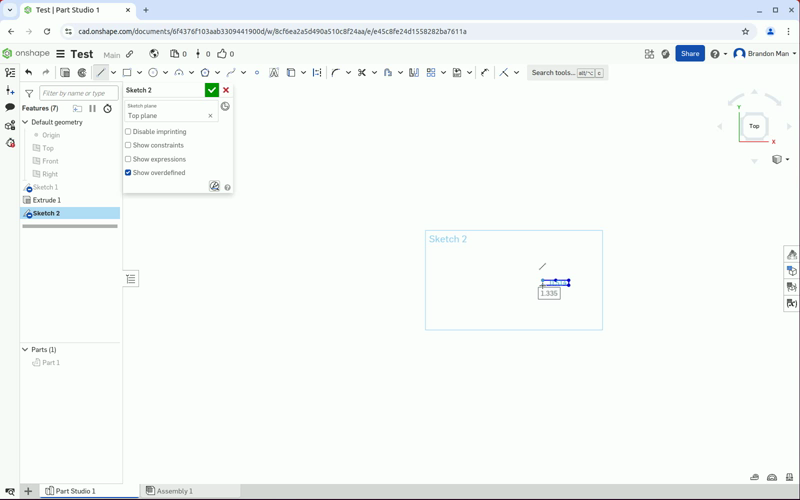
scroll(6)
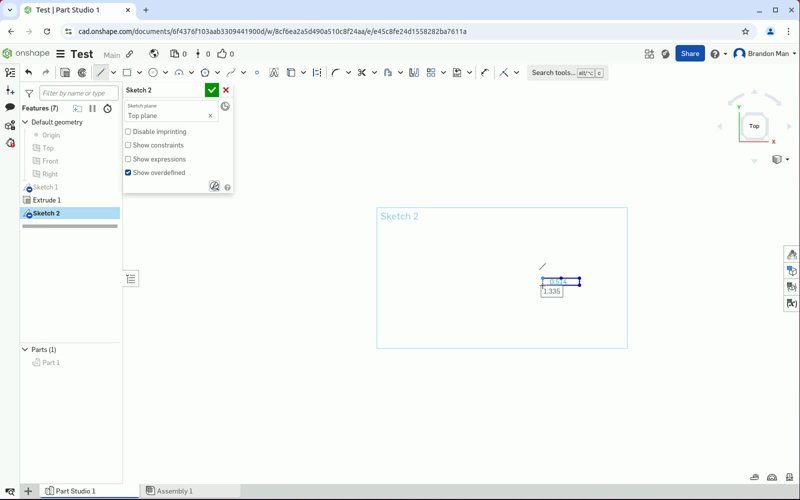
scroll(6)
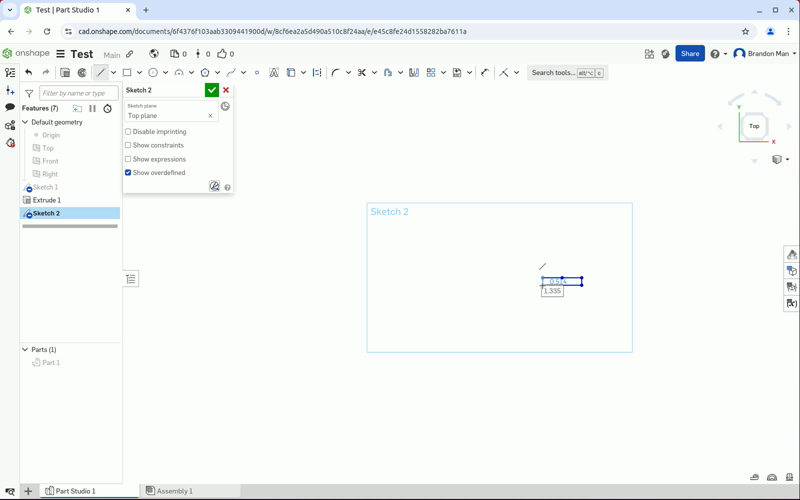
scroll(6)
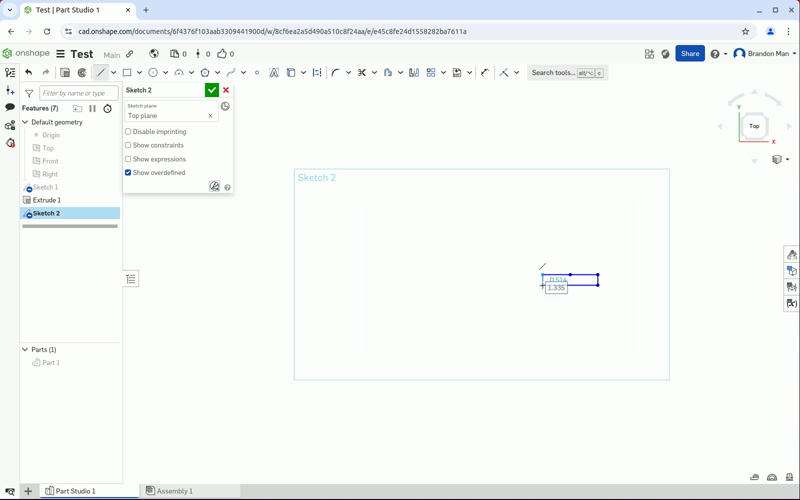
scroll(6)
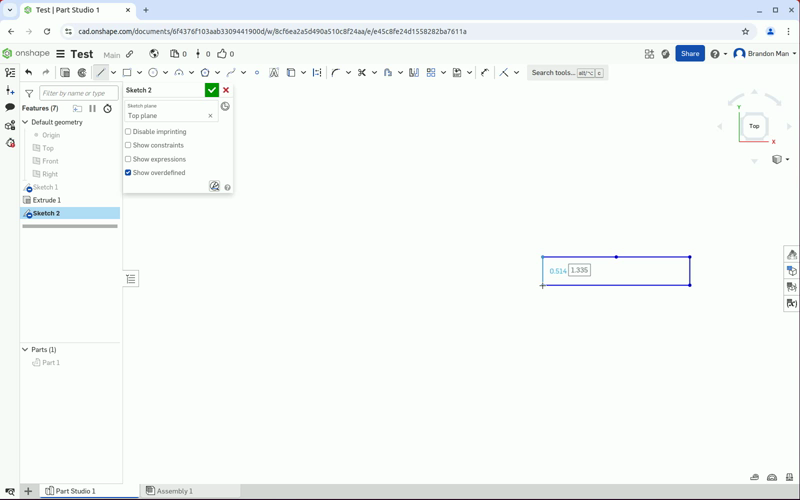
key_up(shift)
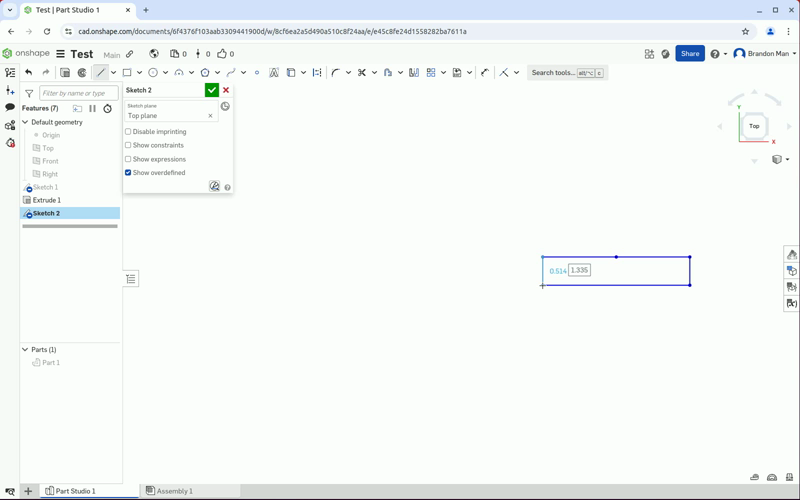
click(542, 285)
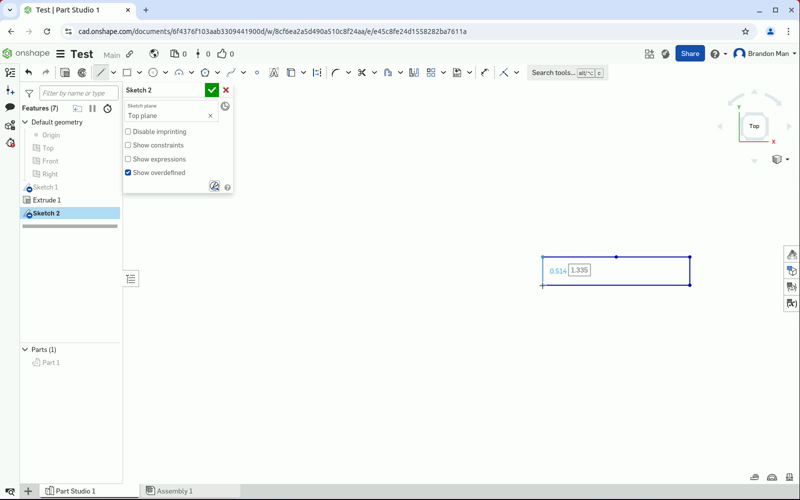
scroll(-6)
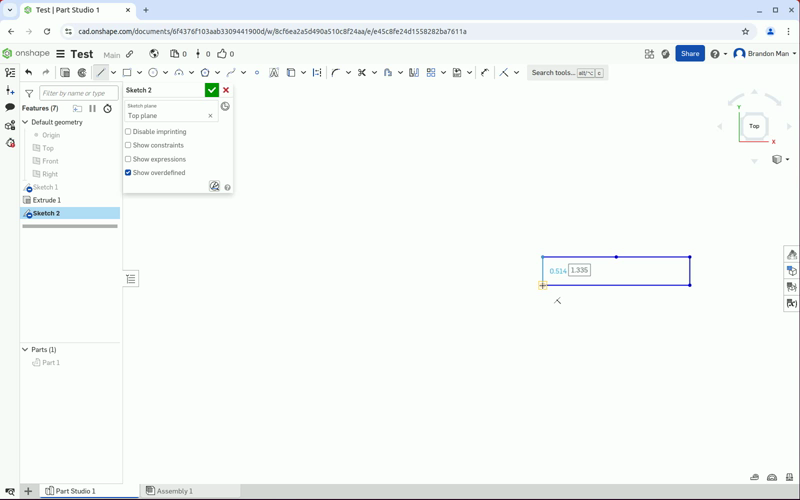
scroll(-6)
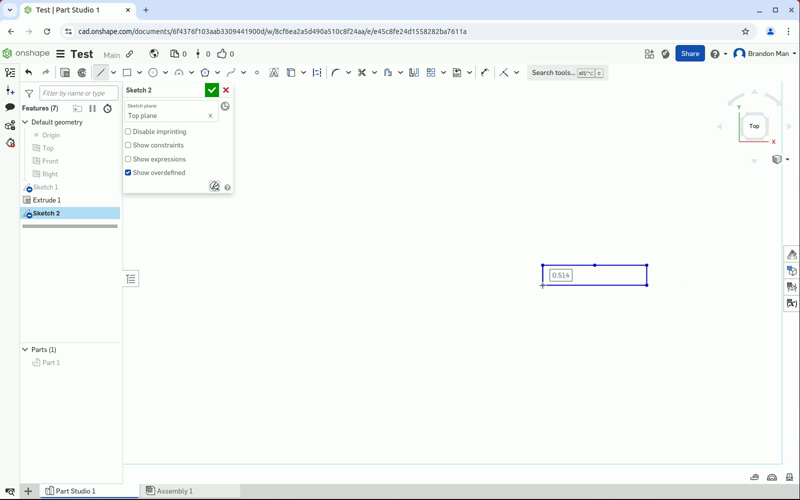
scroll(-6)
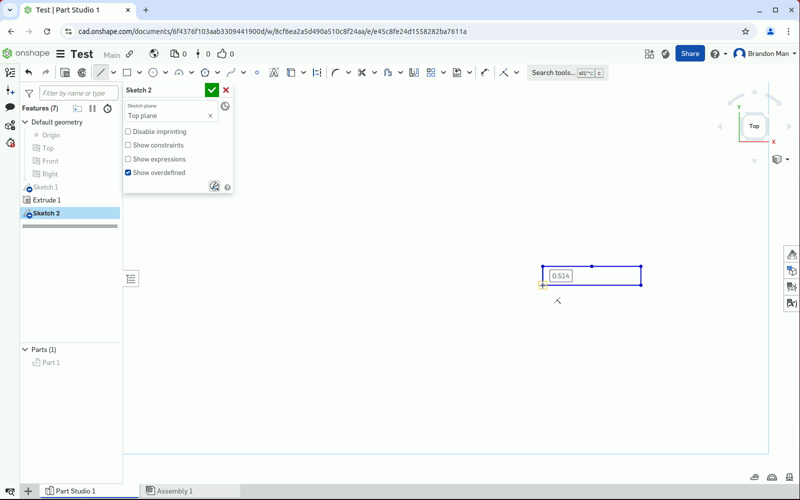
scroll(-6)
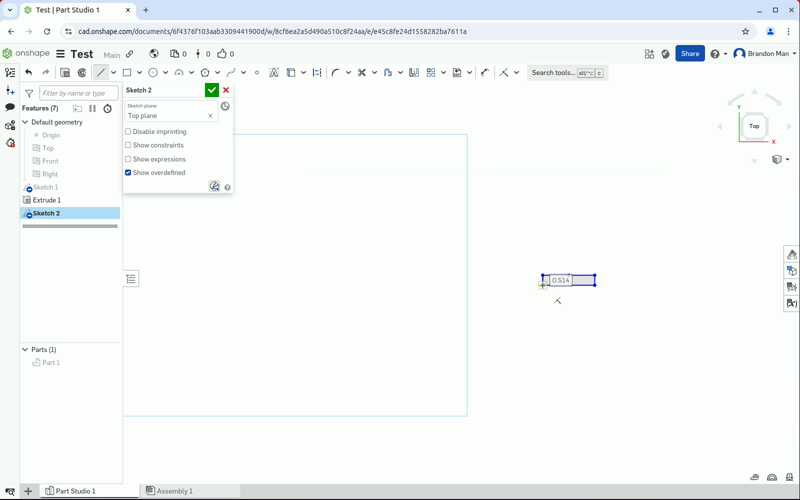
scroll(-6)
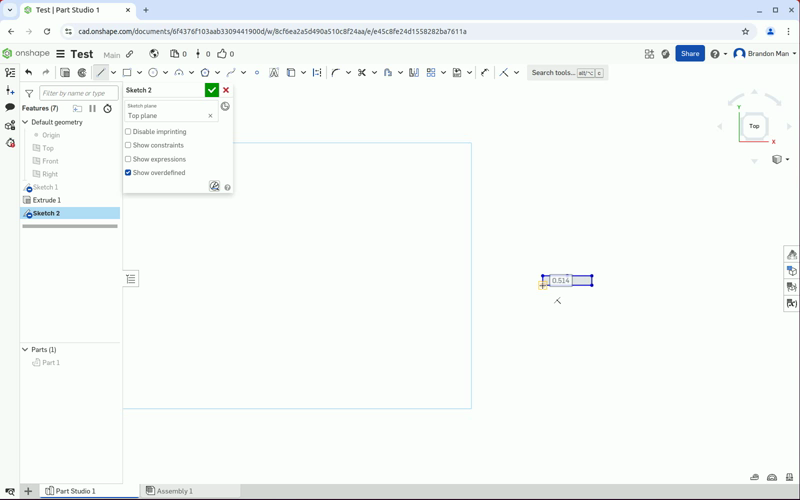
scroll(-6)
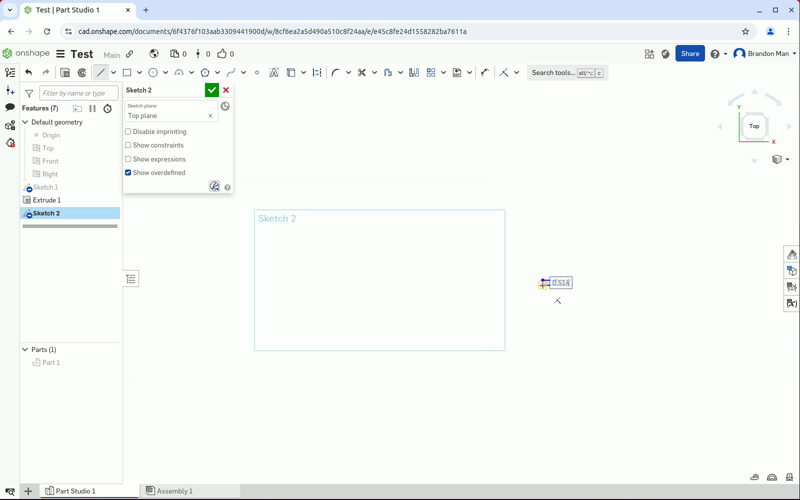
scroll(-6)
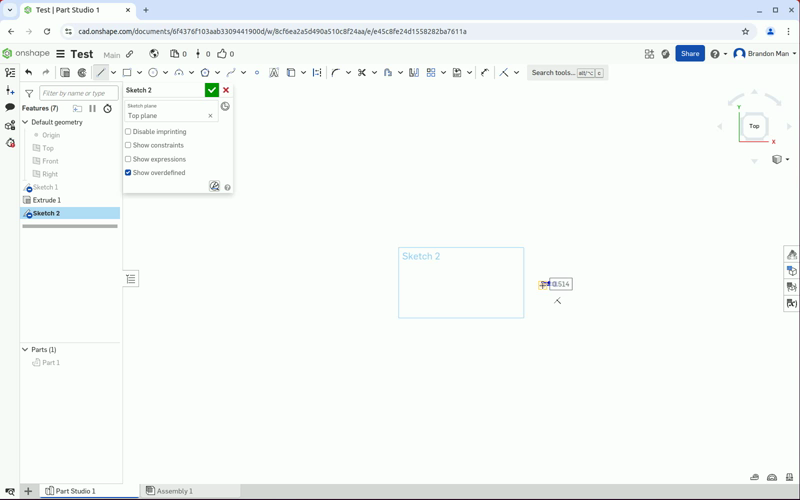
key(esc)
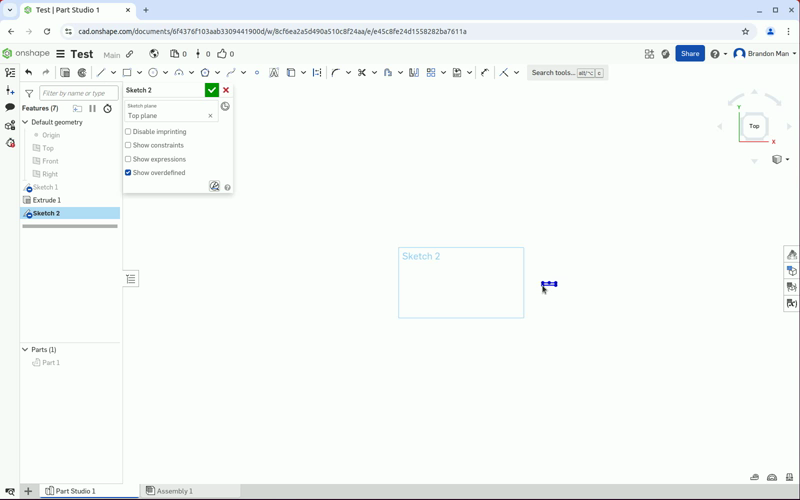
mouse_move(546, 282)
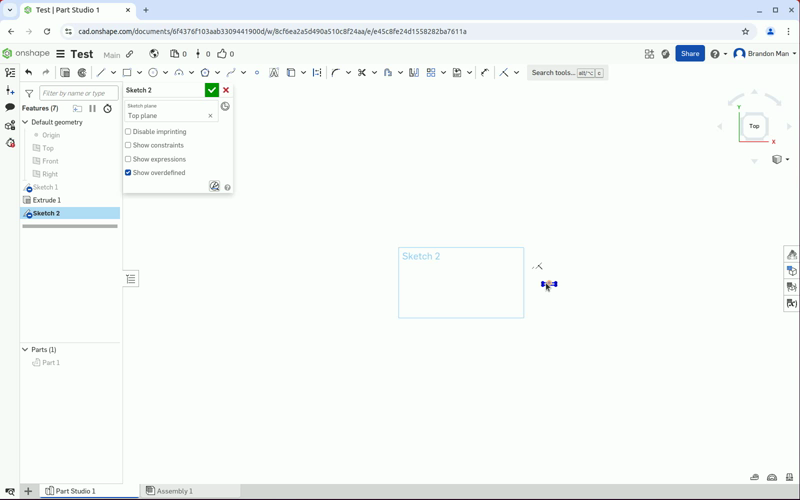
scroll(6)
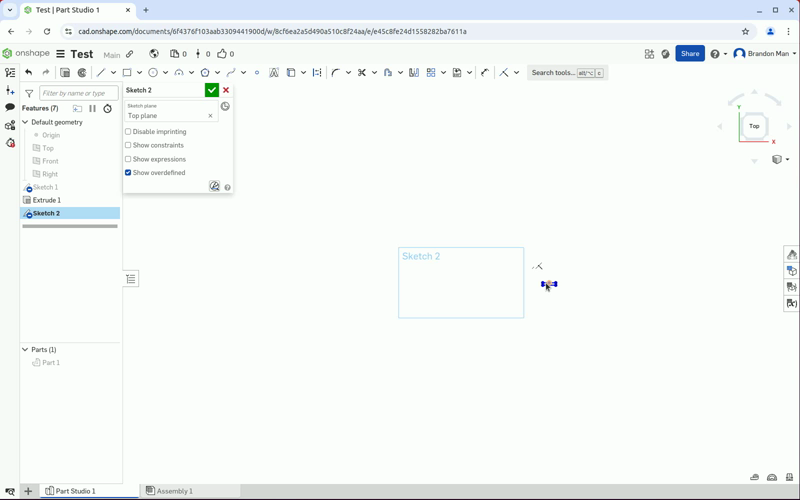
scroll(6)
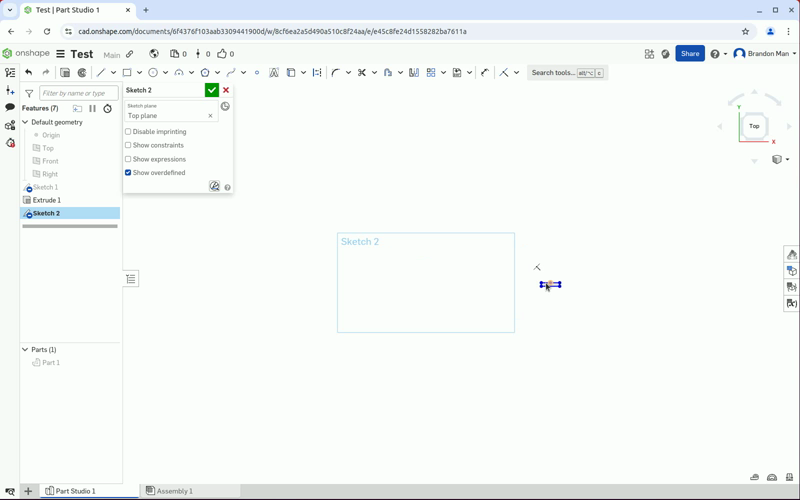
scroll(6)
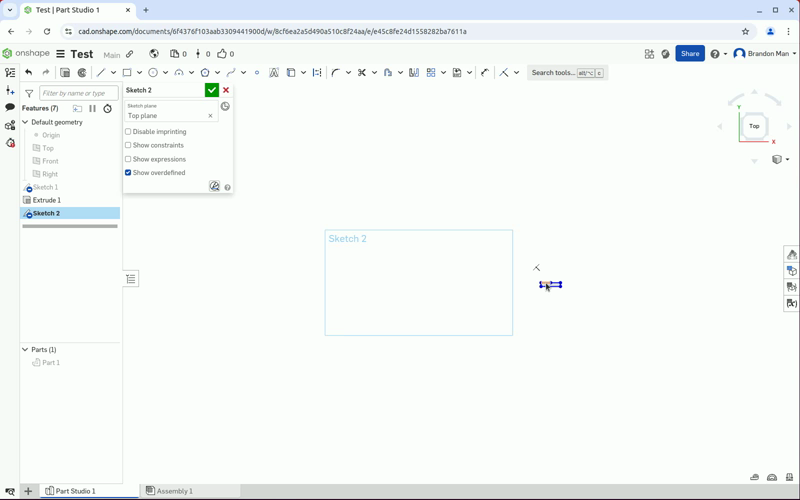
scroll(6)
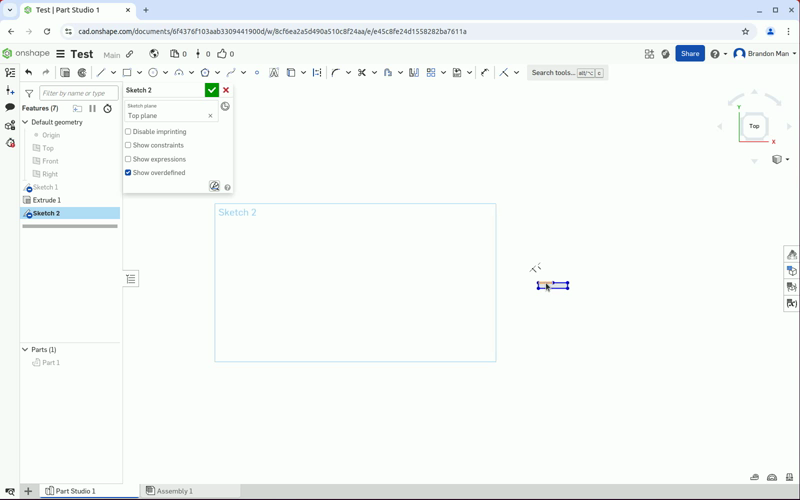
scroll(6)
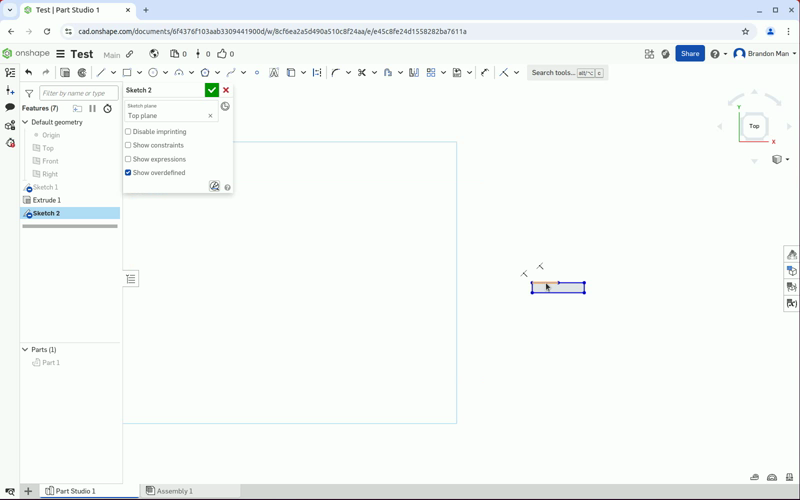
scroll(6)
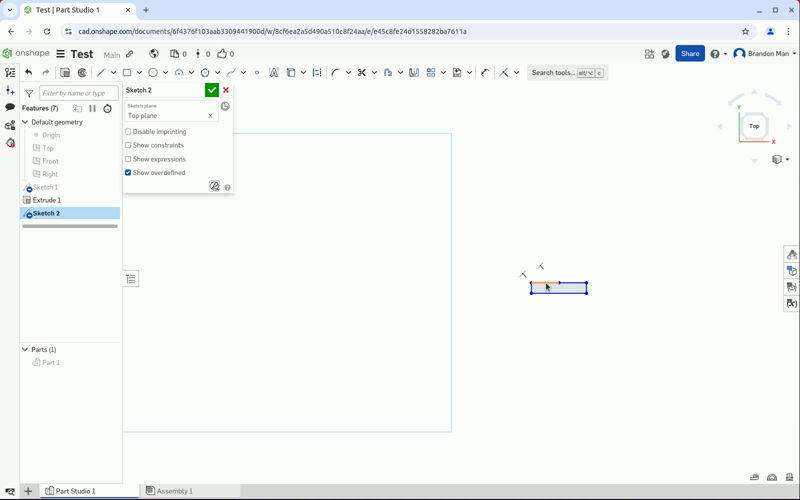
scroll(6)
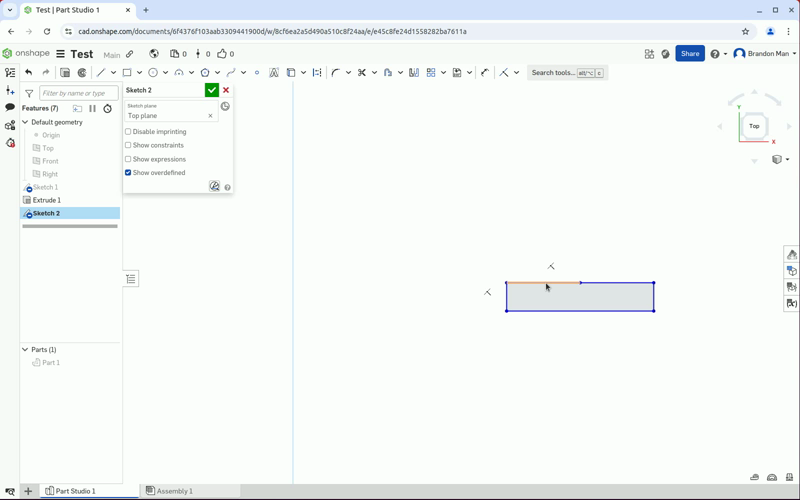
click(546, 282)
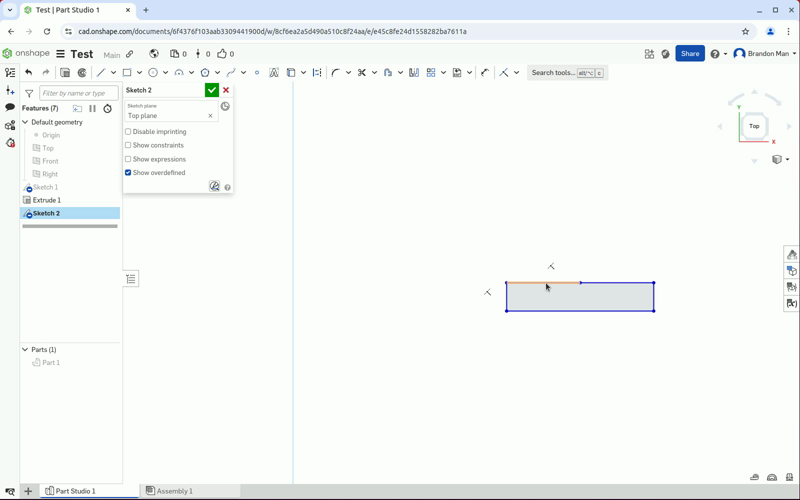
scroll(-6)
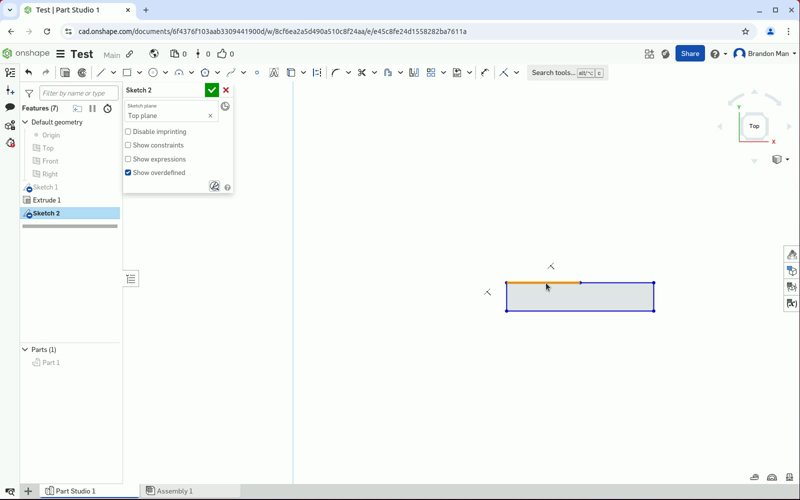
scroll(-6)
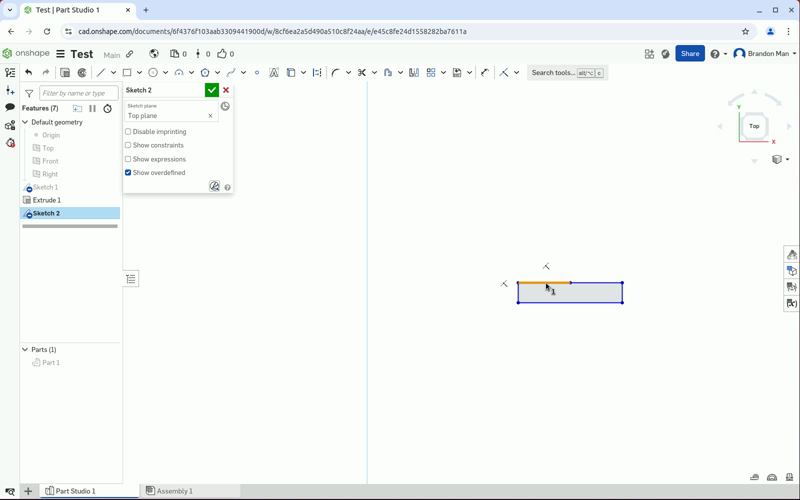
scroll(-6)
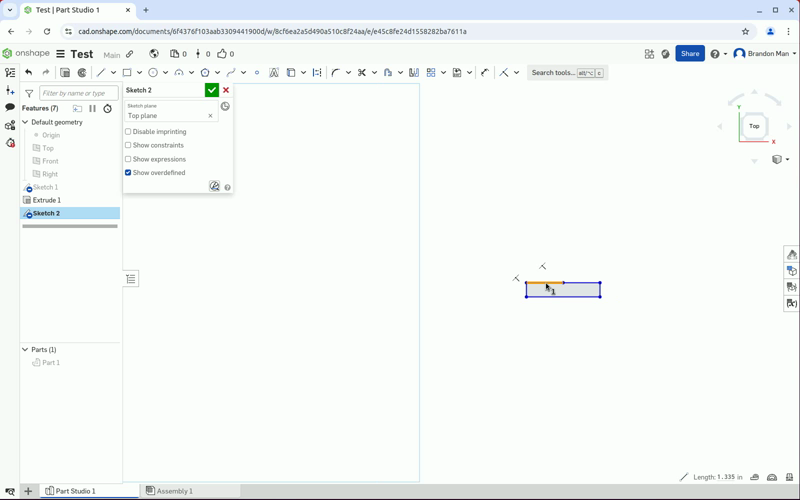
scroll(-6)
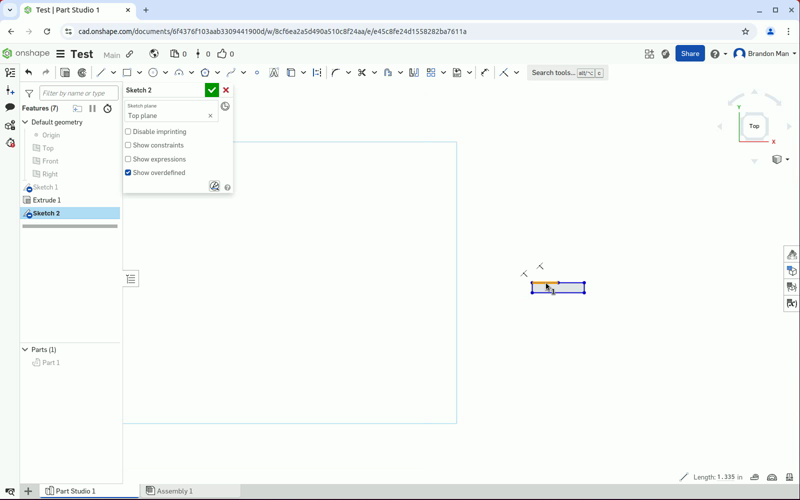
scroll(-6)
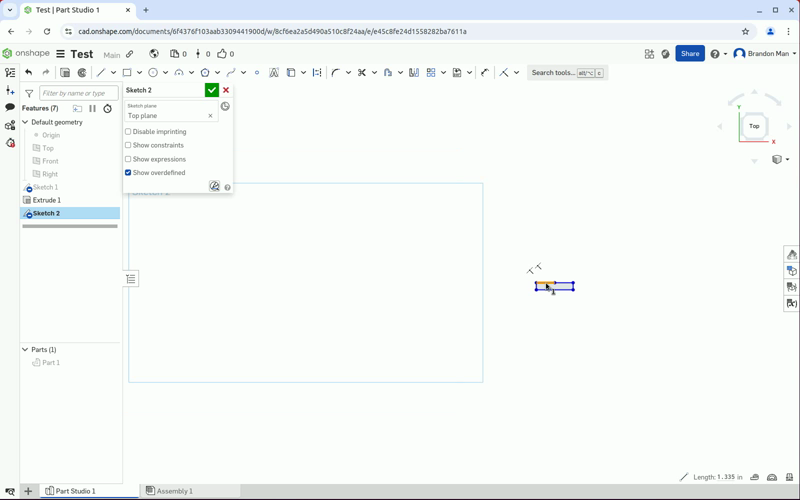
scroll(-6)
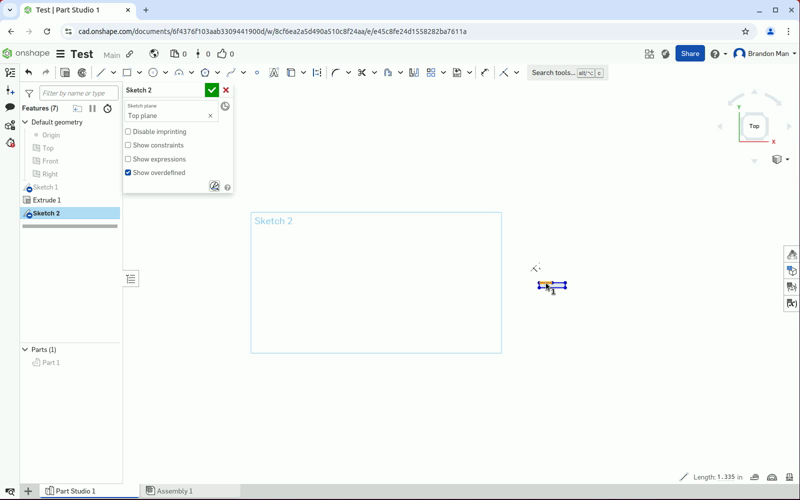
scroll(-6)
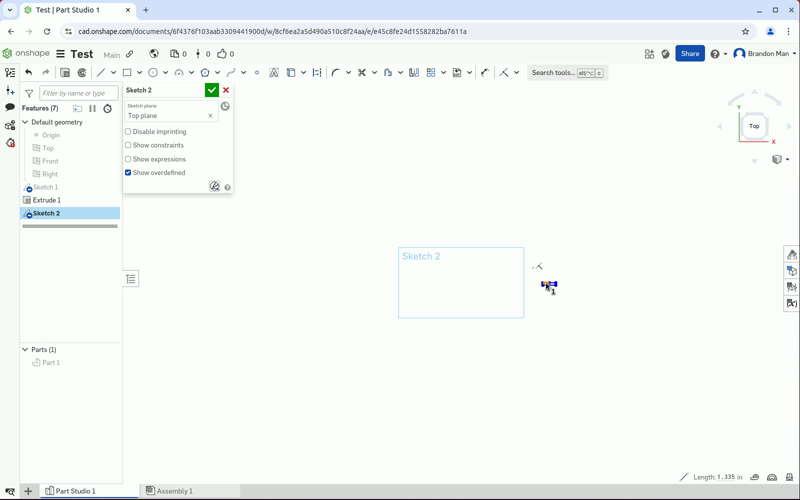
mouse_move(73, 352)
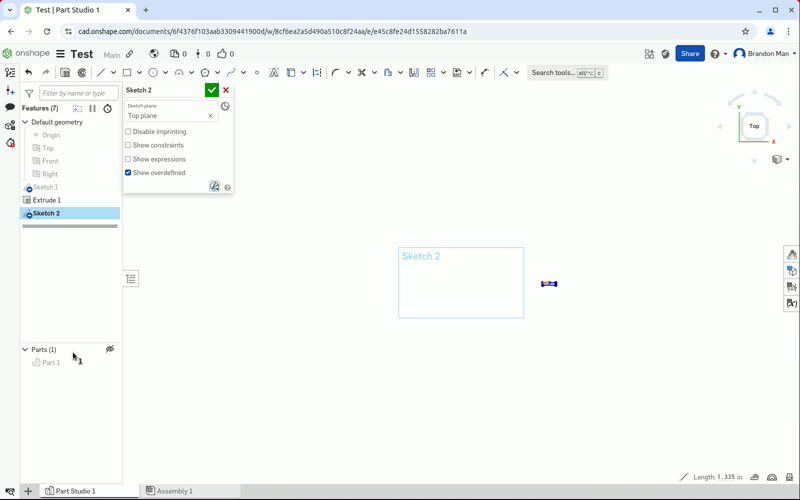
key(shift+y)
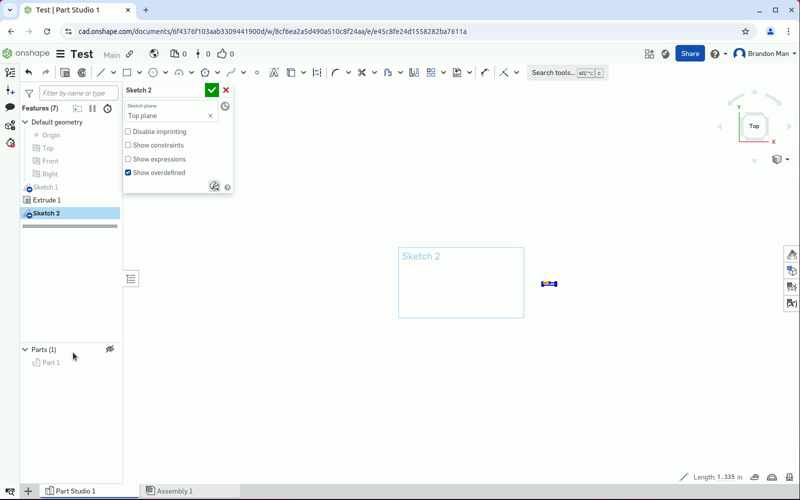
key(shift+e)
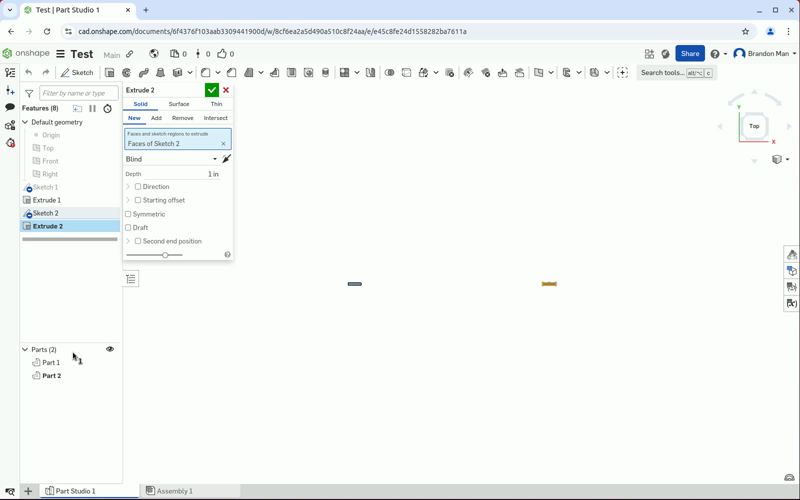
mouse_move(143, 106)
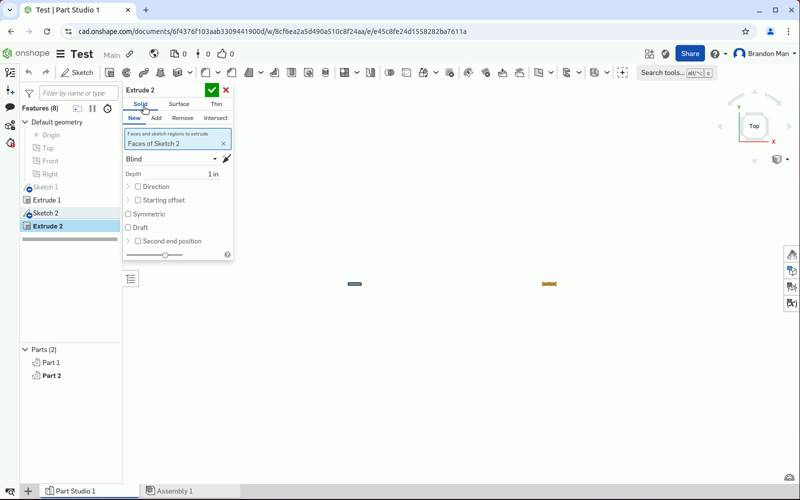
click(143, 106)
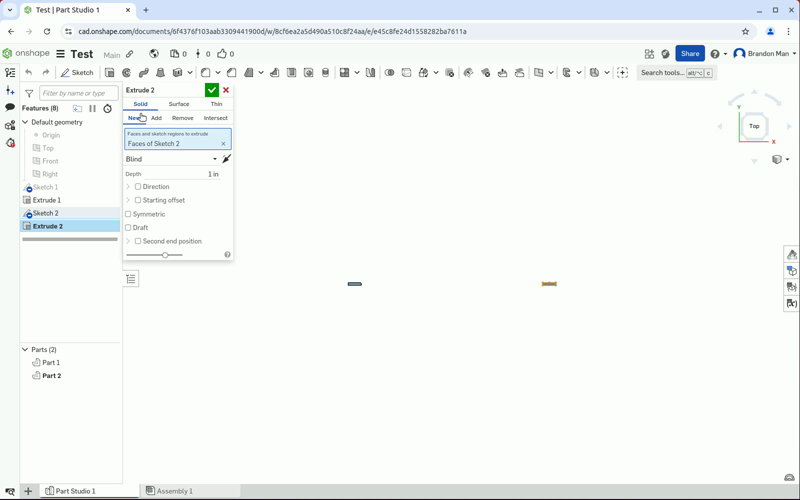
mouse_move(137, 120)
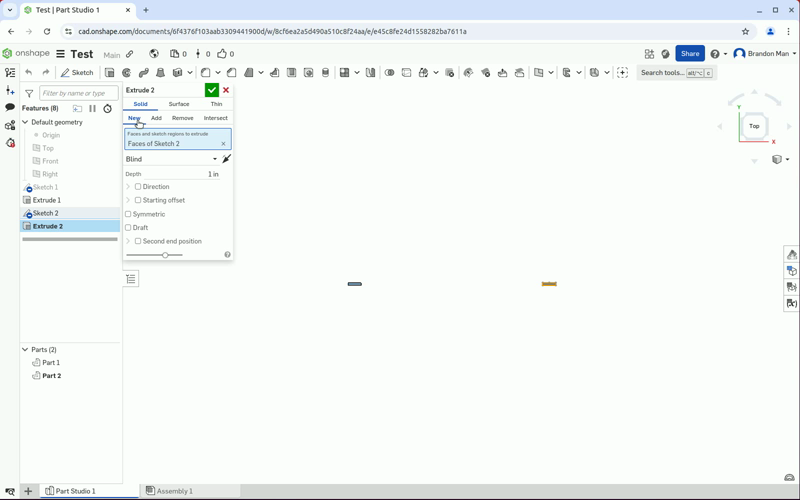
click(137, 120)
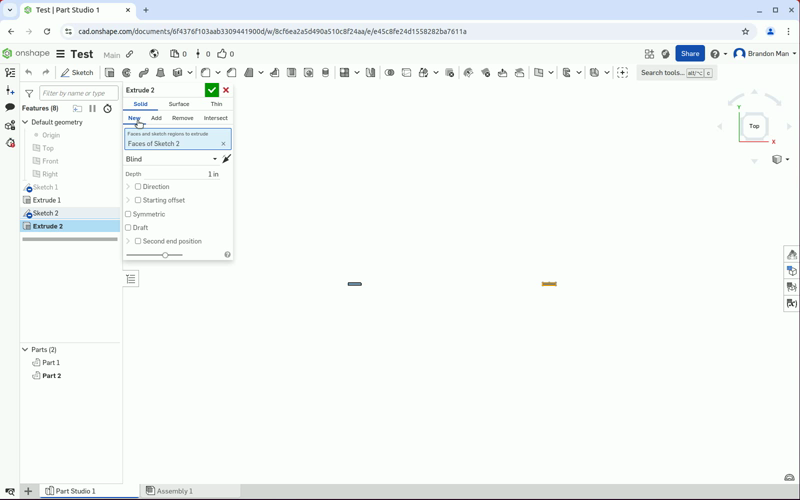
key(tab, 4)
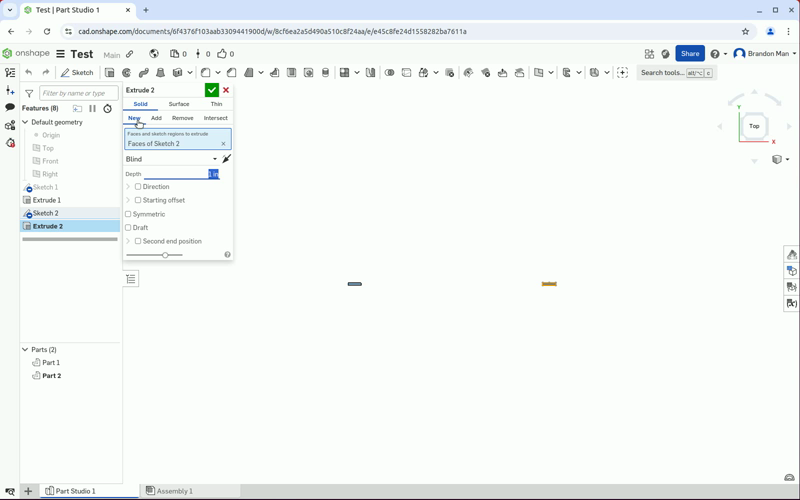
text(2.407)
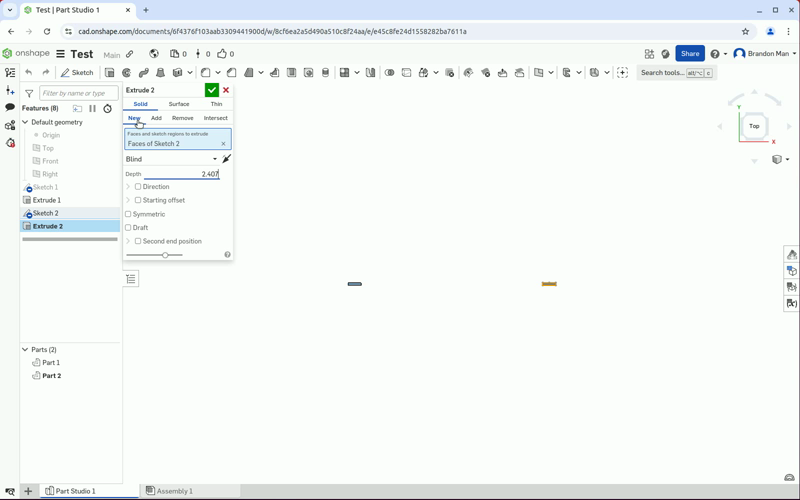
key(enter)
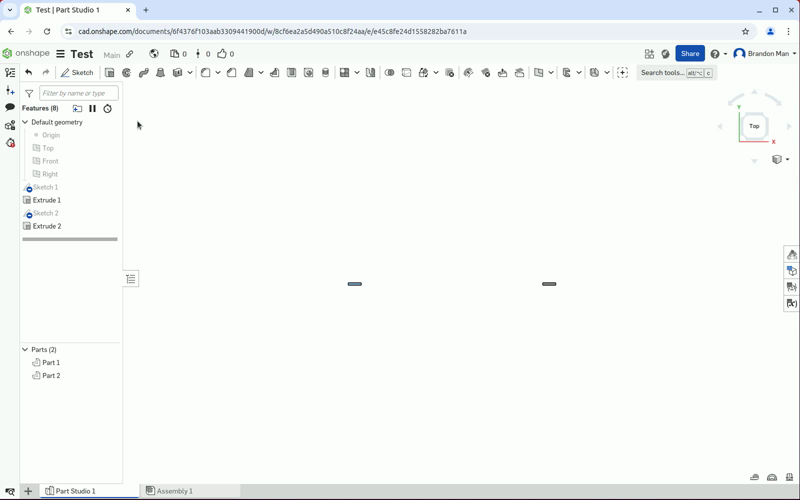
key(shift+h)
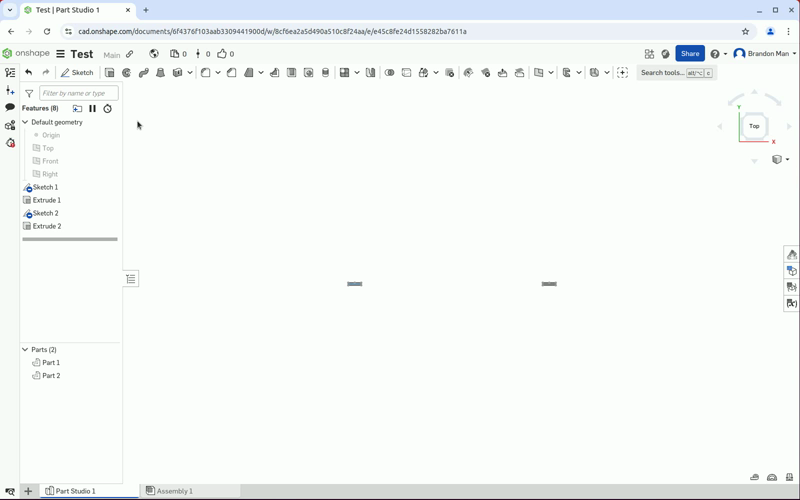
key(shift+h)
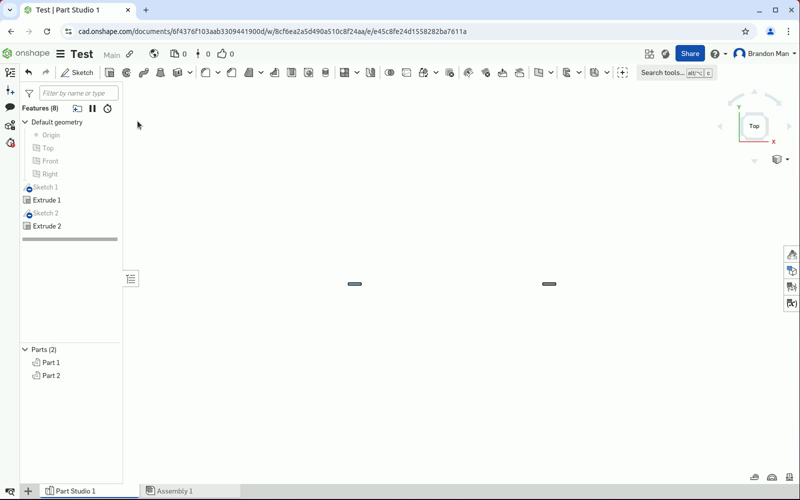
mouse_move(73, 189)
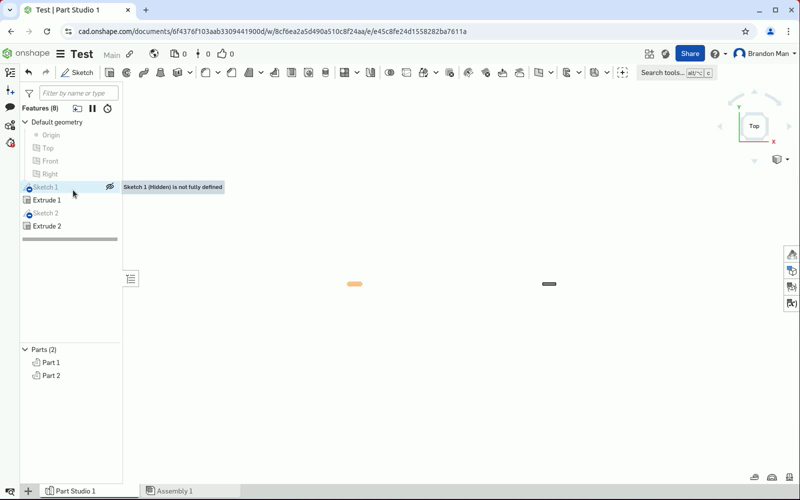
click(73, 189)
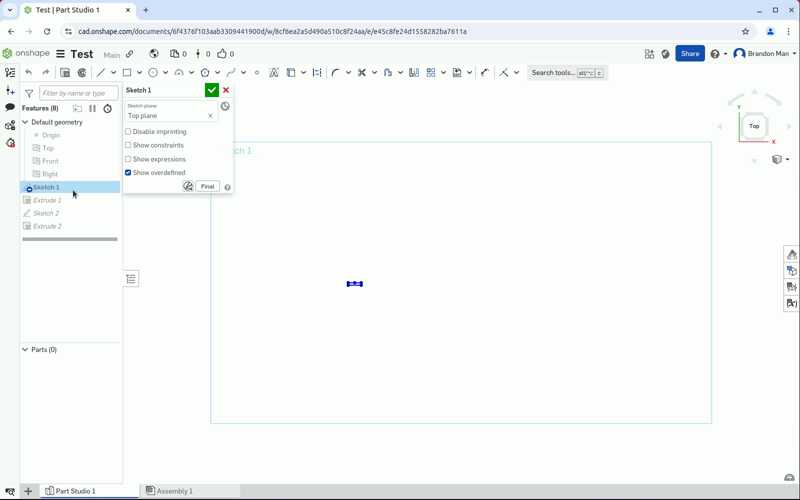
mouse_move(229, 92)
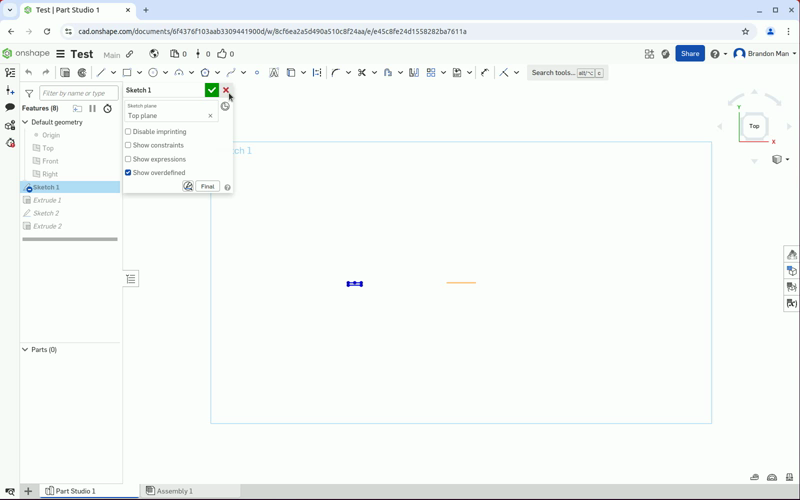
click(229, 92)
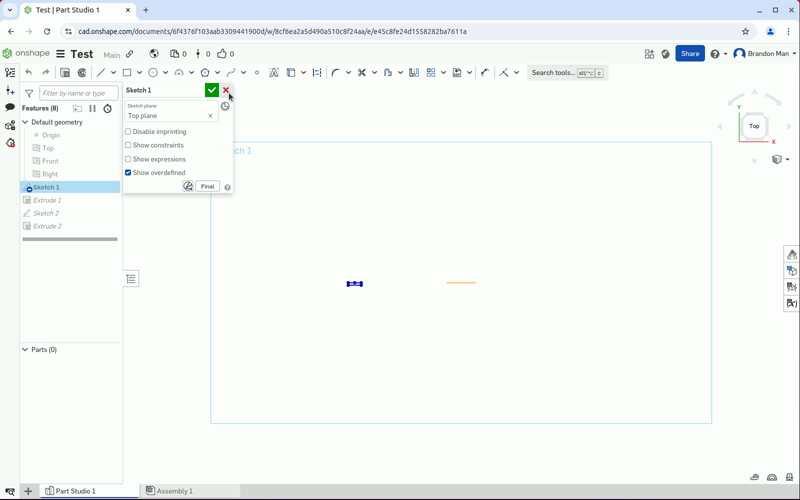
key(shift+s)
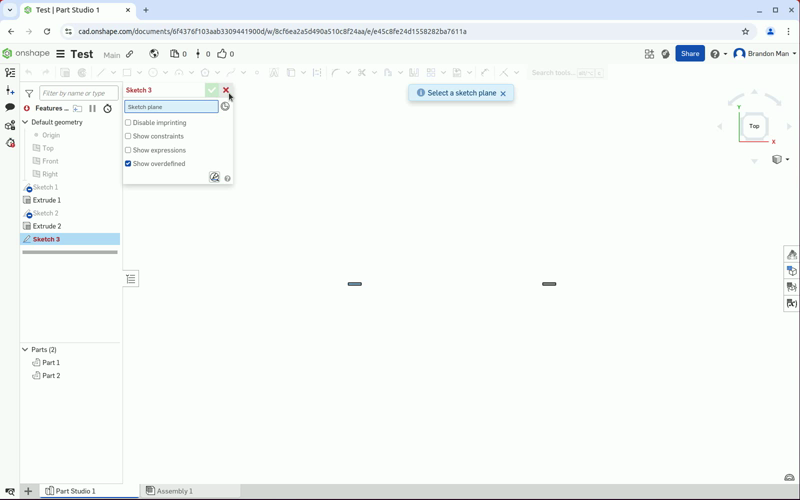
mouse_move(73, 150)
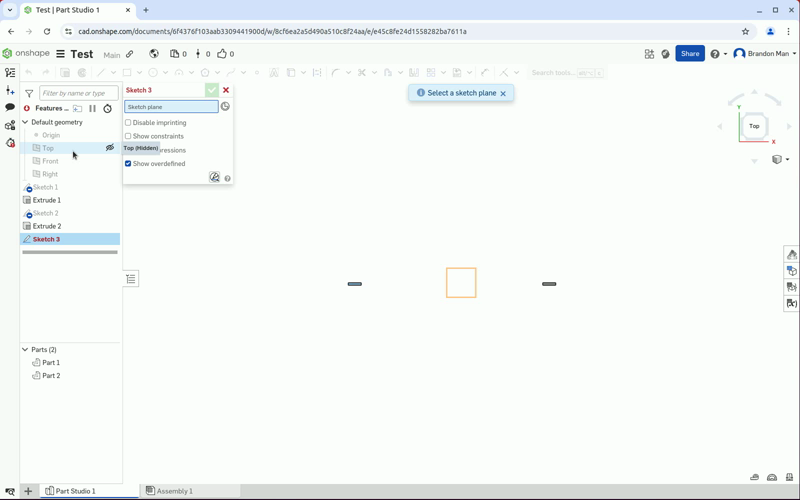
click(73, 150)
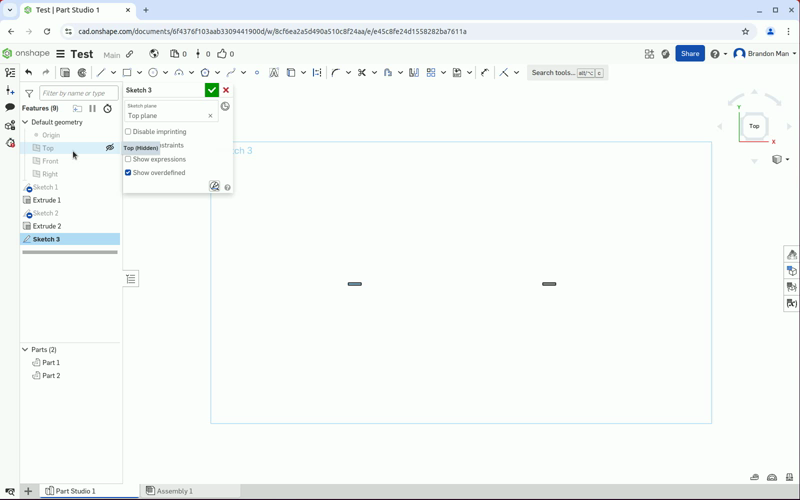
mouse_move(73, 352)
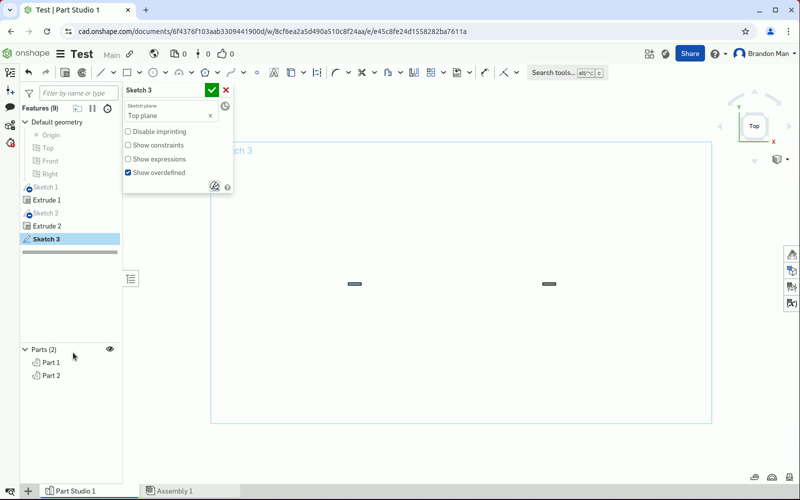
key(y)
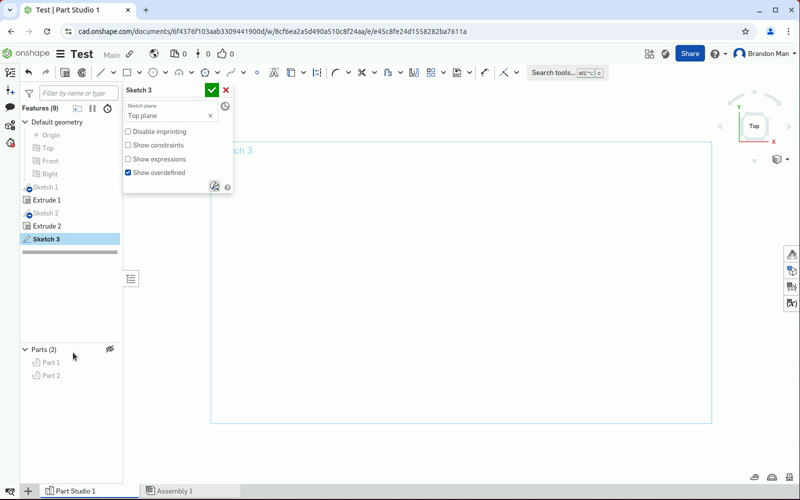
key(l)
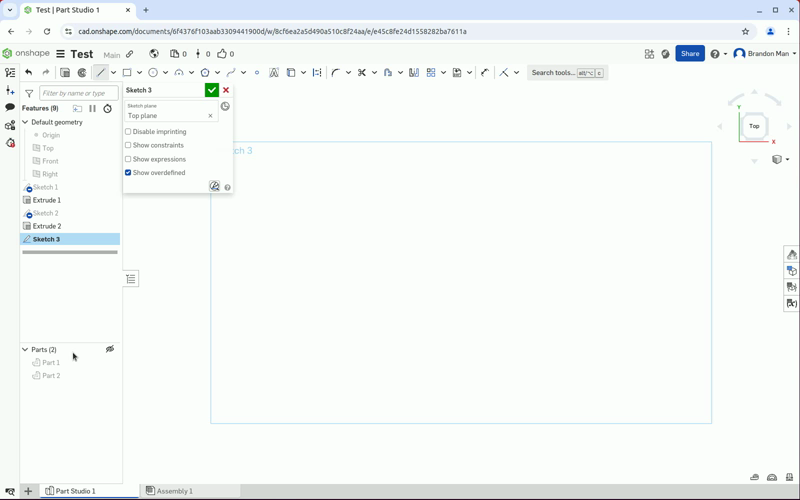
key_down(shift)
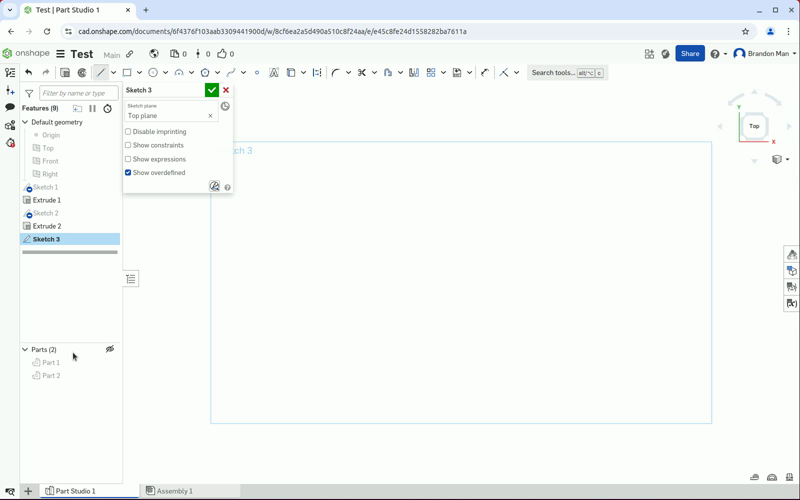
mouse_move(348, 282)
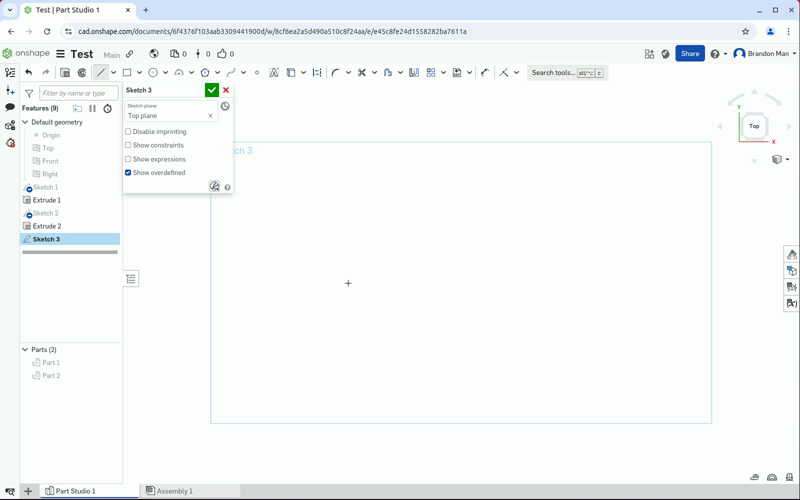
click(348, 282)
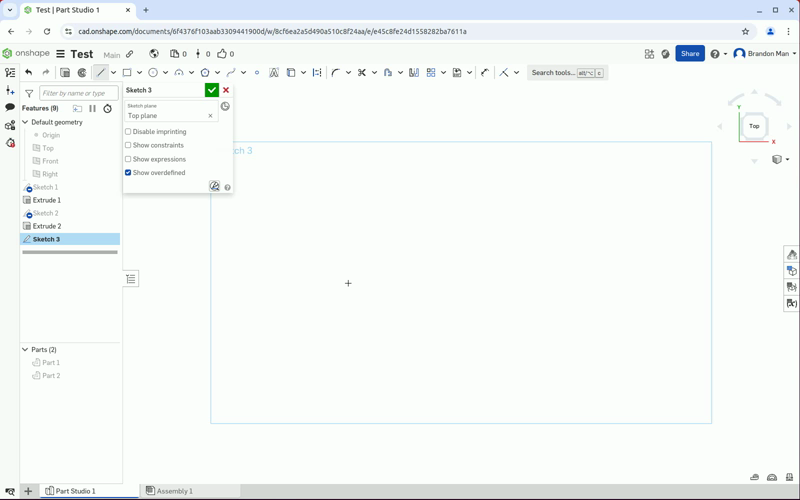
key_up(shift)
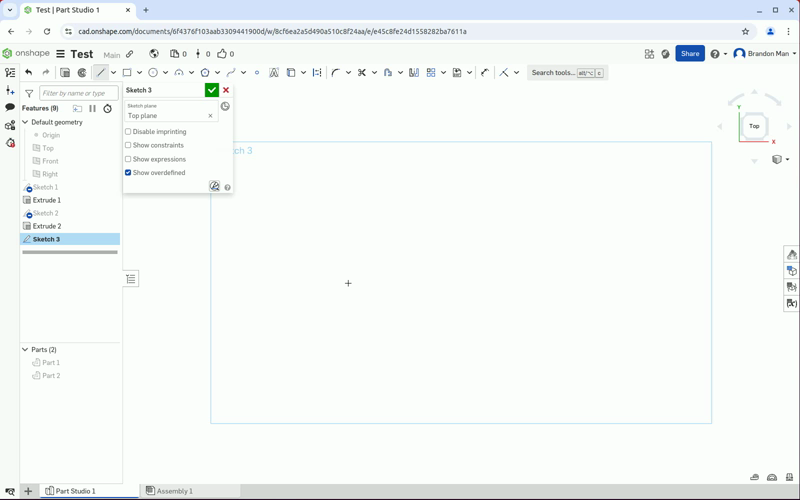
key_down(shift)
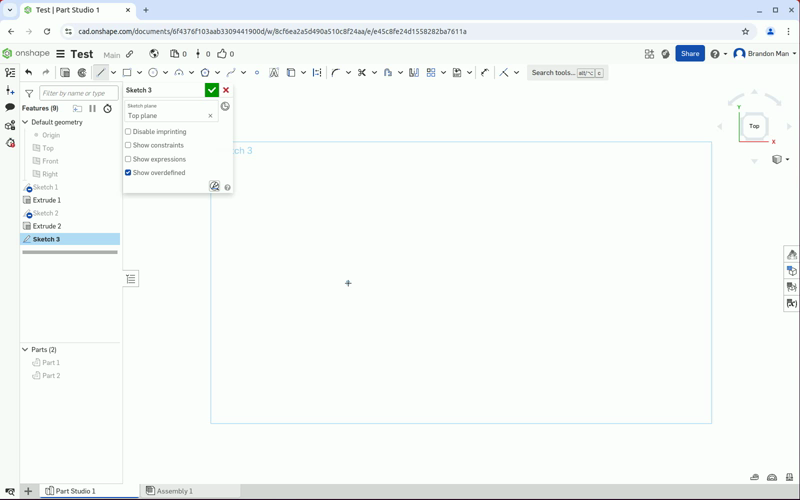
mouse_move(378, 282)
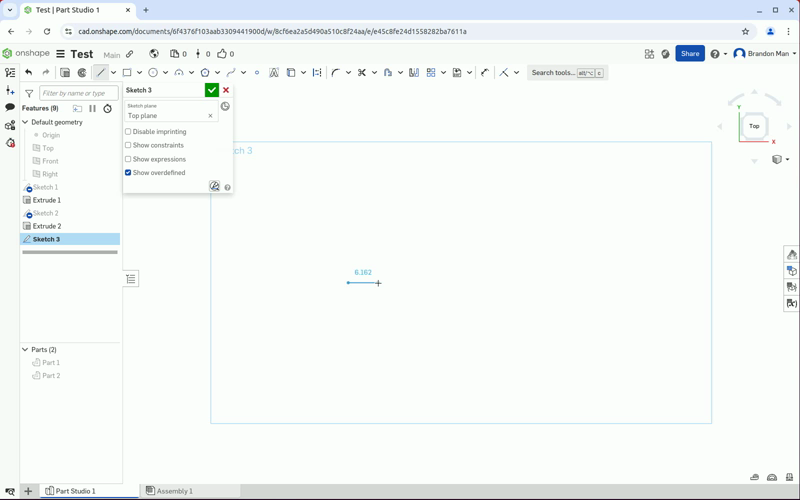
mouse_move(354, 282)
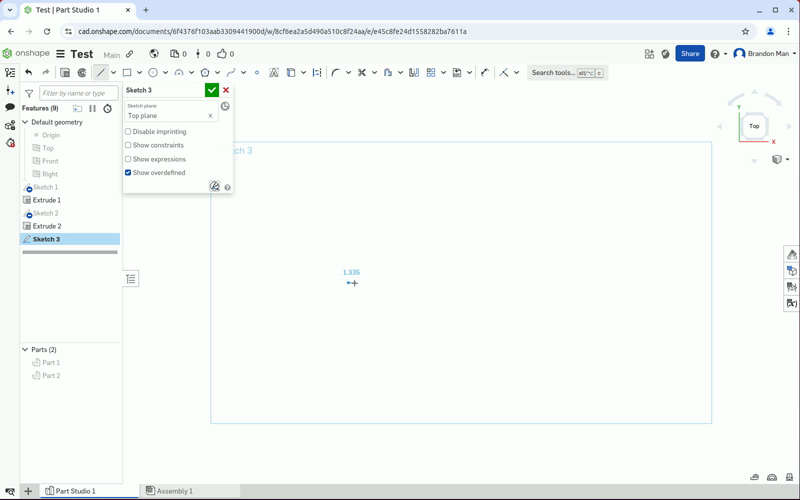
scroll(6)
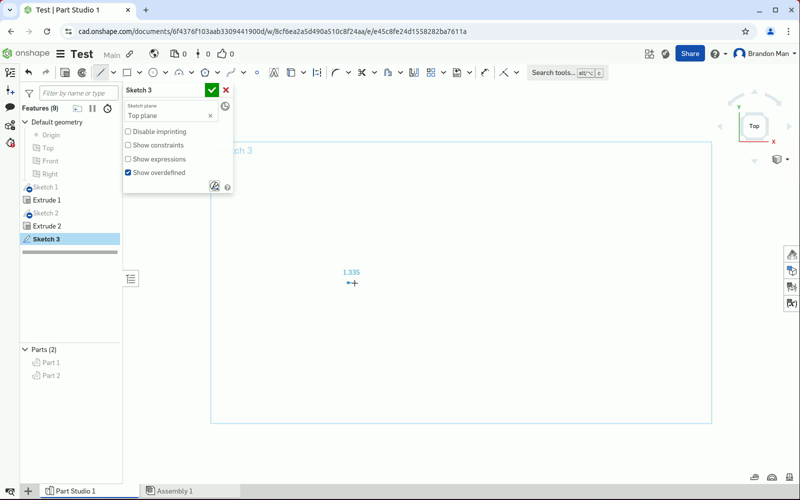
scroll(6)
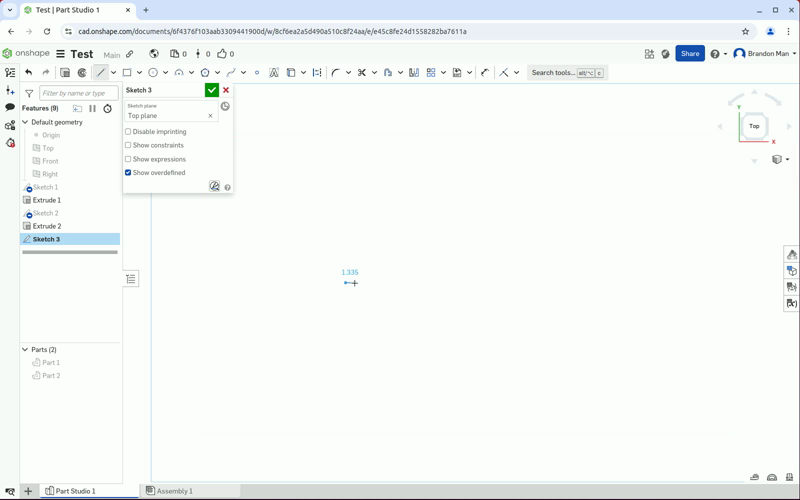
scroll(6)
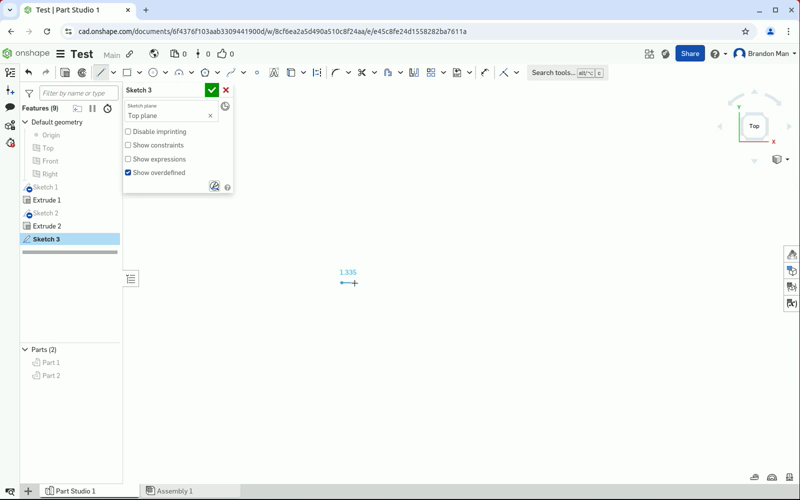
scroll(6)
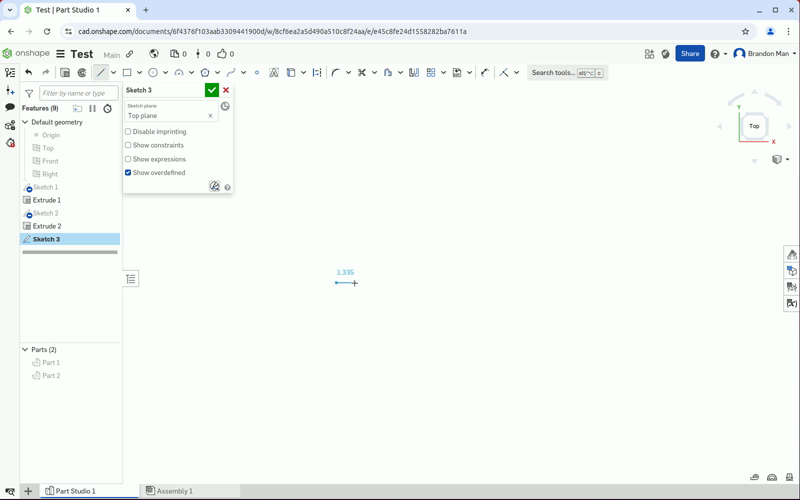
scroll(6)
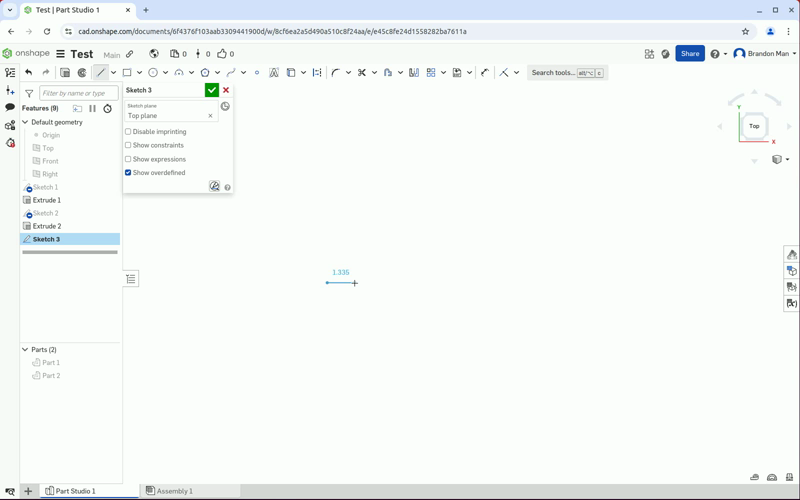
scroll(6)
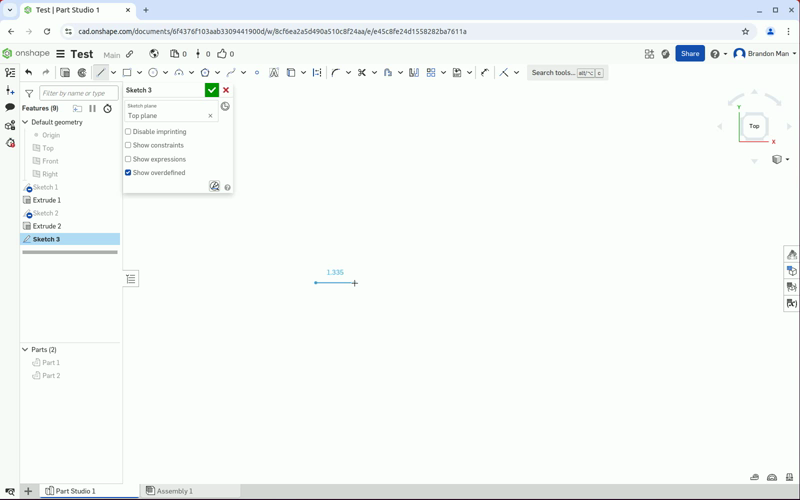
scroll(6)
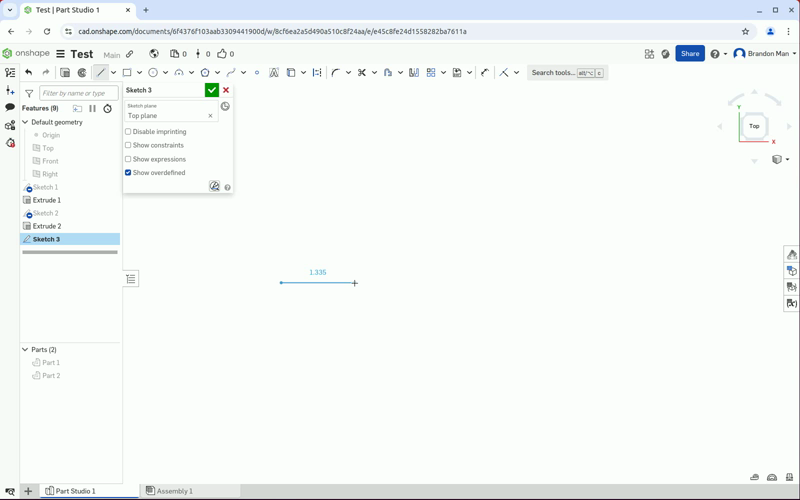
click(354, 282)
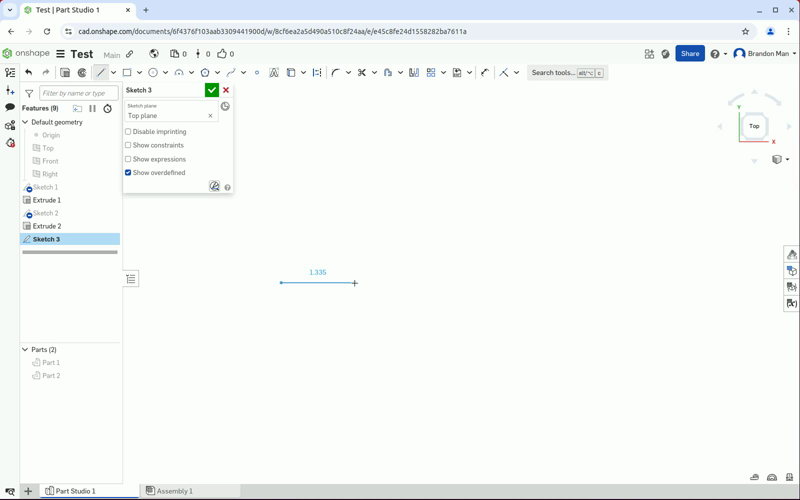
scroll(-6)
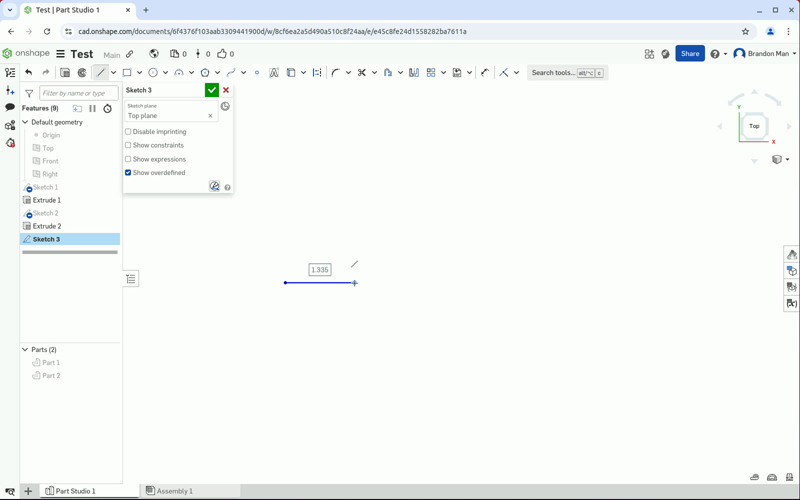
scroll(-6)
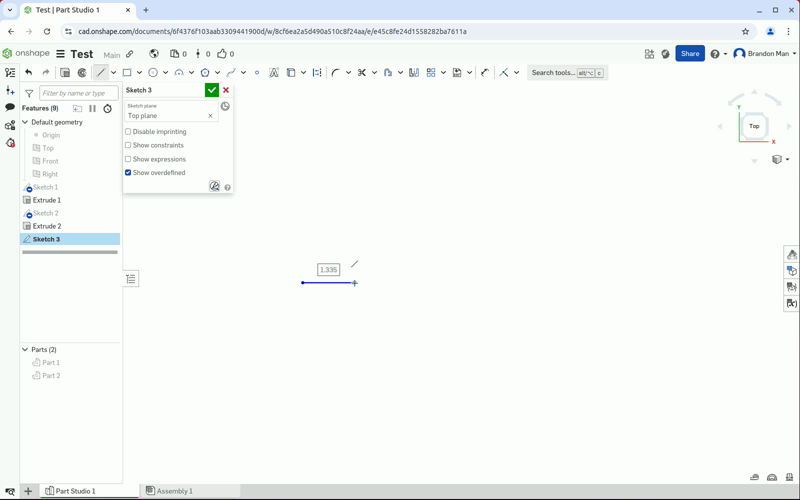
scroll(-6)
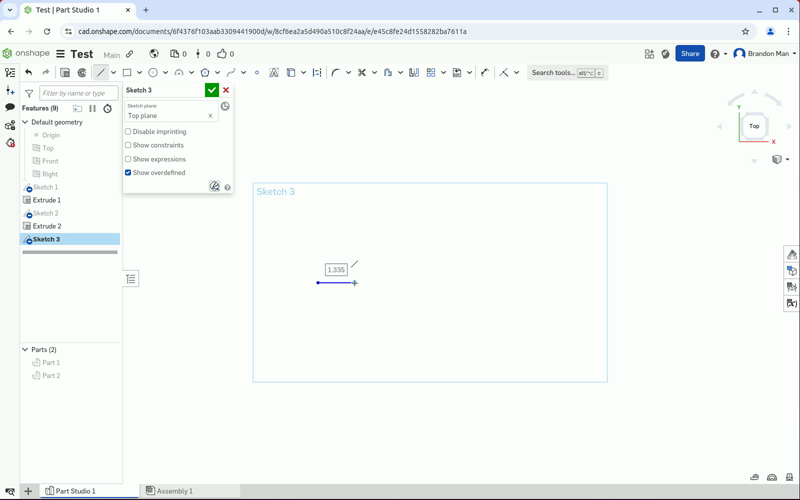
scroll(-6)
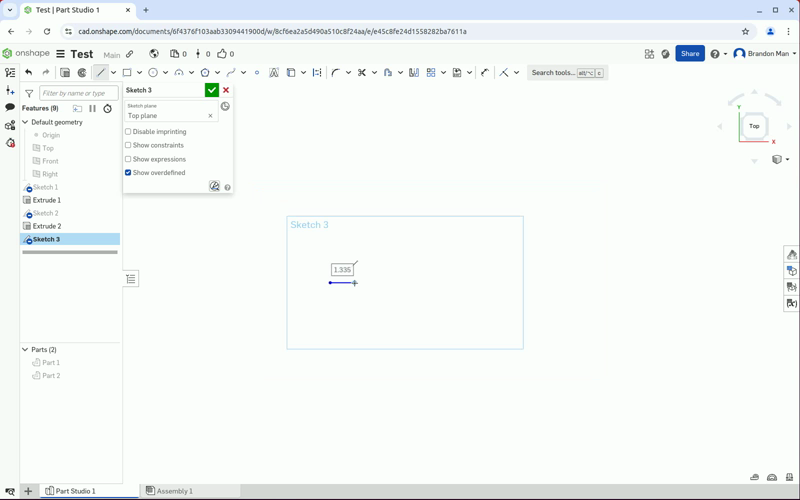
scroll(-6)
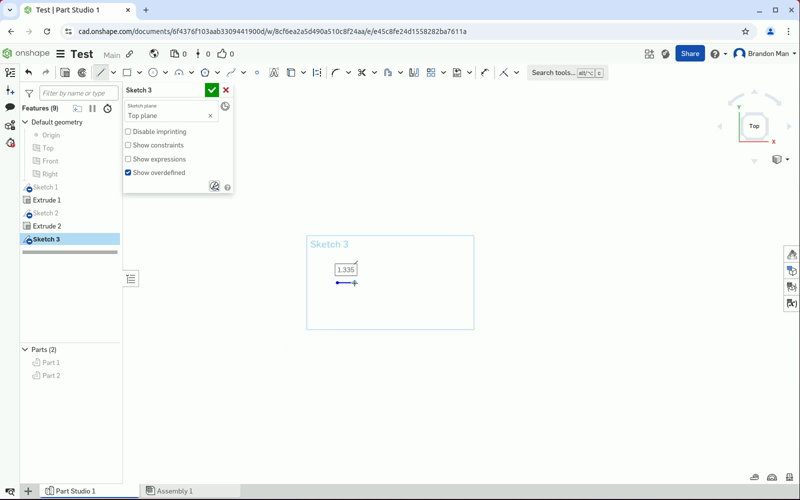
scroll(-6)
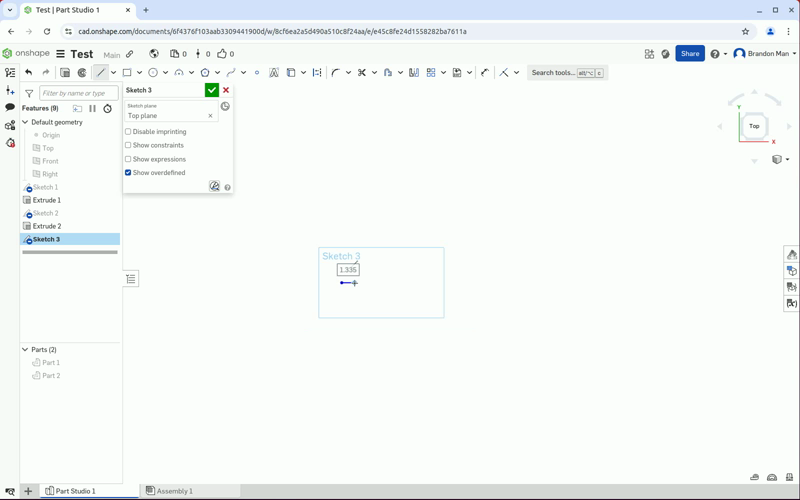
scroll(-6)
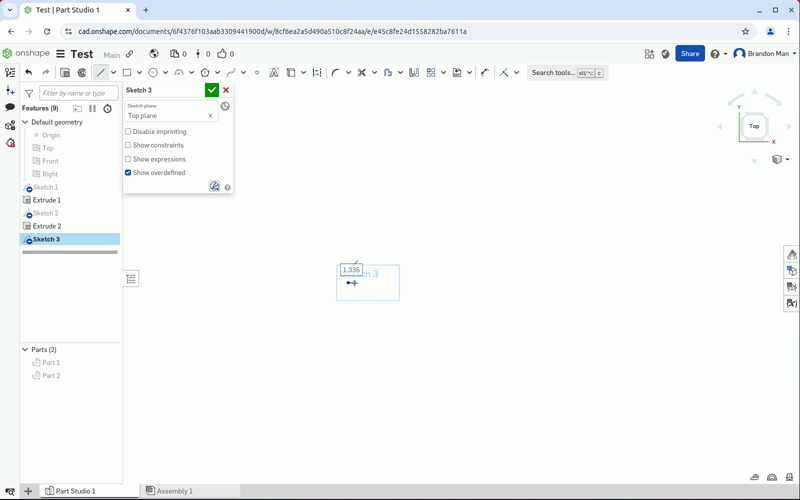
key_up(shift)
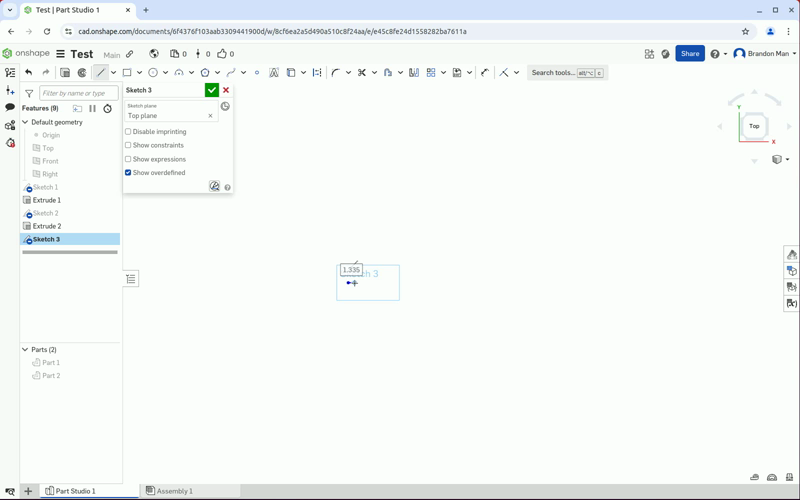
key(esc)
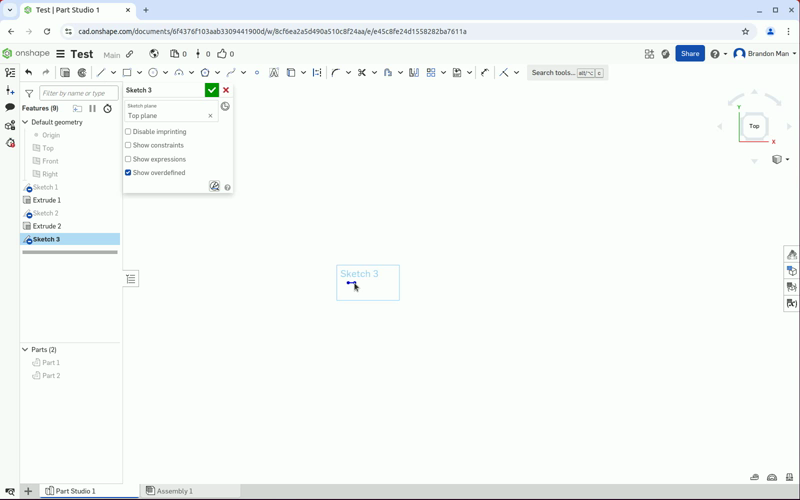
key(a)
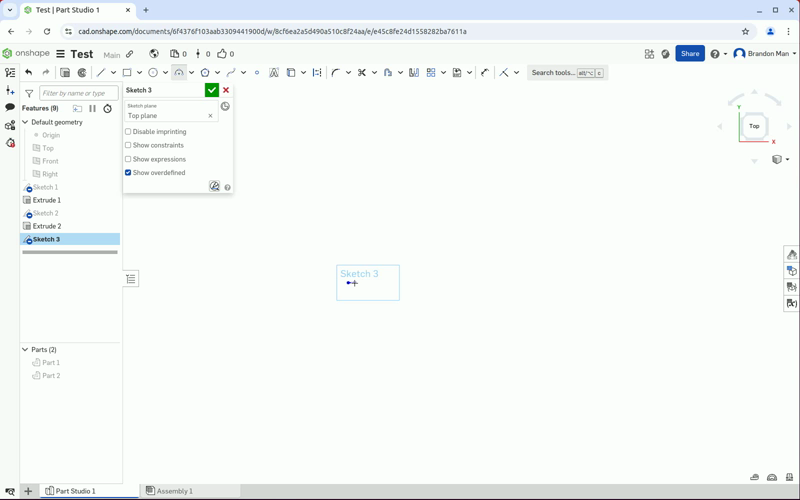
mouse_move(354, 282)
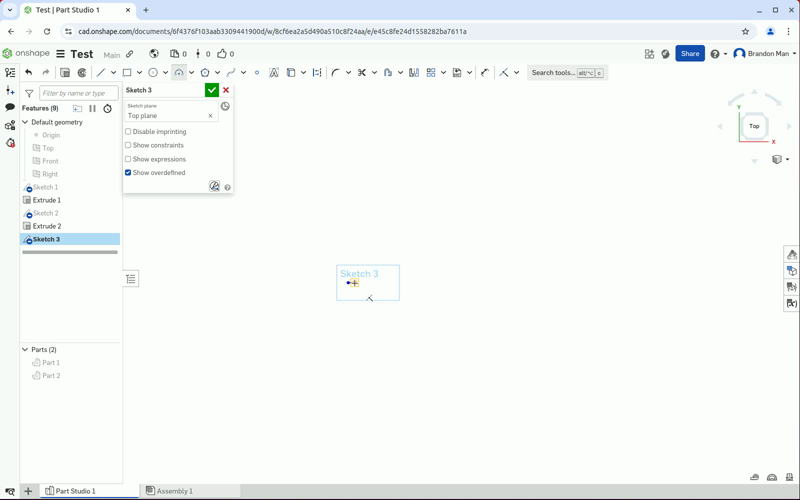
click(354, 282)
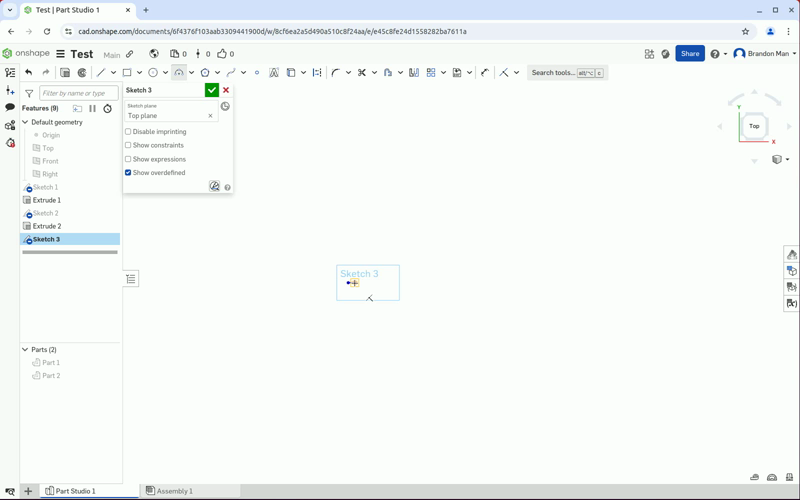
key_down(shift)
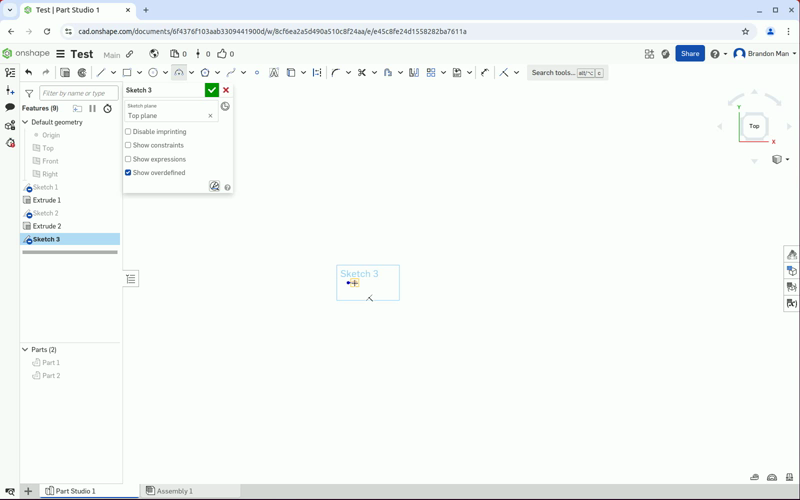
mouse_move(547, 282)
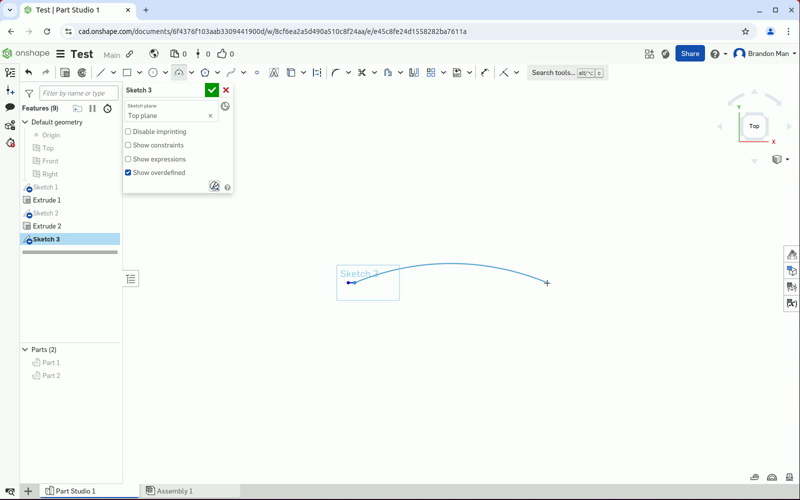
click(547, 282)
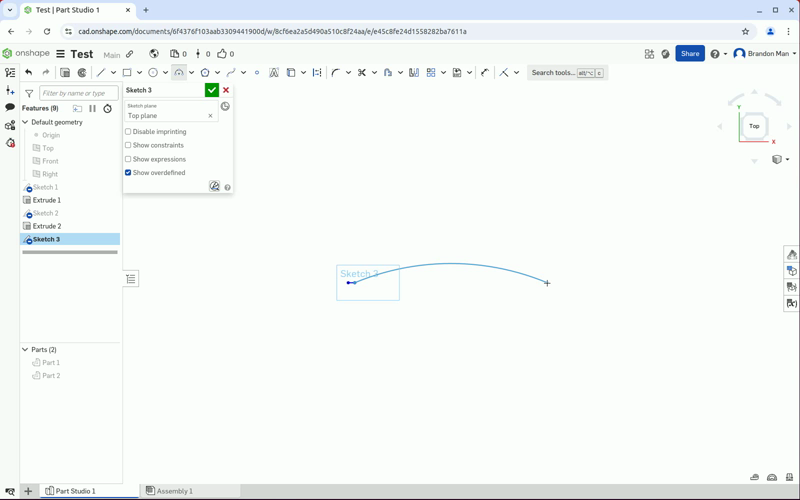
mouse_move(450, 239)
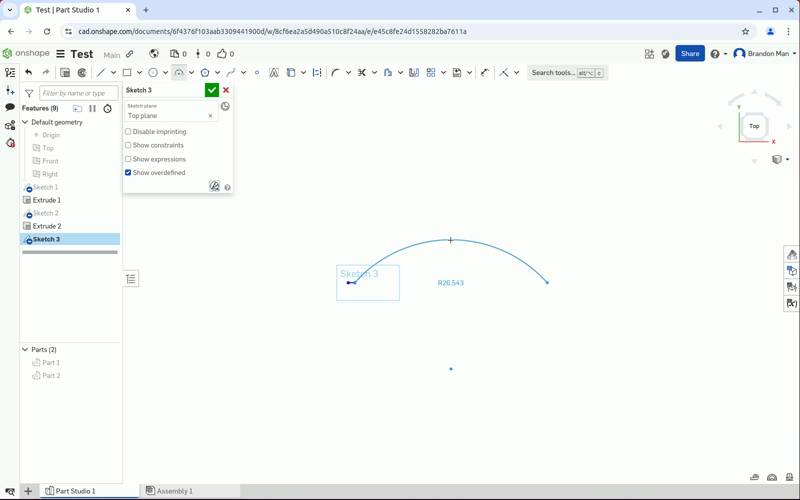
click(450, 239)
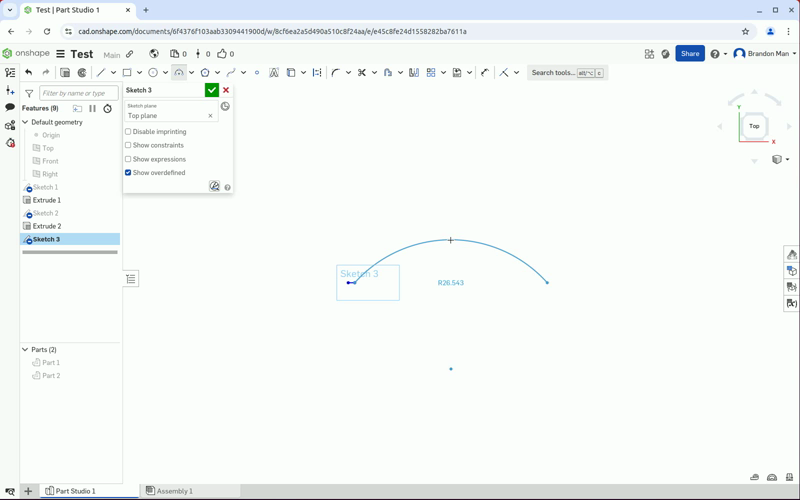
key_up(shift)
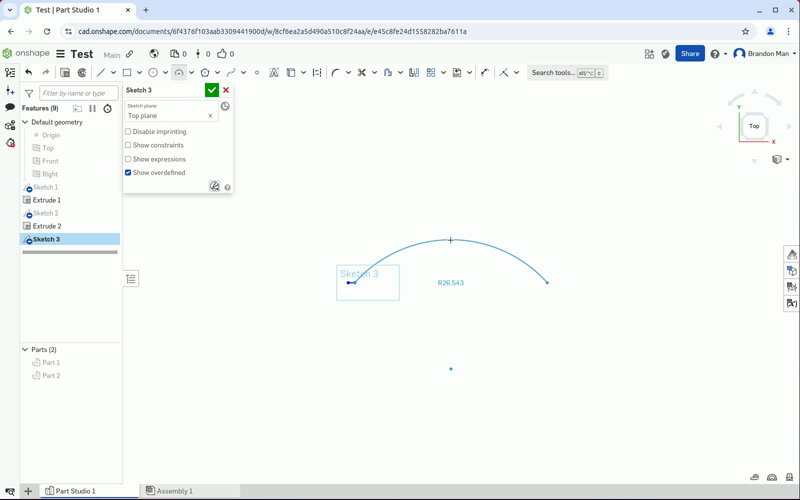
key(esc)
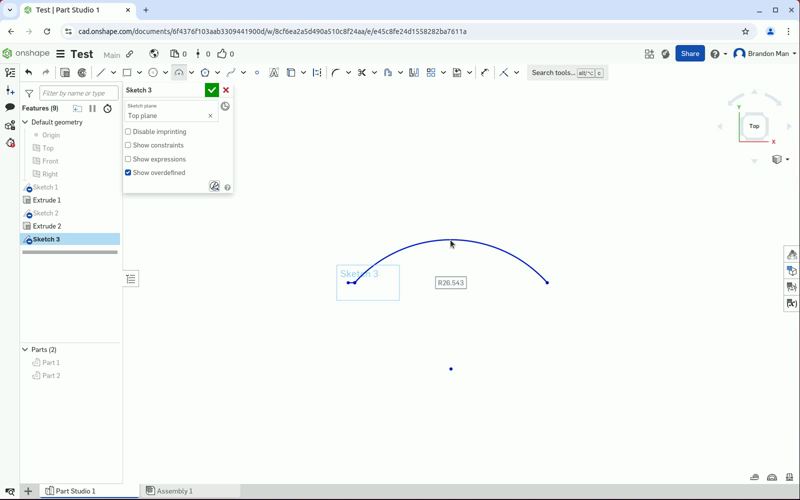
key(l)
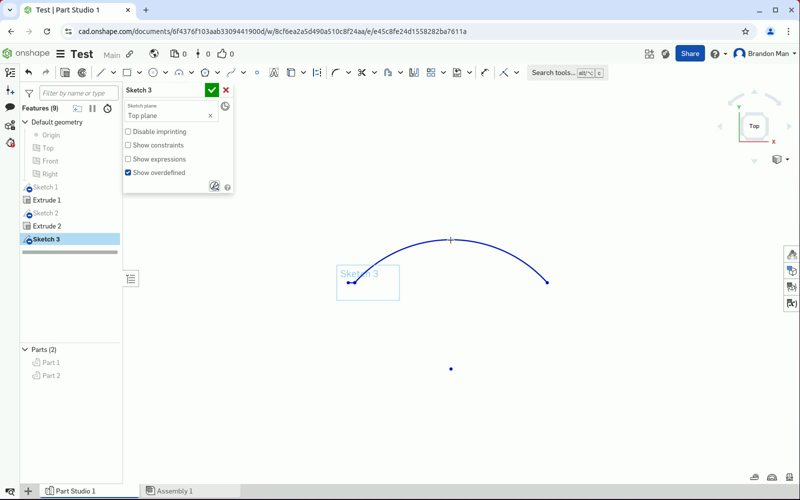
mouse_move(547, 282)
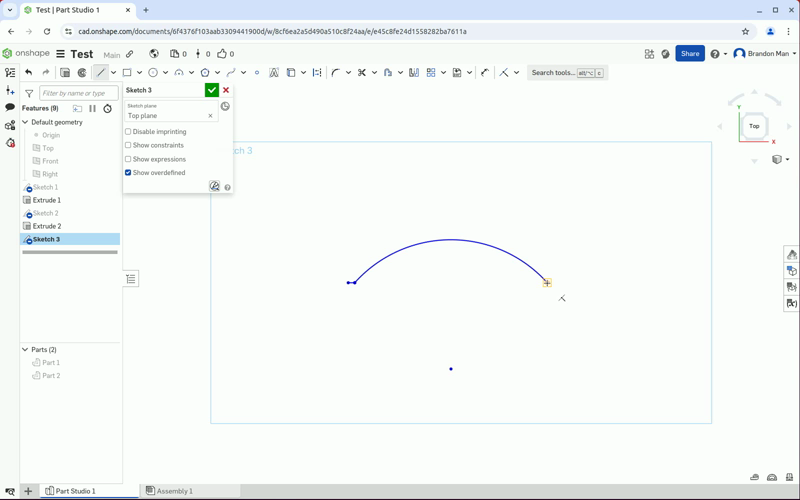
click(547, 282)
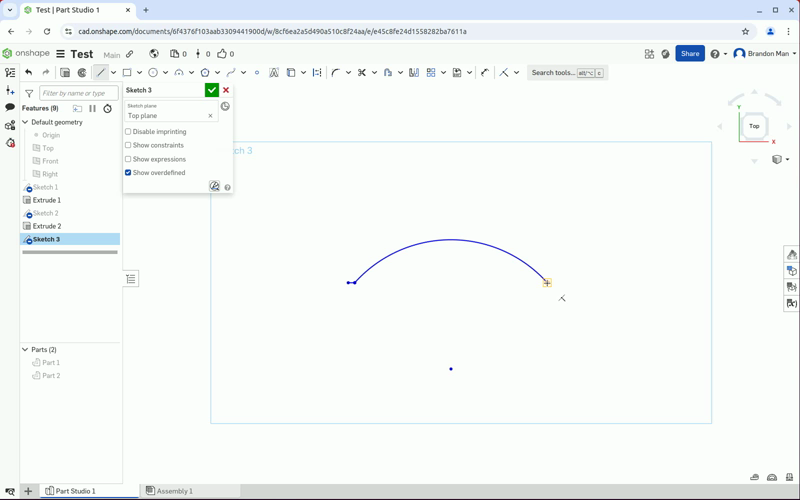
key_down(shift)
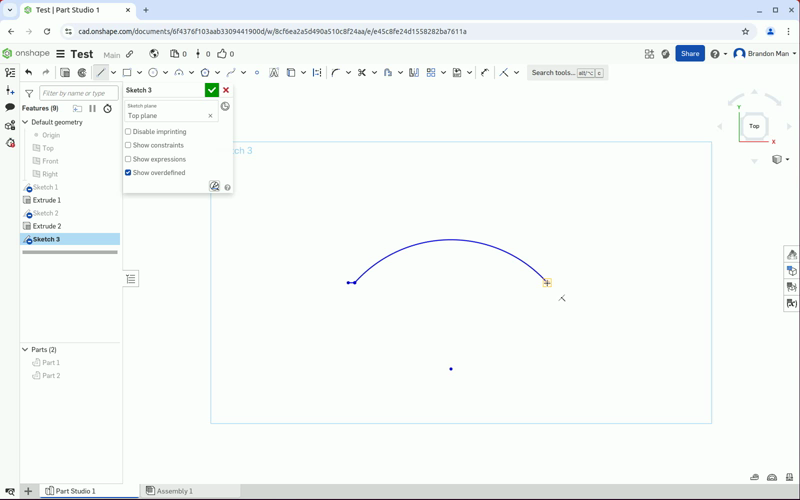
mouse_move(577, 282)
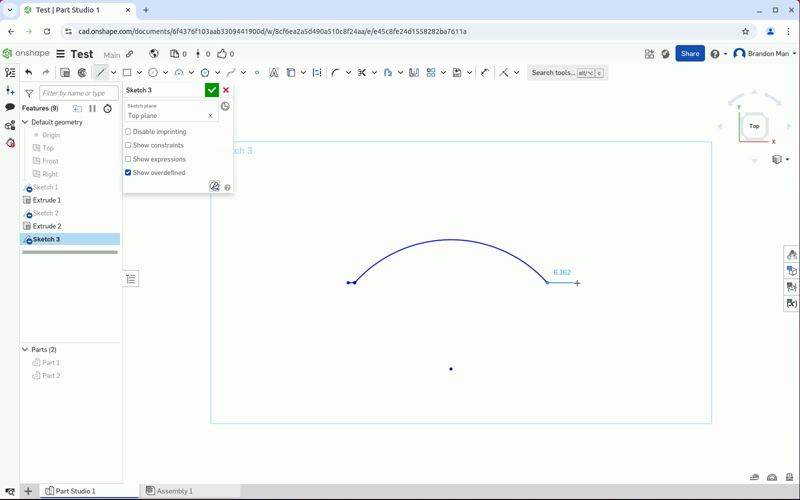
mouse_move(553, 282)
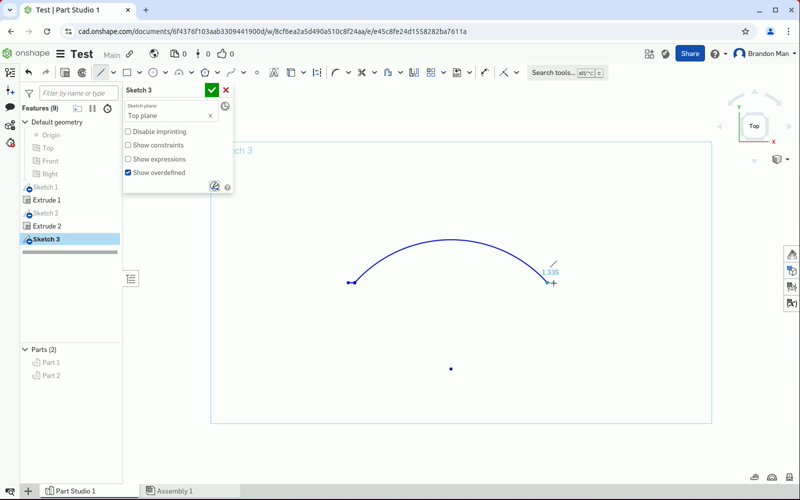
scroll(6)
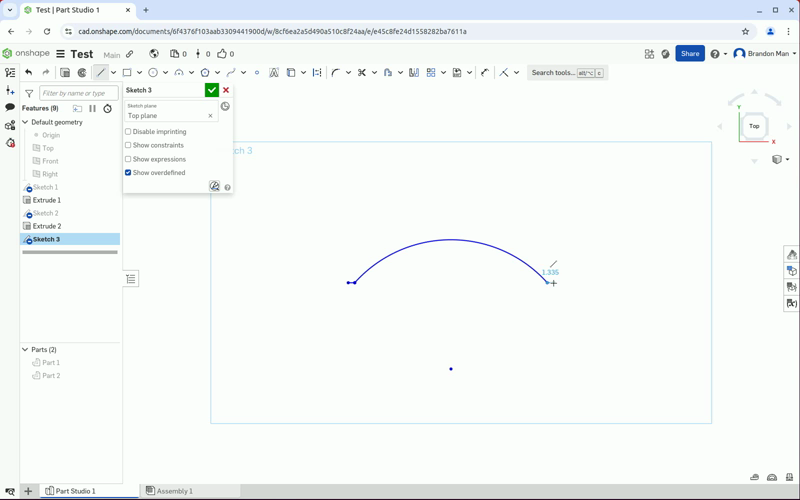
scroll(6)
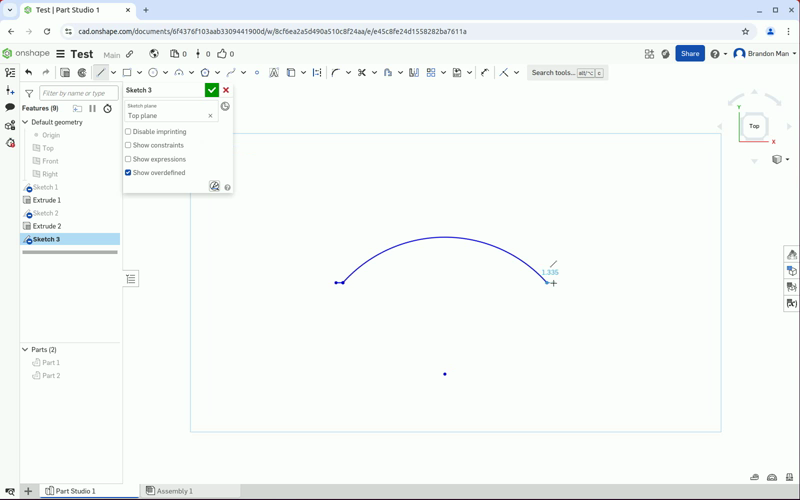
scroll(6)
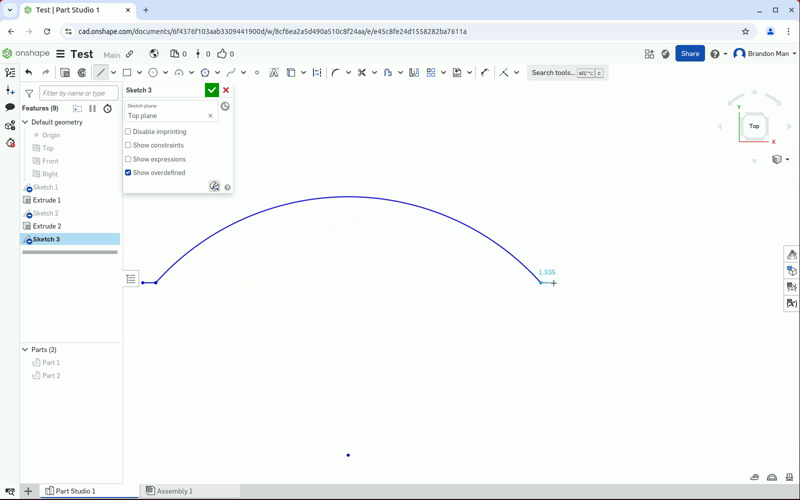
scroll(6)
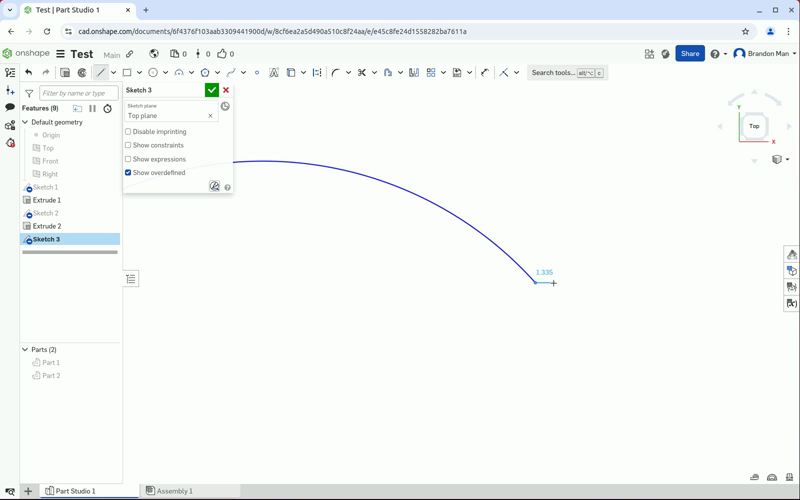
scroll(6)
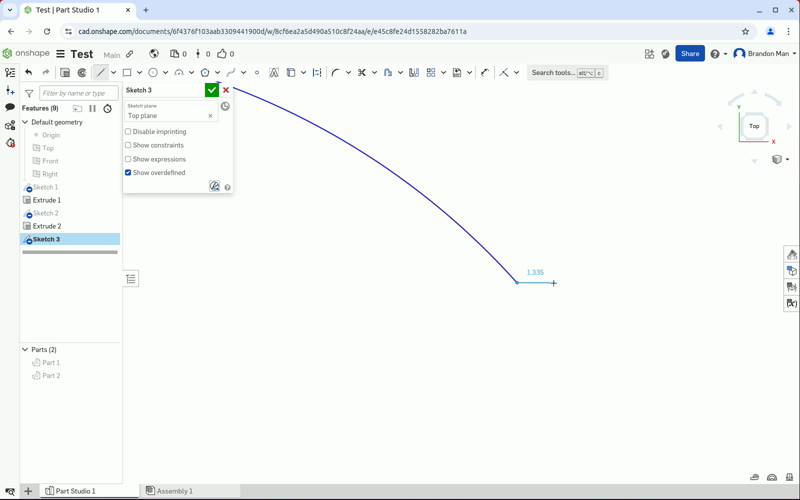
scroll(6)
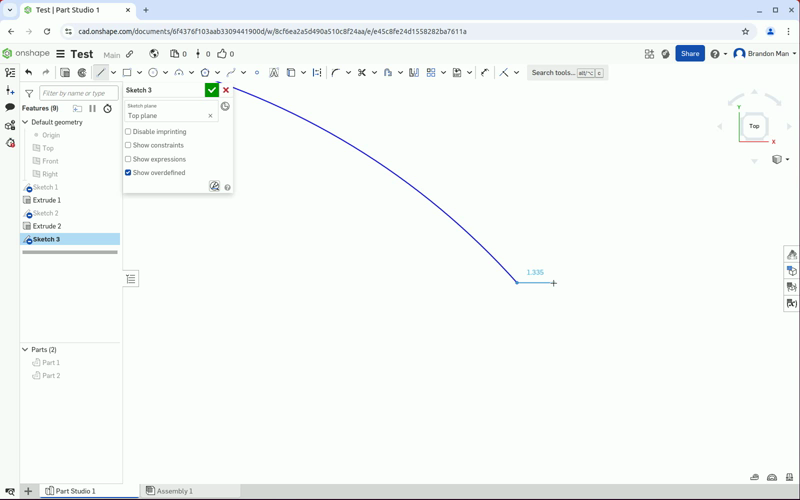
scroll(6)
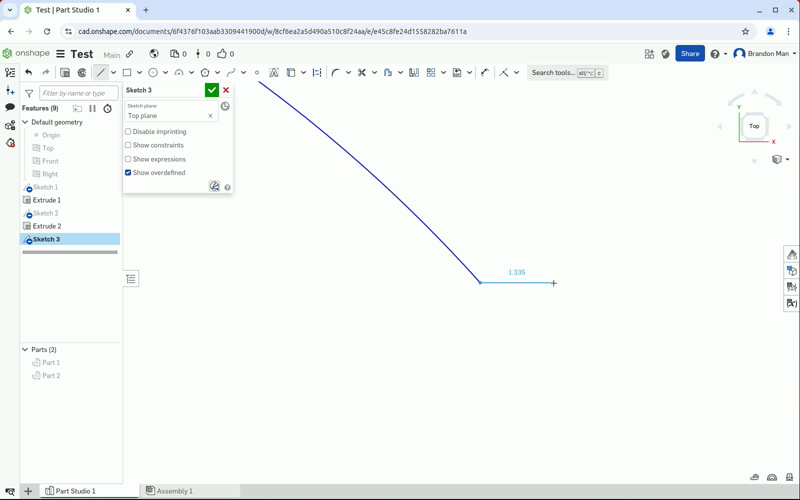
click(553, 282)
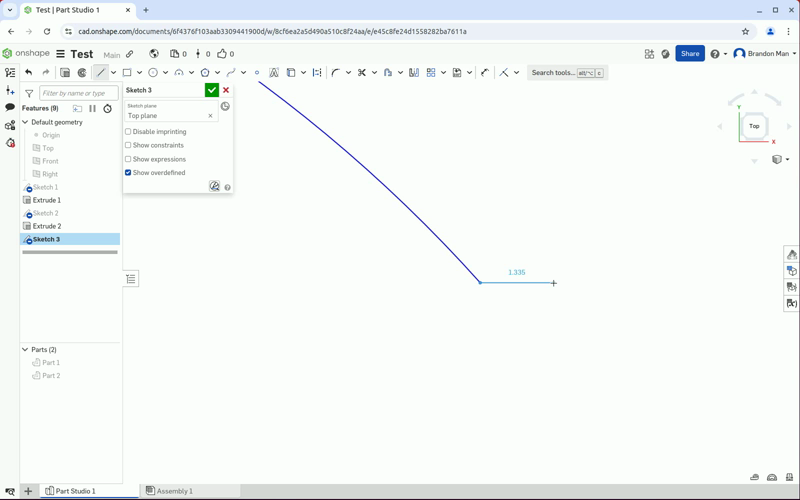
scroll(-6)
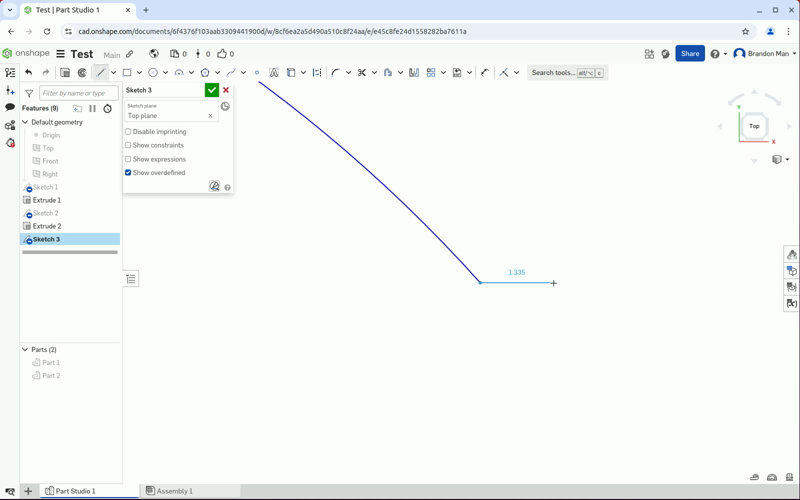
scroll(-6)
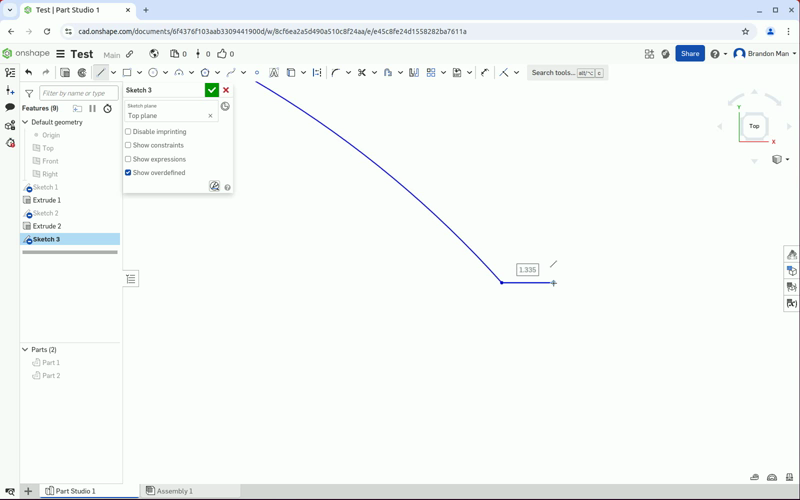
scroll(-6)
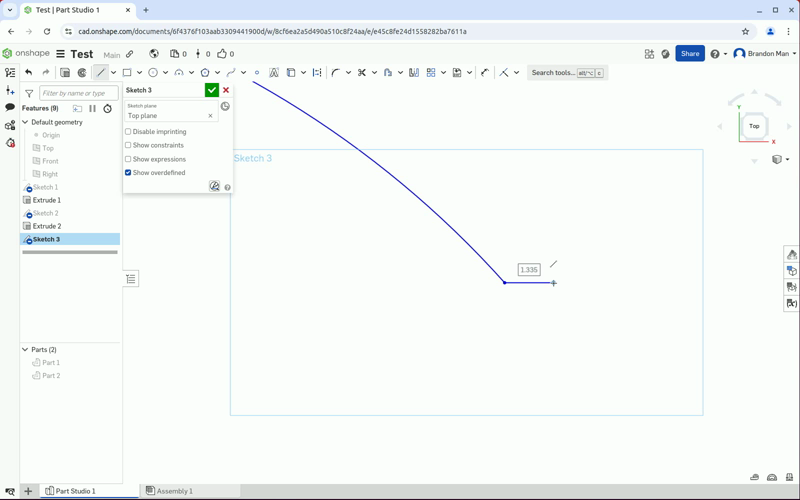
scroll(-6)
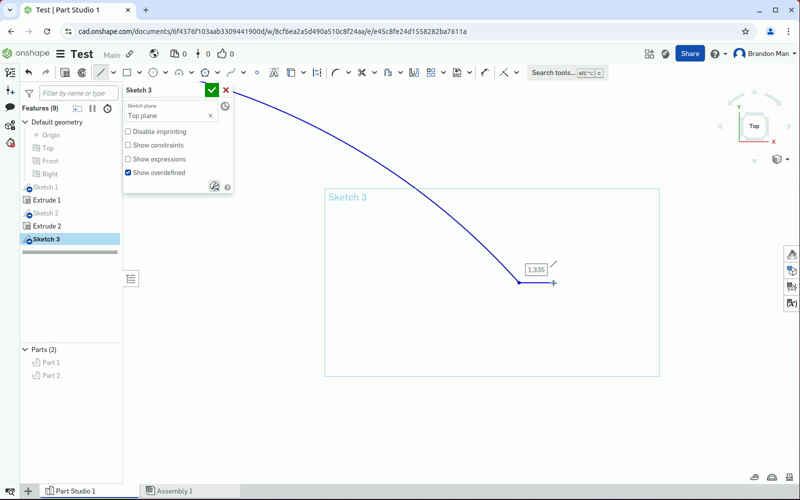
scroll(-6)
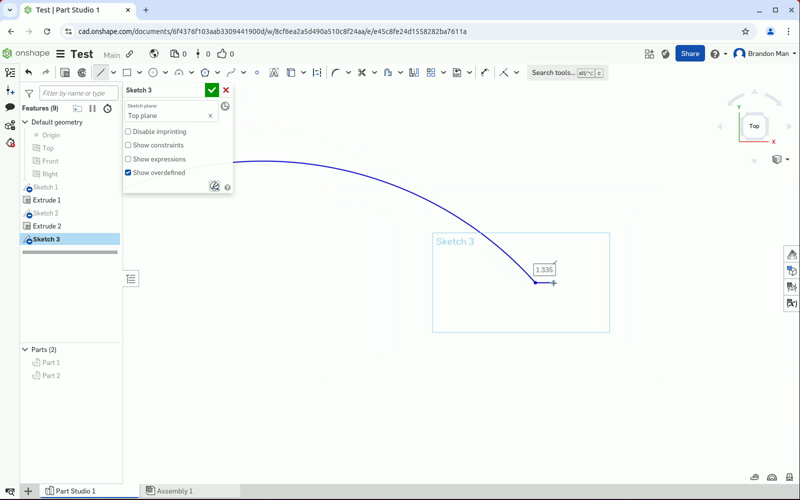
scroll(-6)
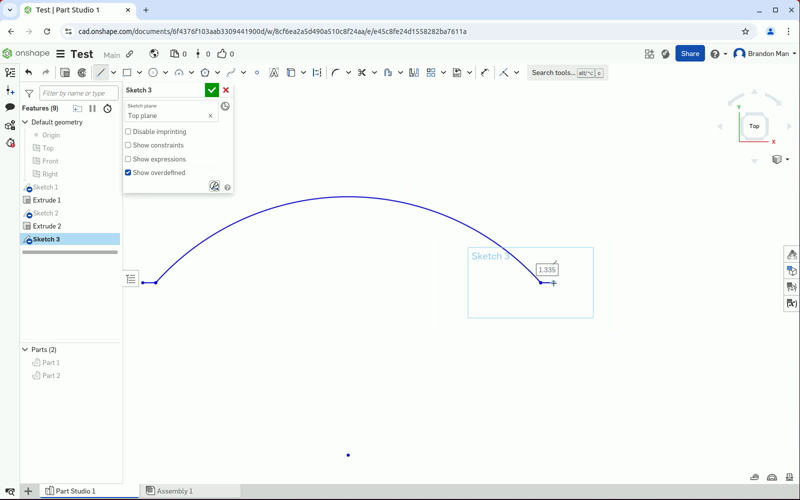
scroll(-6)
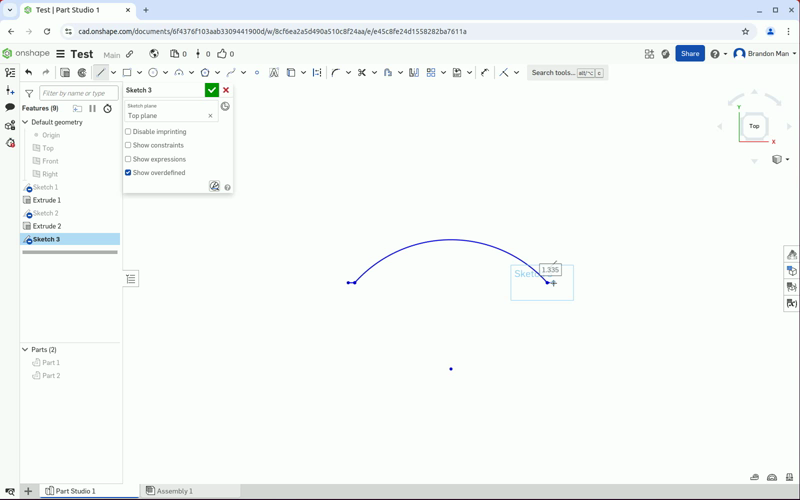
key_up(shift)
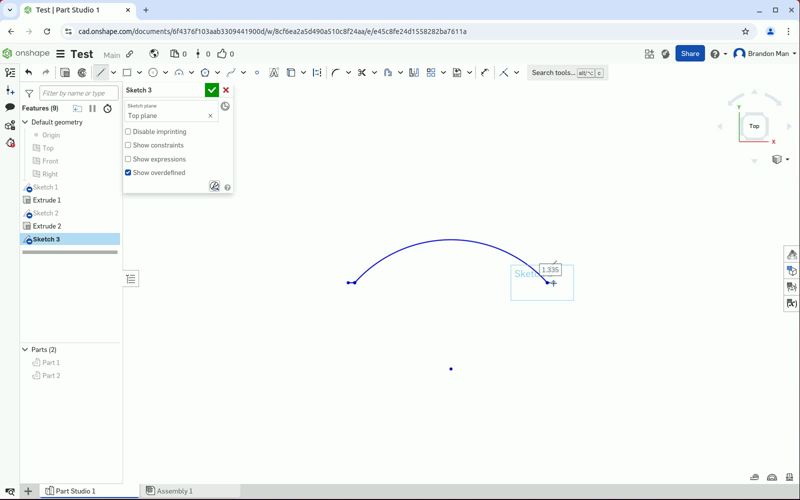
key(esc)
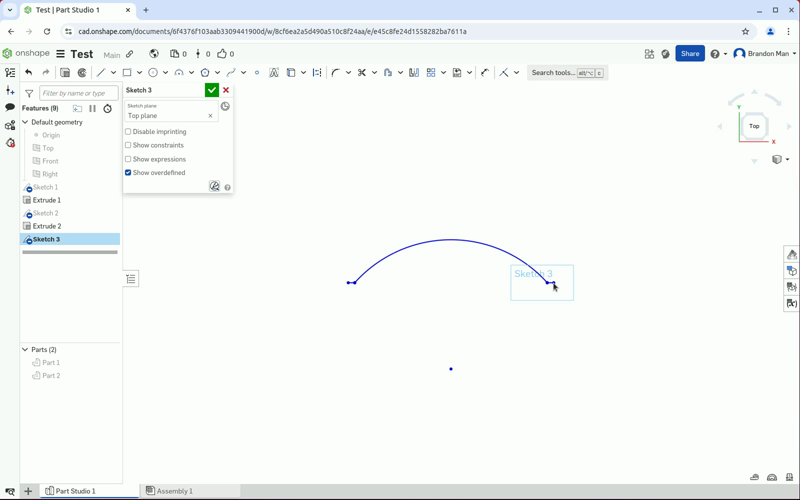
key(a)
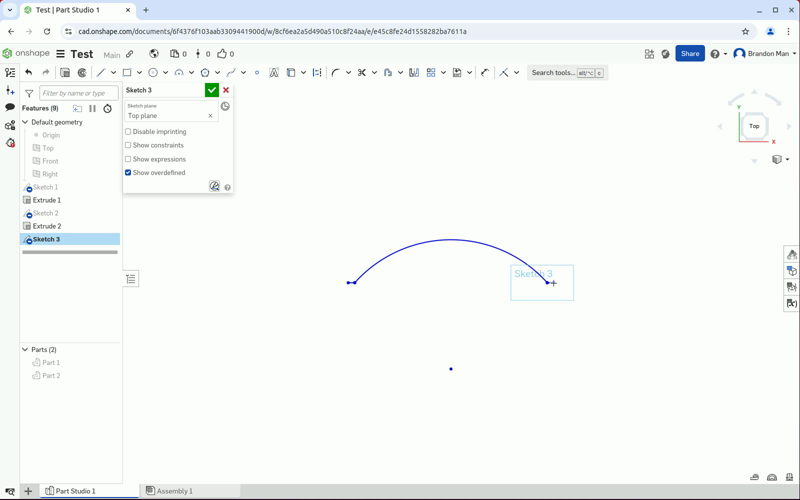
mouse_move(553, 282)
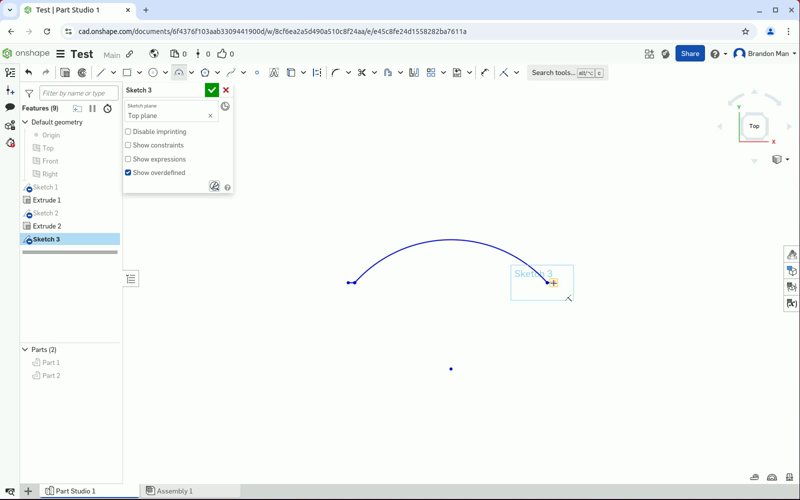
click(553, 282)
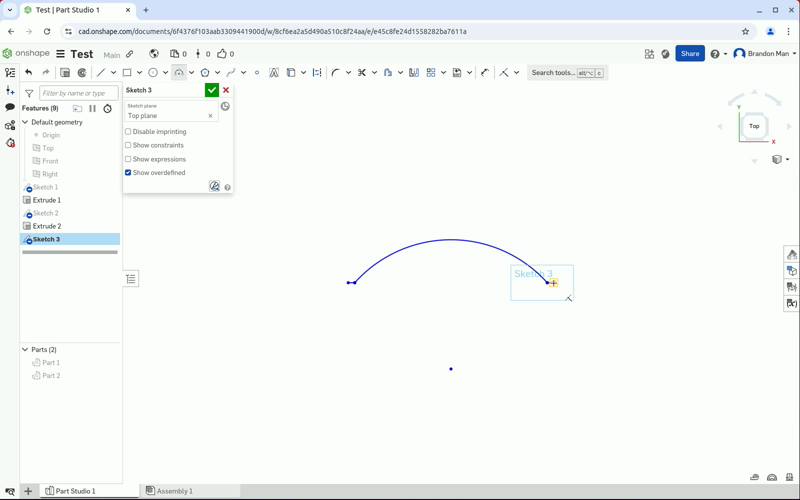
mouse_move(348, 282)
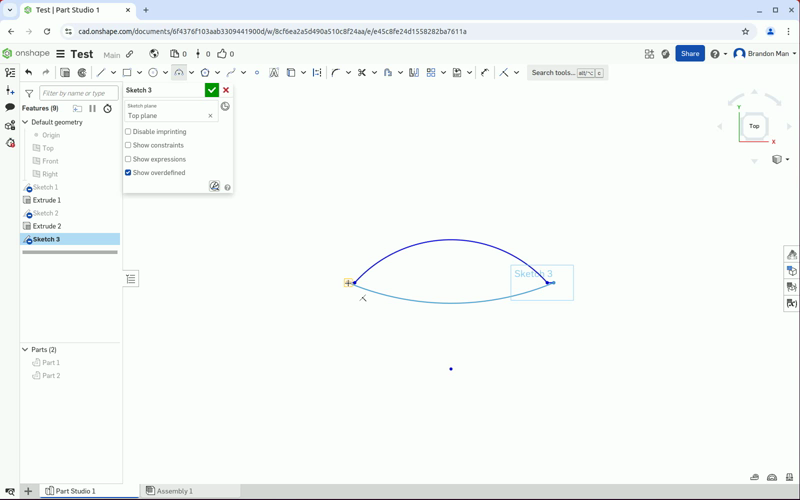
click(348, 282)
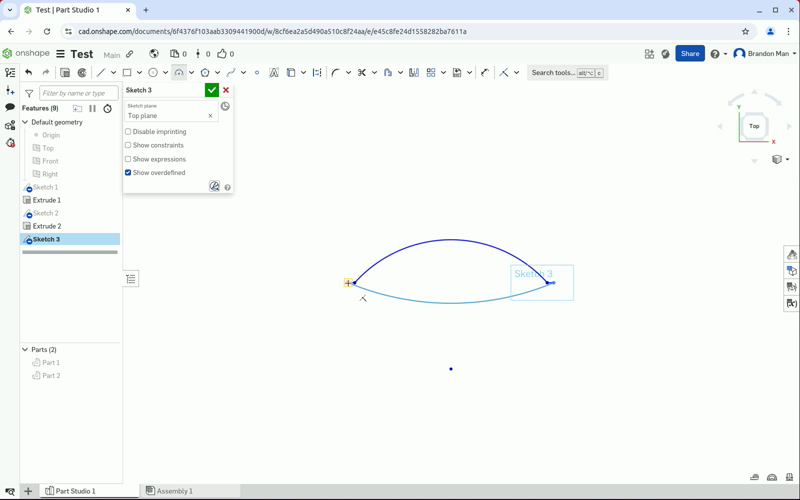
key_down(shift)
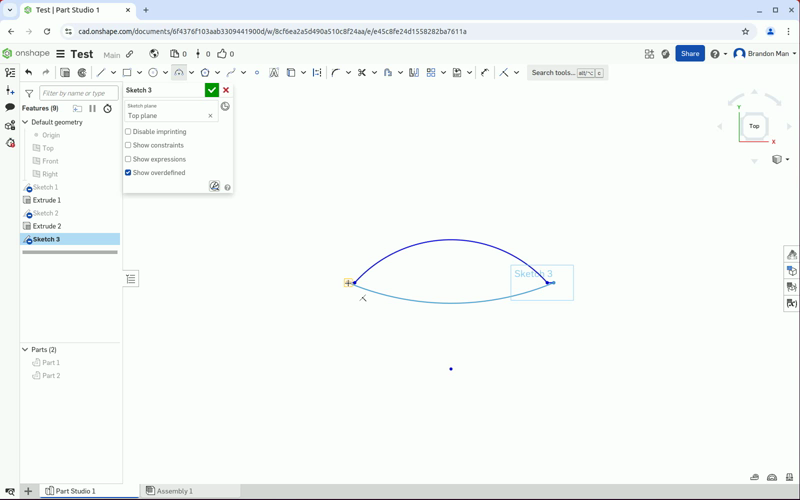
mouse_move(450, 233)
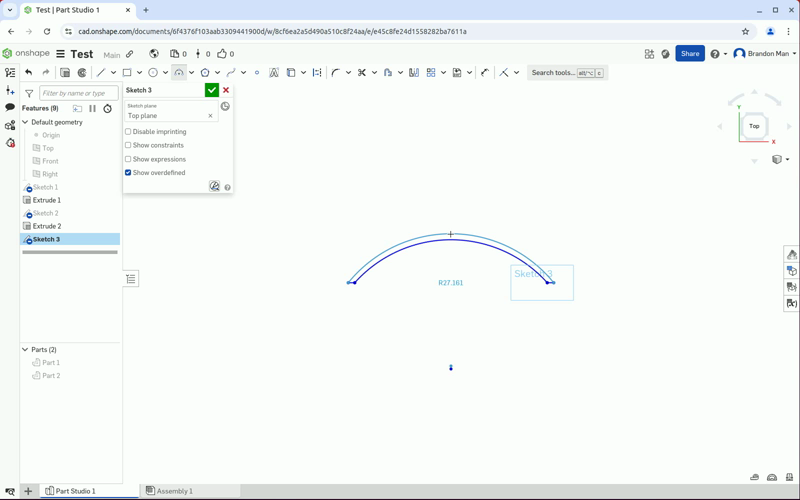
click(450, 233)
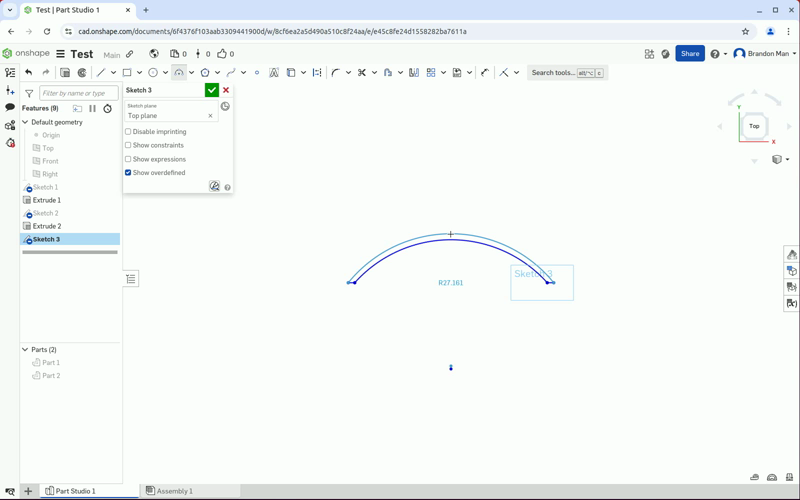
key_up(shift)
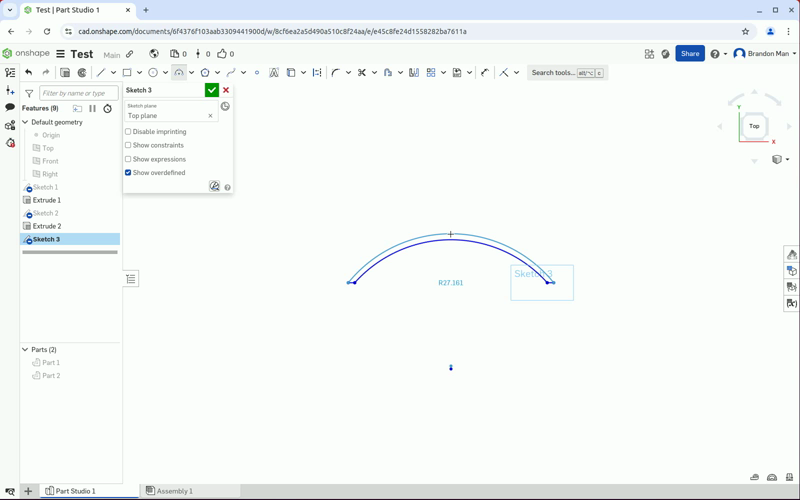
key(esc)
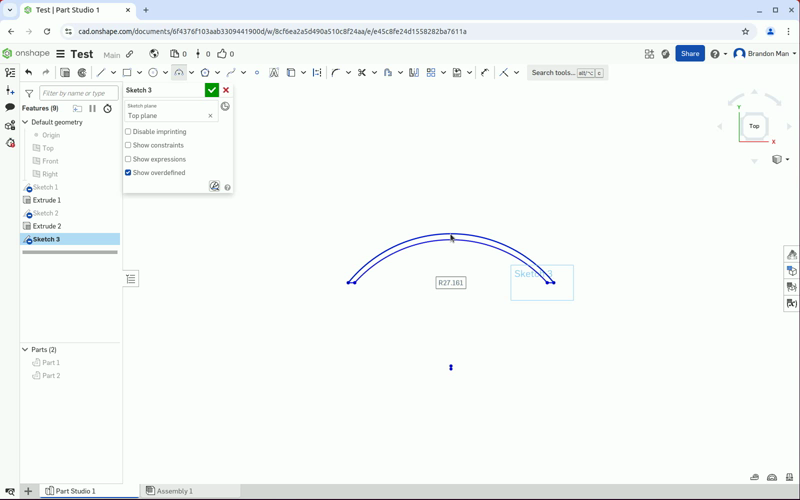
mouse_move(385, 255)
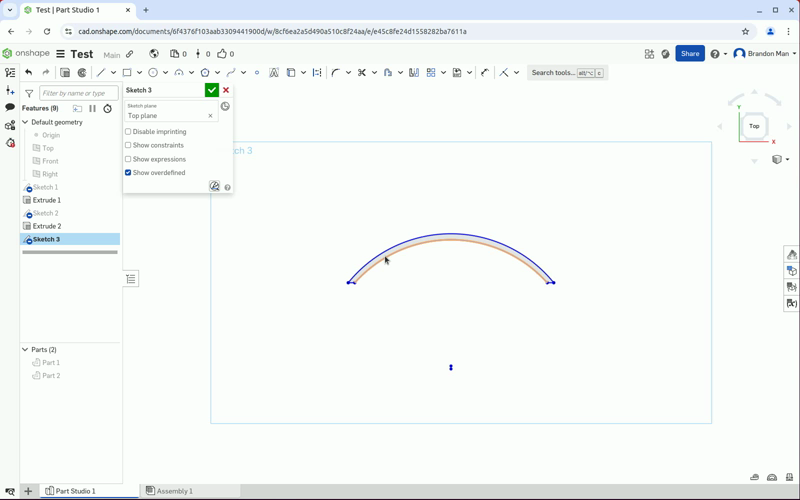
scroll(6)
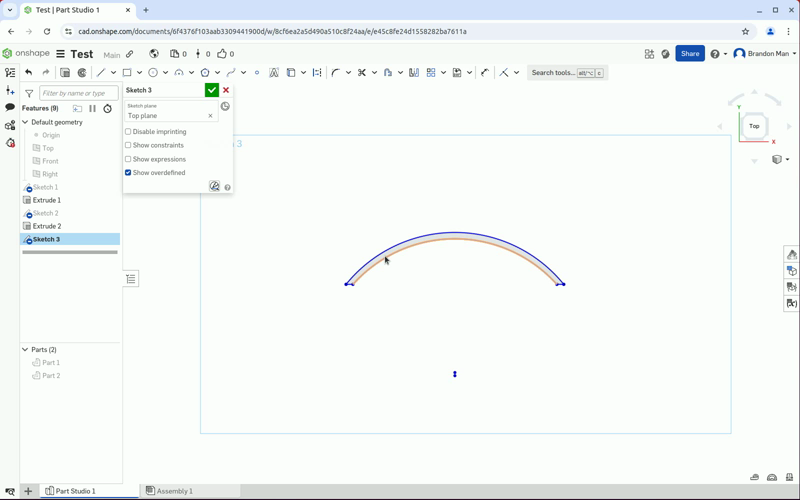
scroll(6)
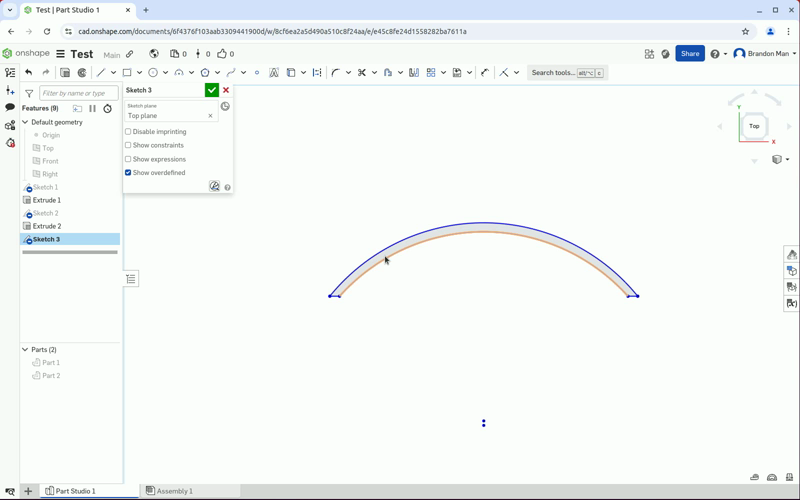
scroll(6)
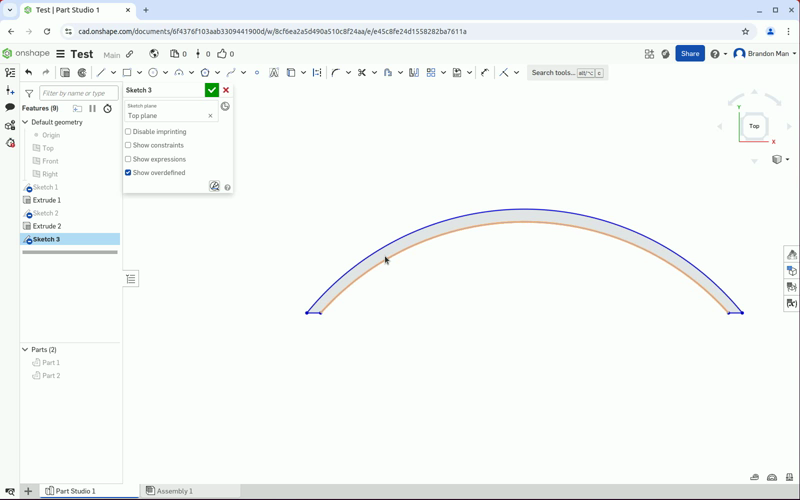
scroll(6)
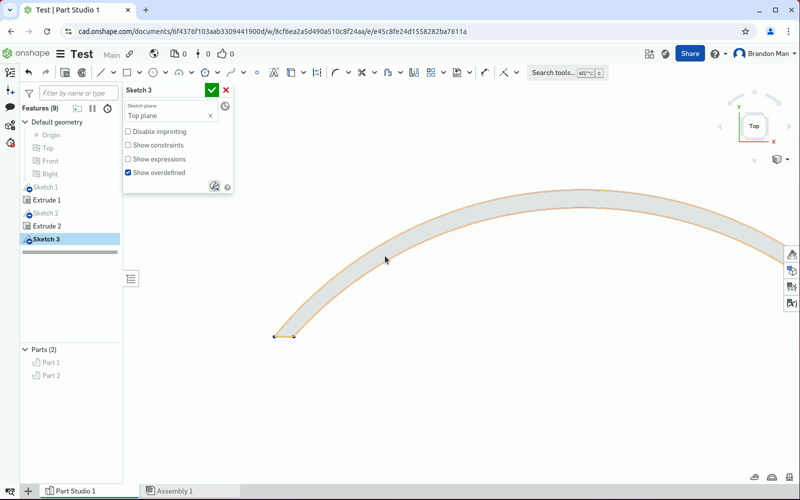
scroll(6)
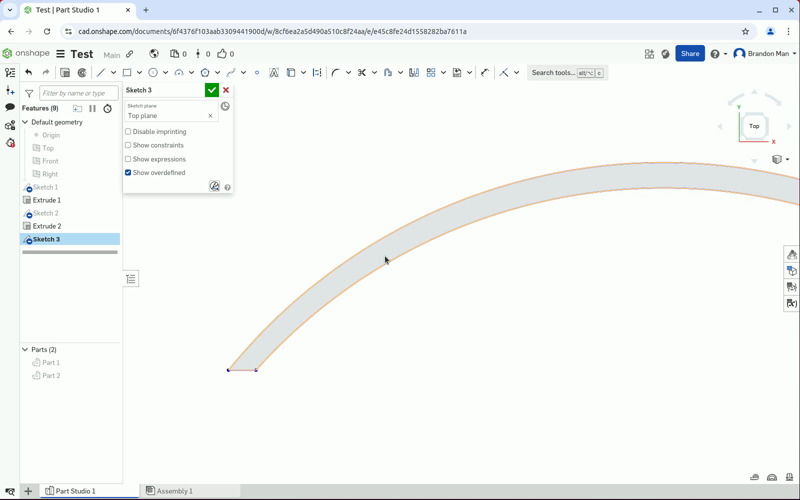
scroll(6)
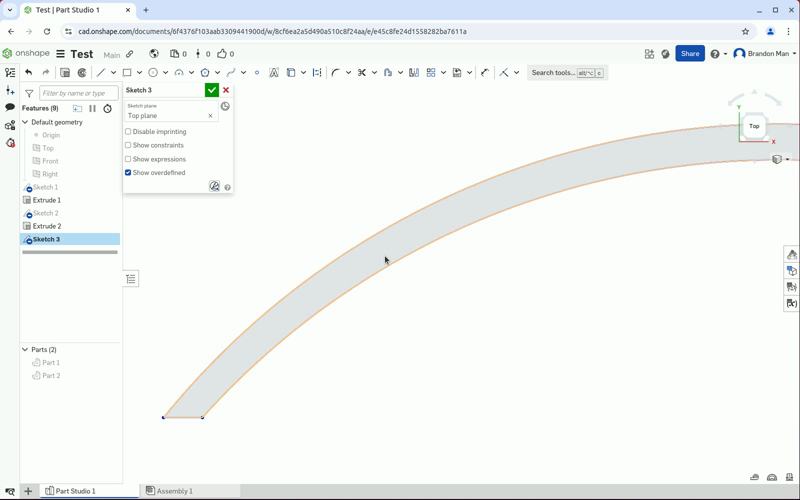
scroll(6)
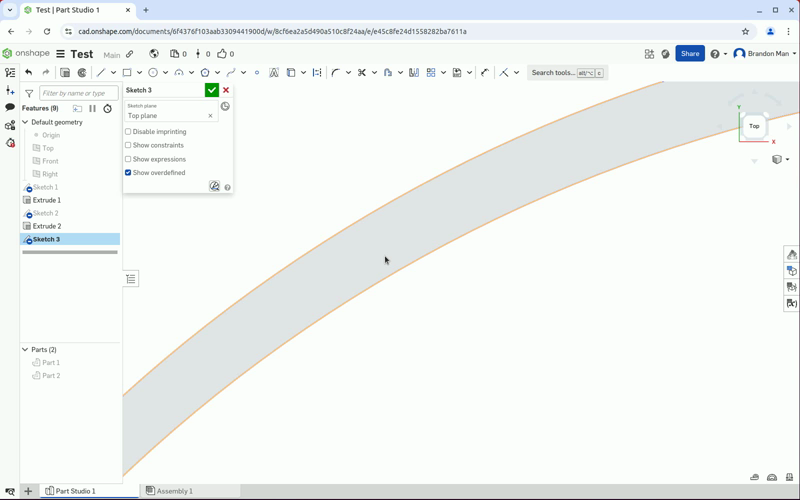
click(385, 255)
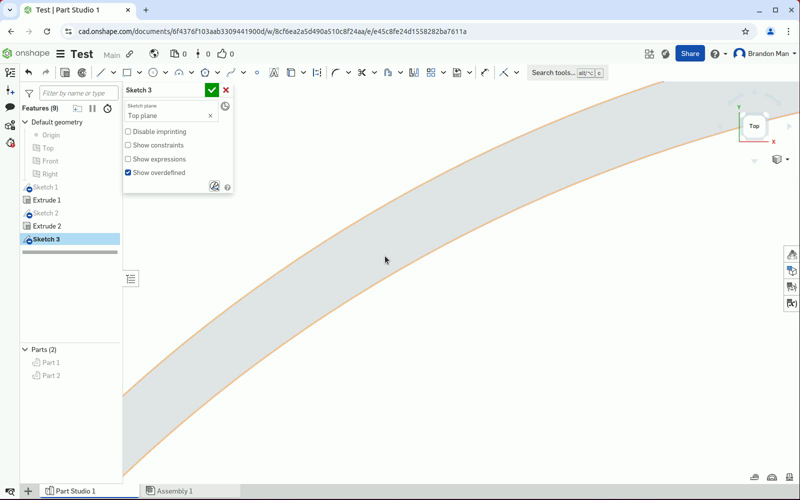
scroll(-6)
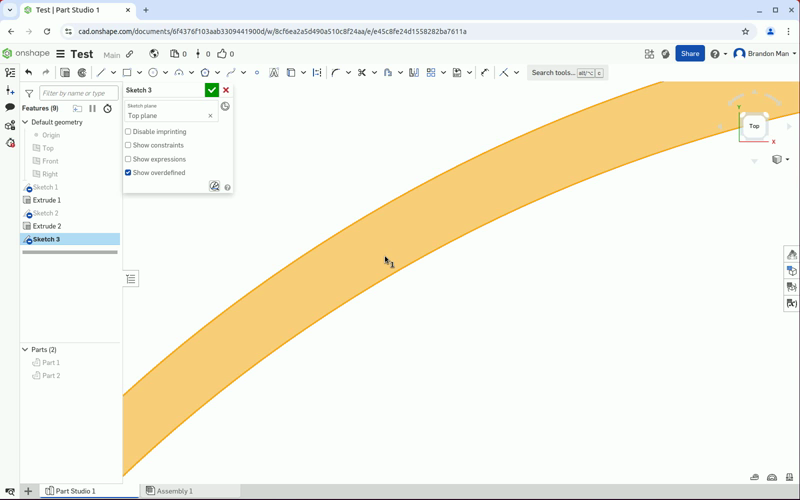
scroll(-6)
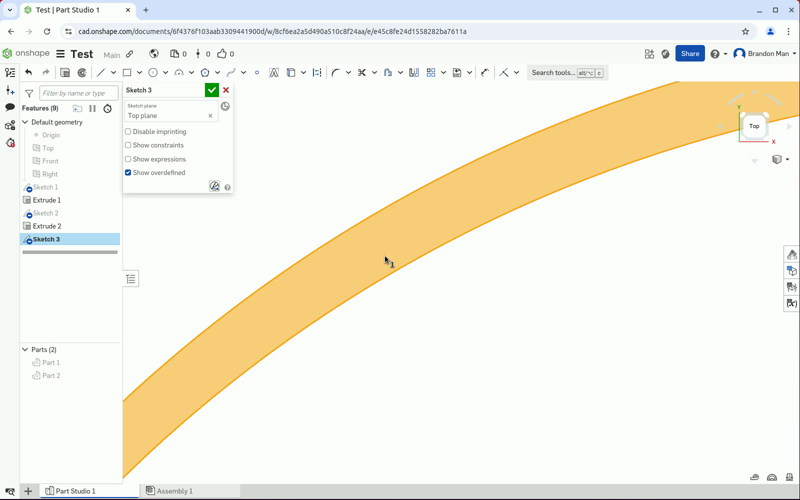
scroll(-6)
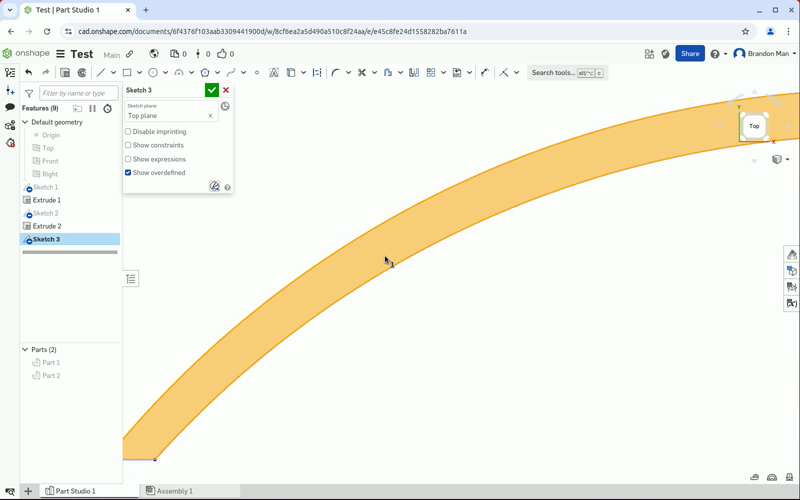
scroll(-6)
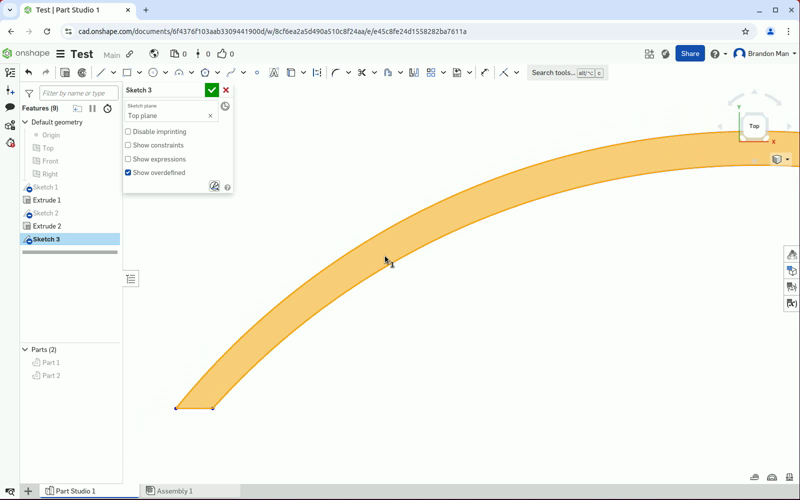
scroll(-6)
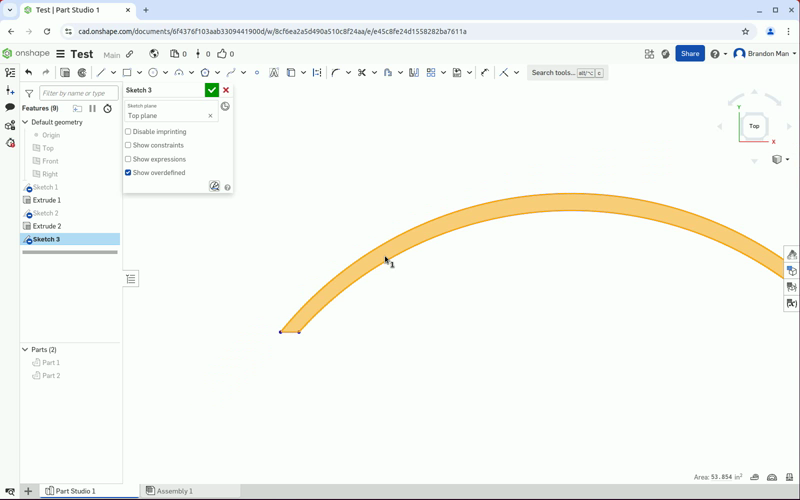
scroll(-6)
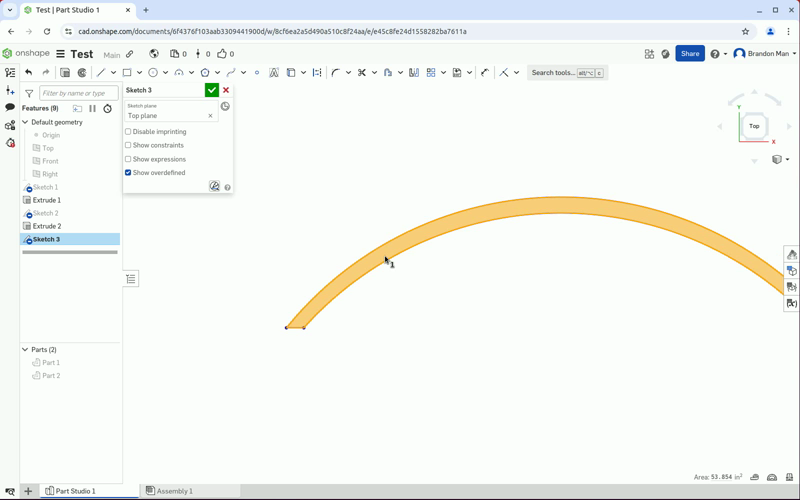
scroll(-6)
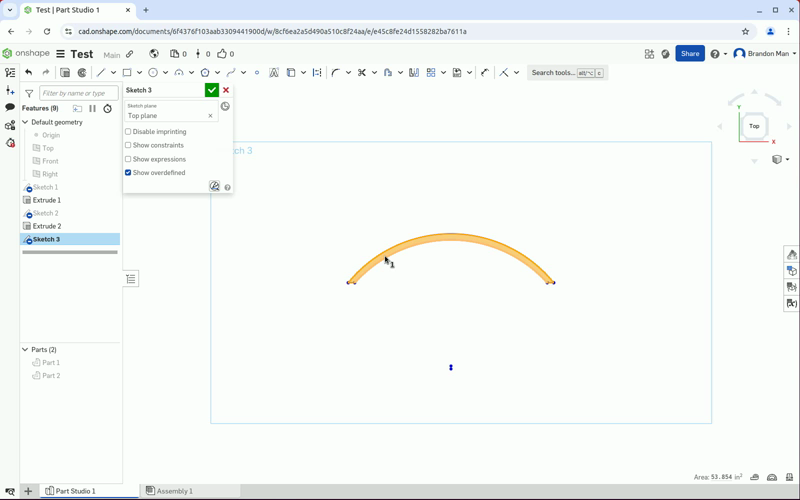
mouse_move(73, 352)
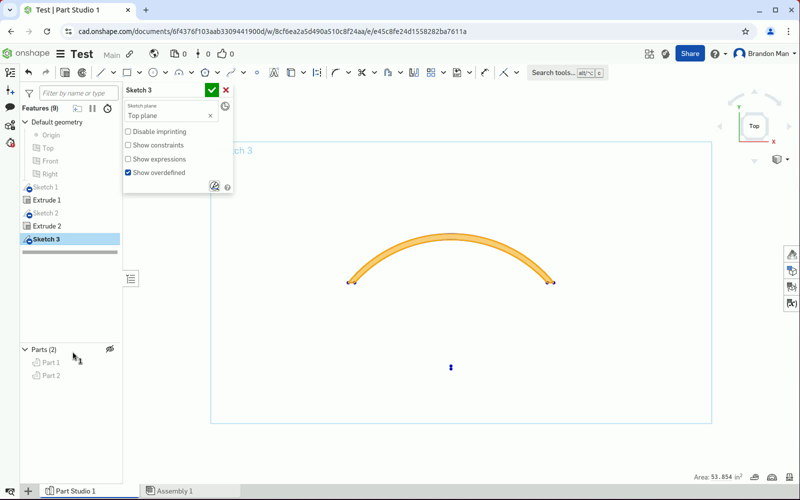
key(shift+y)
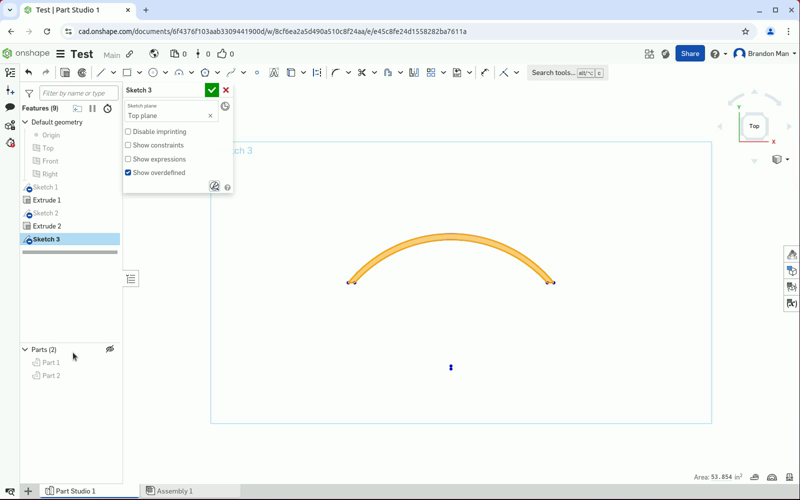
key(shift+e)
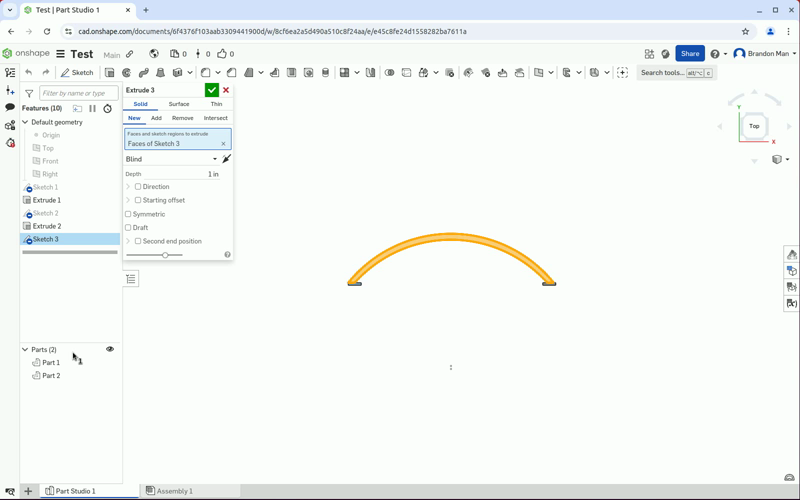
mouse_move(143, 106)
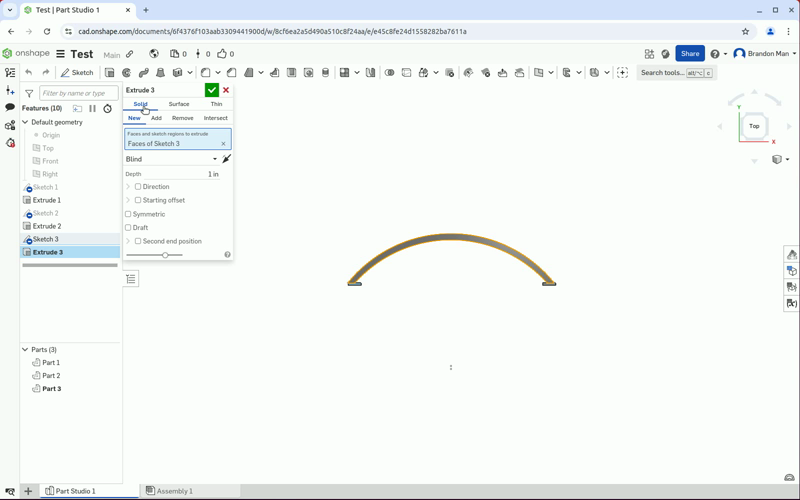
click(143, 106)
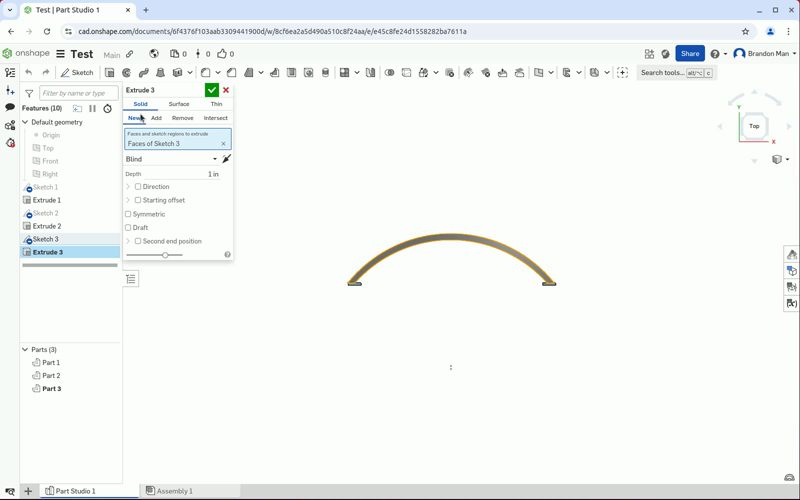
mouse_move(137, 120)
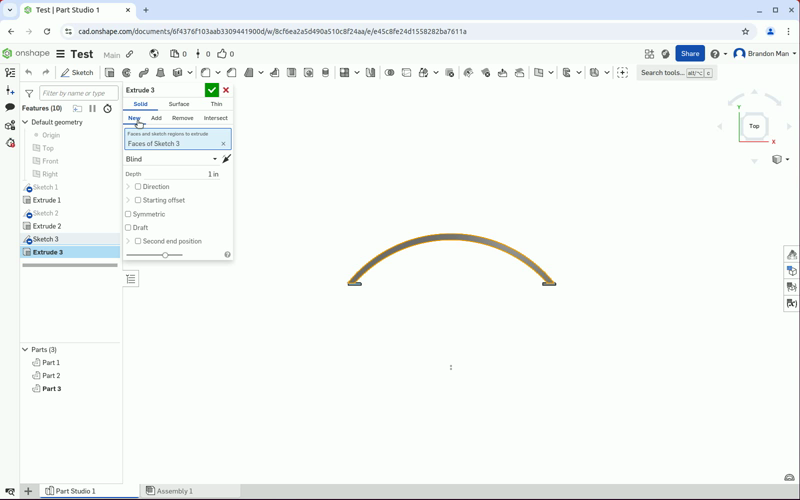
click(137, 120)
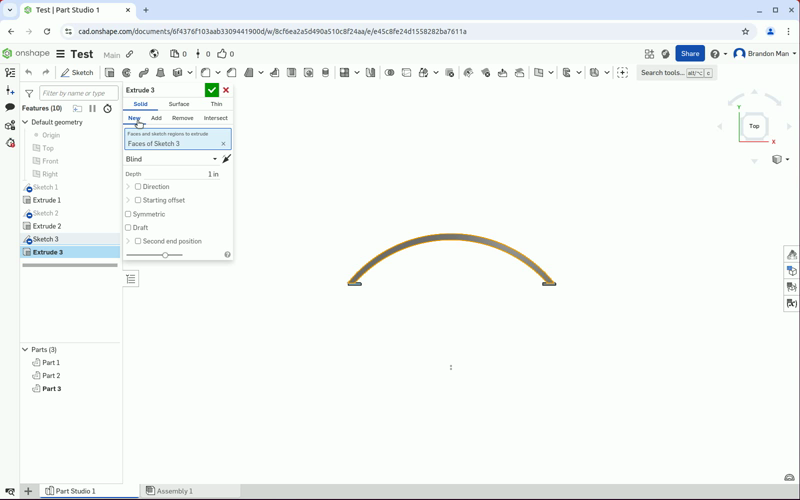
key(tab, 4)
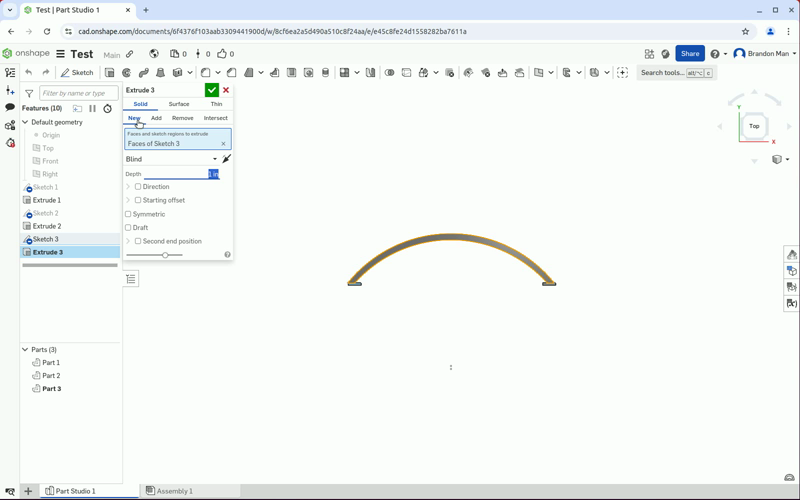
text(2.407)
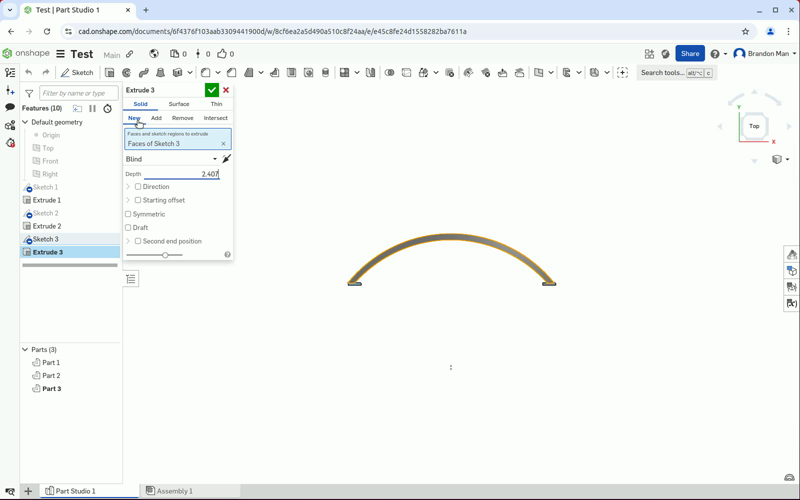
key(enter)
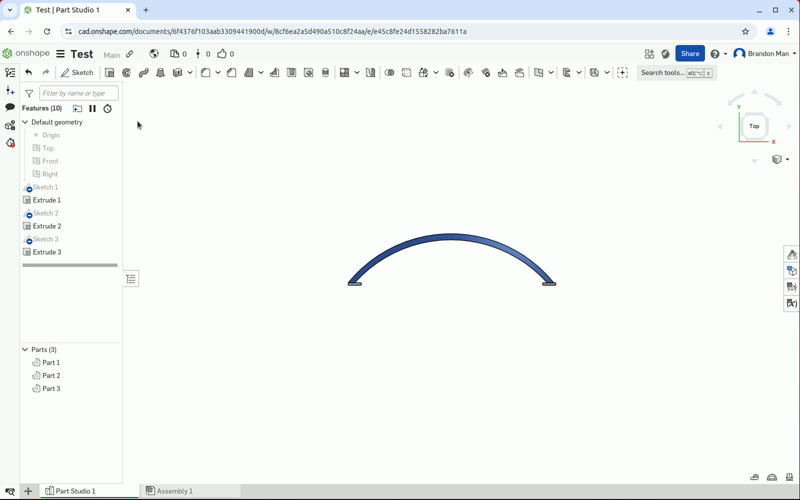
key(shift+h)
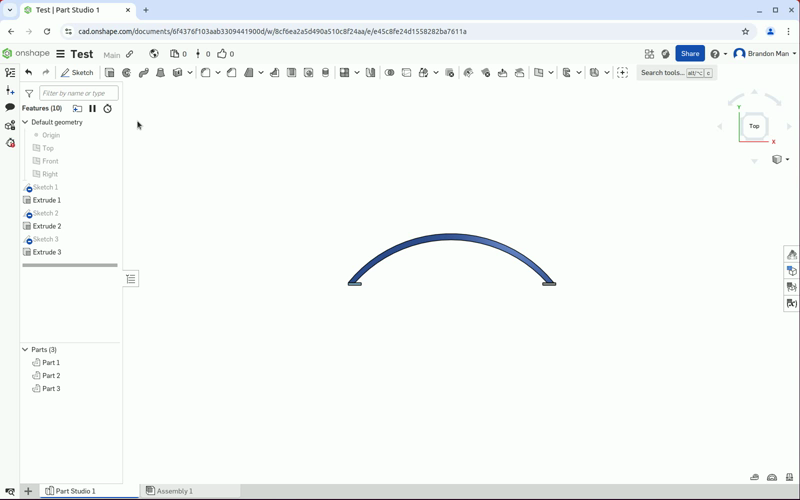
key(shift+h)
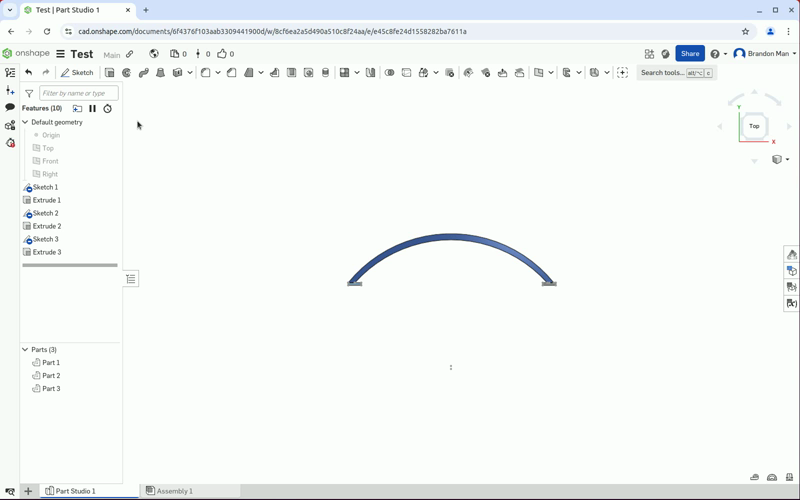
key(shift+7)
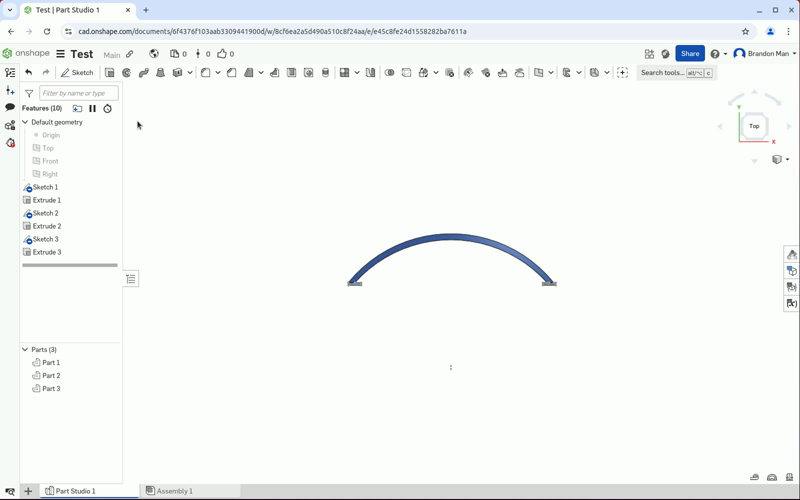
key(up, 3)
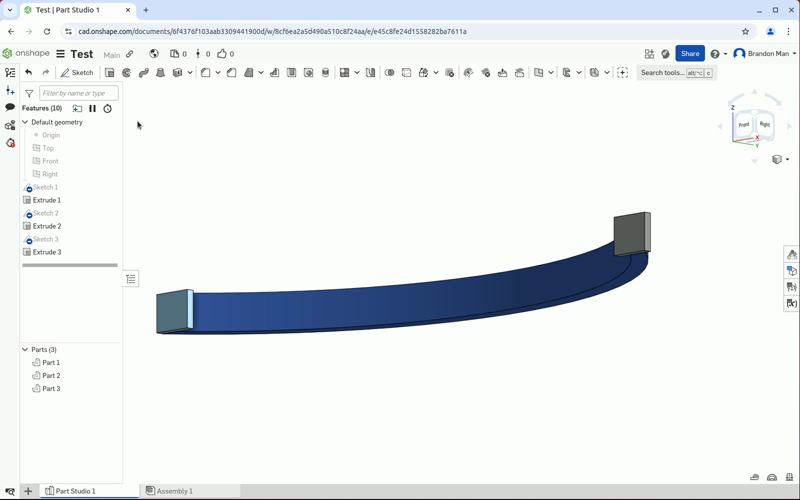
key(left, 3)
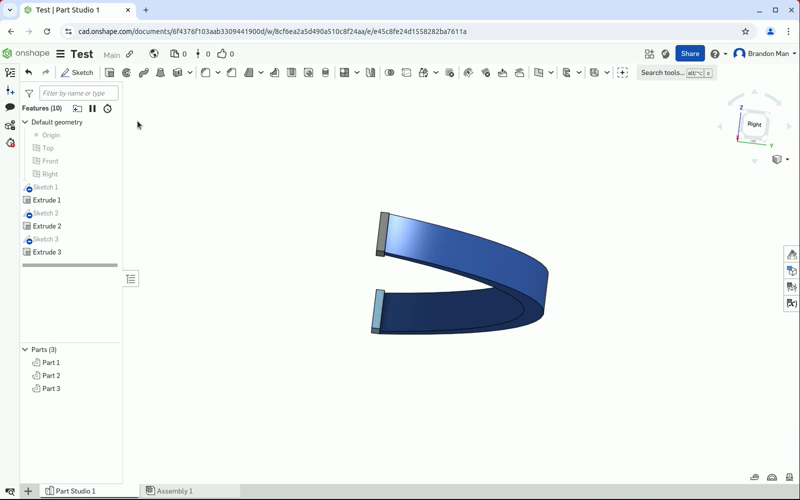
key(right, 3)
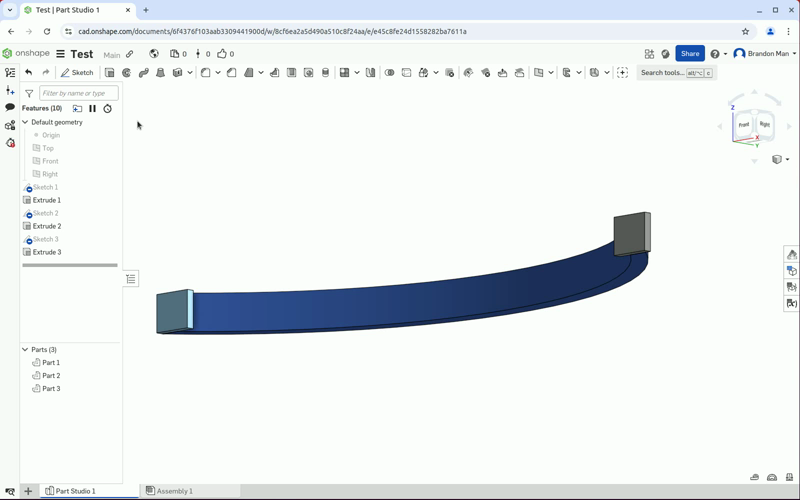
key(down, 3)
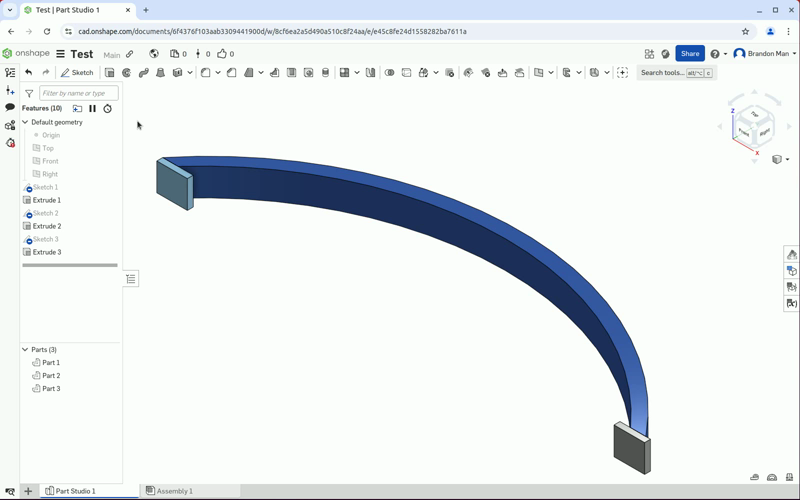
mouse_move(73, 189)
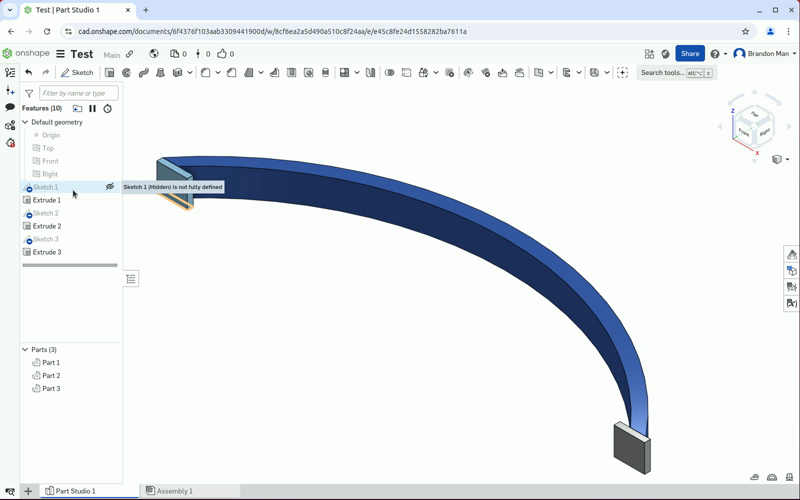
click(73, 189)